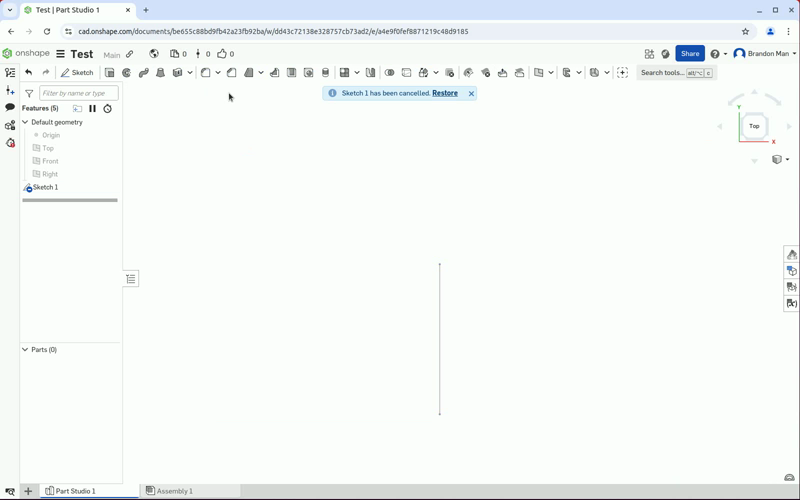
key(shift+h)
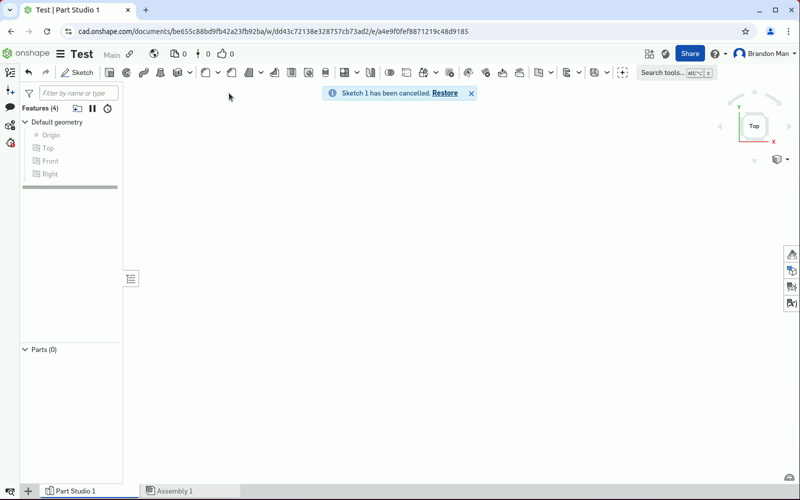
key(shift+s)
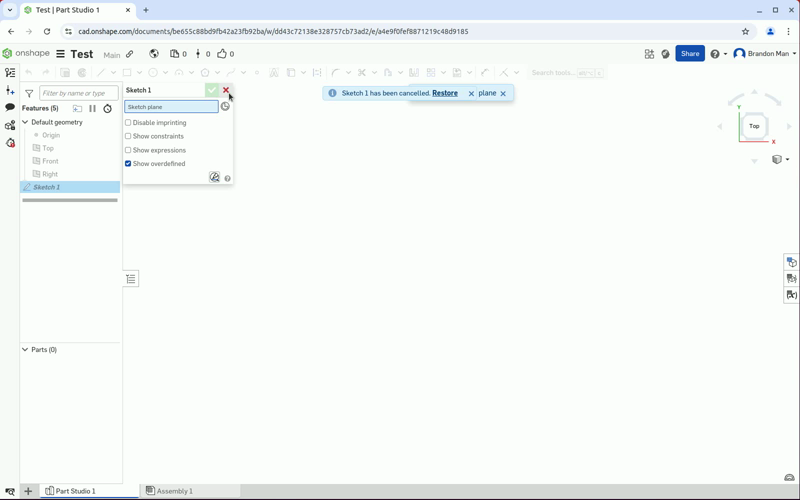
mouse_move(73, 150)
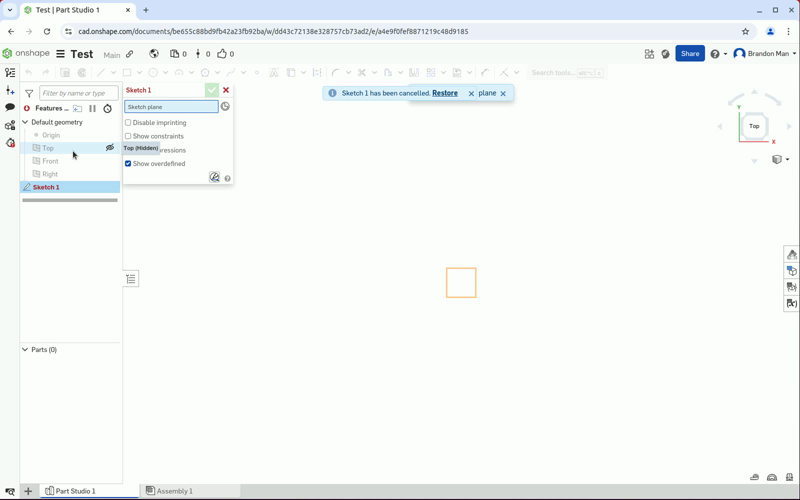
click(73, 150)
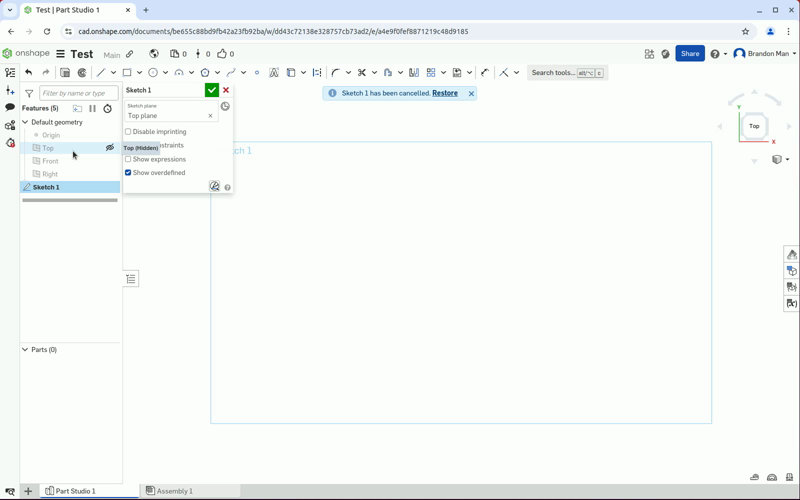
mouse_move(73, 352)
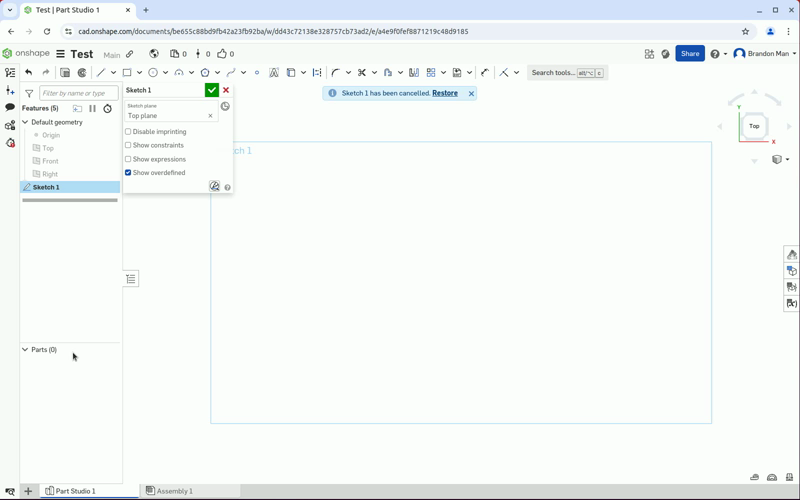
key(y)
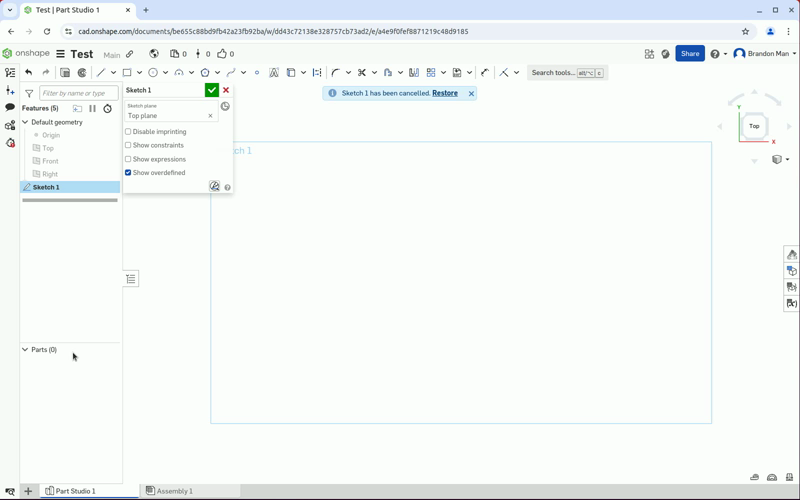
key(a)
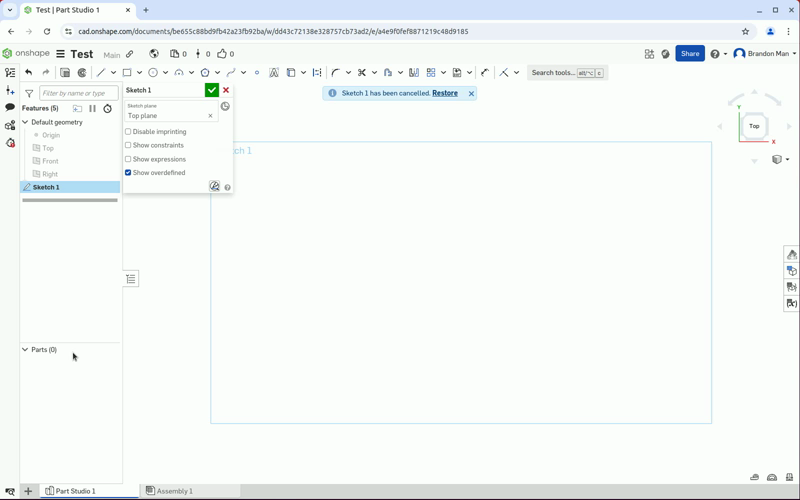
key_down(shift)
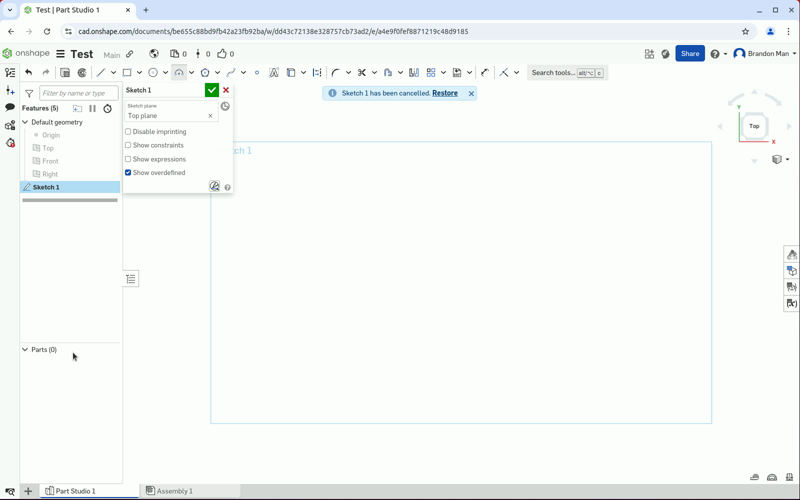
mouse_move(348, 306)
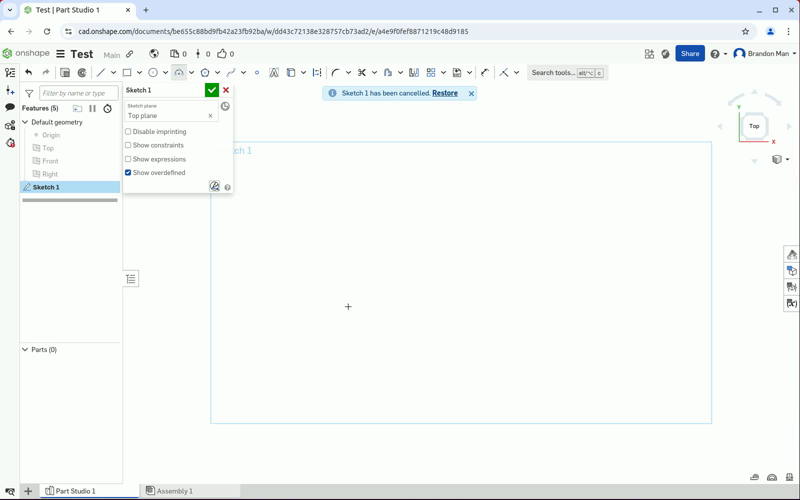
click(348, 306)
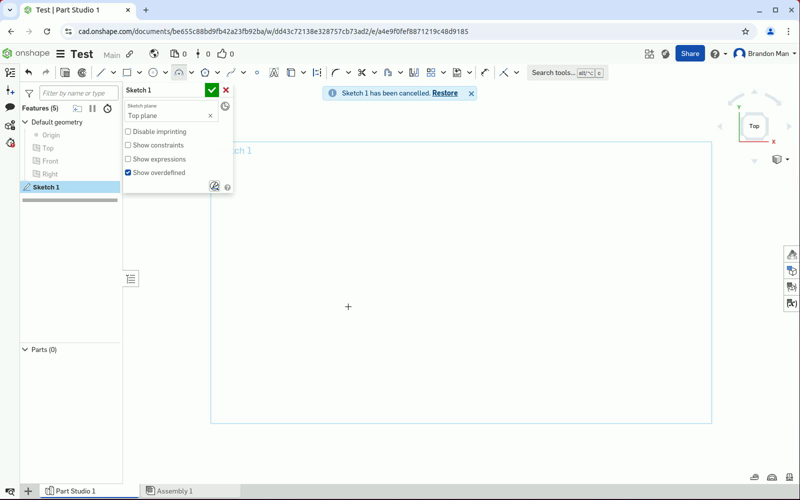
key_up(shift)
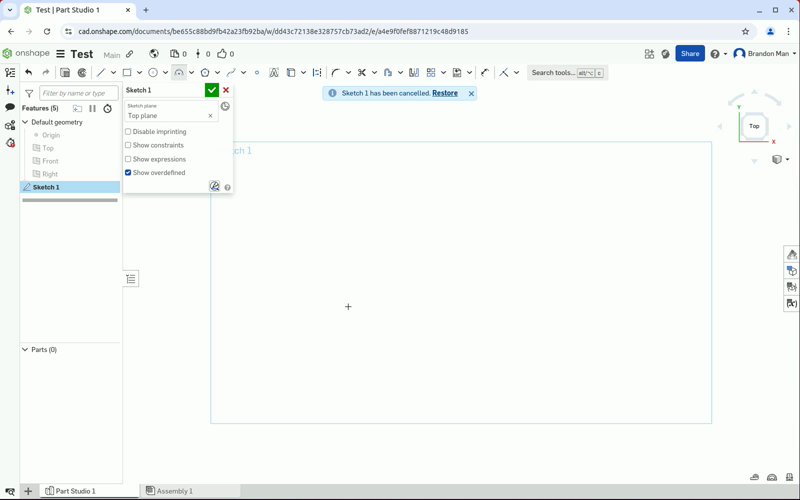
key_down(shift)
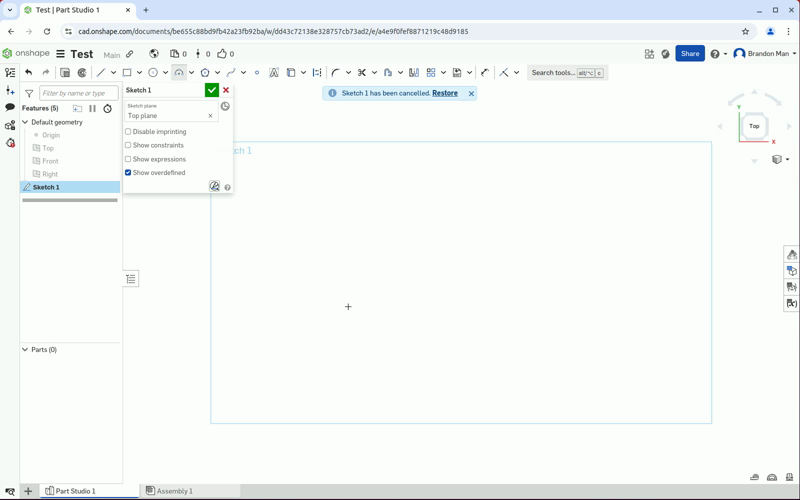
mouse_move(350, 308)
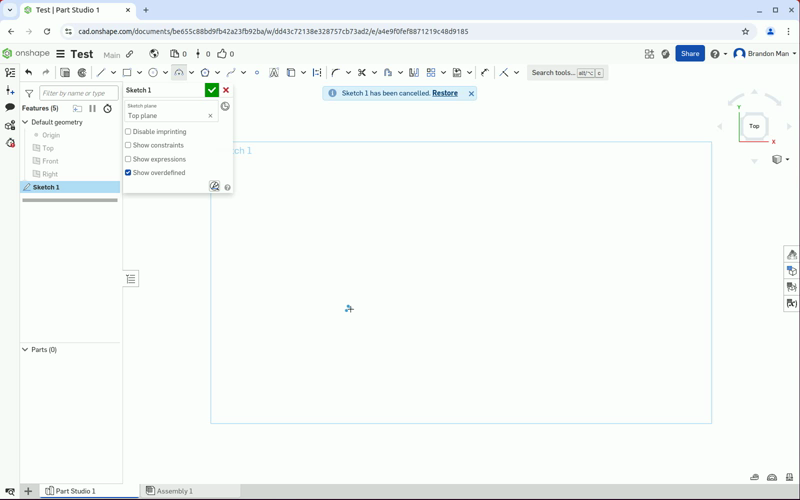
scroll(6)
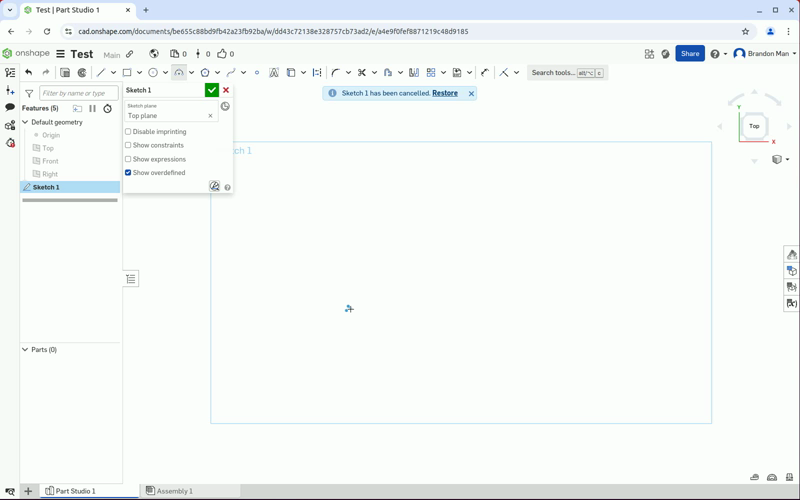
scroll(6)
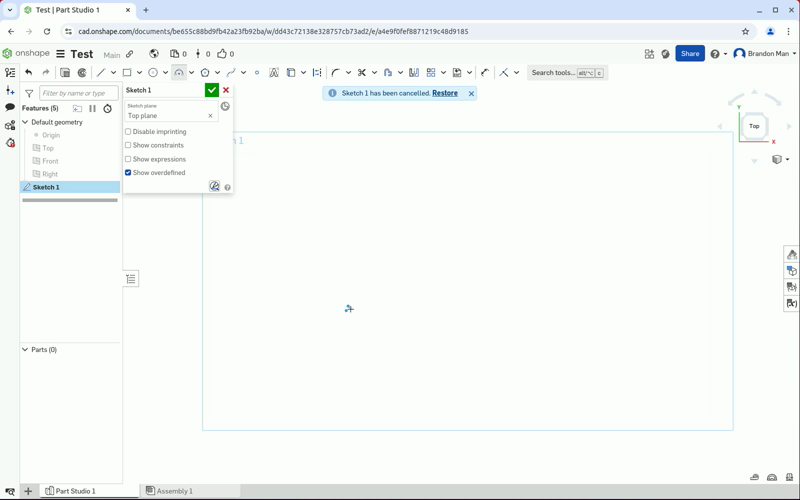
scroll(6)
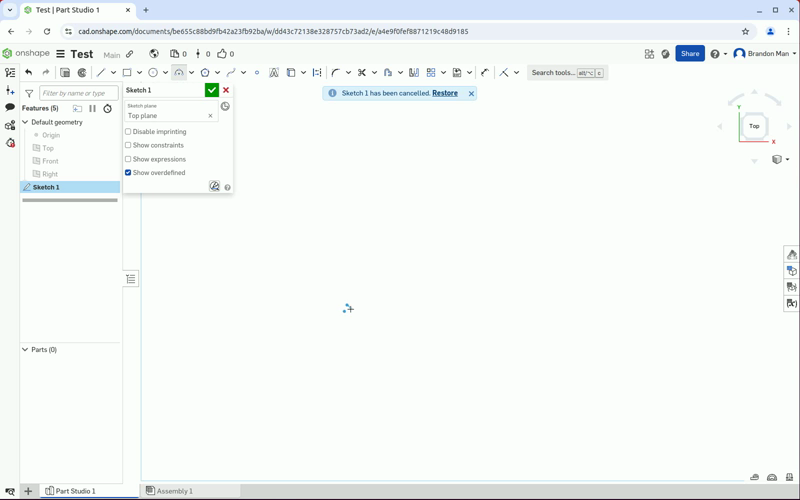
scroll(6)
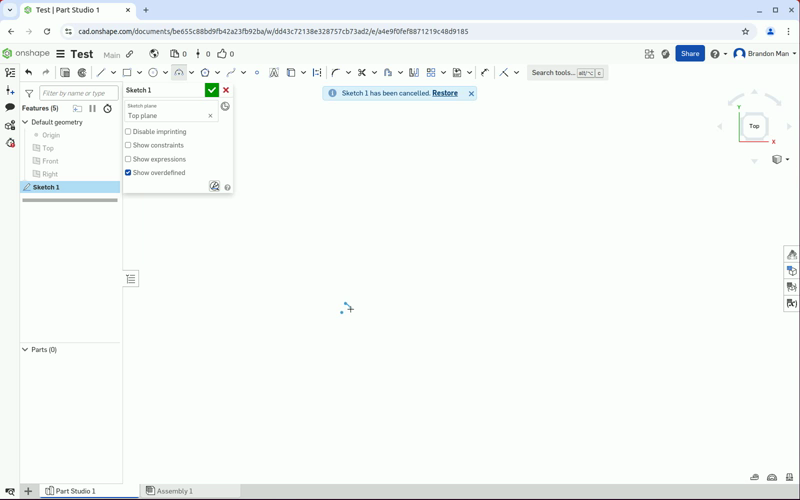
scroll(6)
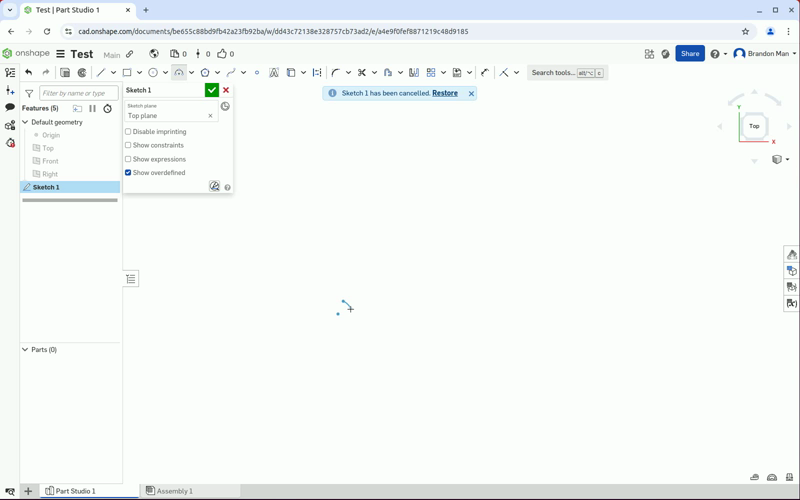
scroll(6)
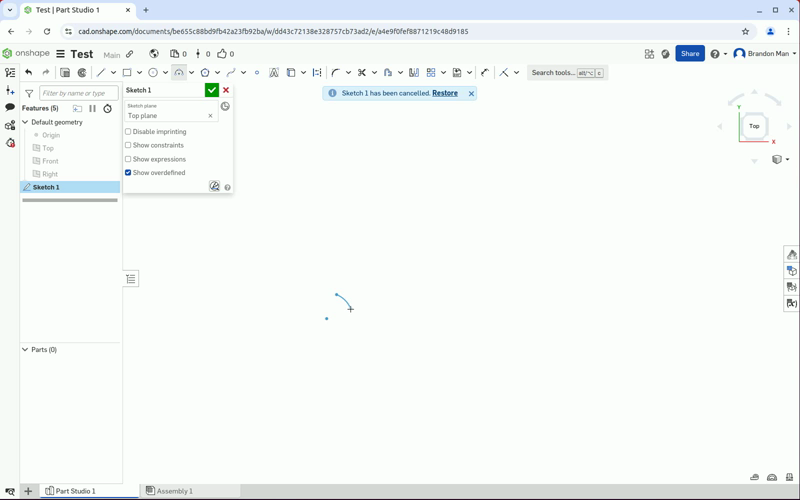
scroll(6)
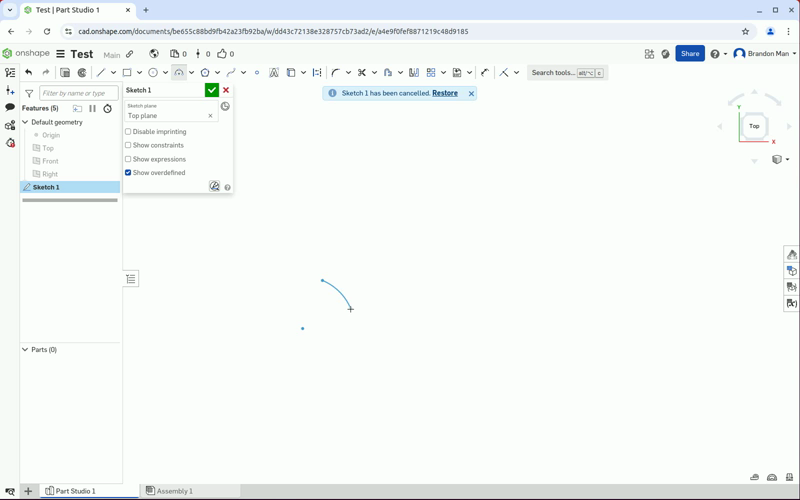
click(350, 308)
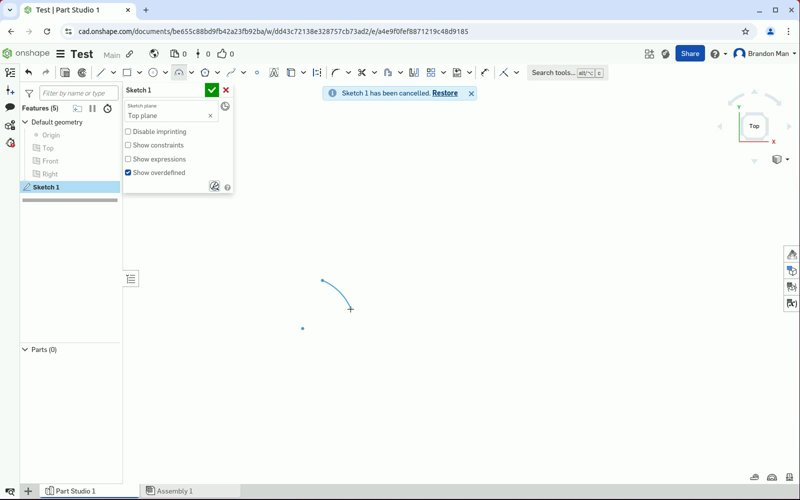
scroll(-6)
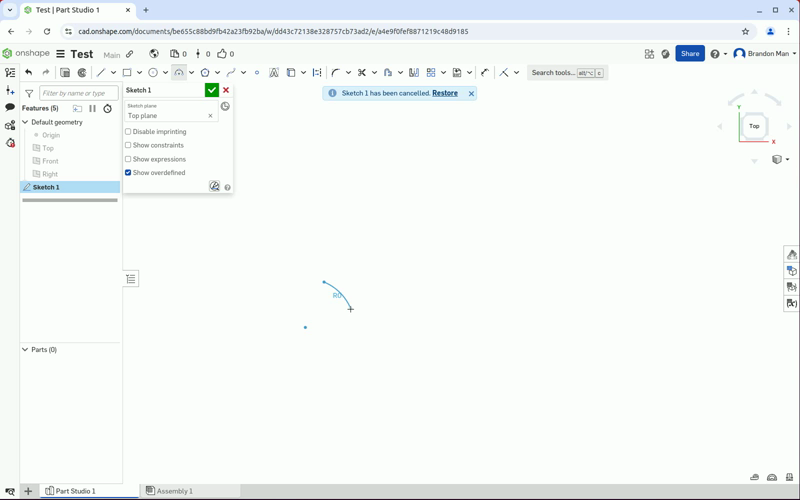
scroll(-6)
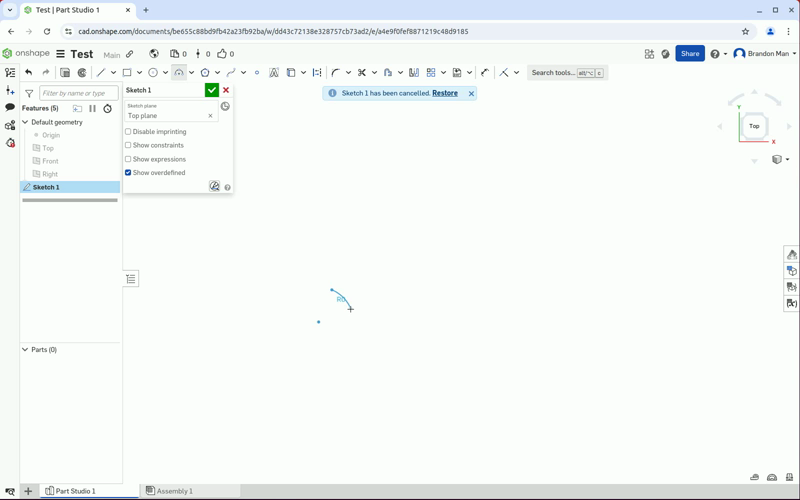
scroll(-6)
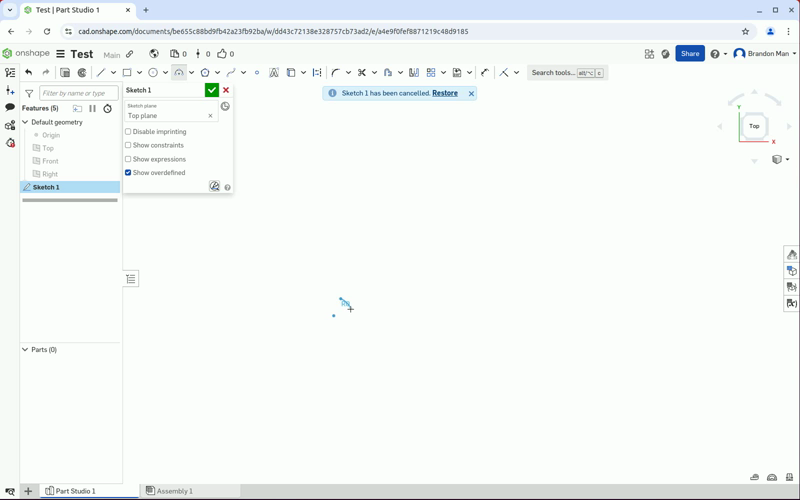
scroll(-6)
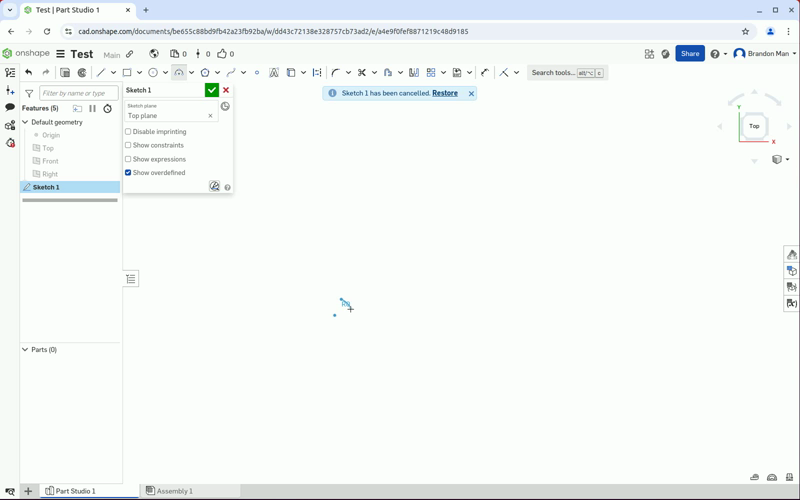
scroll(-6)
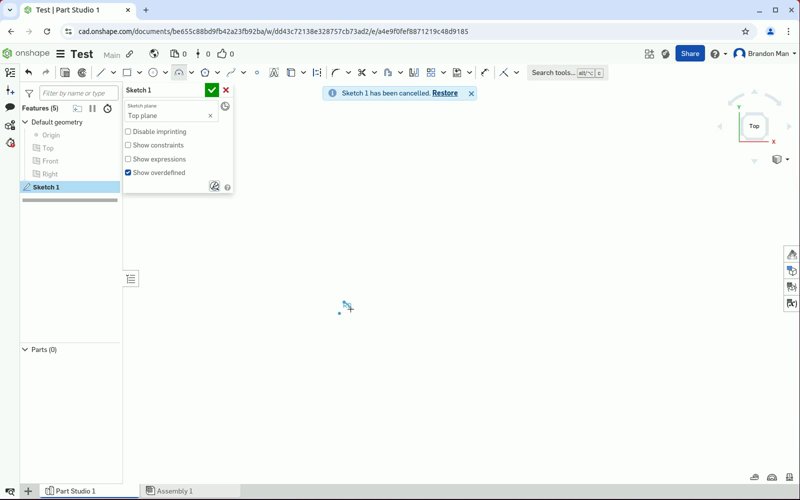
scroll(-6)
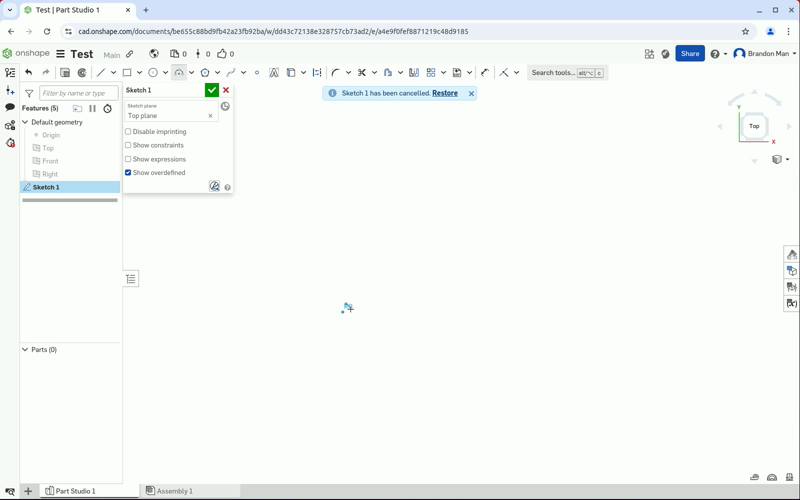
scroll(-6)
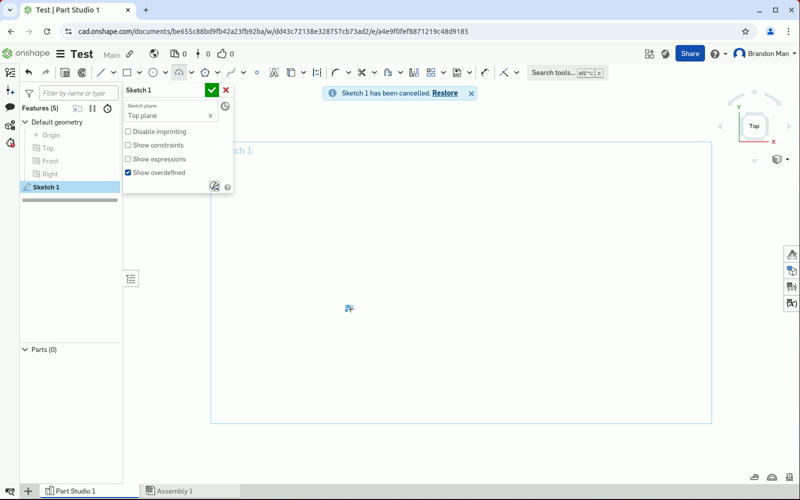
mouse_move(348, 308)
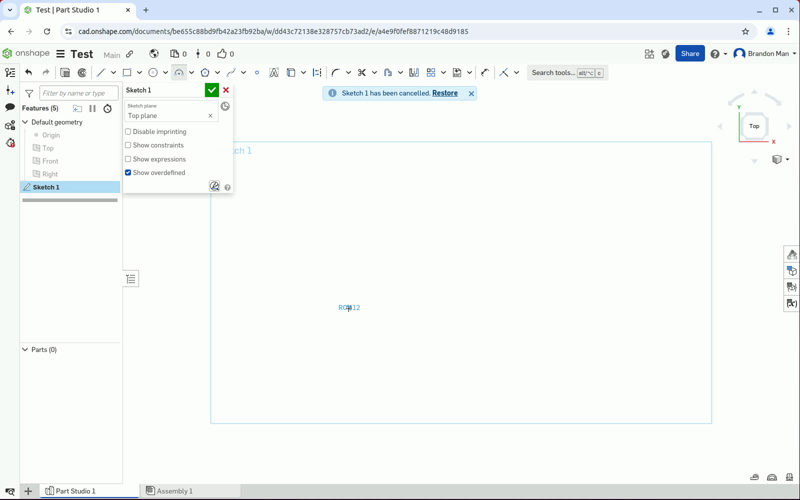
scroll(6)
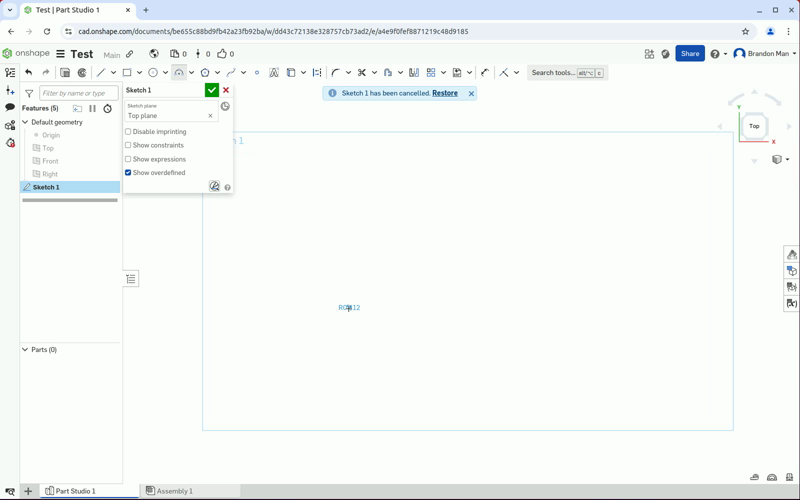
scroll(6)
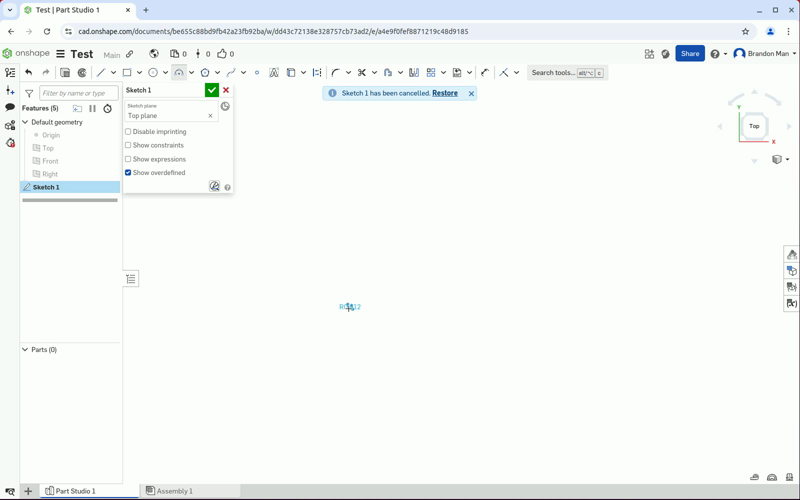
scroll(6)
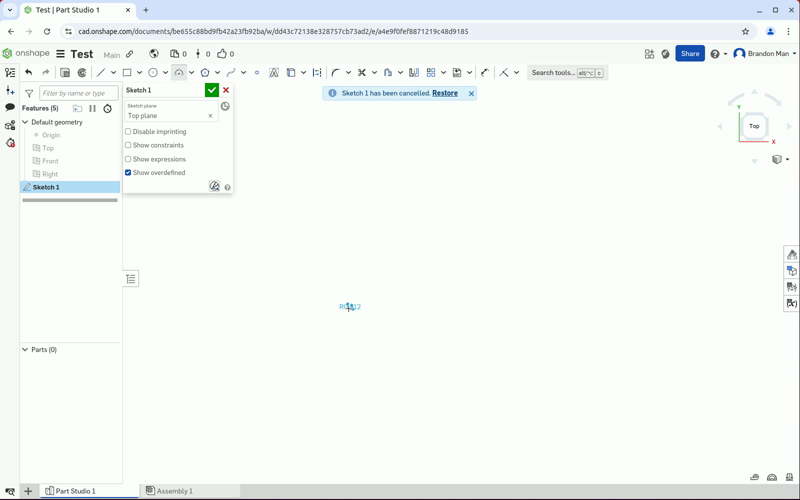
scroll(6)
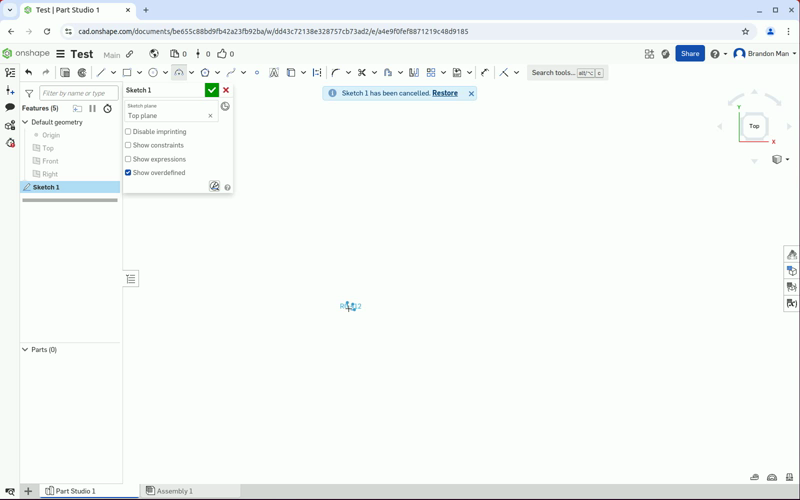
scroll(6)
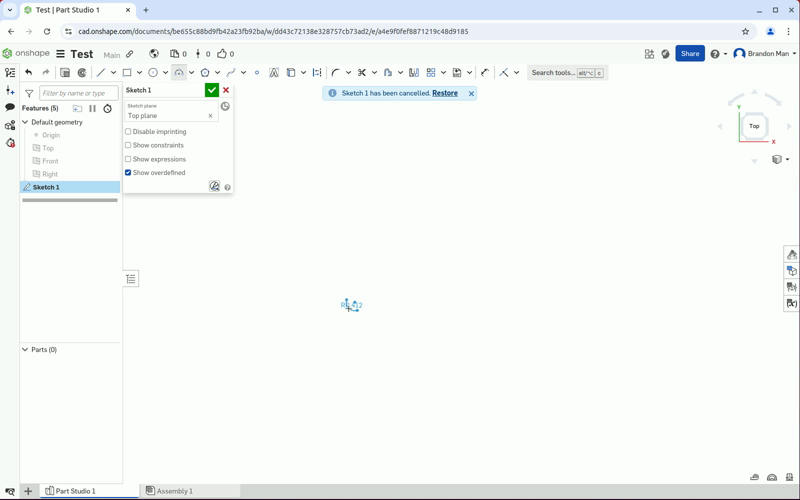
scroll(6)
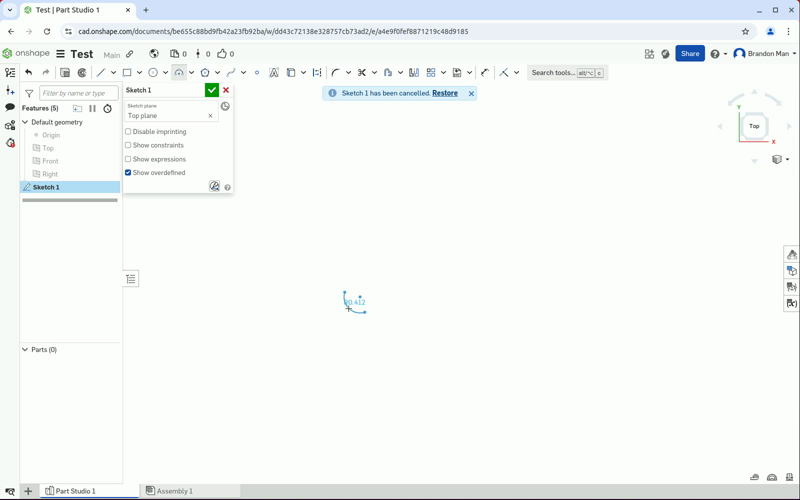
scroll(6)
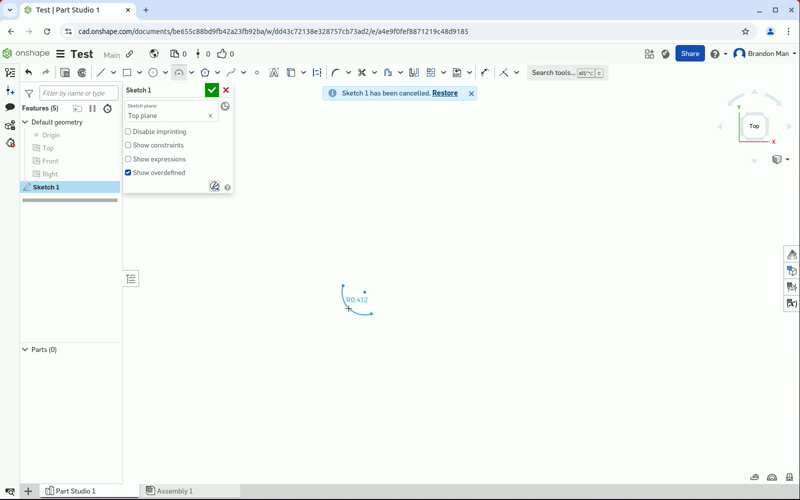
click(348, 308)
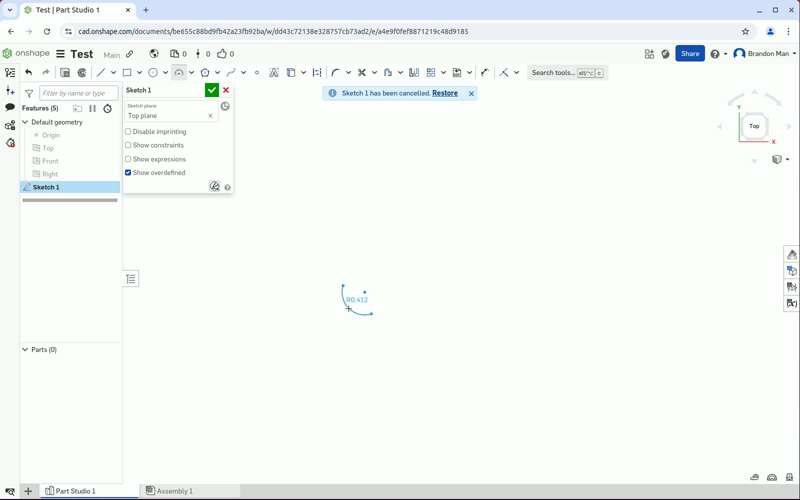
scroll(-6)
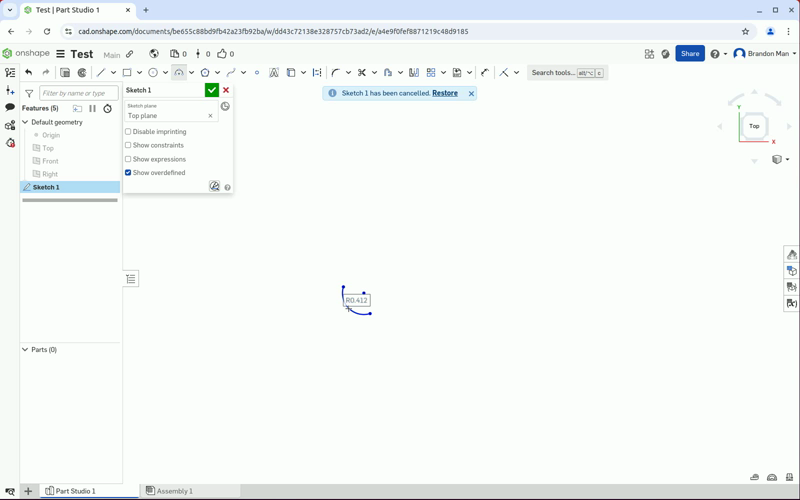
scroll(-6)
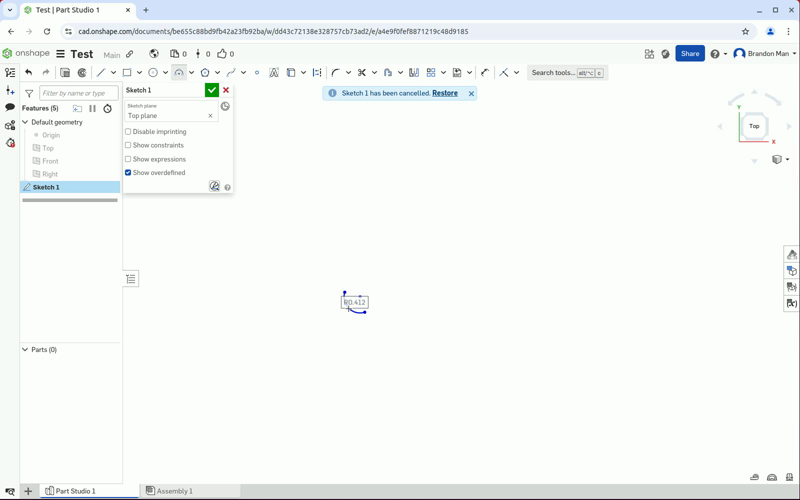
scroll(-6)
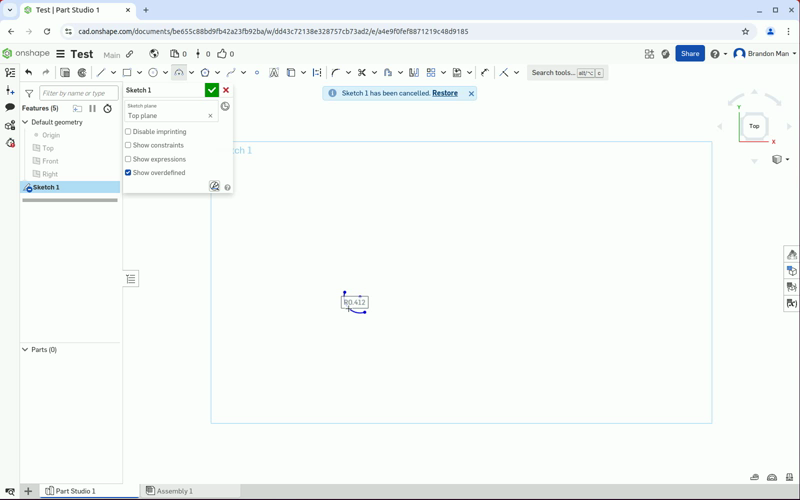
scroll(-6)
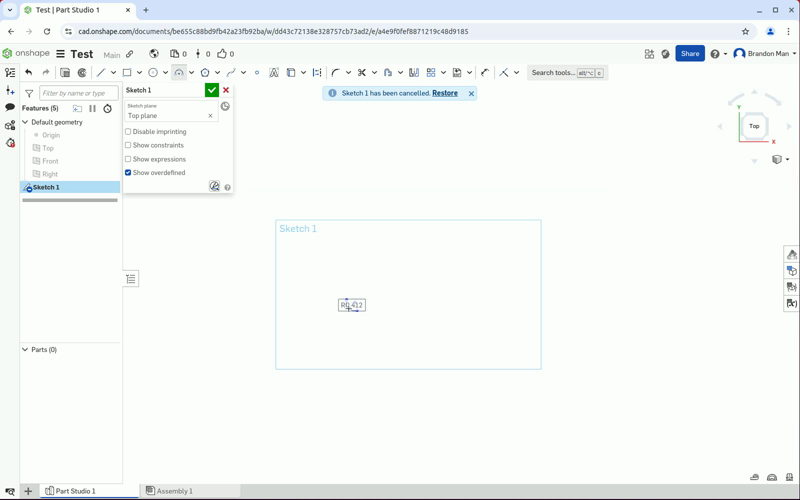
scroll(-6)
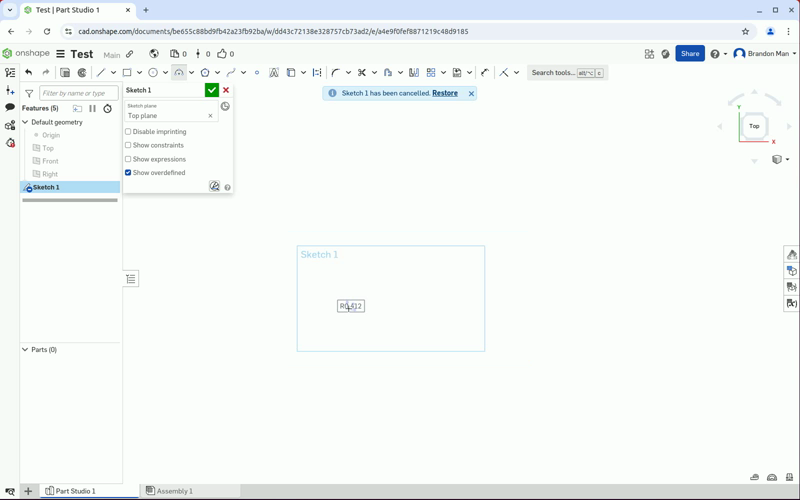
scroll(-6)
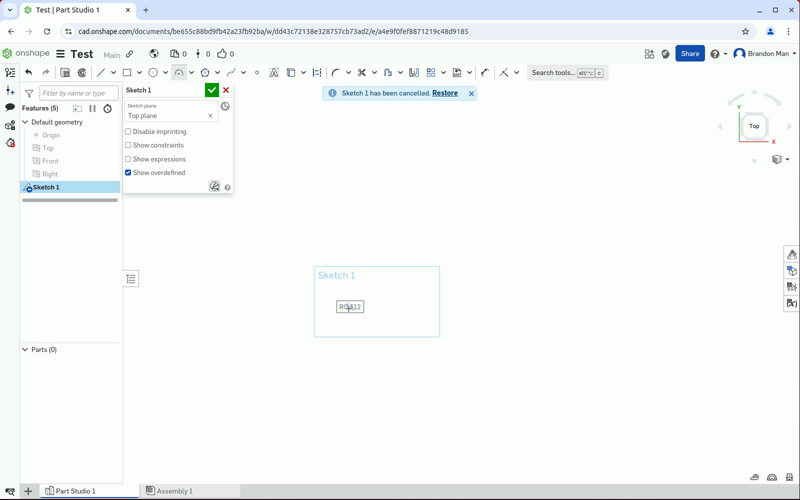
scroll(-6)
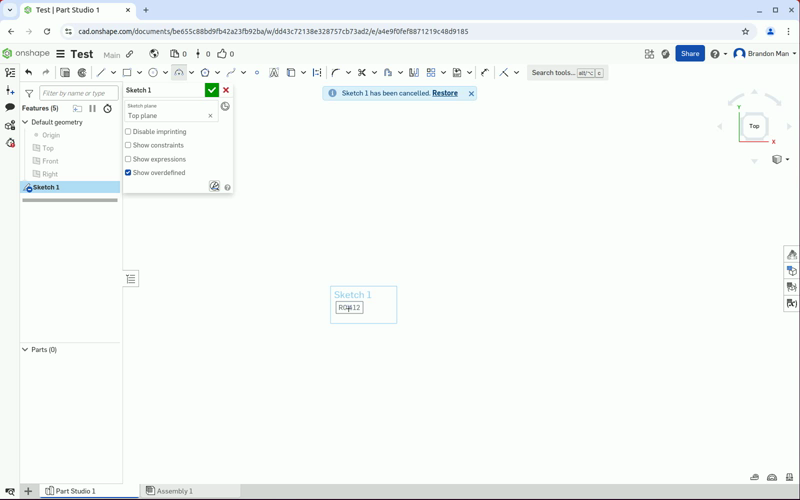
key_up(shift)
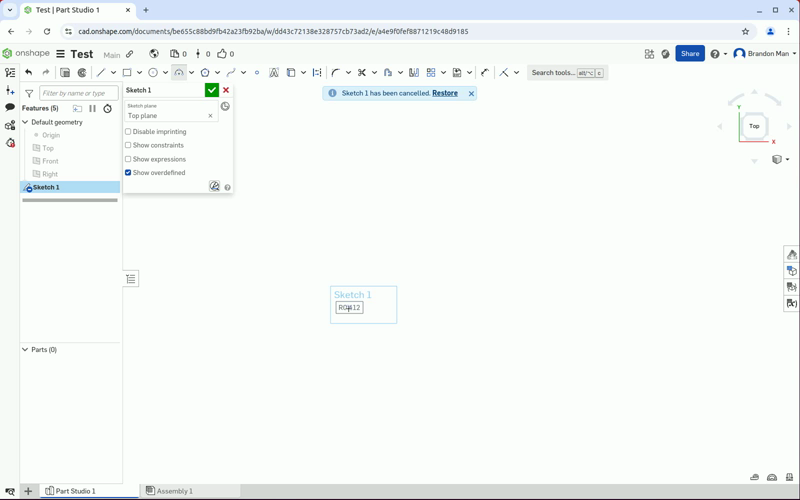
key(esc)
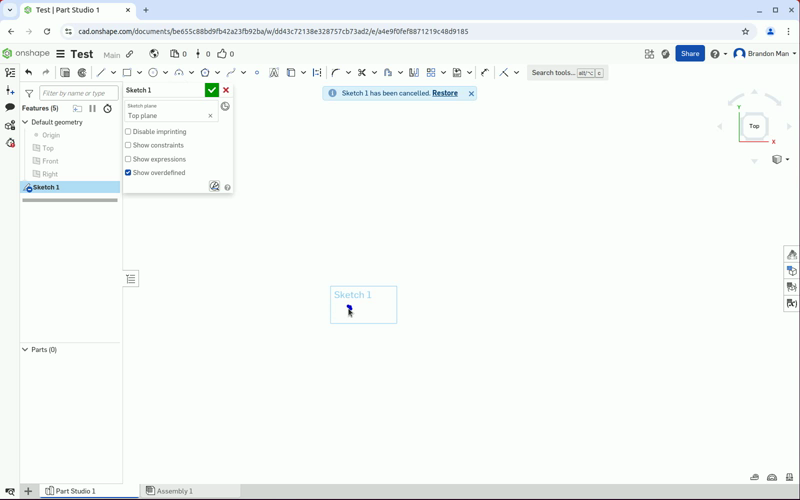
key(l)
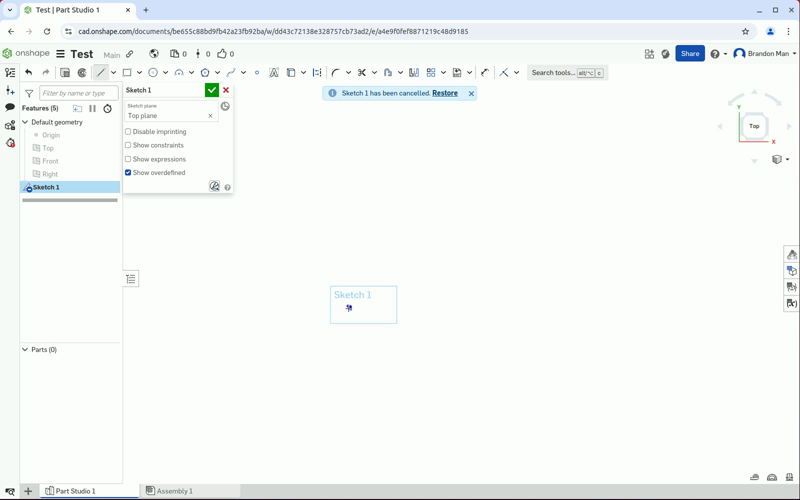
mouse_move(350, 308)
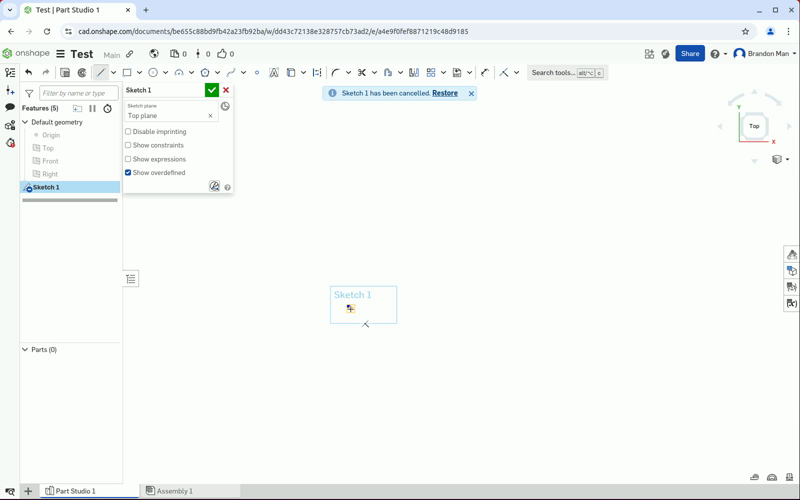
scroll(6)
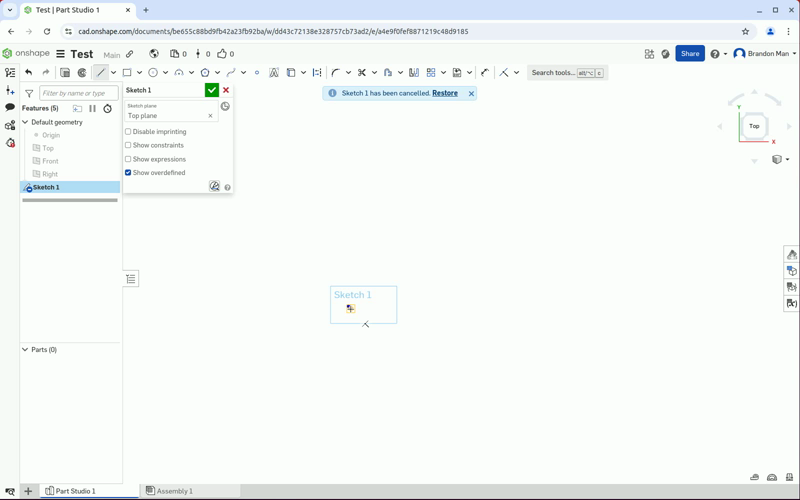
scroll(6)
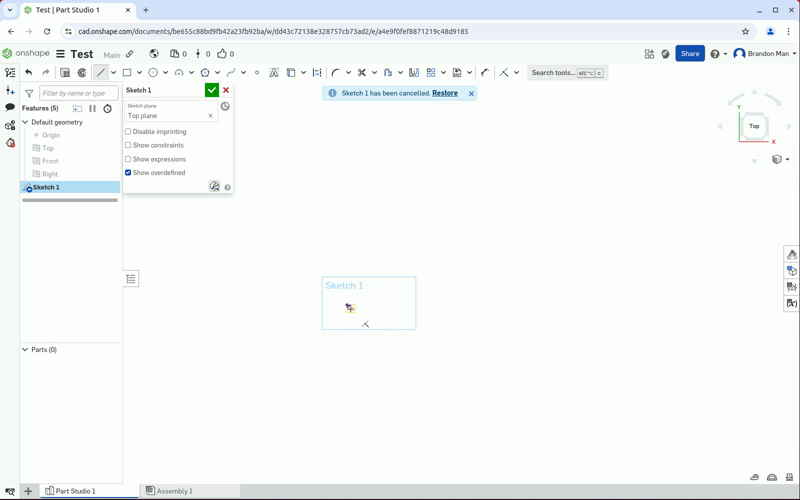
scroll(6)
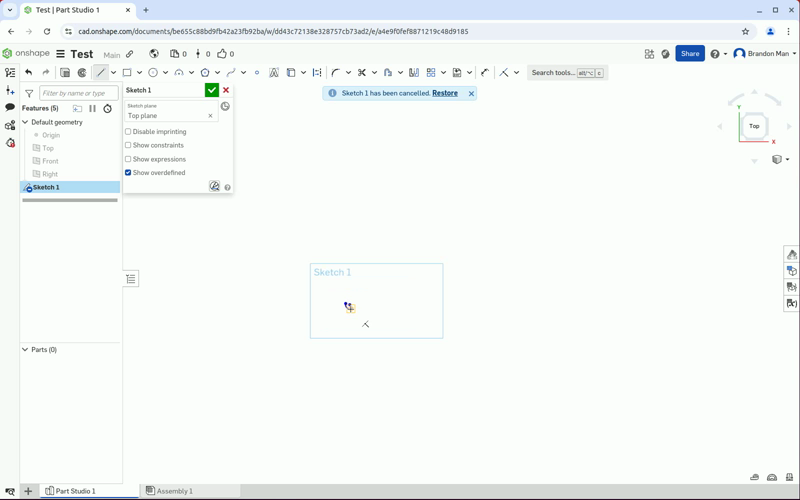
scroll(6)
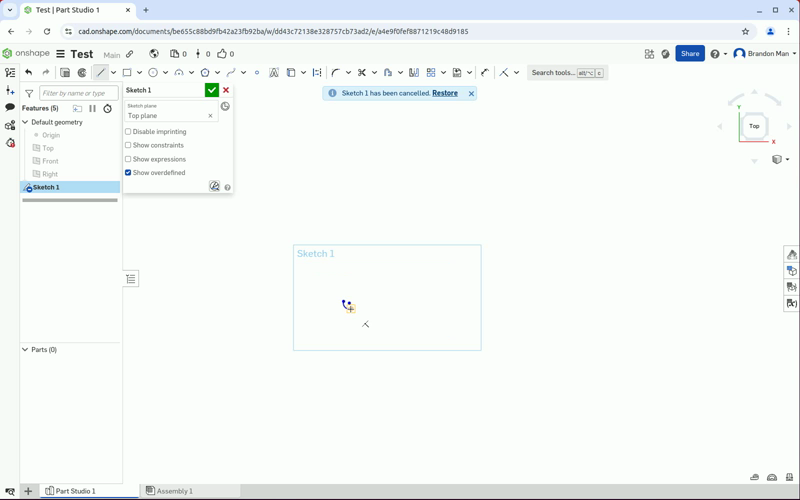
scroll(6)
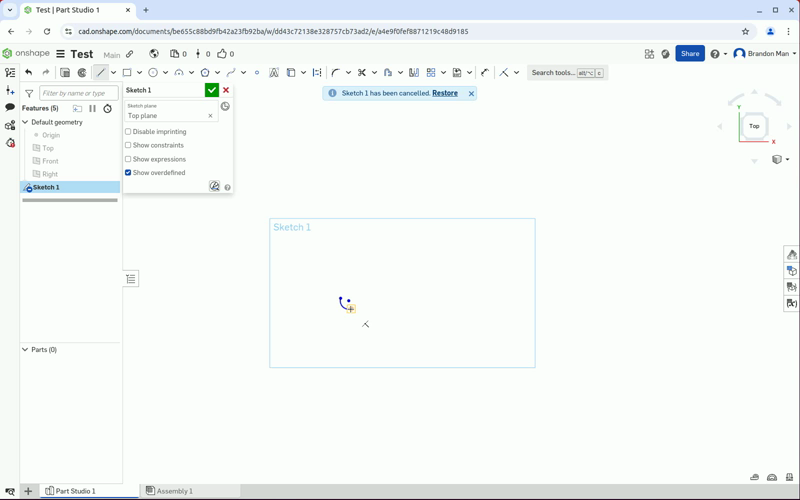
scroll(6)
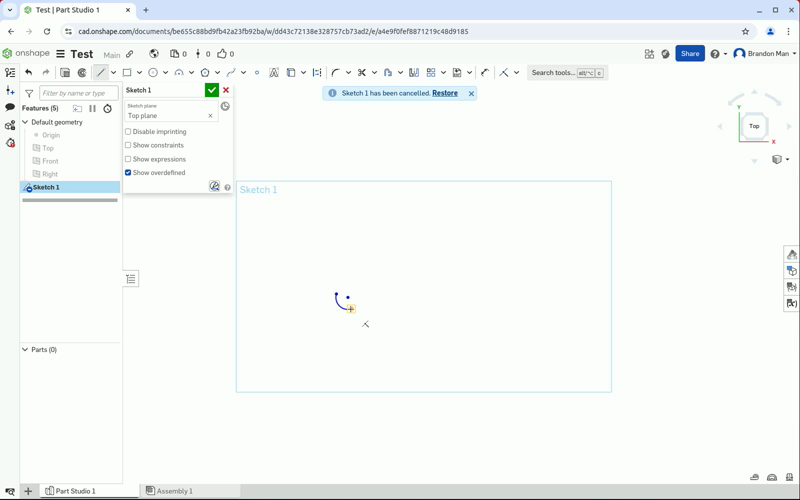
scroll(6)
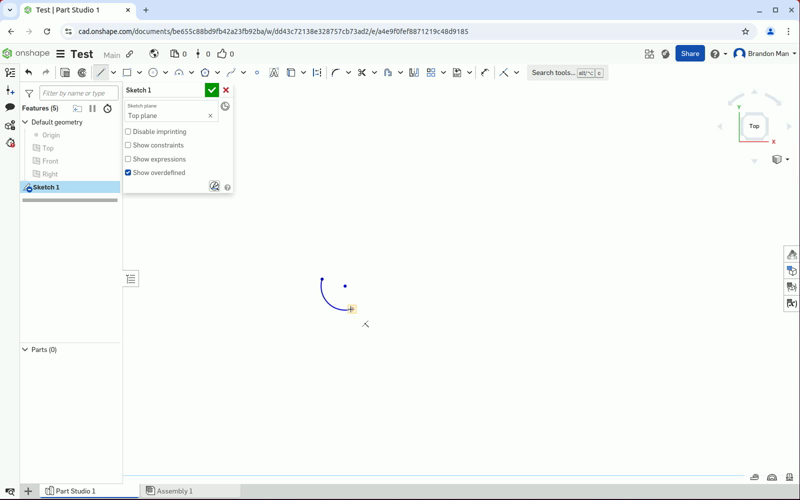
click(350, 308)
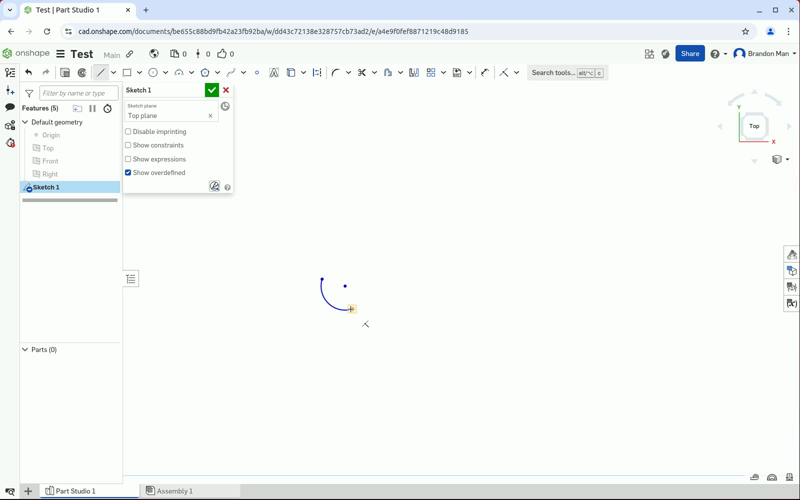
scroll(-6)
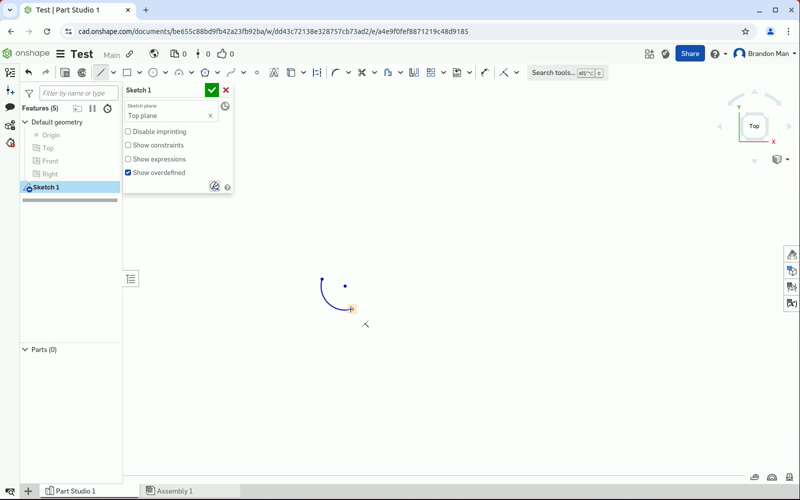
scroll(-6)
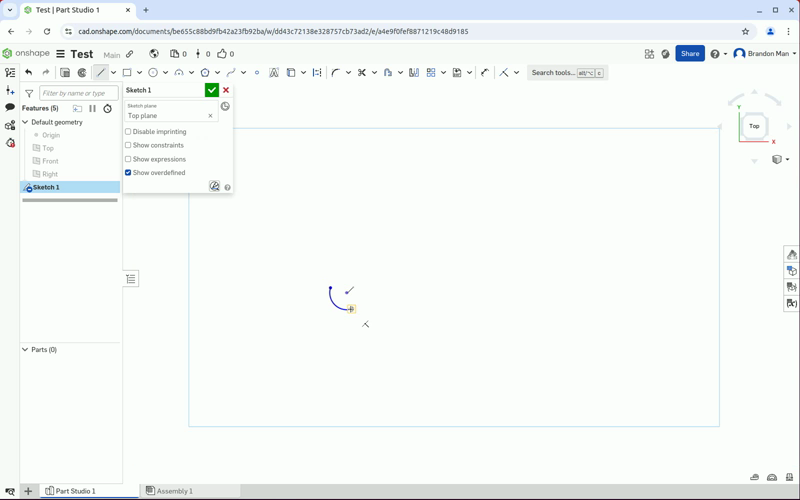
scroll(-6)
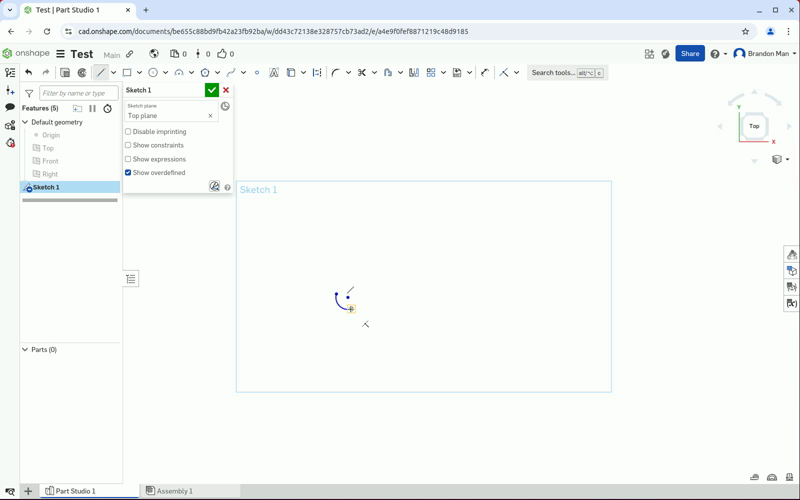
scroll(-6)
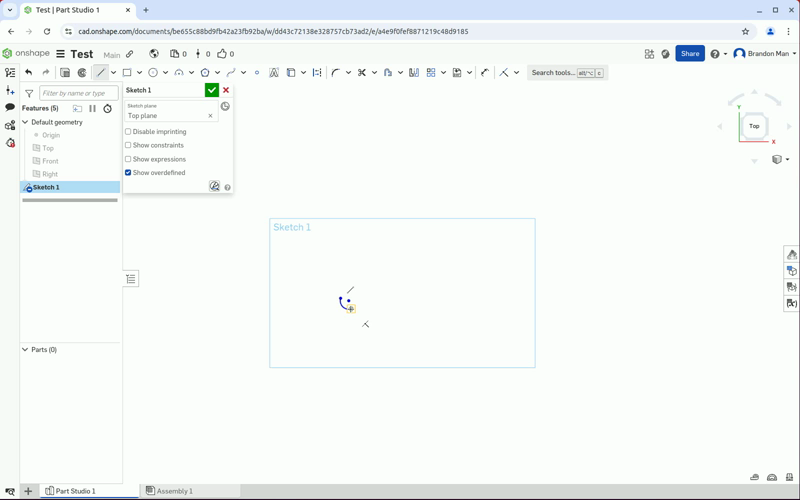
scroll(-6)
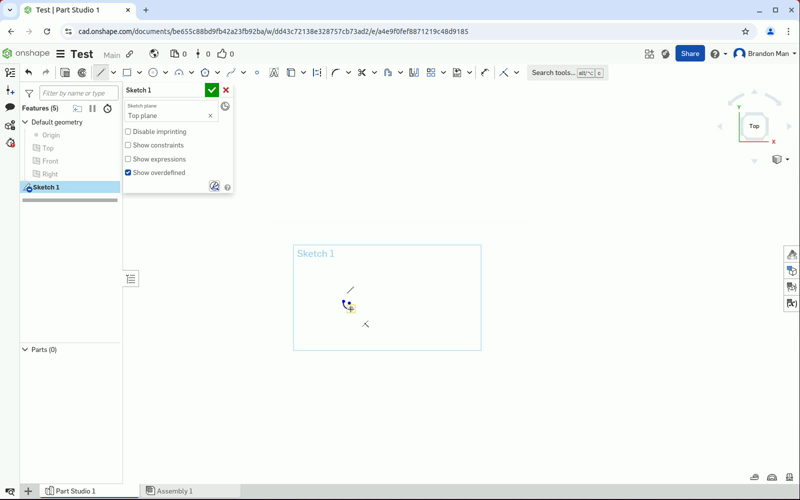
scroll(-6)
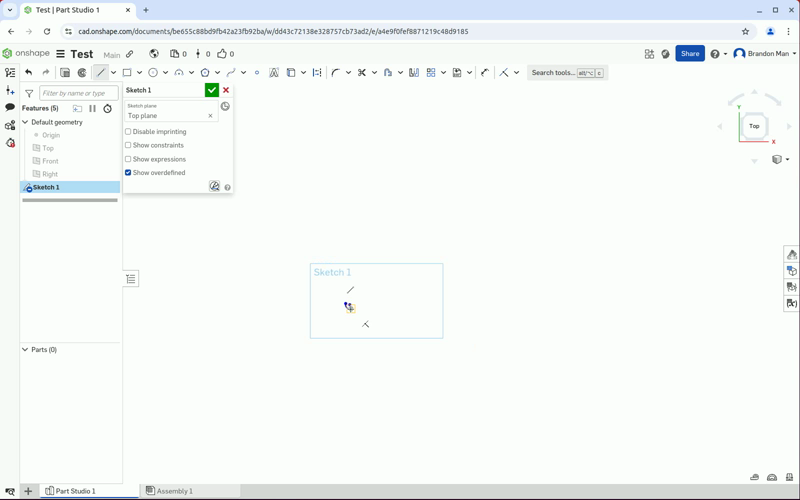
scroll(-6)
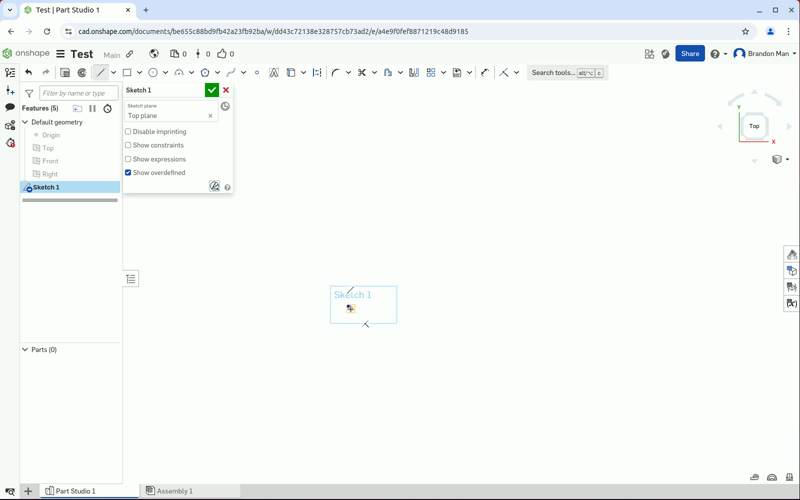
key_down(shift)
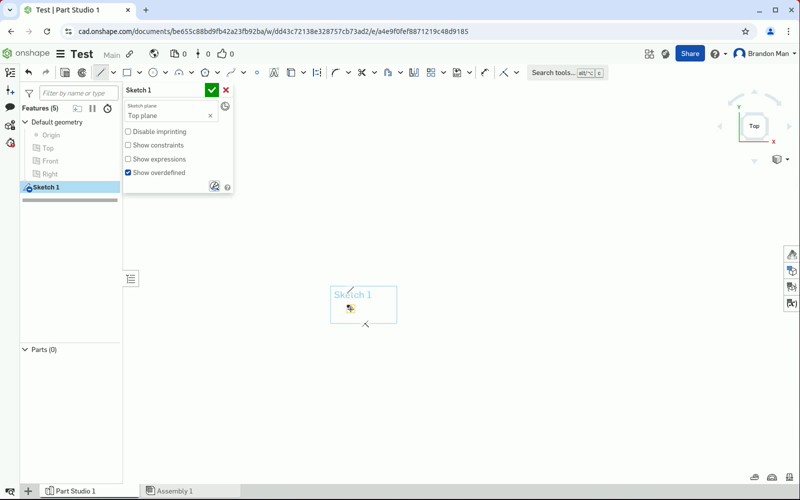
mouse_move(569, 308)
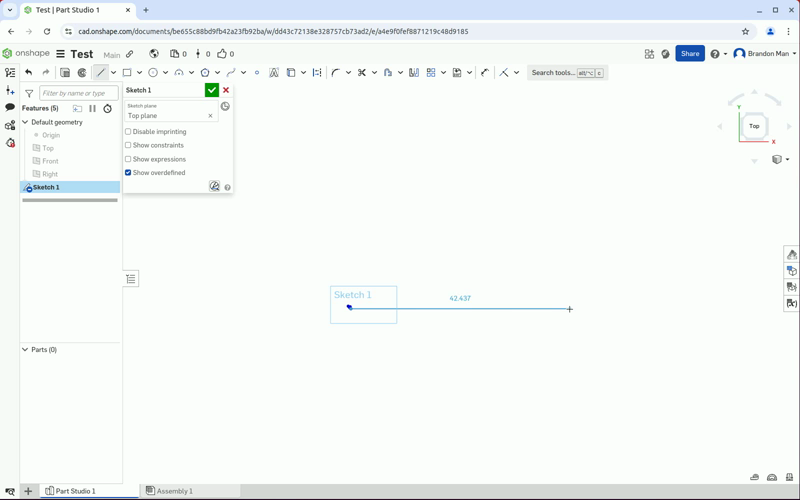
click(569, 308)
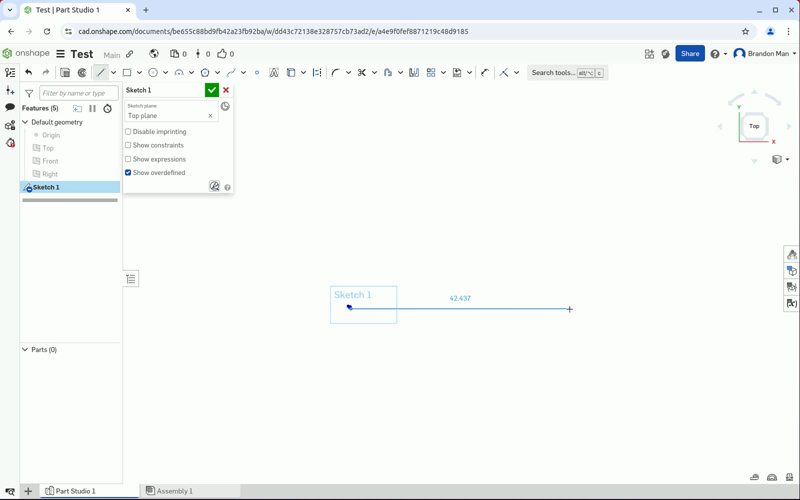
key_up(shift)
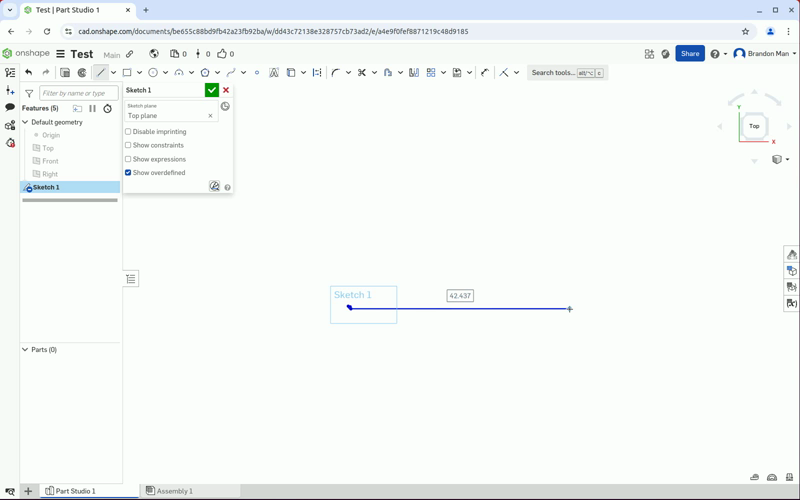
key(esc)
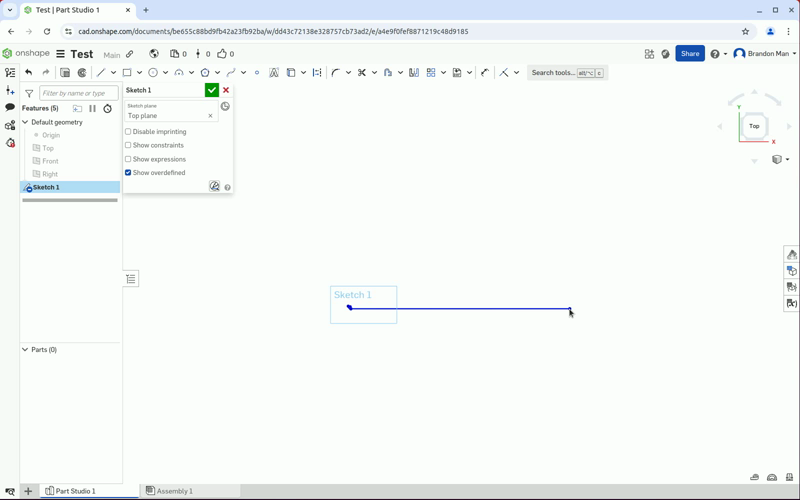
key(a)
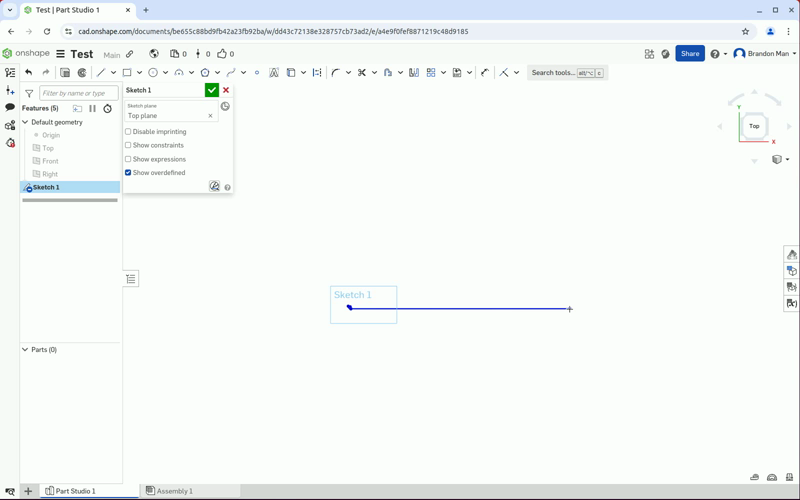
mouse_move(569, 308)
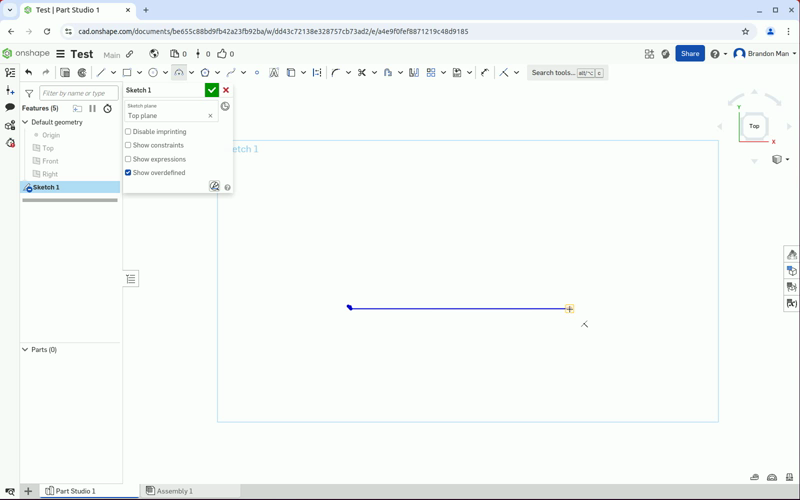
click(569, 308)
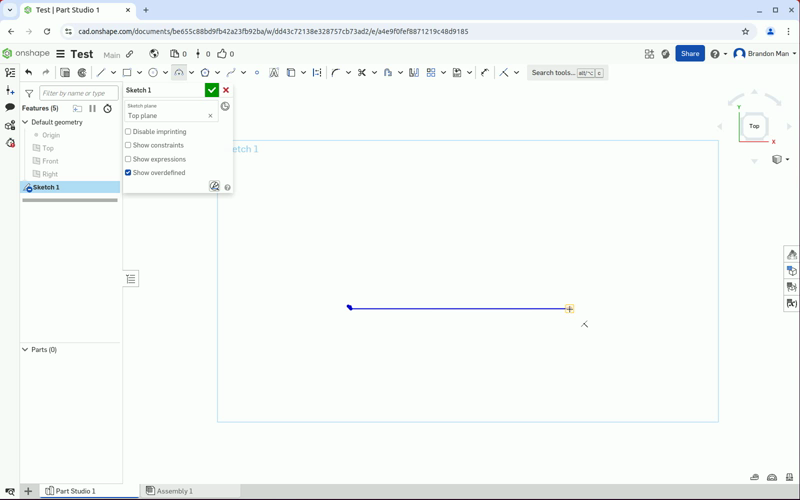
key_down(shift)
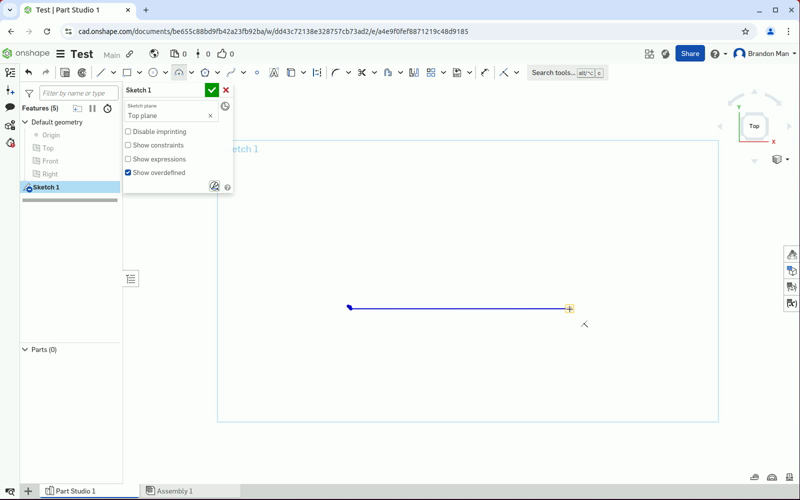
mouse_move(572, 306)
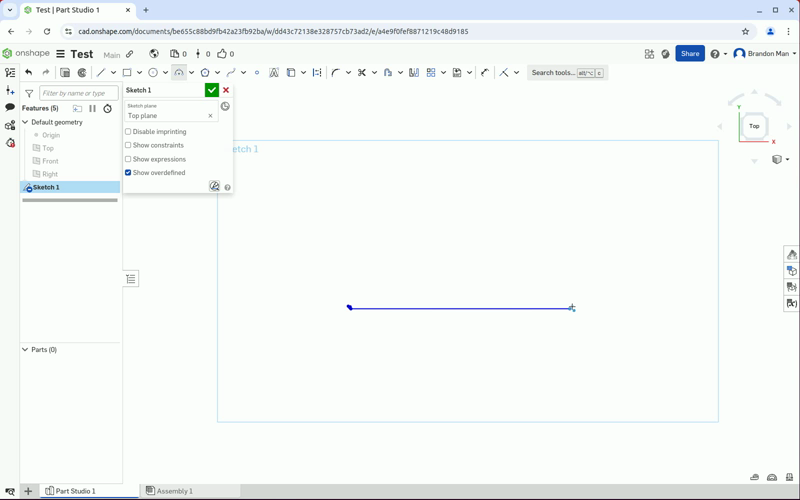
scroll(6)
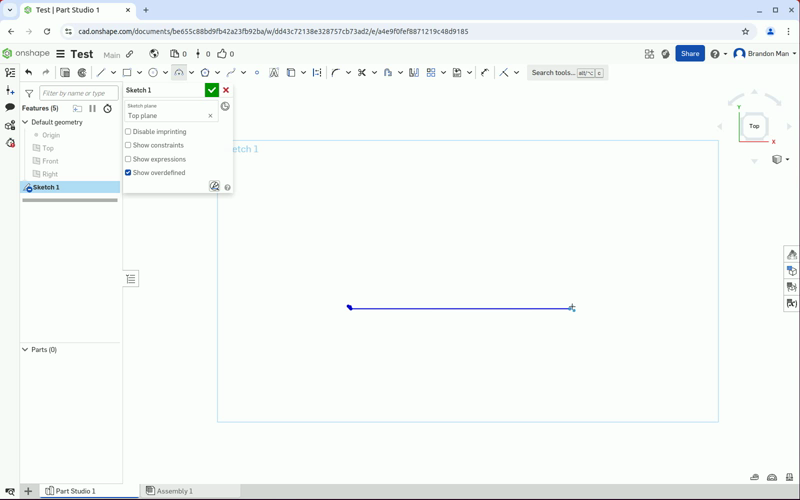
scroll(6)
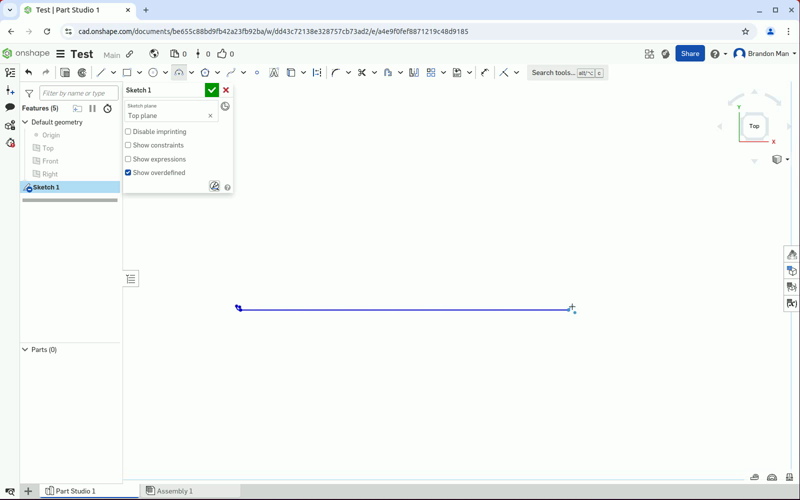
scroll(6)
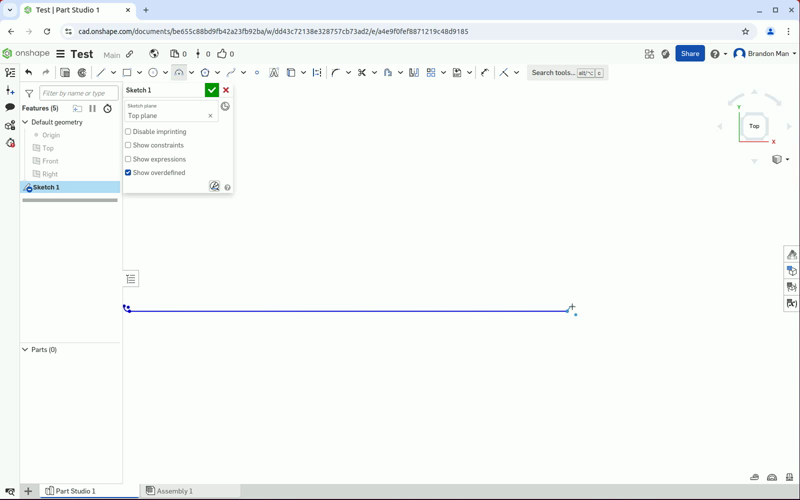
scroll(6)
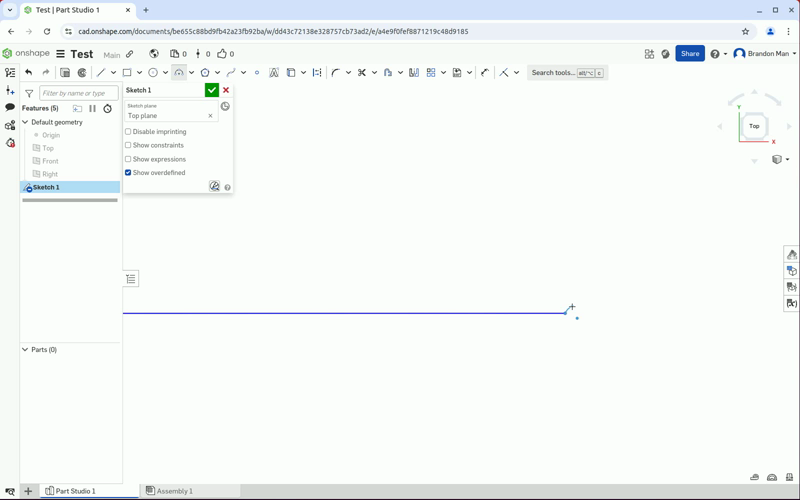
scroll(6)
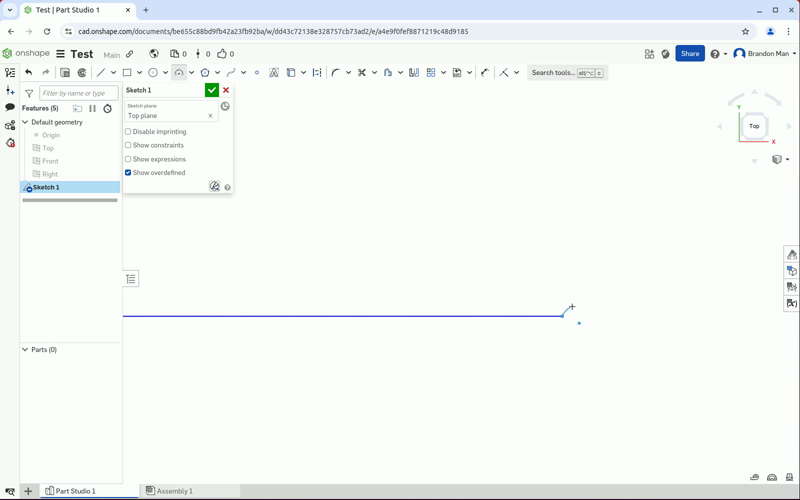
scroll(6)
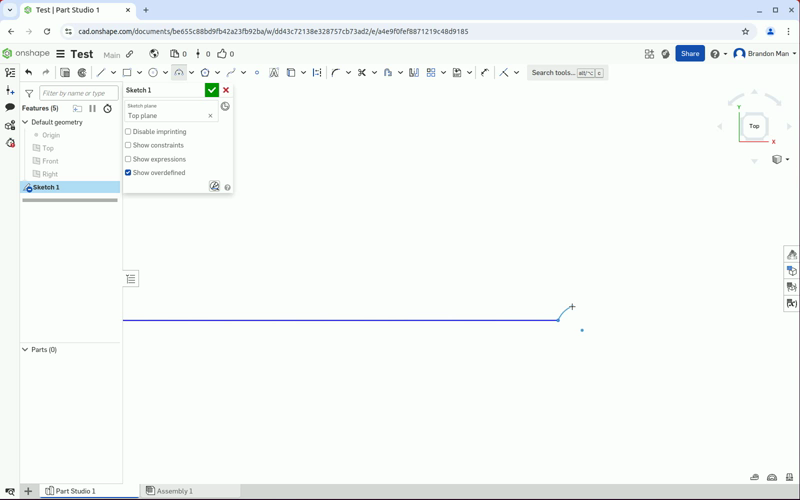
scroll(6)
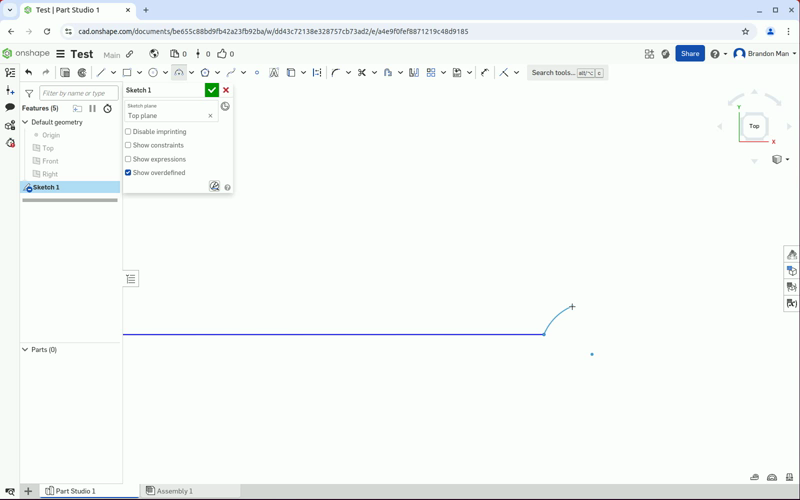
click(572, 306)
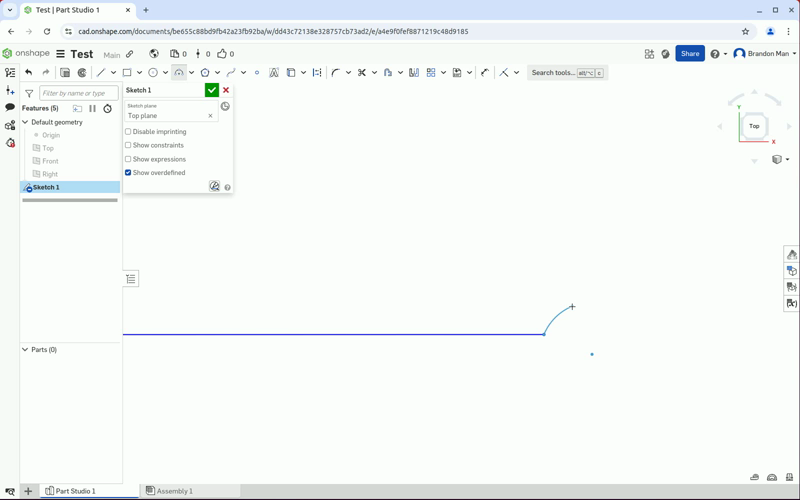
scroll(-6)
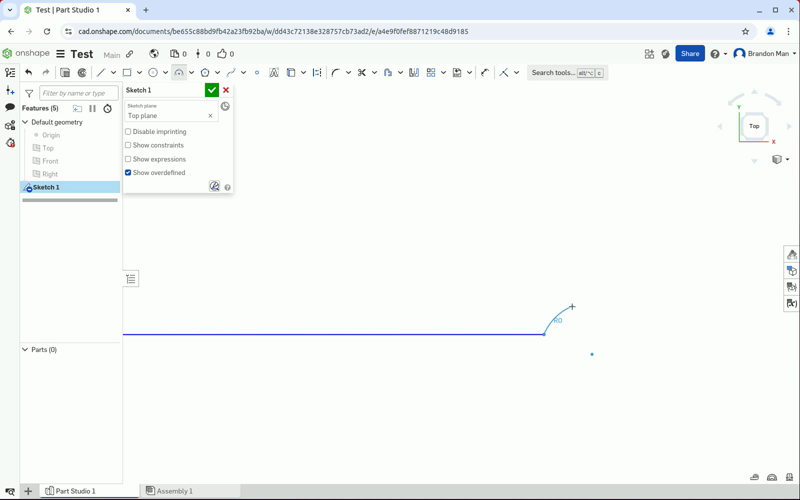
scroll(-6)
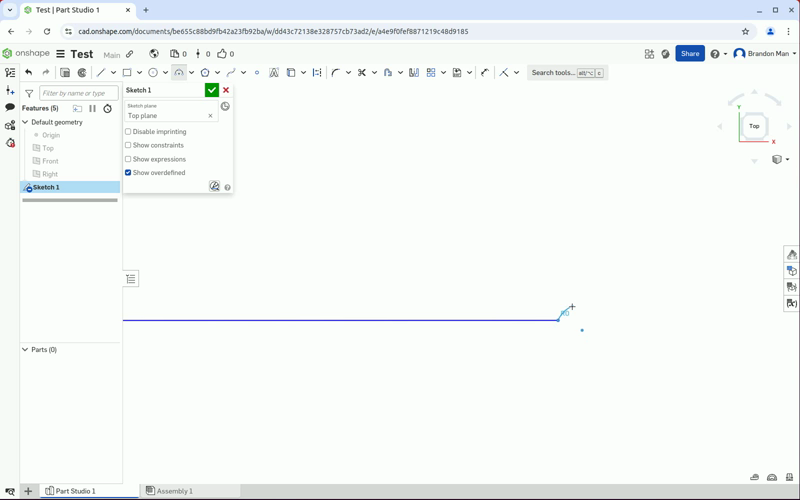
scroll(-6)
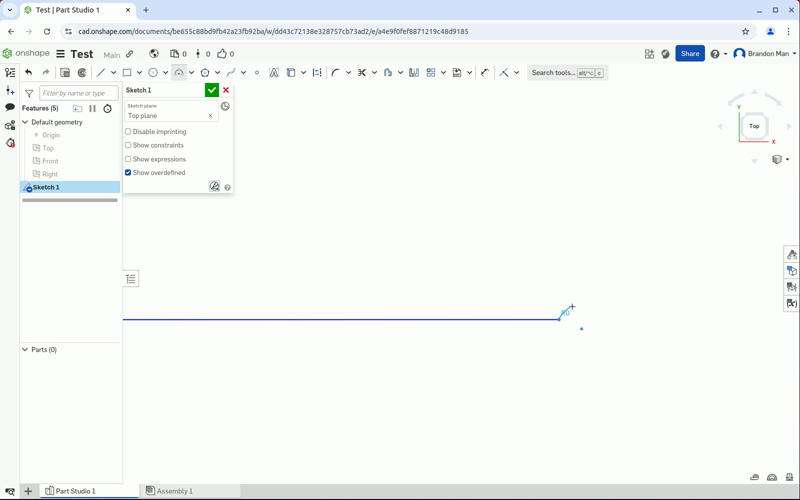
scroll(-6)
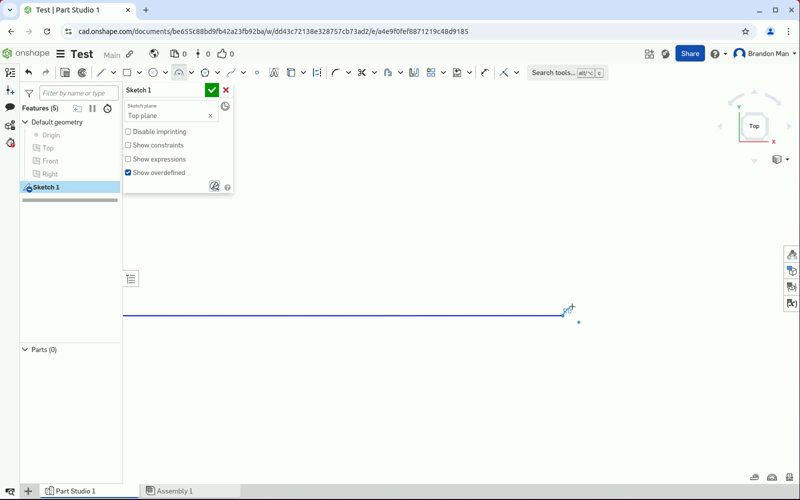
scroll(-6)
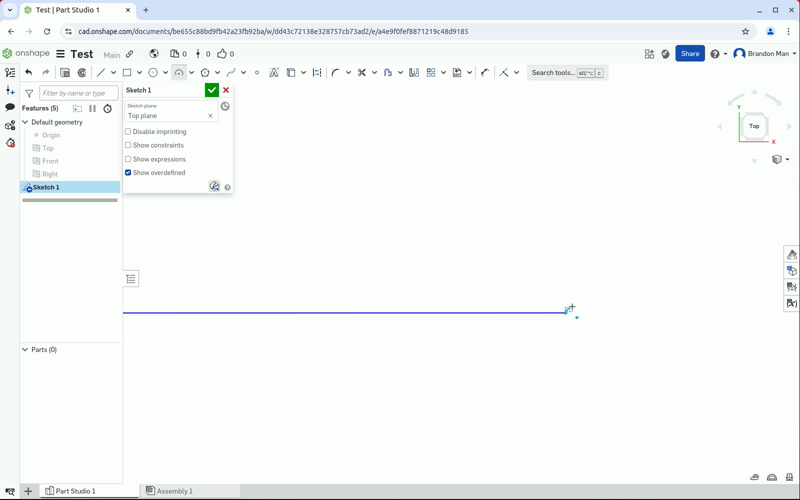
scroll(-6)
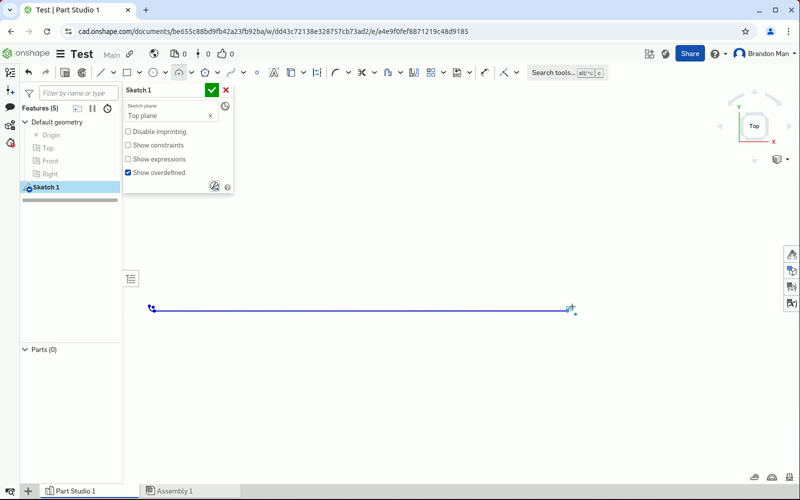
scroll(-6)
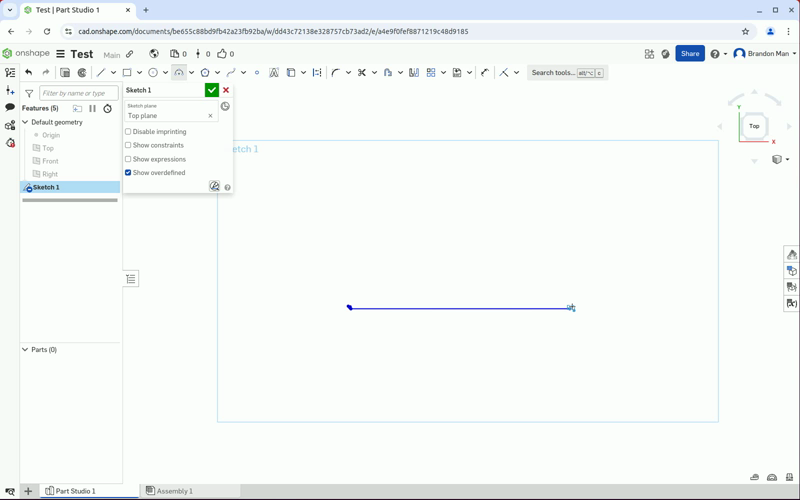
mouse_move(571, 308)
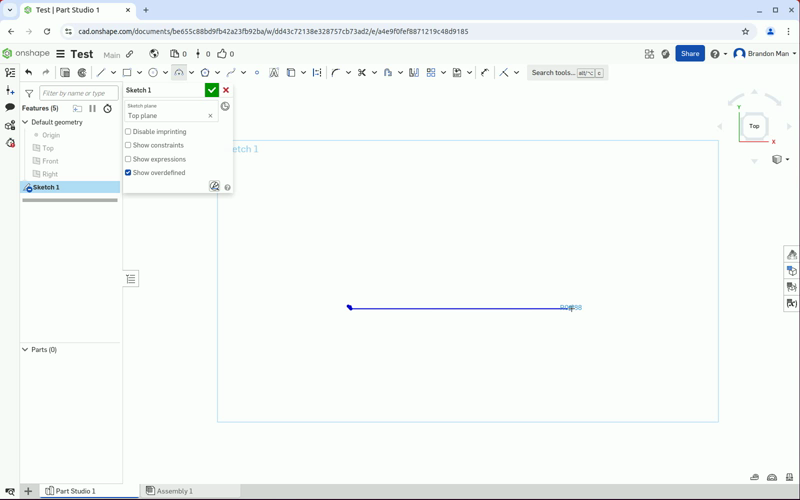
scroll(6)
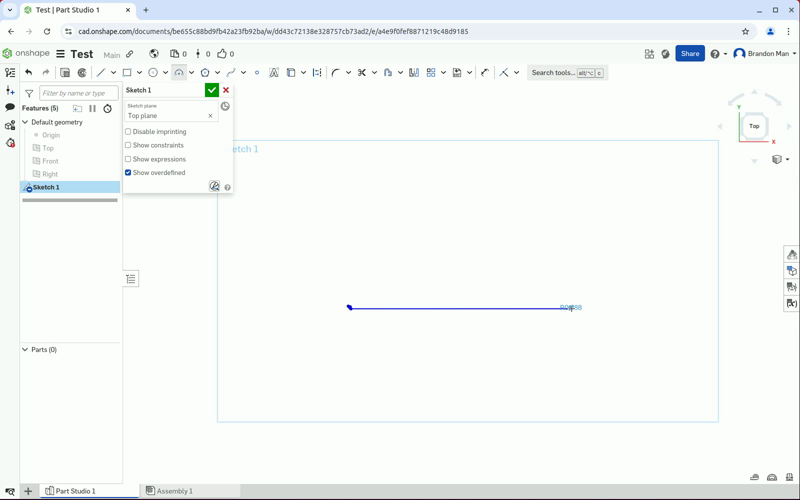
scroll(6)
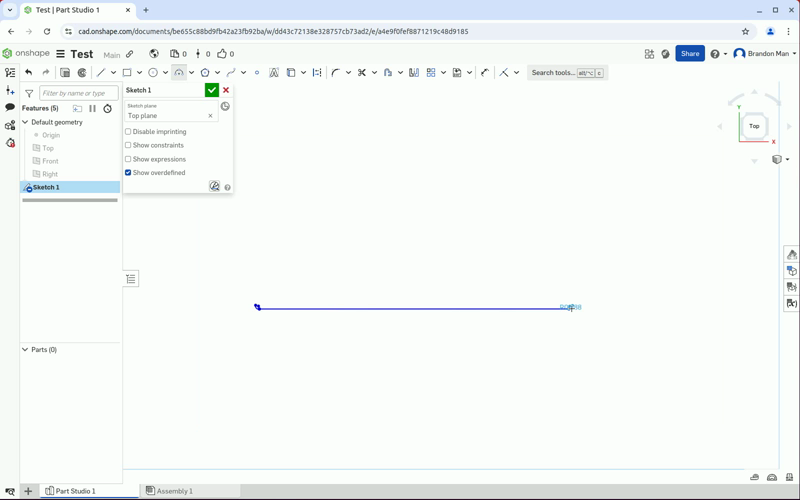
scroll(6)
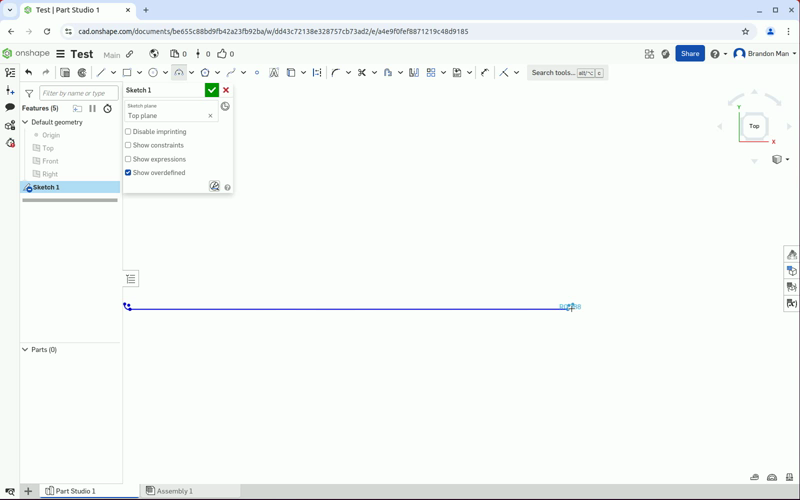
scroll(6)
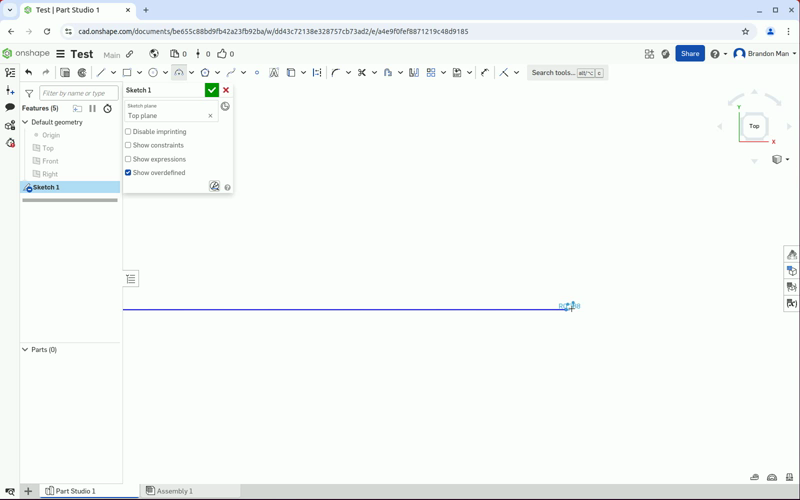
scroll(6)
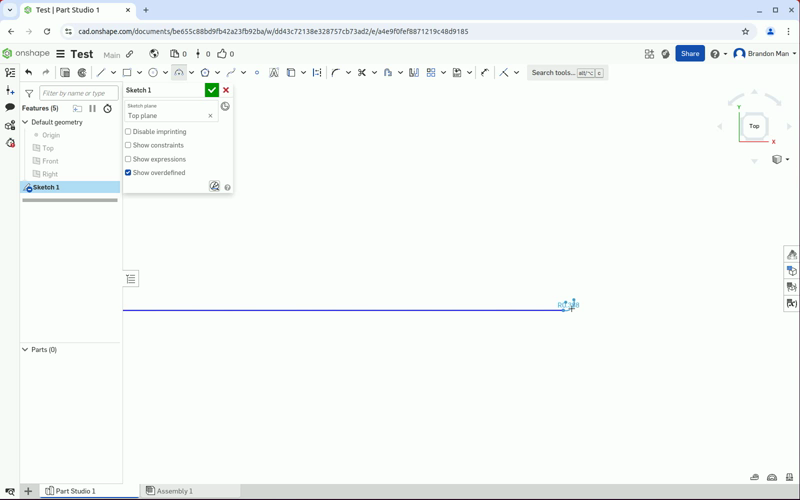
scroll(6)
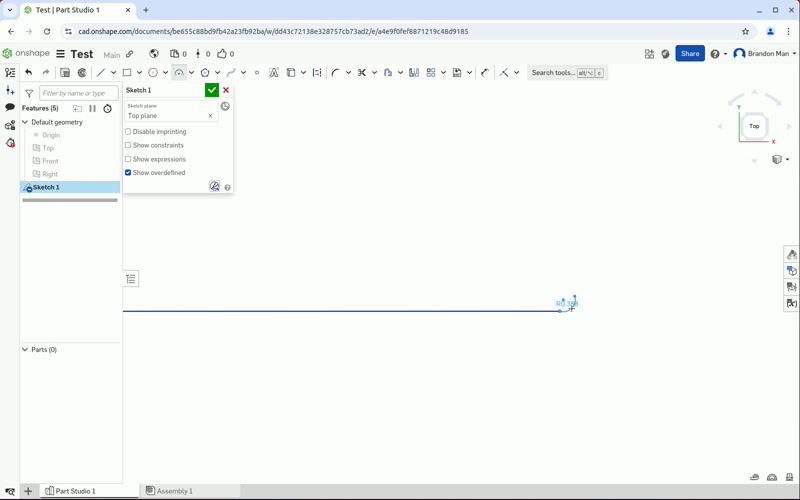
scroll(6)
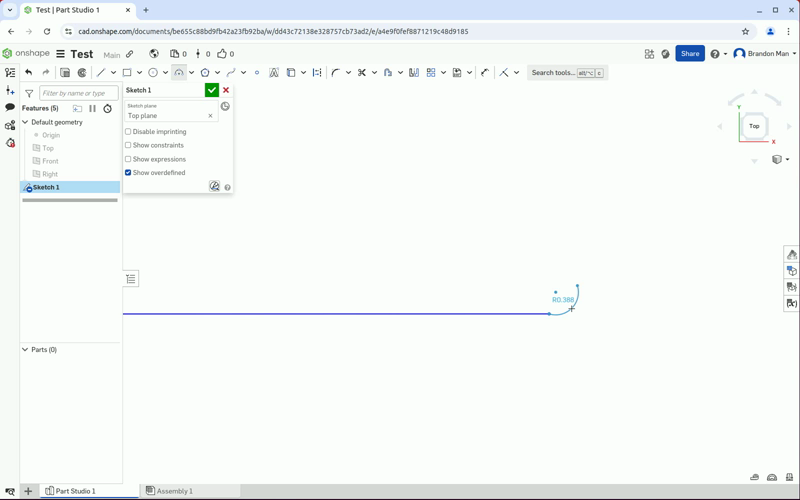
click(571, 308)
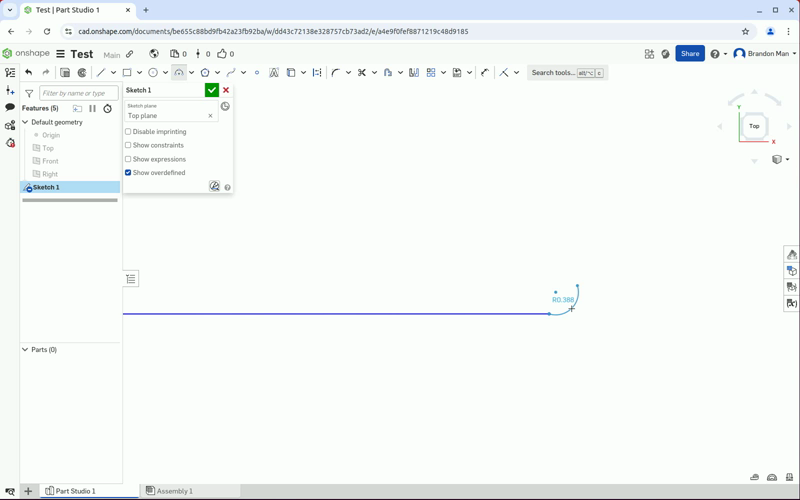
scroll(-6)
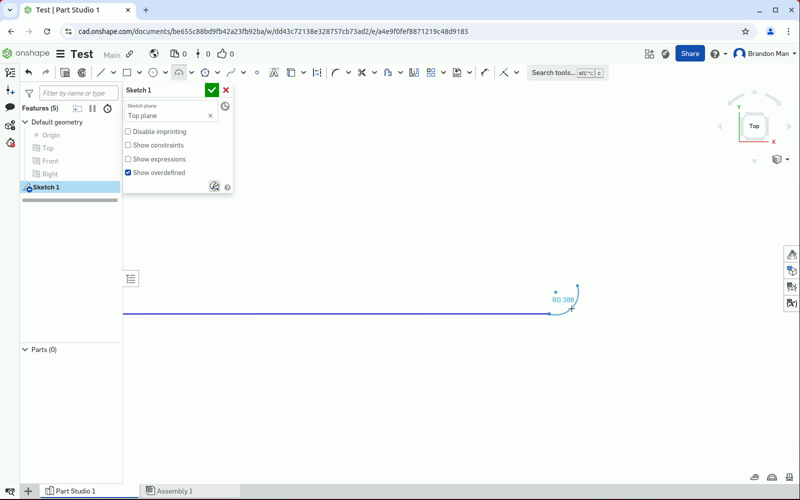
scroll(-6)
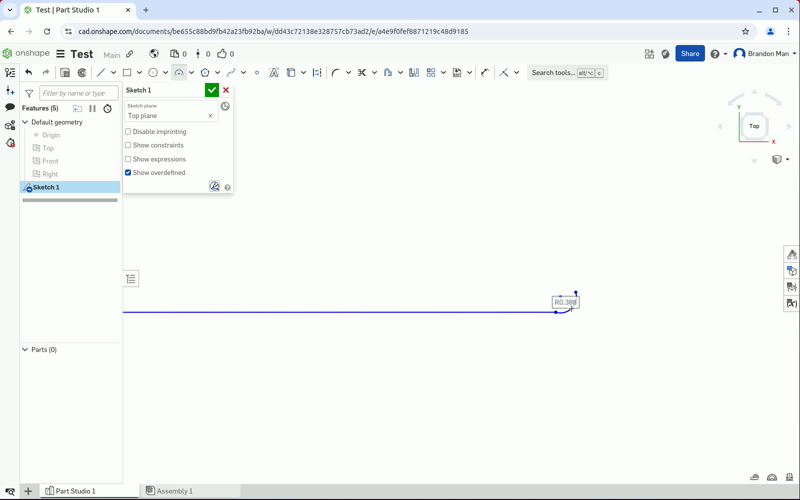
scroll(-6)
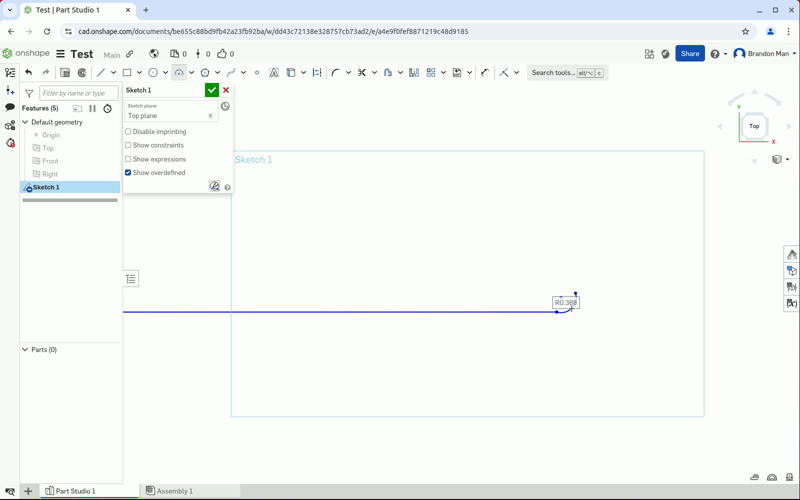
scroll(-6)
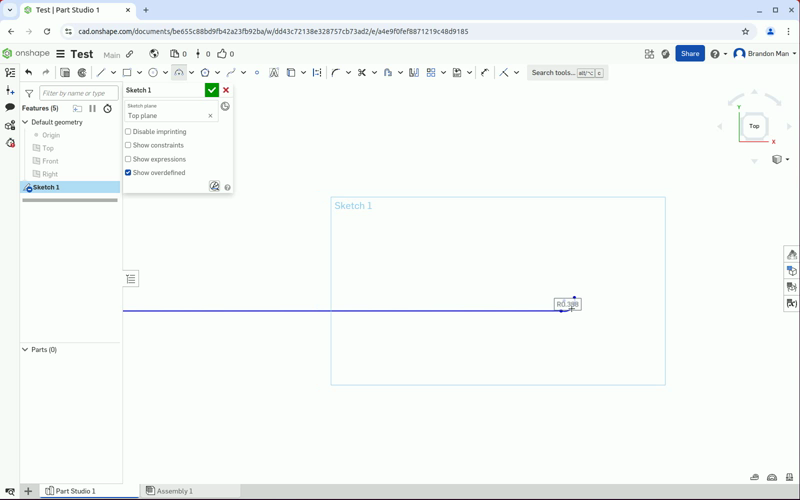
scroll(-6)
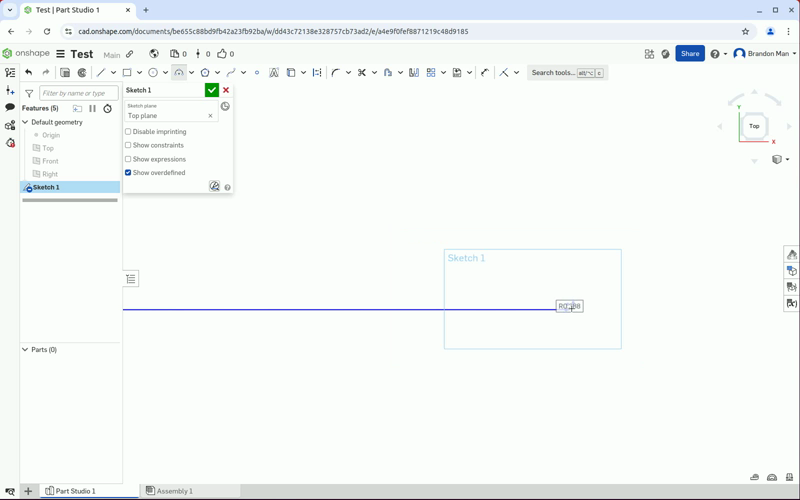
scroll(-6)
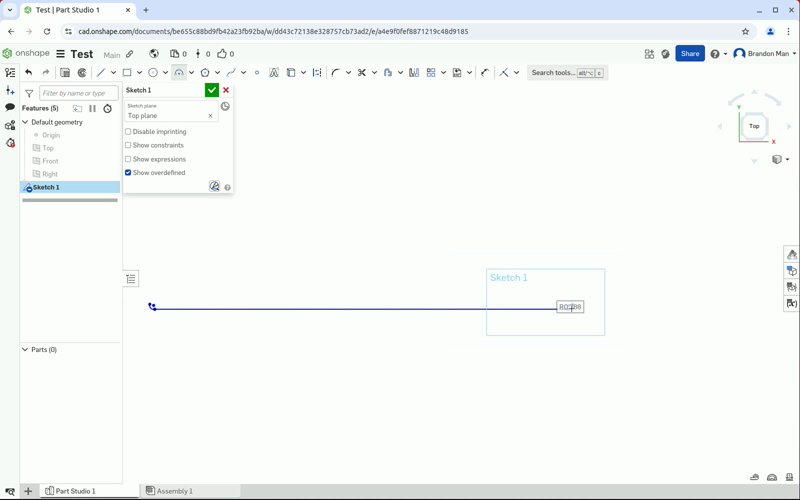
scroll(-6)
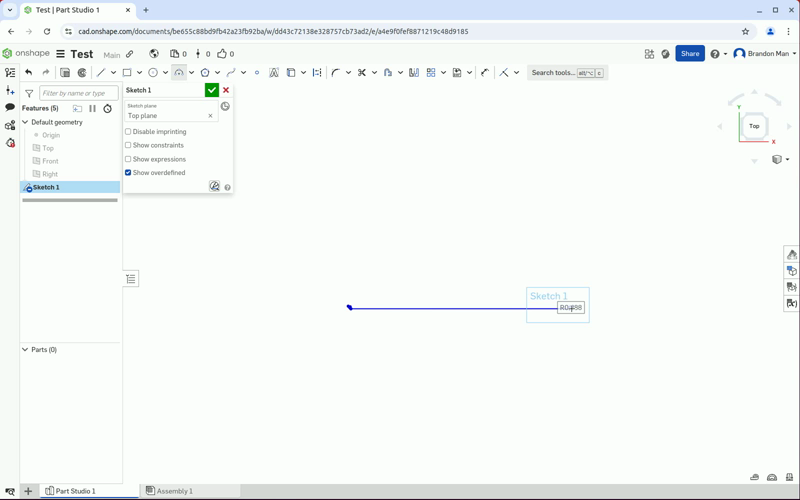
key_up(shift)
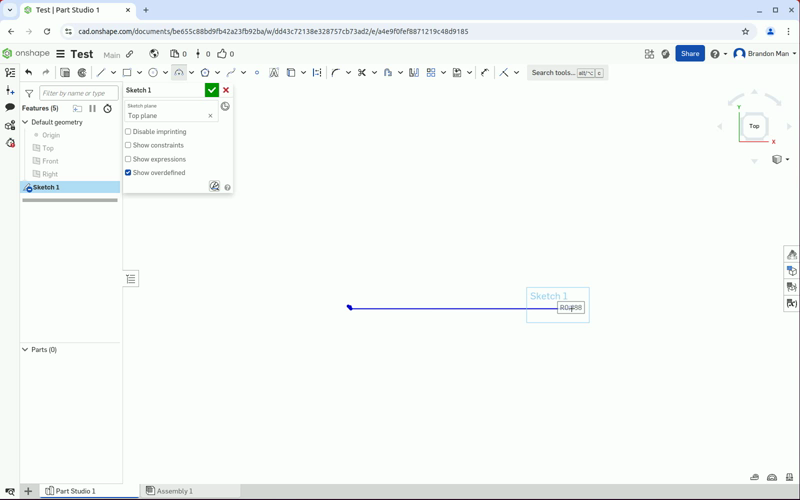
key(esc)
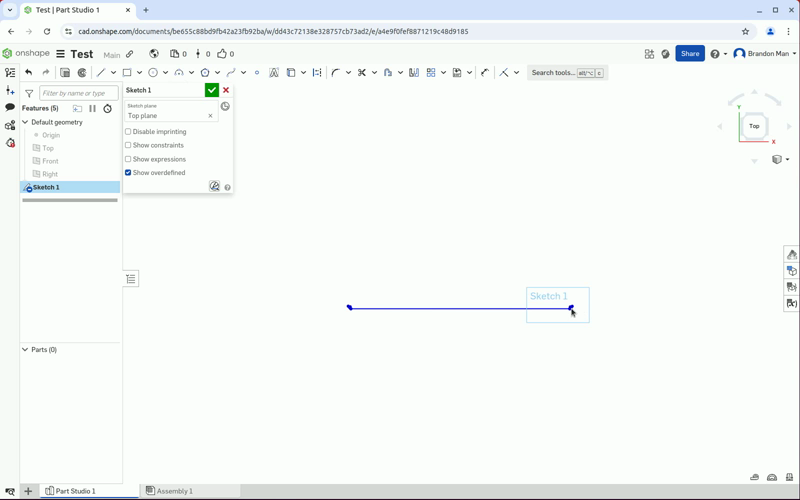
key(l)
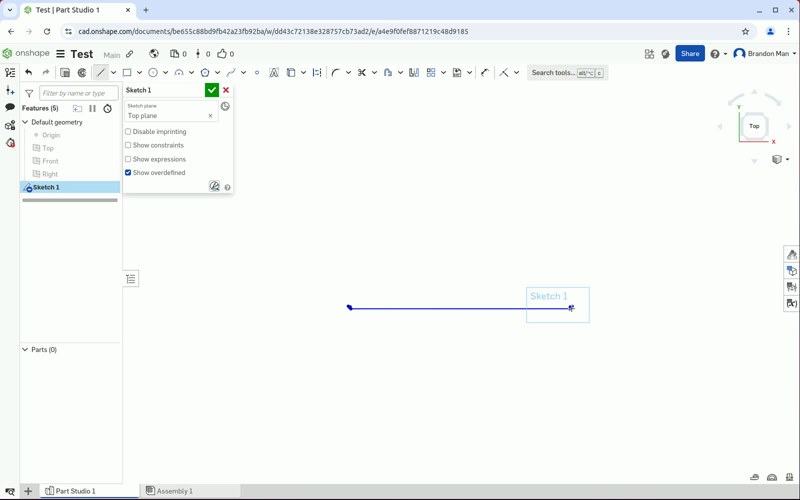
mouse_move(572, 306)
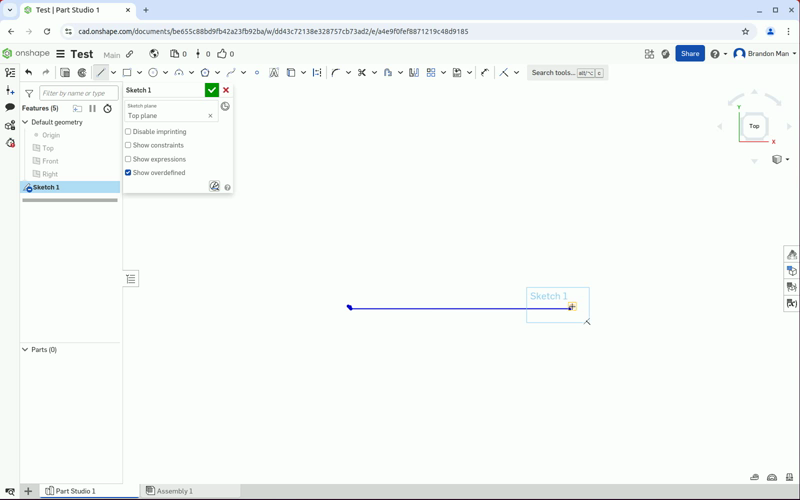
scroll(6)
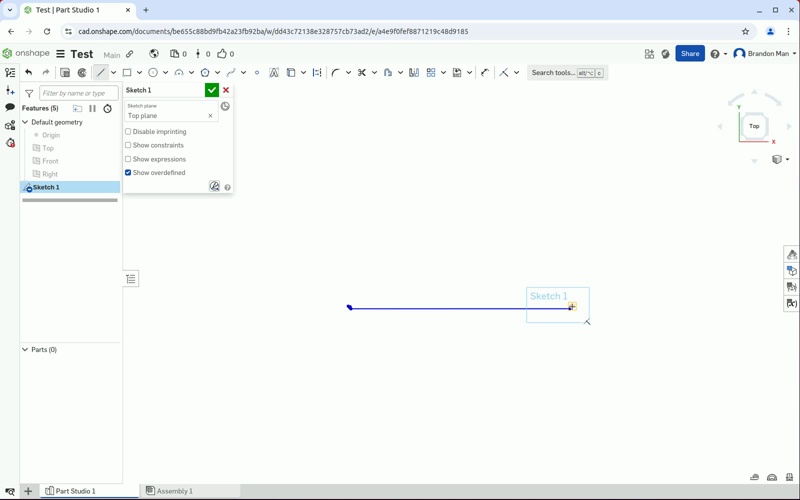
scroll(6)
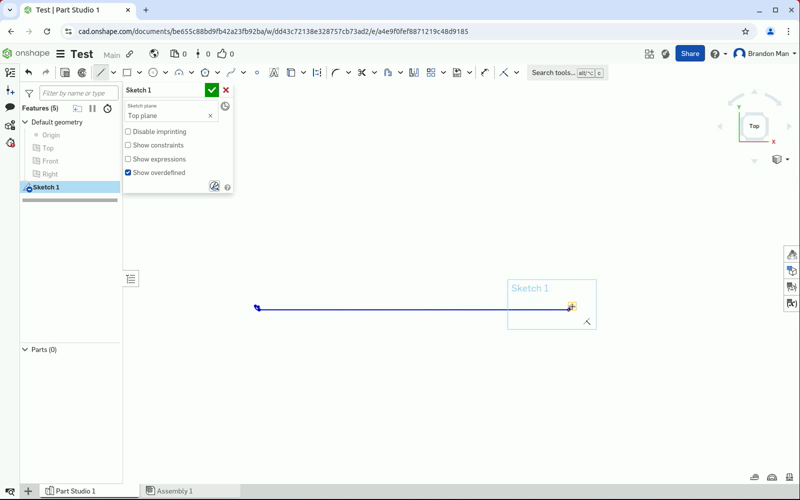
scroll(6)
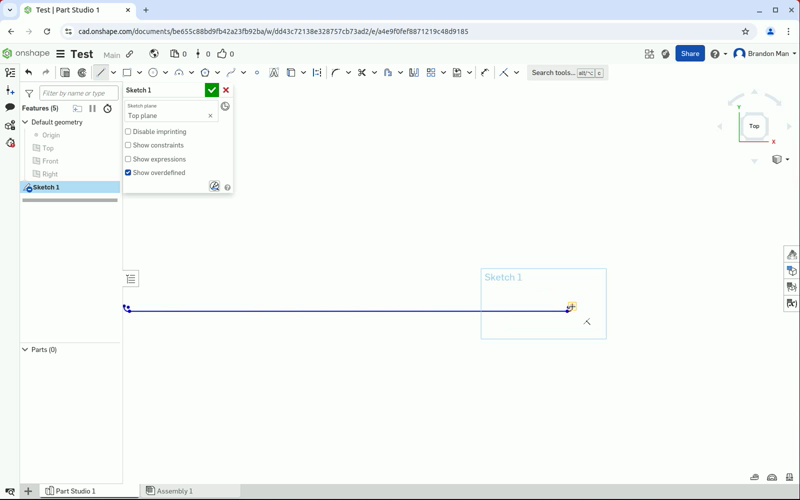
scroll(6)
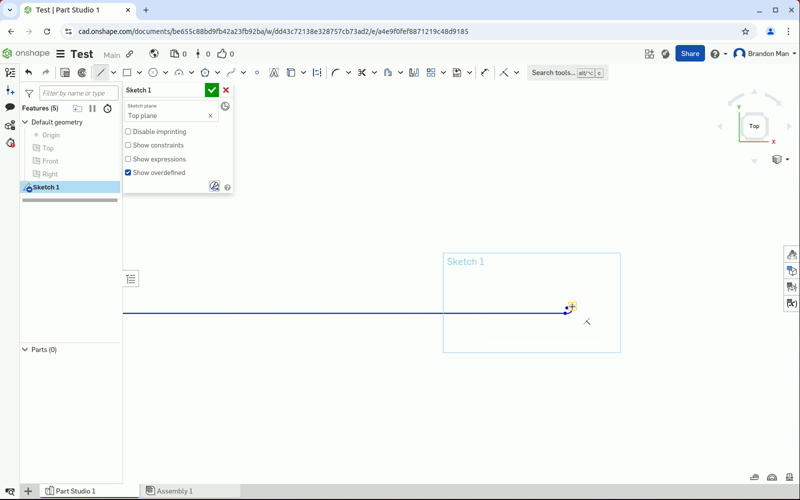
scroll(6)
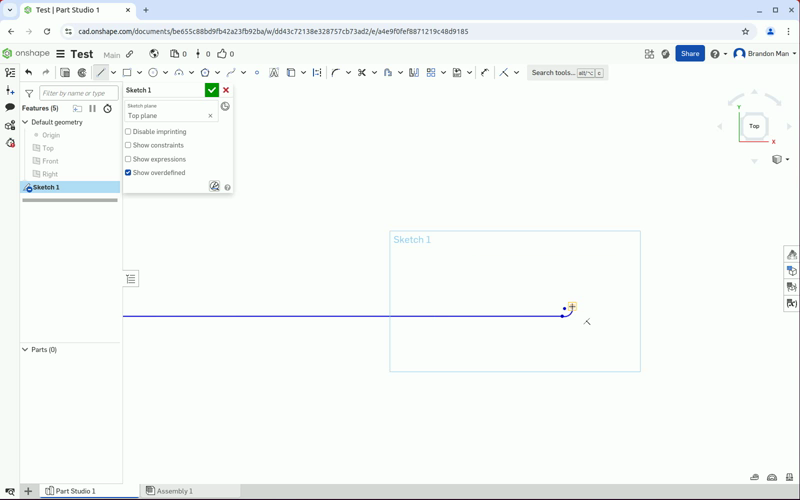
scroll(6)
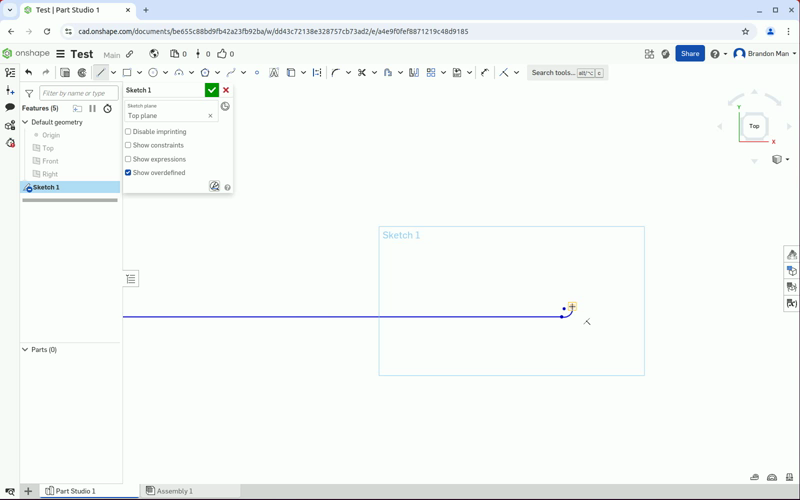
scroll(6)
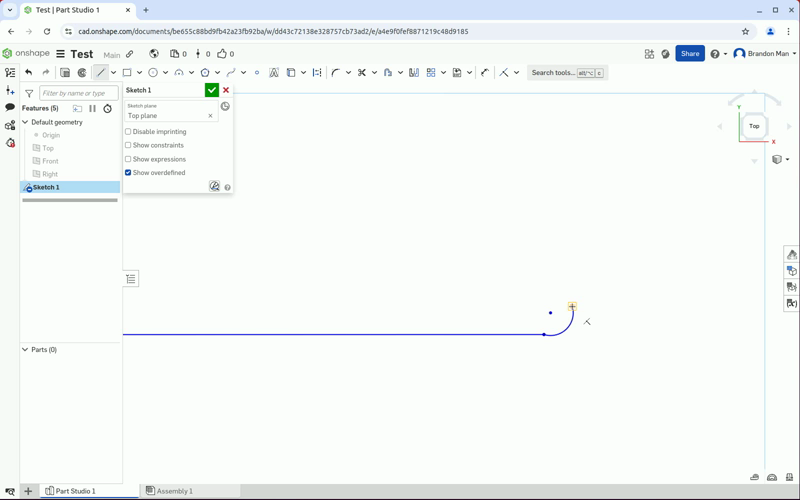
click(572, 306)
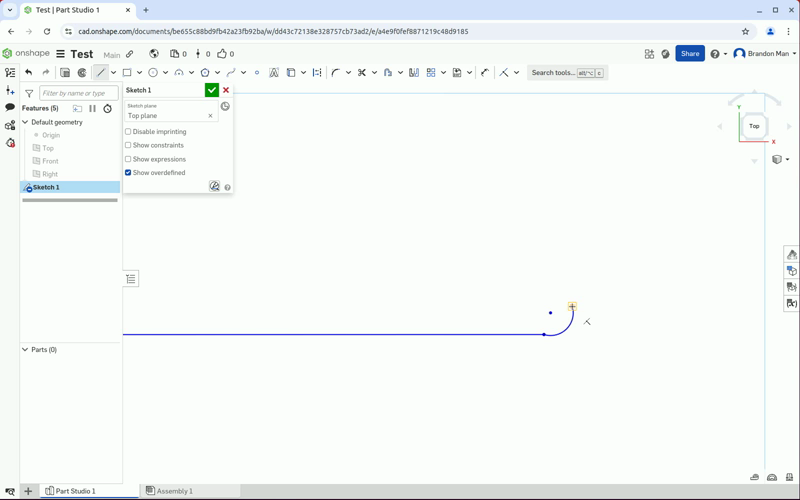
scroll(-6)
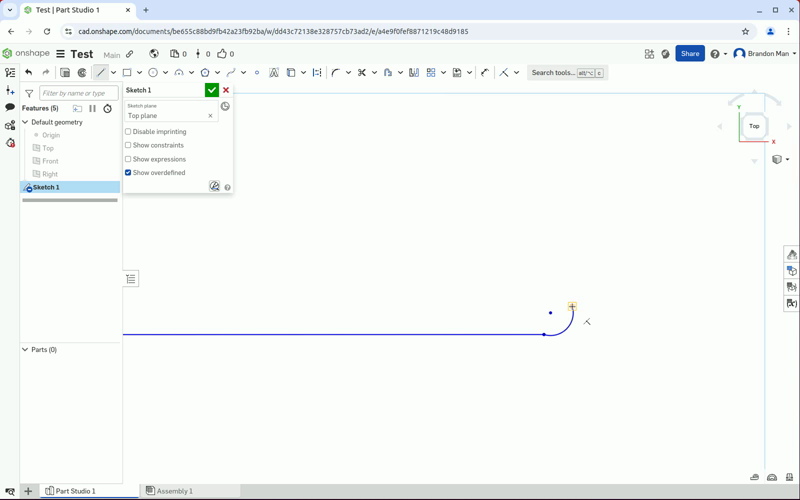
scroll(-6)
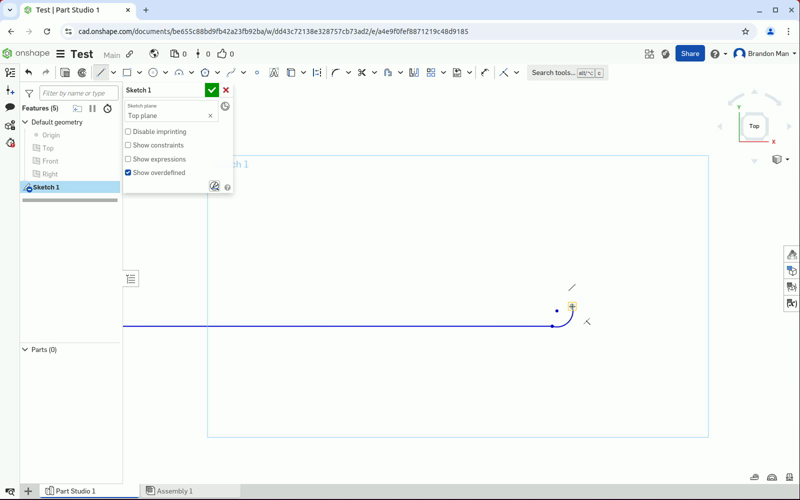
scroll(-6)
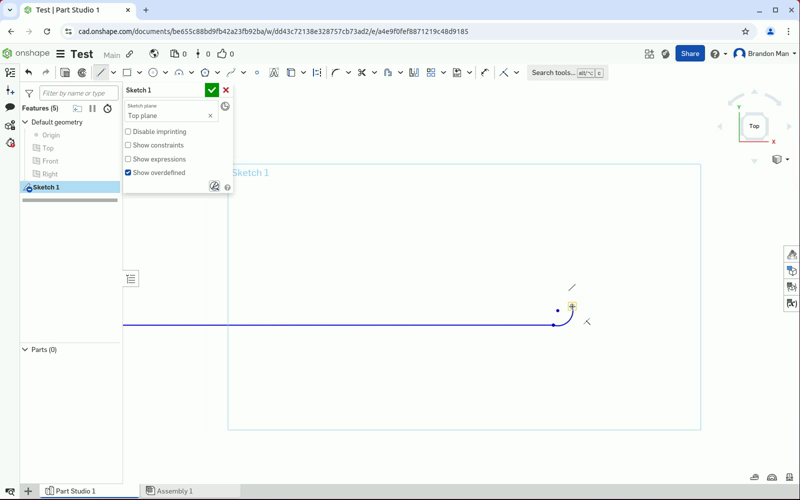
scroll(-6)
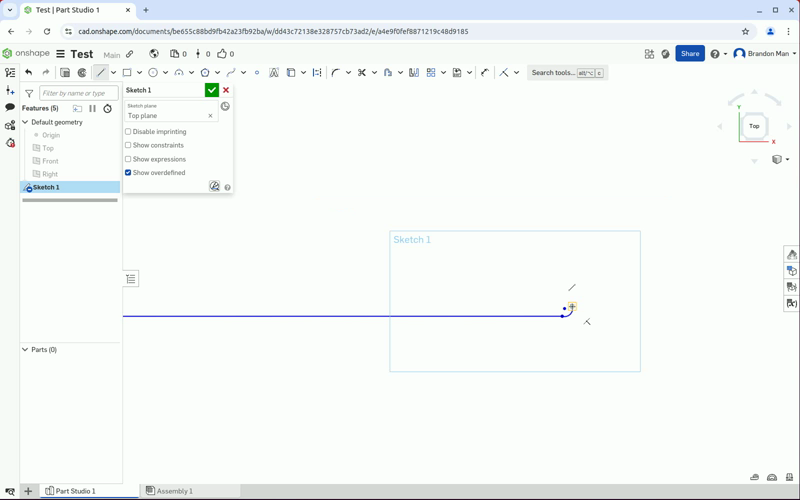
scroll(-6)
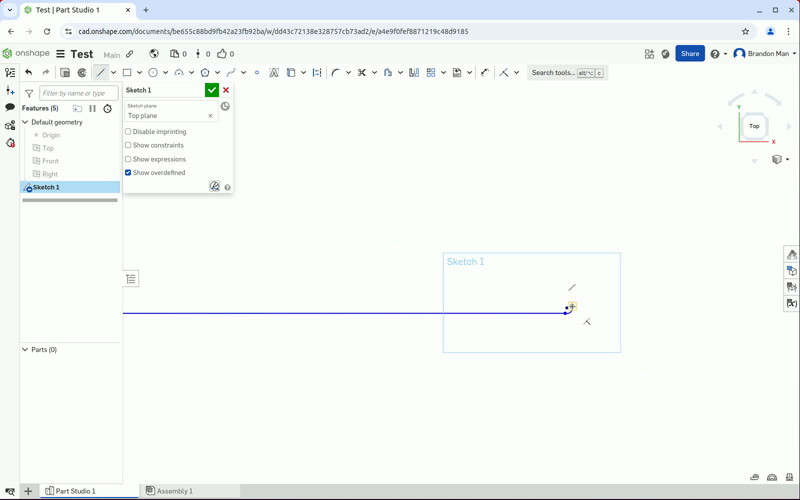
scroll(-6)
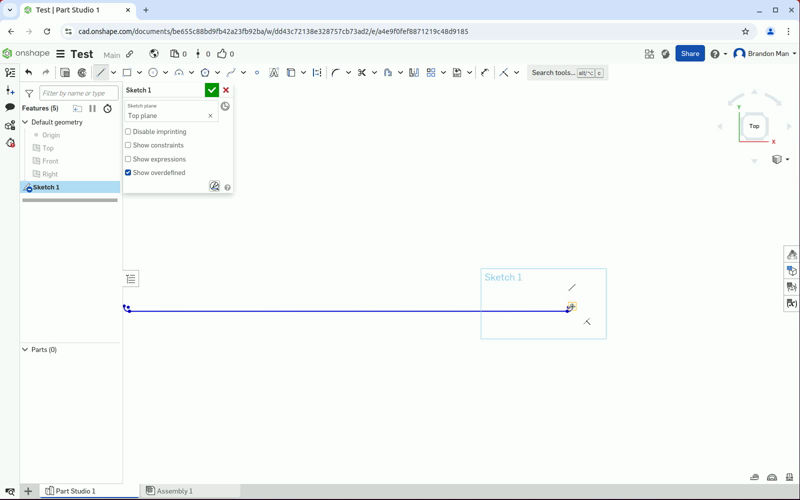
scroll(-6)
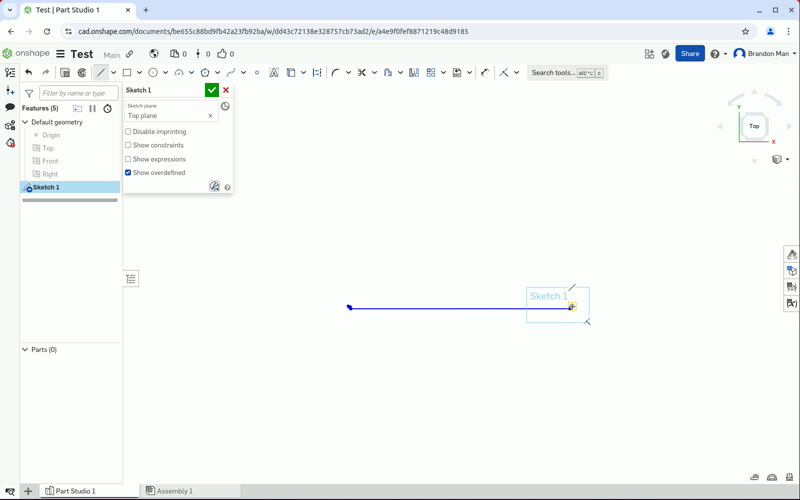
key_down(shift)
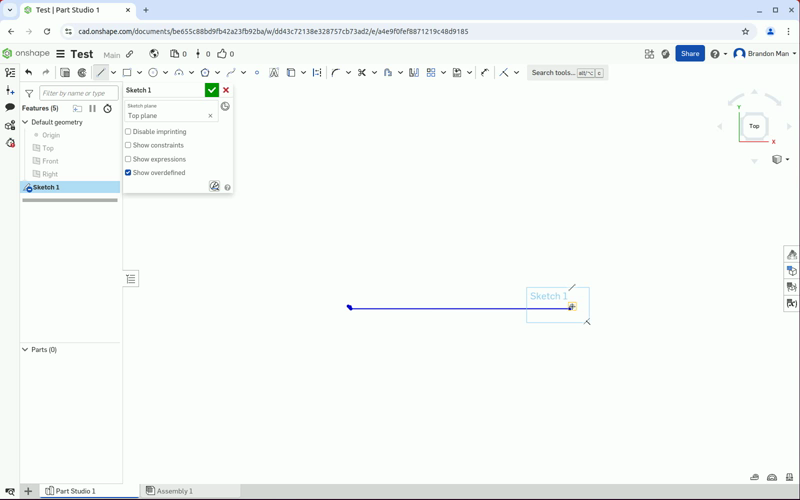
mouse_move(589, 306)
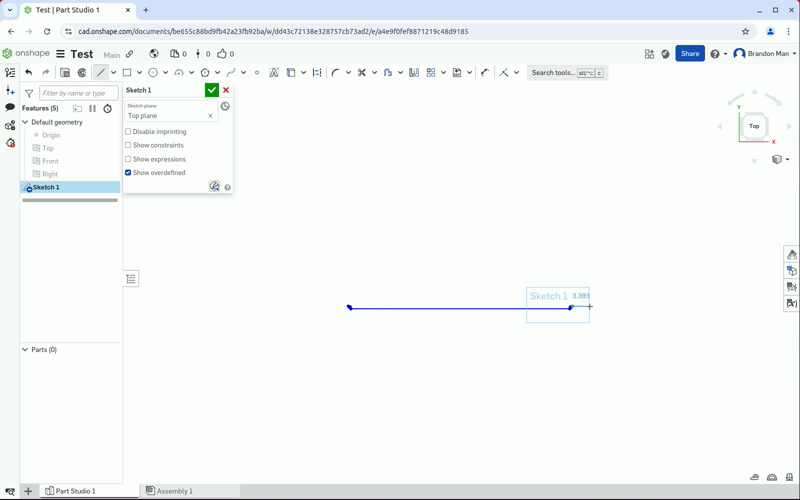
mouse_move(572, 259)
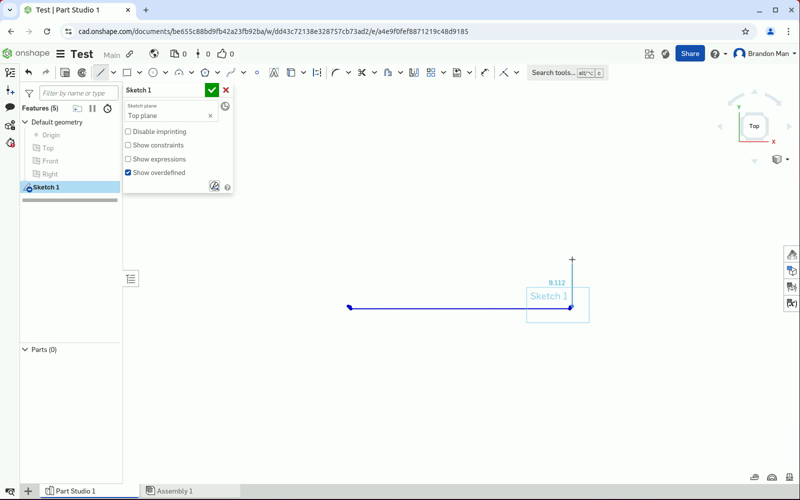
click(572, 259)
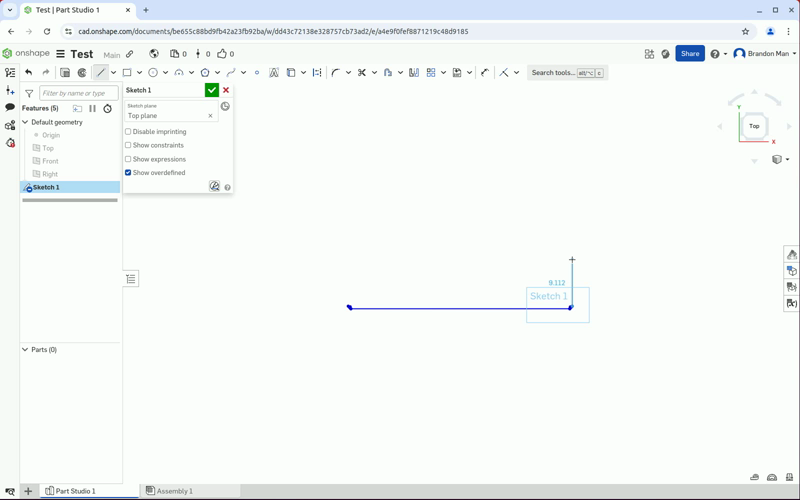
key_up(shift)
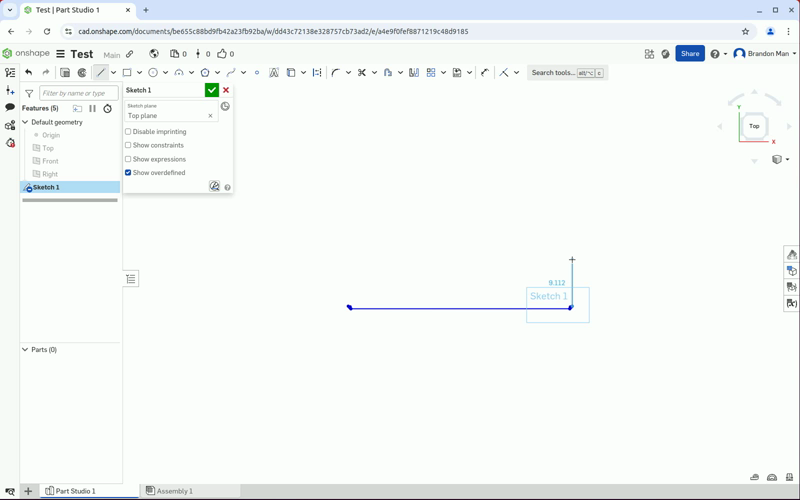
key(esc)
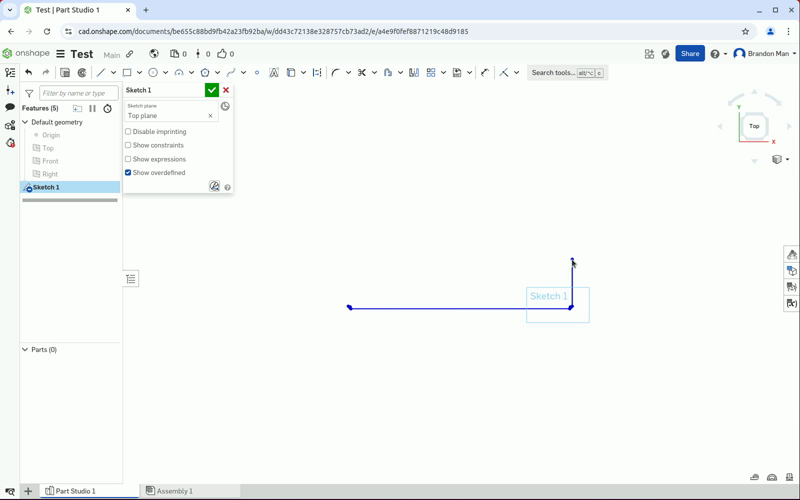
key(a)
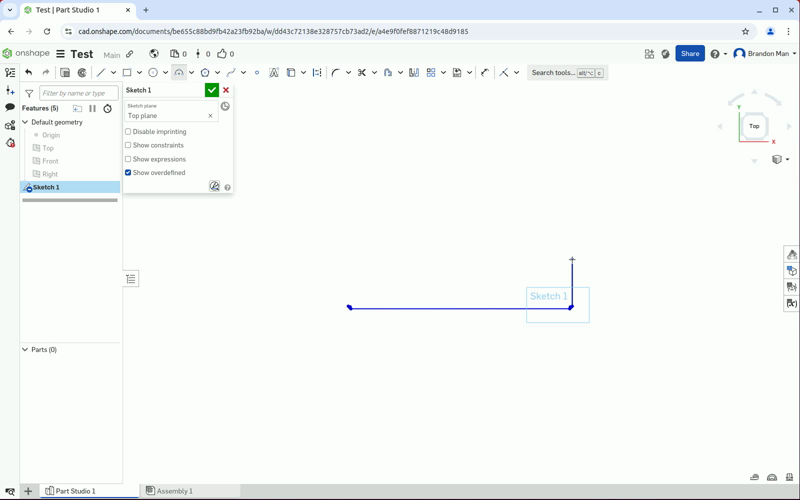
mouse_move(572, 259)
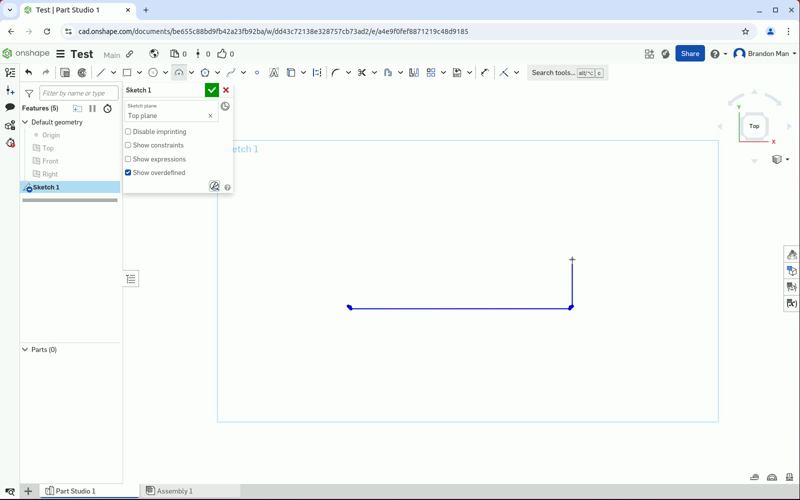
click(572, 259)
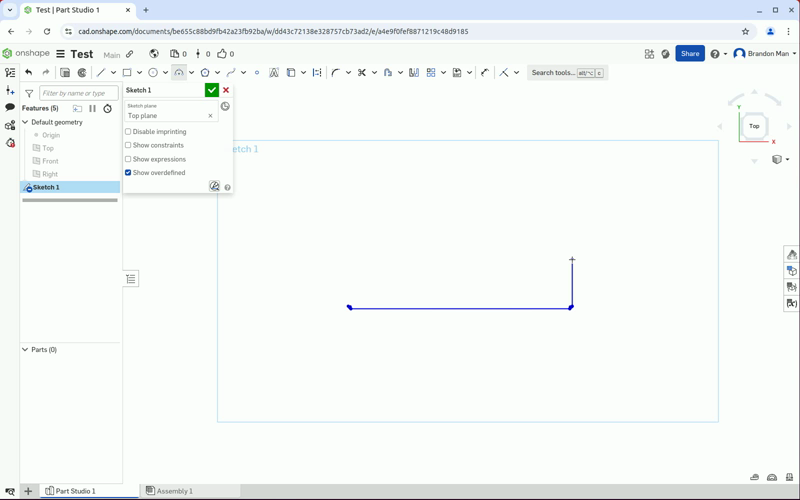
key_down(shift)
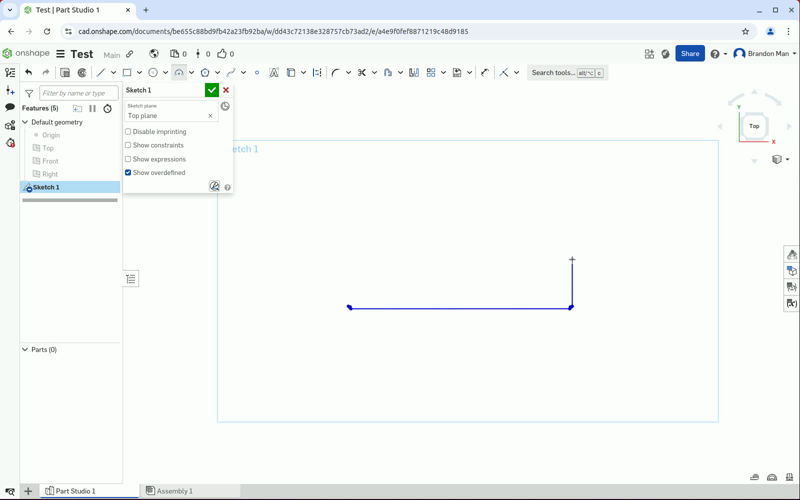
mouse_move(569, 256)
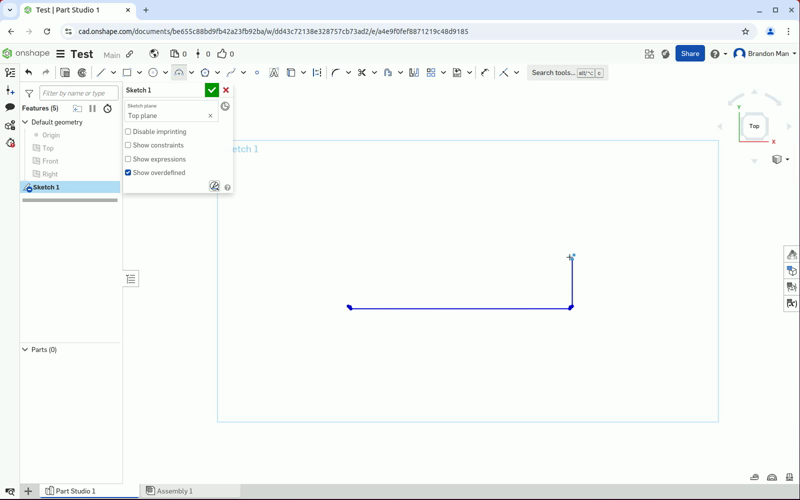
scroll(6)
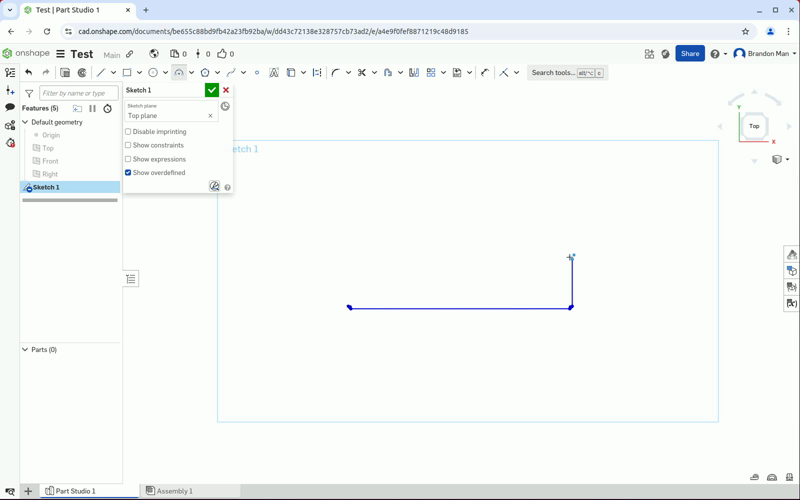
scroll(6)
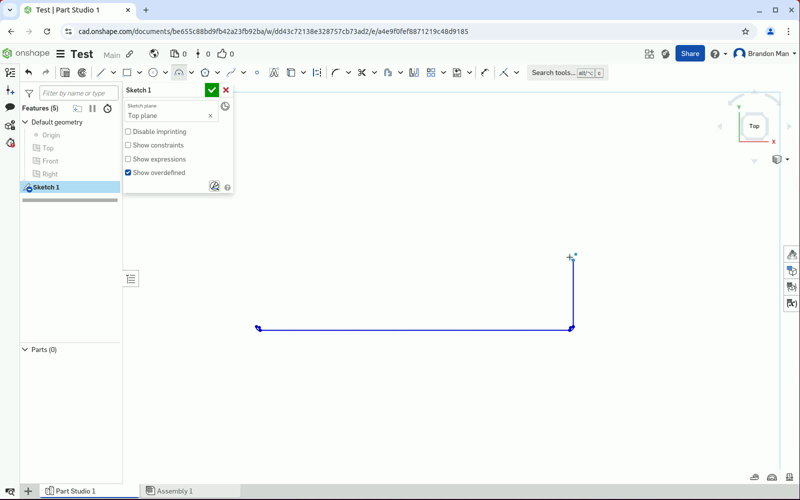
scroll(6)
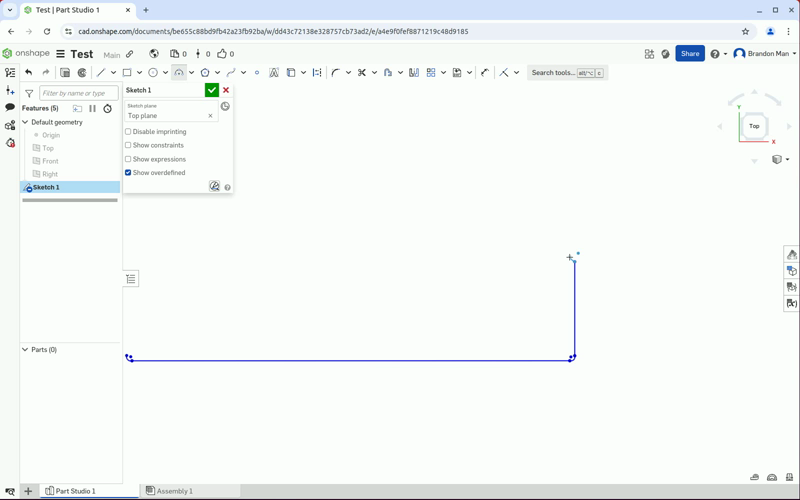
scroll(6)
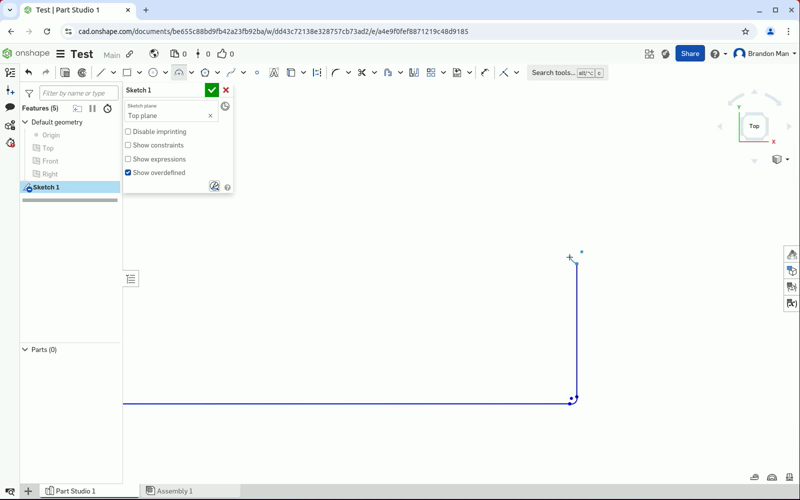
scroll(6)
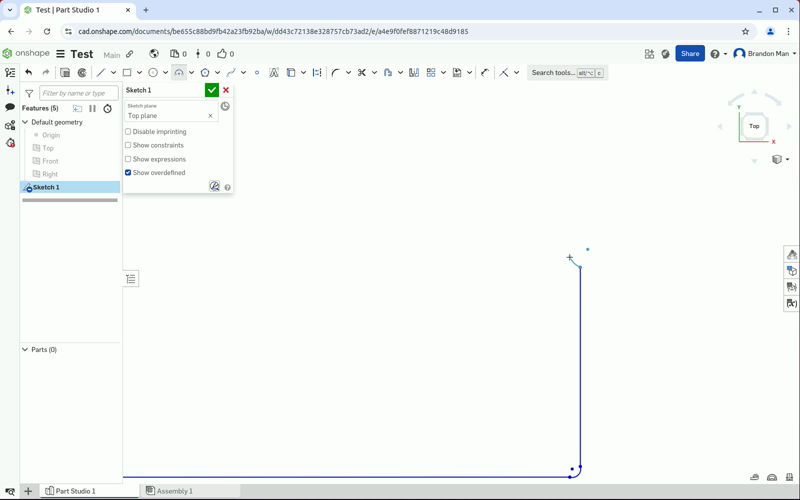
scroll(6)
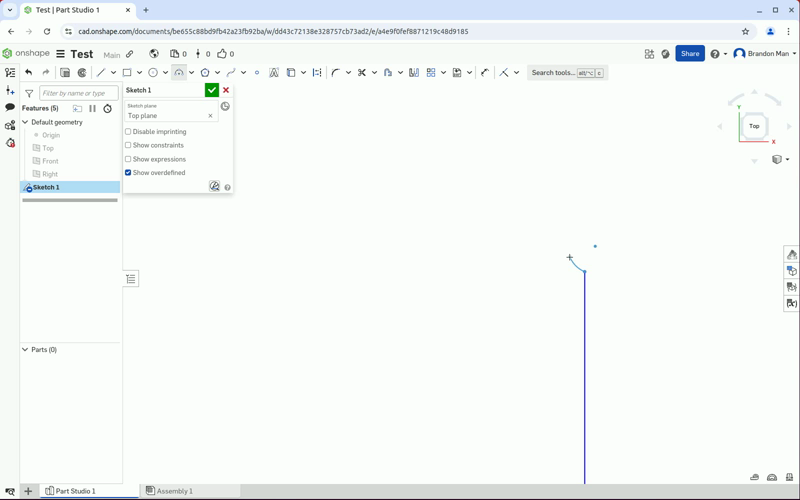
scroll(6)
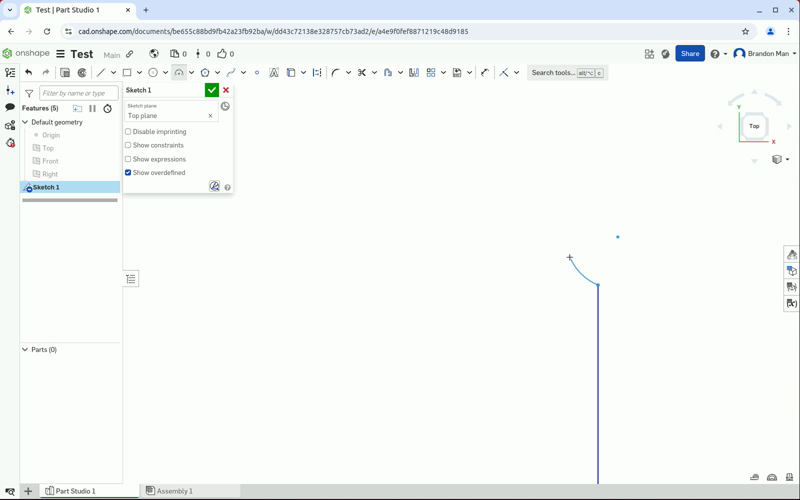
click(569, 256)
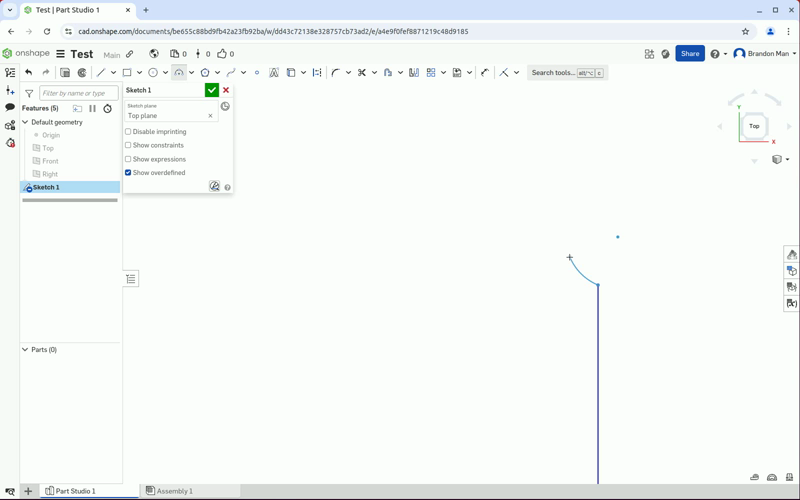
scroll(-6)
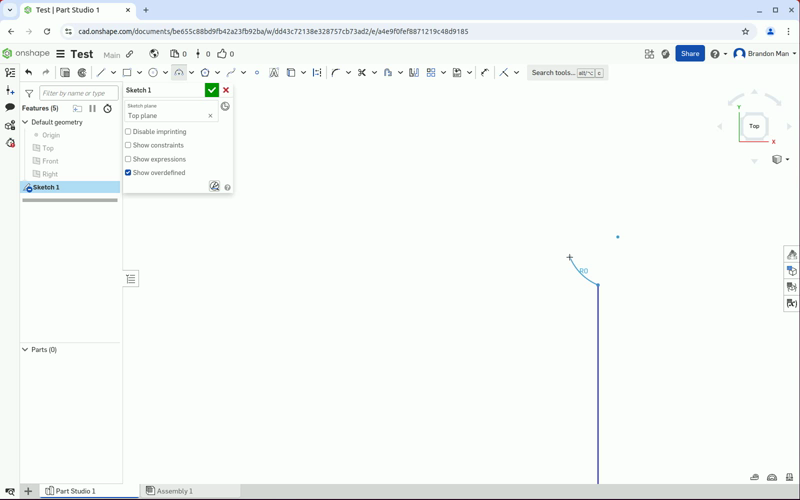
scroll(-6)
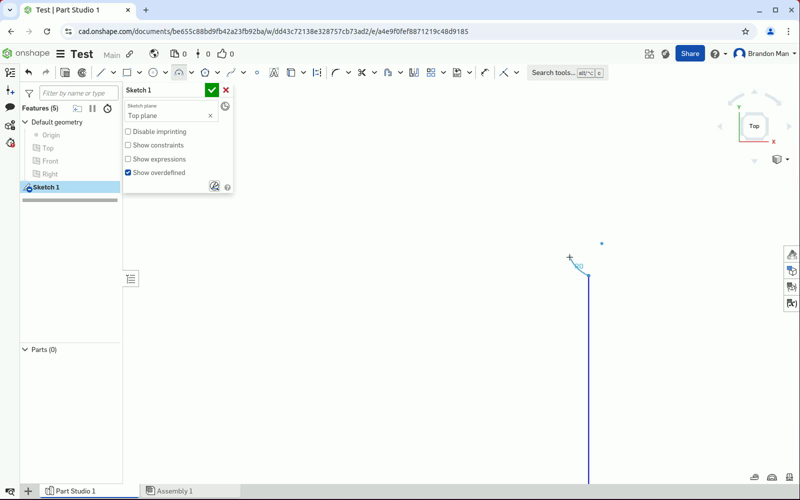
scroll(-6)
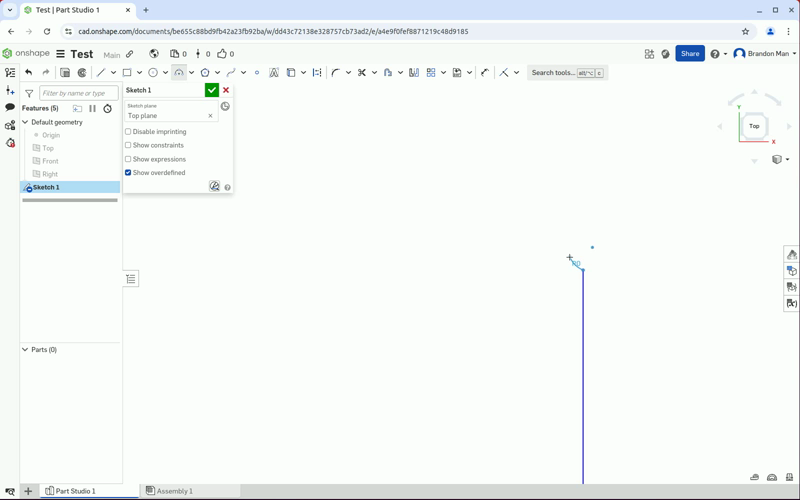
scroll(-6)
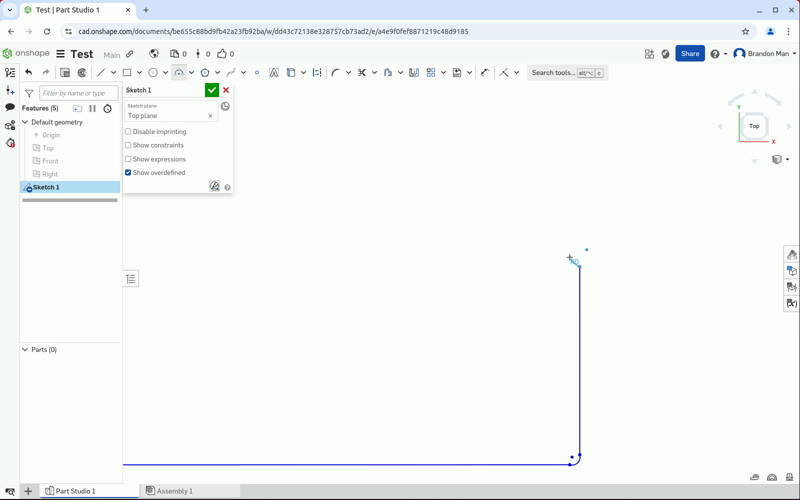
scroll(-6)
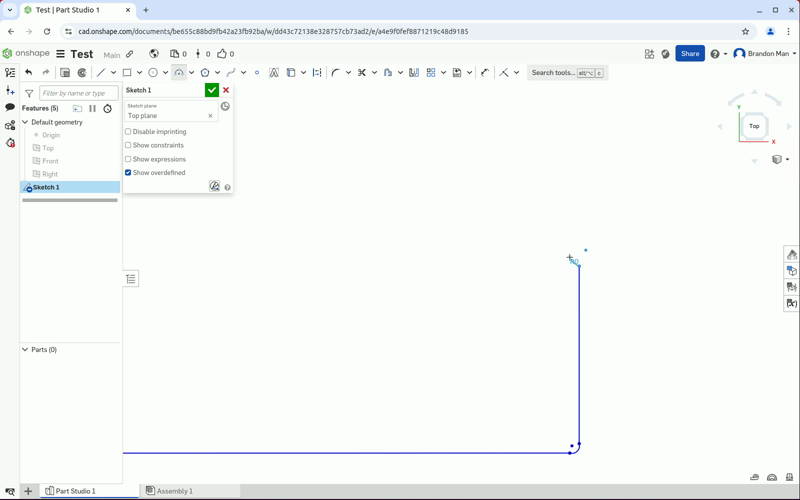
scroll(-6)
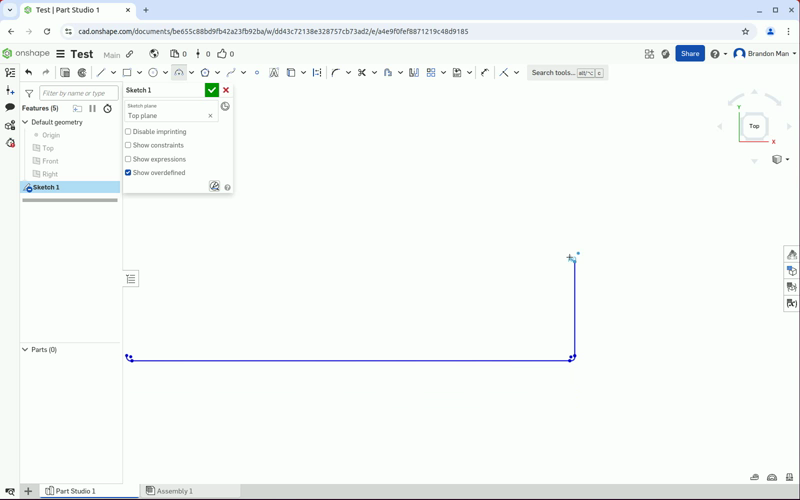
scroll(-6)
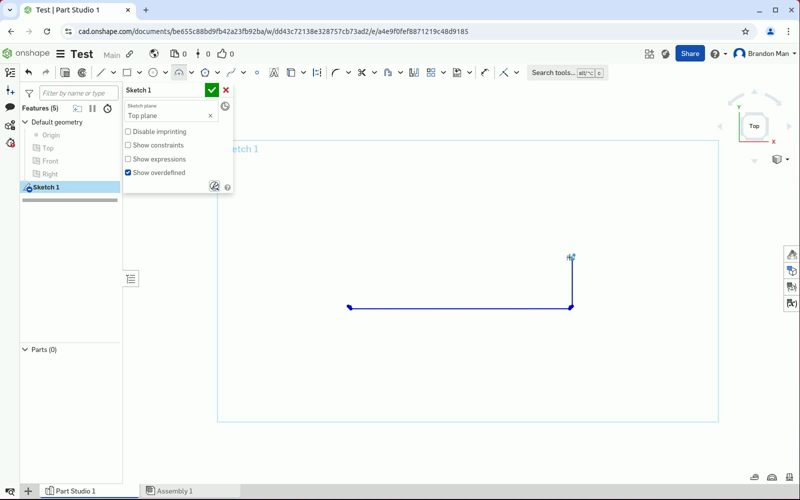
mouse_move(571, 257)
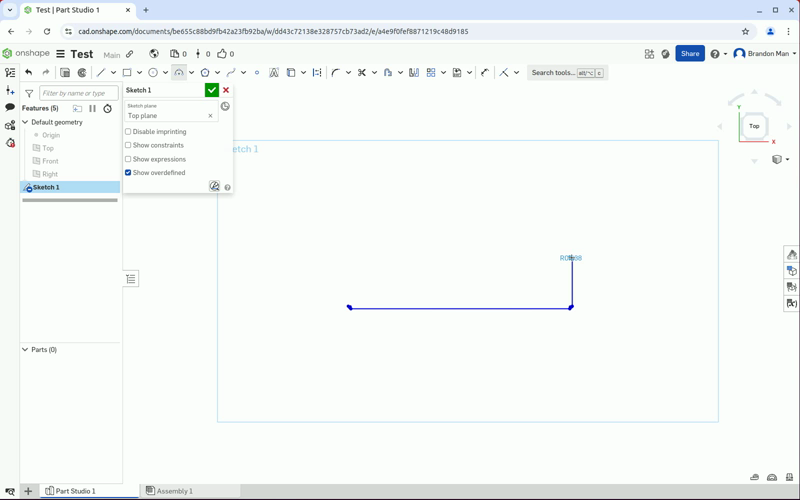
scroll(6)
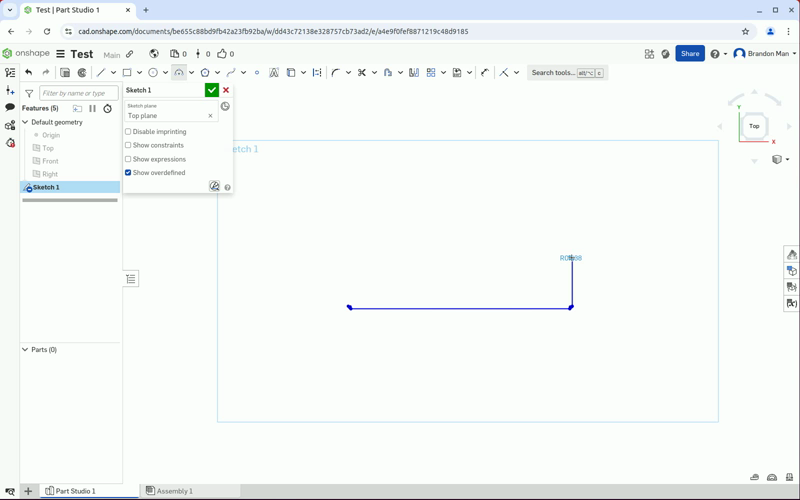
scroll(6)
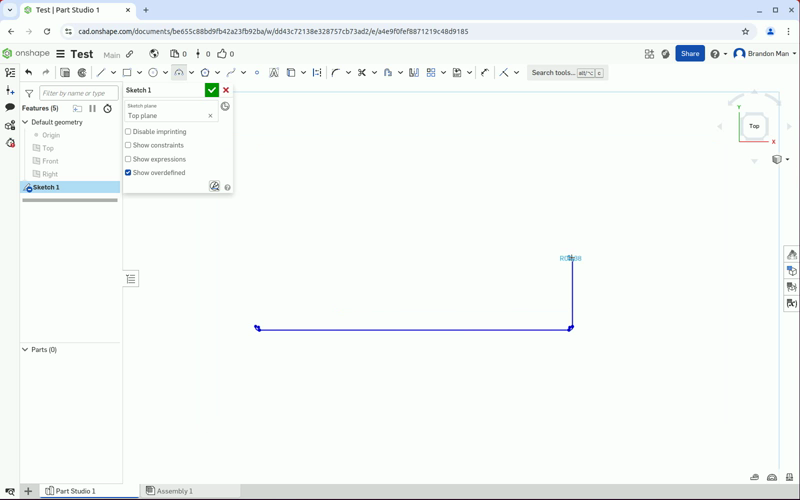
scroll(6)
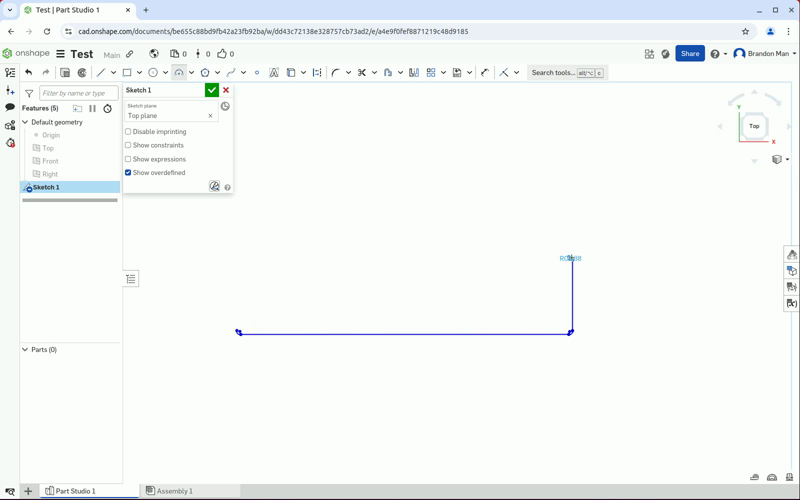
scroll(6)
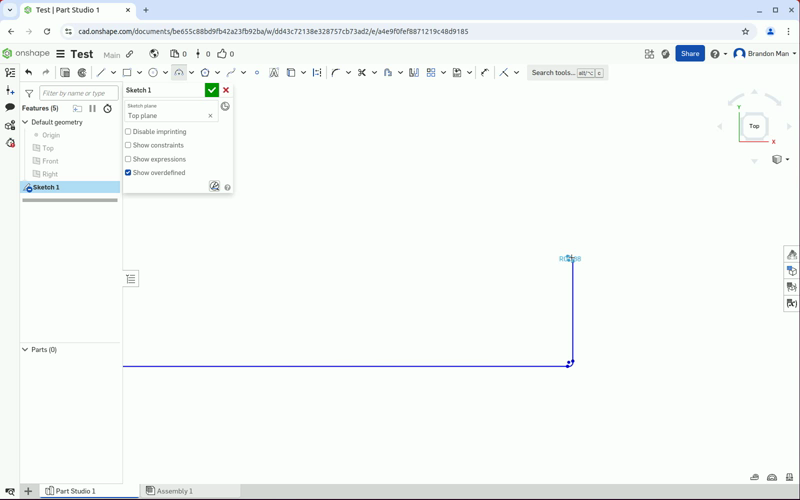
scroll(6)
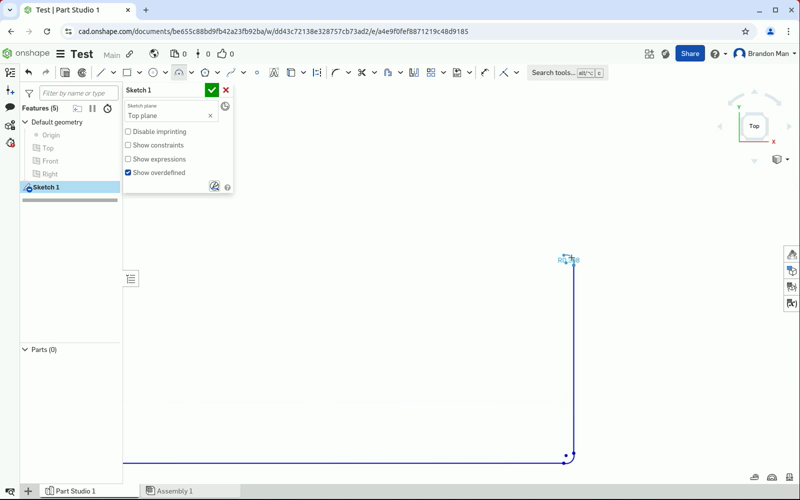
scroll(6)
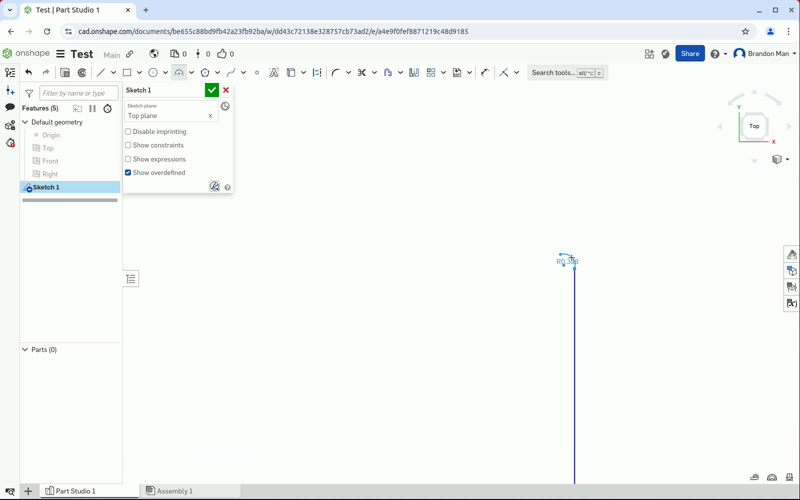
scroll(6)
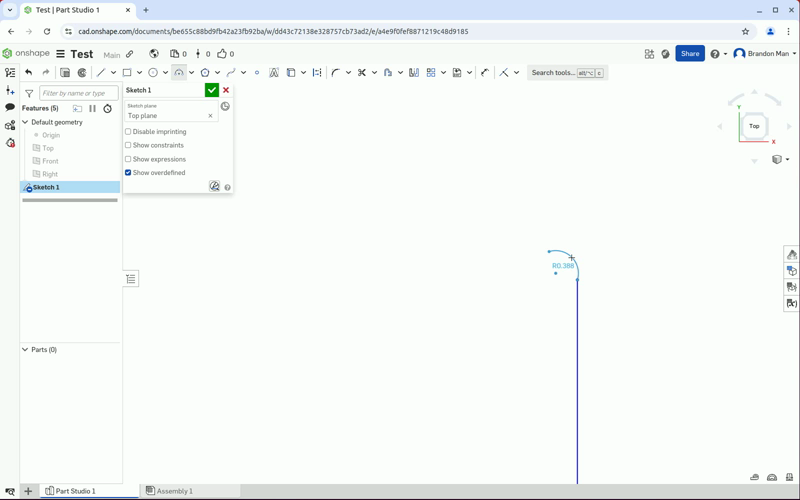
click(571, 257)
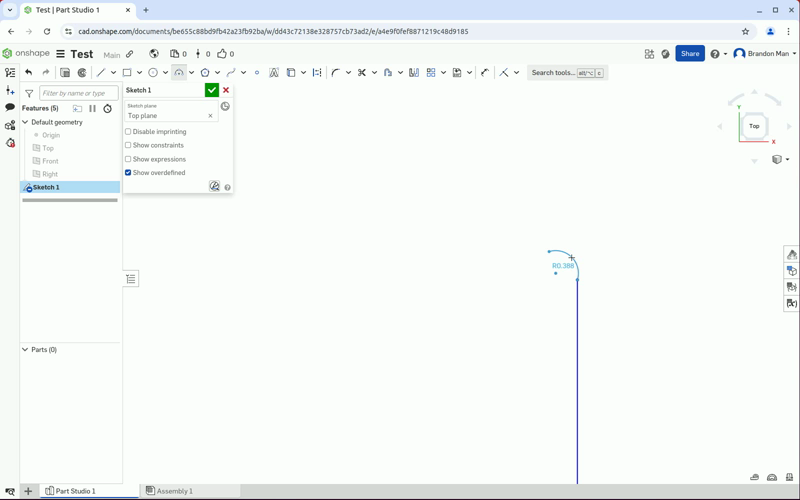
scroll(-6)
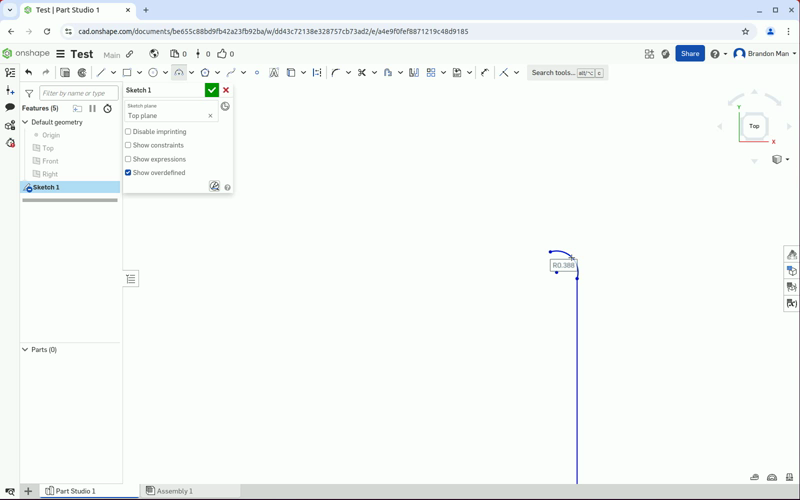
scroll(-6)
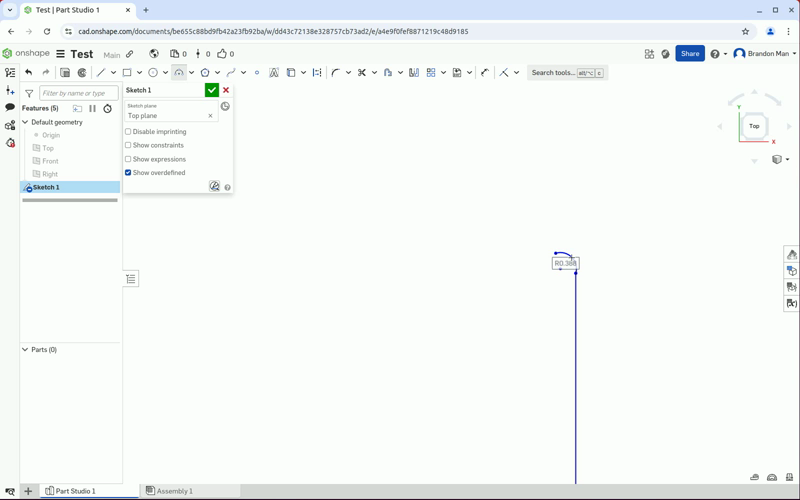
scroll(-6)
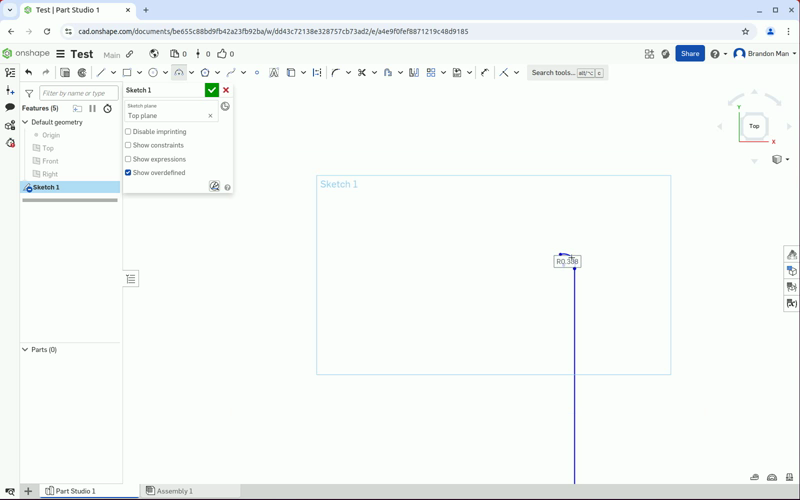
scroll(-6)
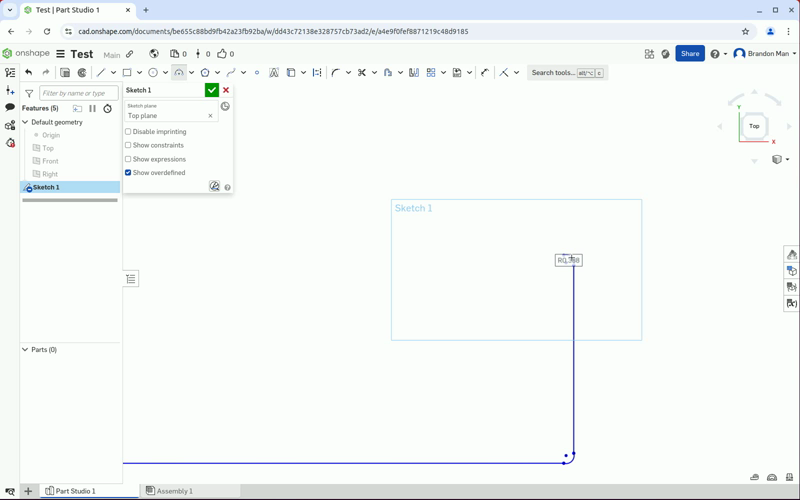
scroll(-6)
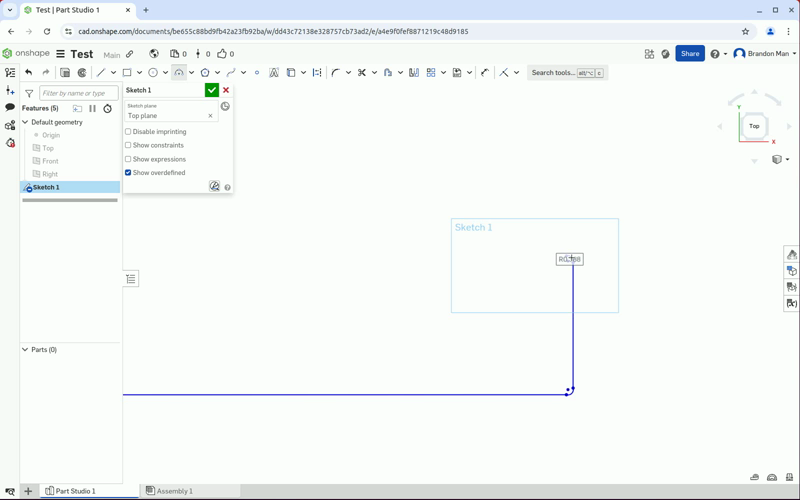
scroll(-6)
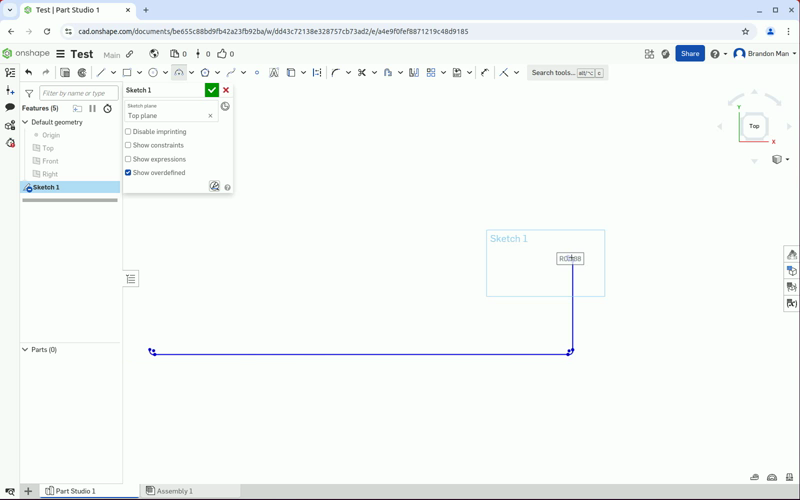
scroll(-6)
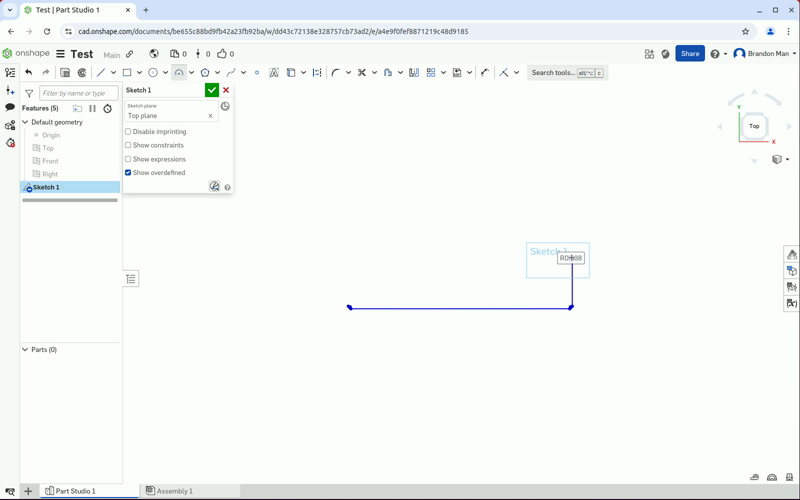
key_up(shift)
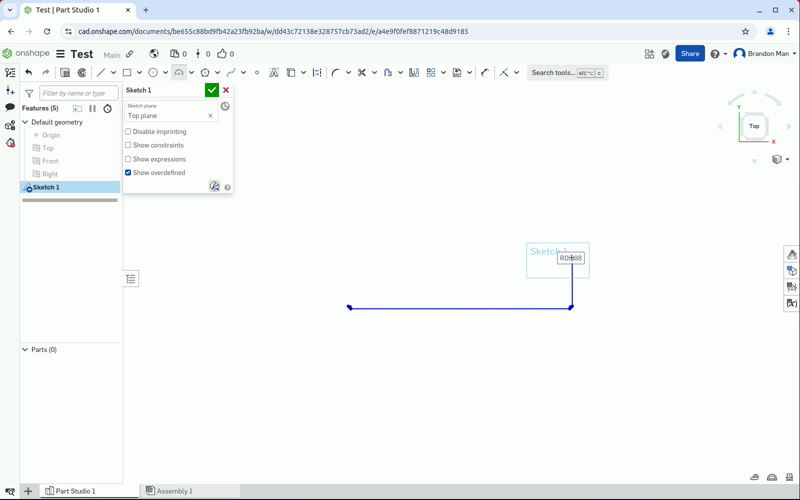
key(esc)
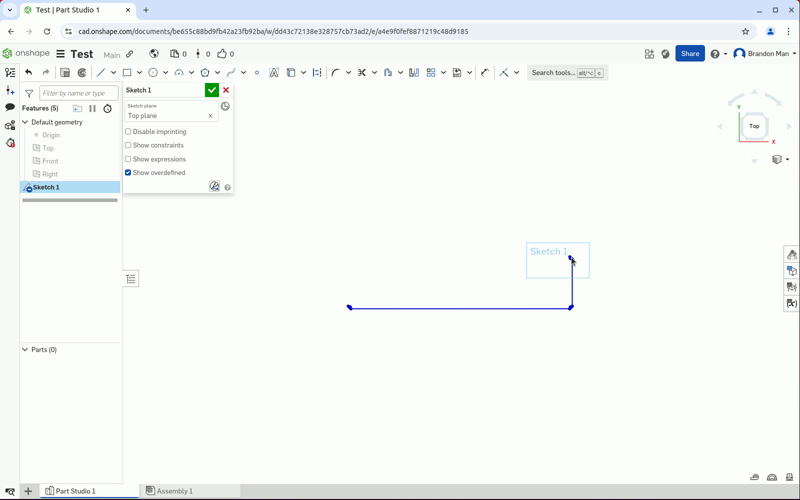
key(l)
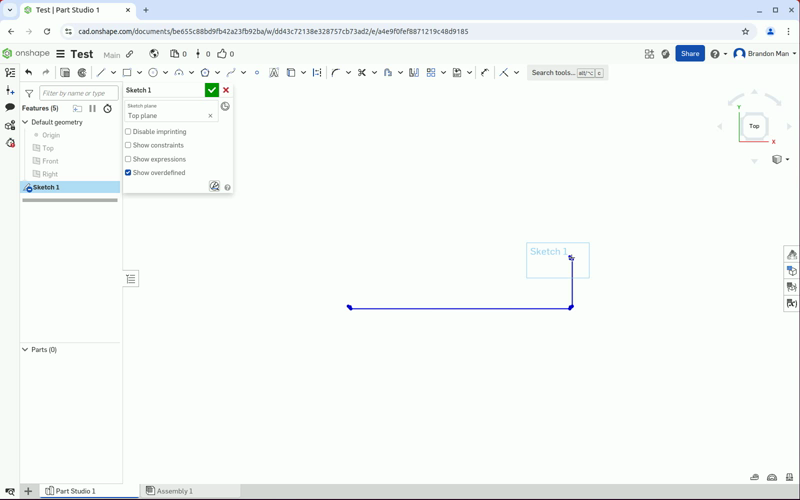
mouse_move(569, 256)
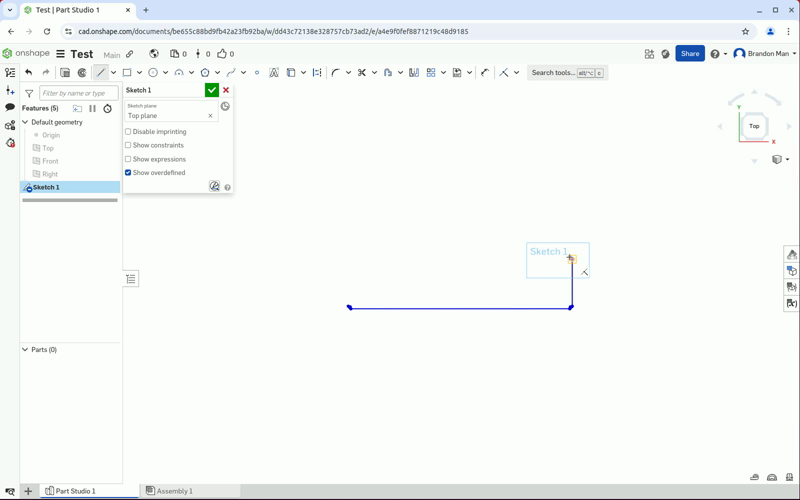
scroll(6)
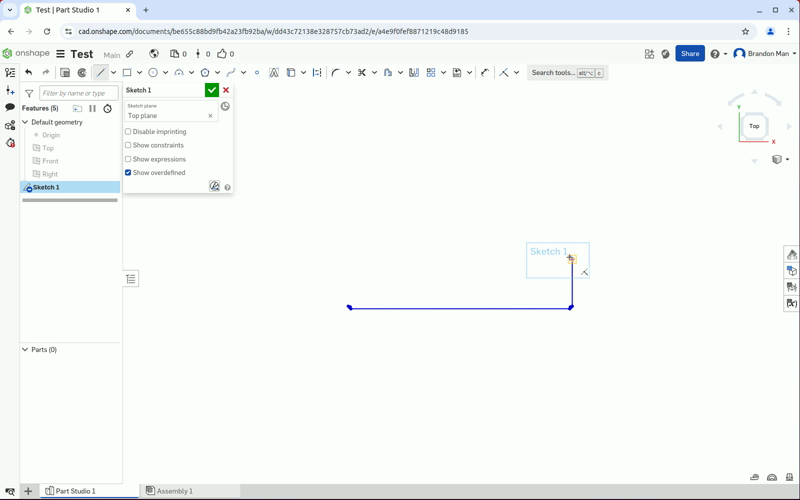
scroll(6)
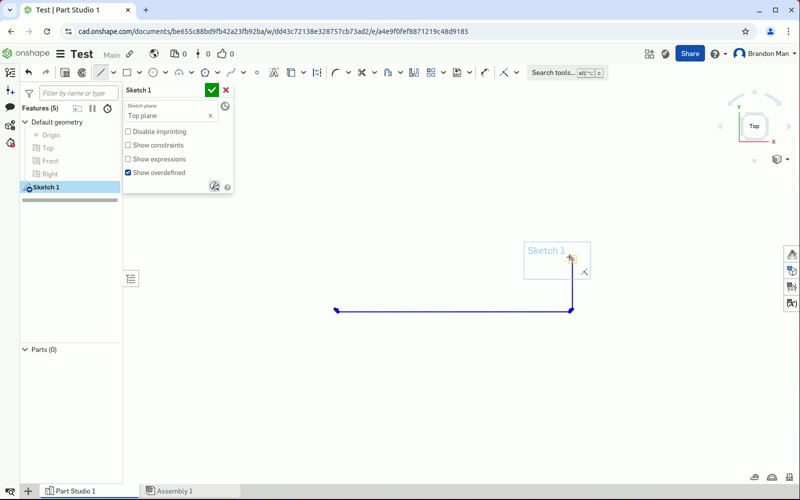
scroll(6)
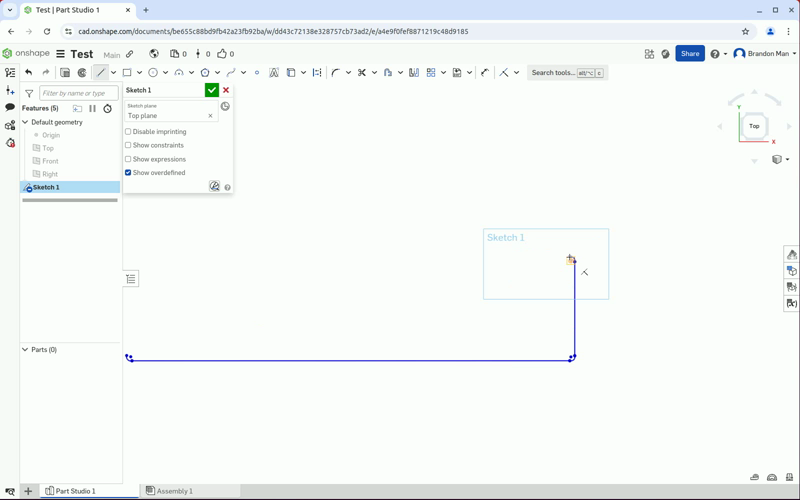
scroll(6)
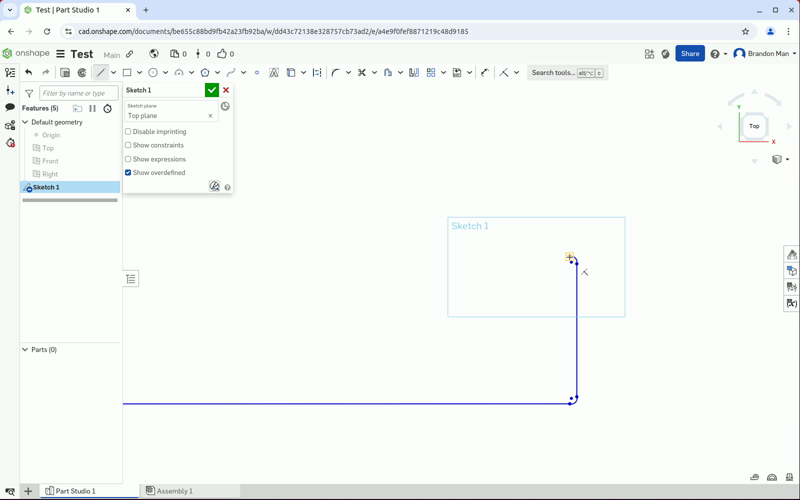
scroll(6)
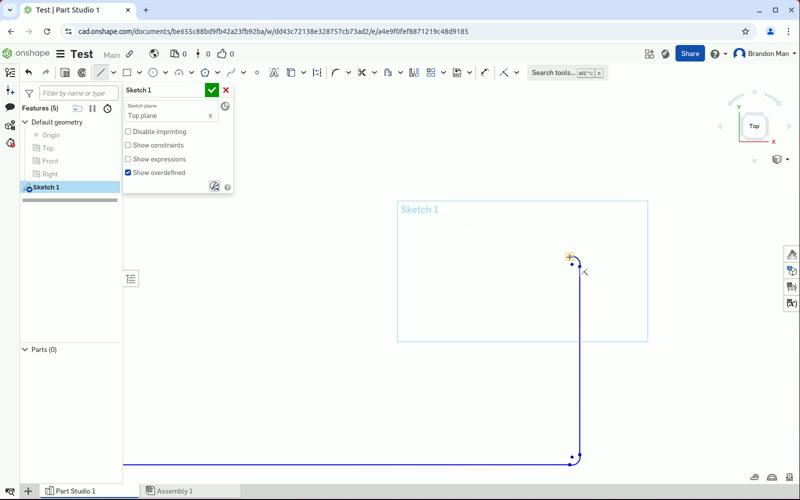
scroll(6)
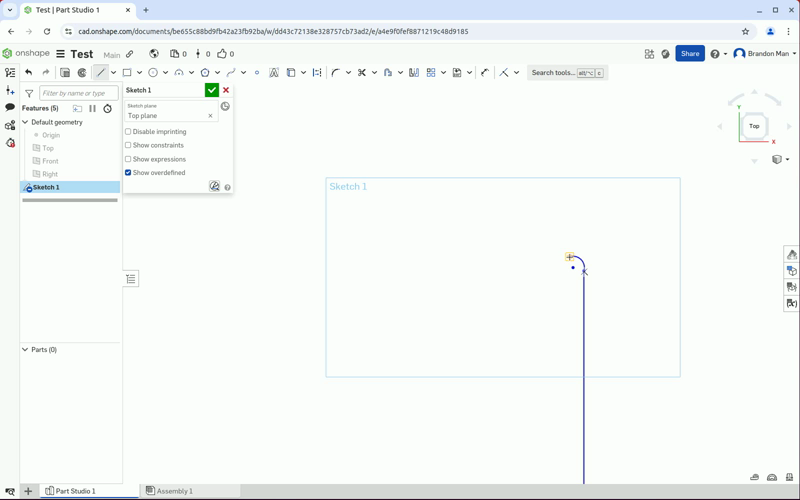
scroll(6)
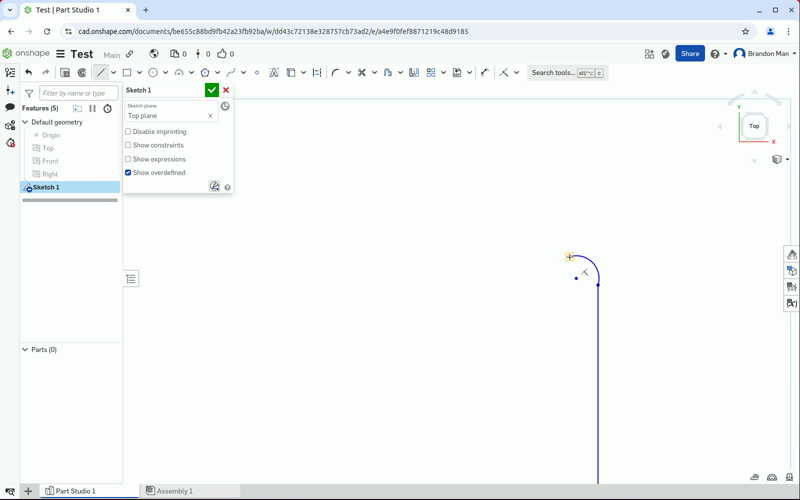
click(569, 256)
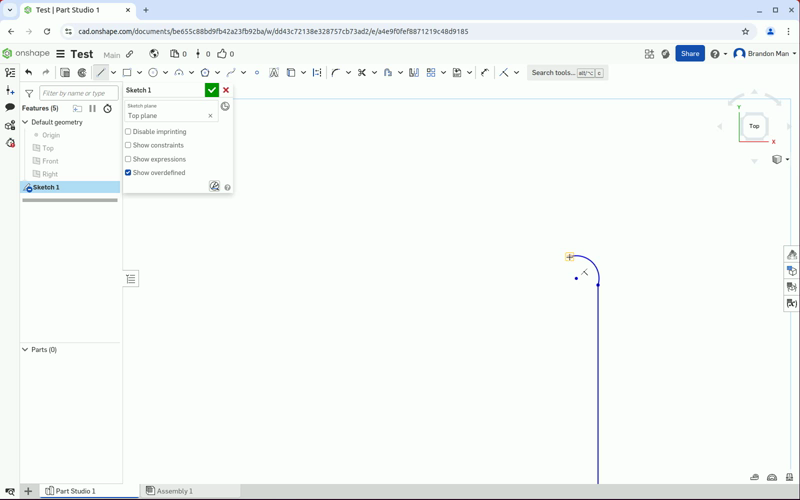
scroll(-6)
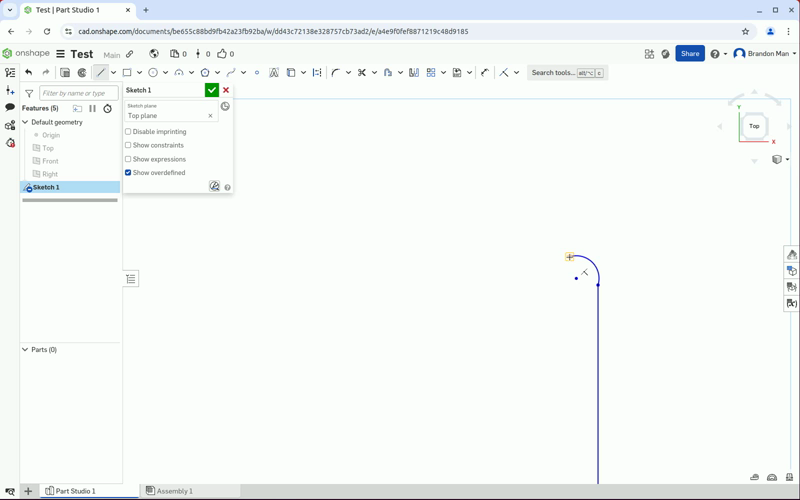
scroll(-6)
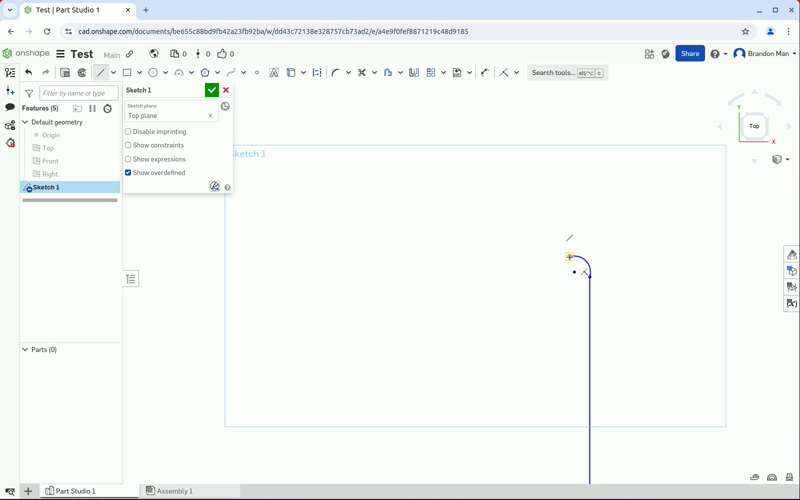
scroll(-6)
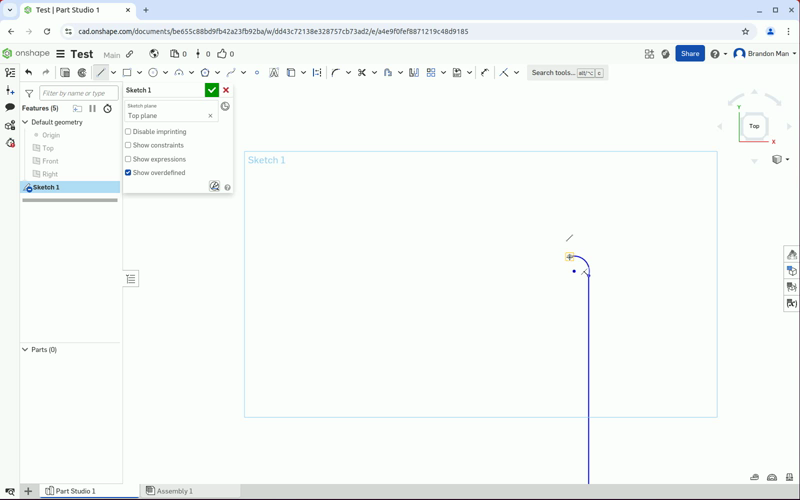
scroll(-6)
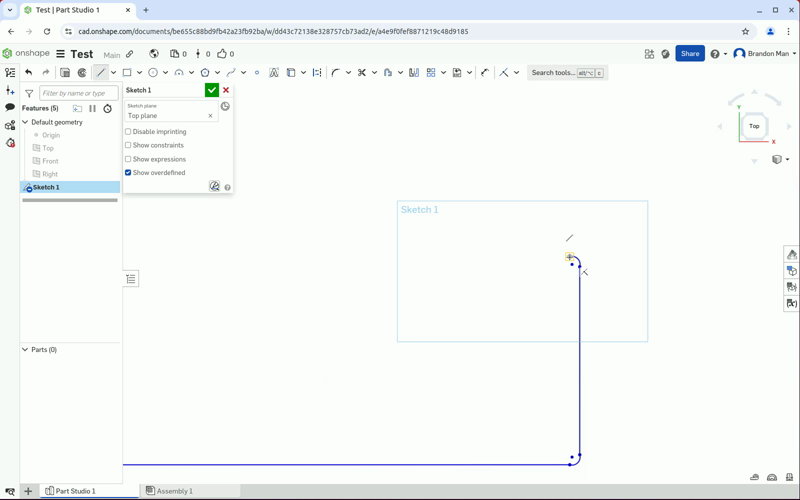
scroll(-6)
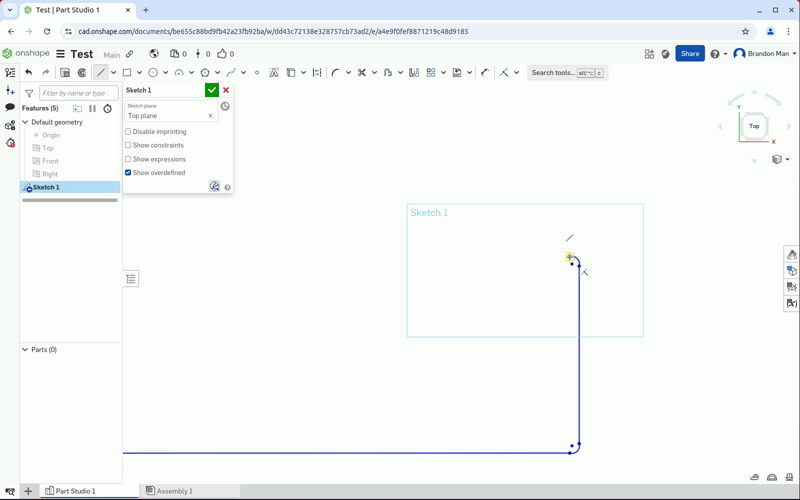
scroll(-6)
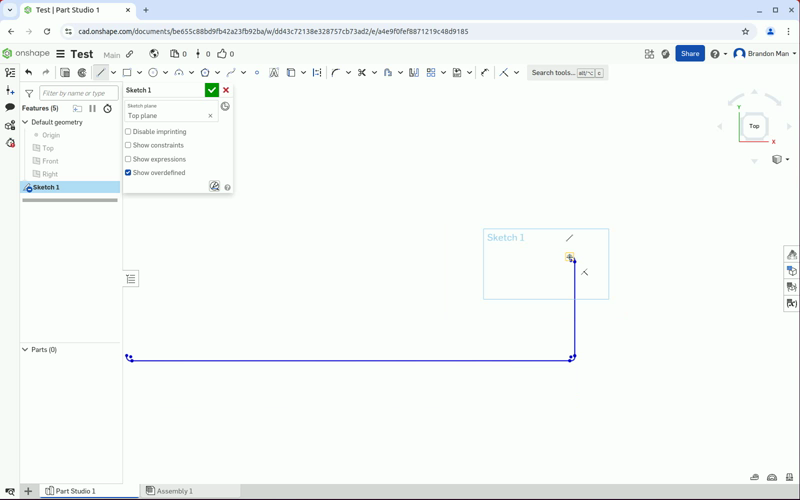
scroll(-6)
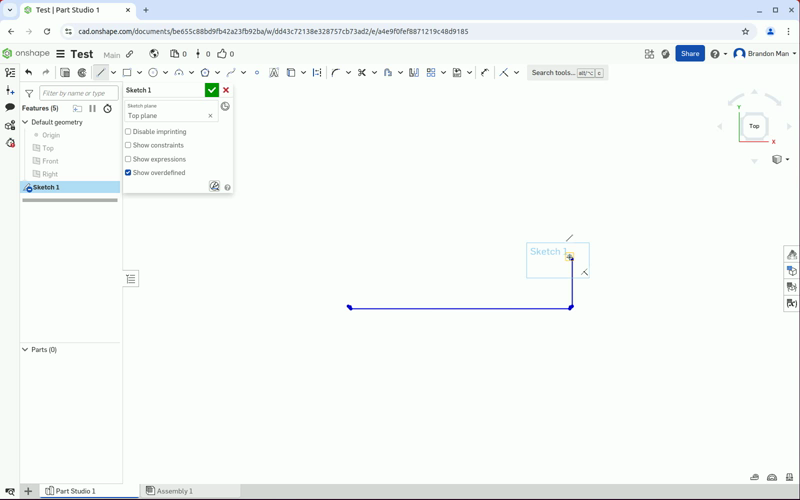
key_down(shift)
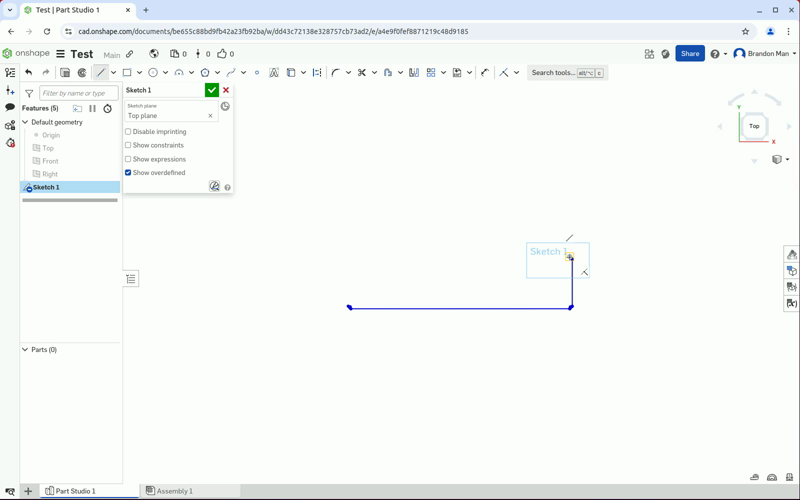
mouse_move(350, 256)
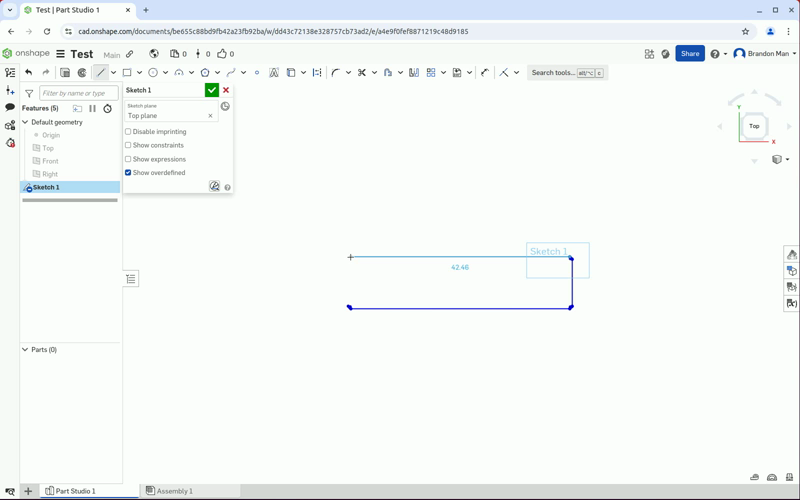
click(350, 256)
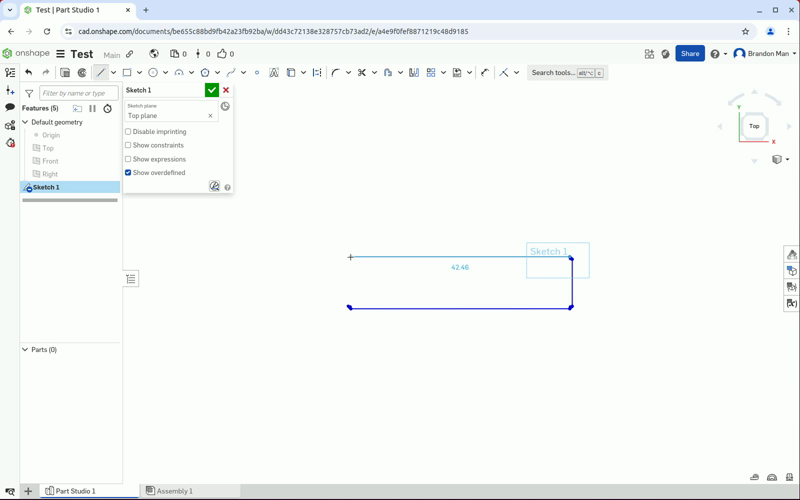
key_up(shift)
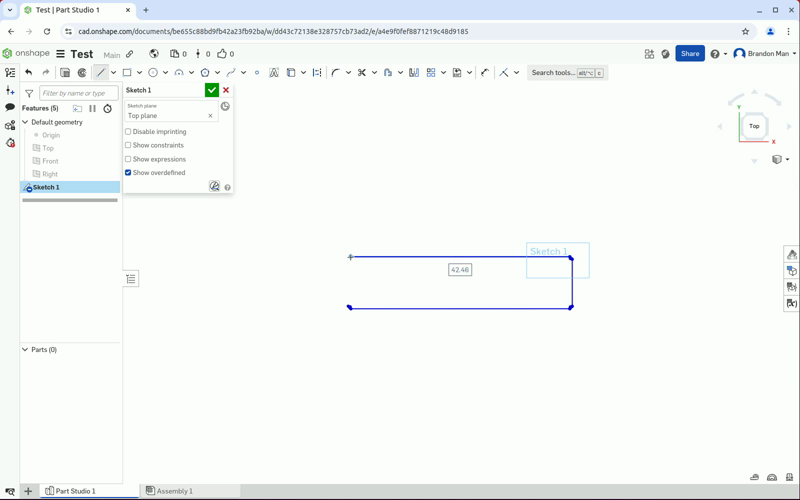
key(esc)
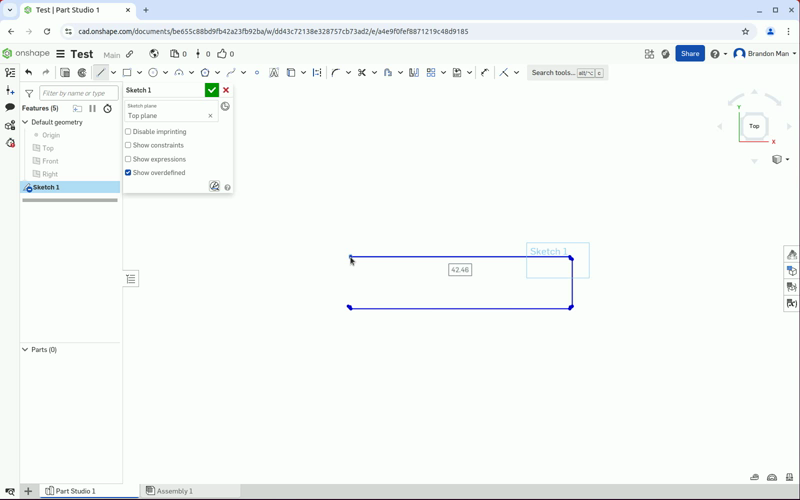
key(a)
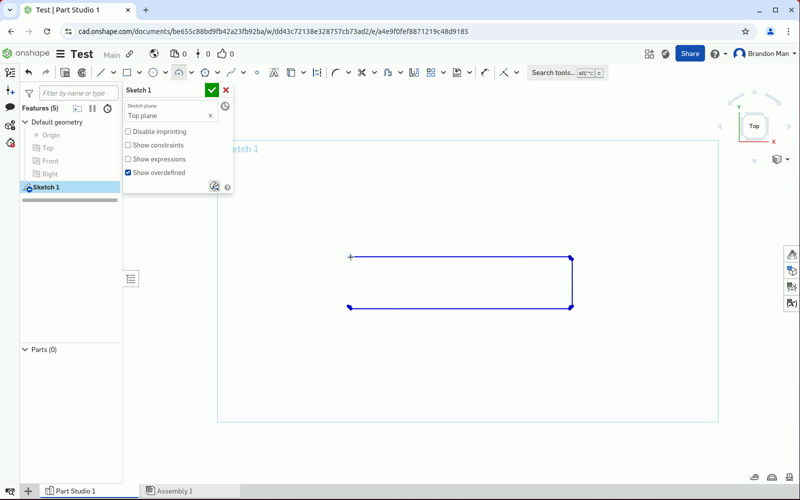
mouse_move(350, 256)
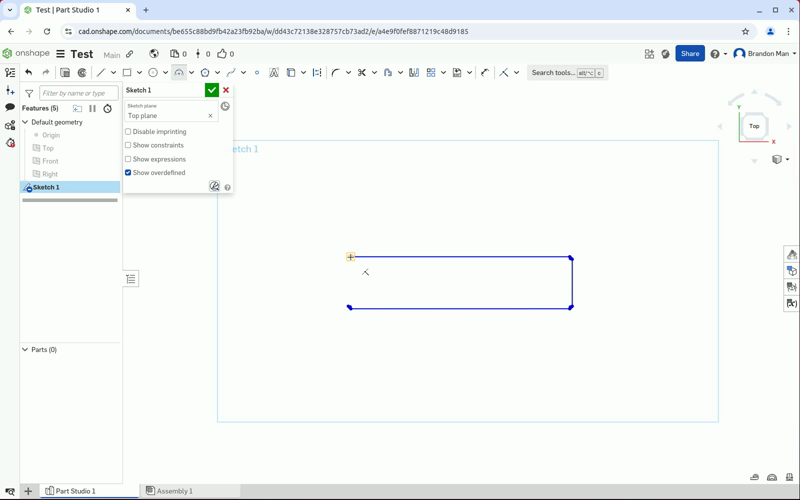
click(350, 256)
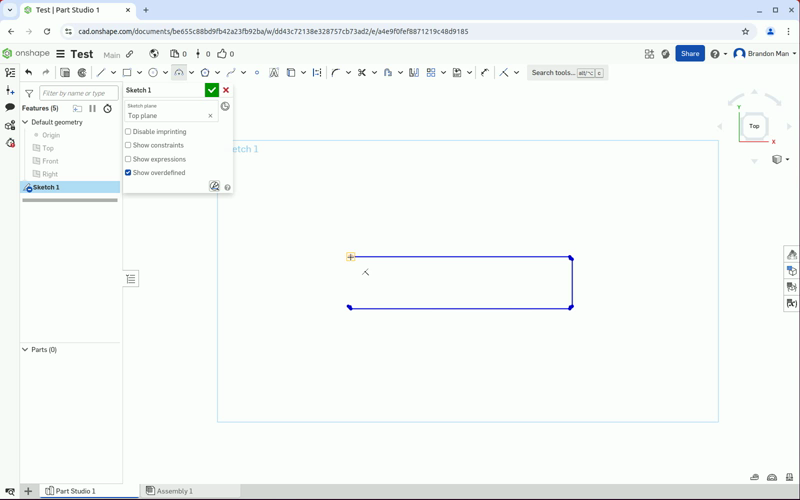
key_down(shift)
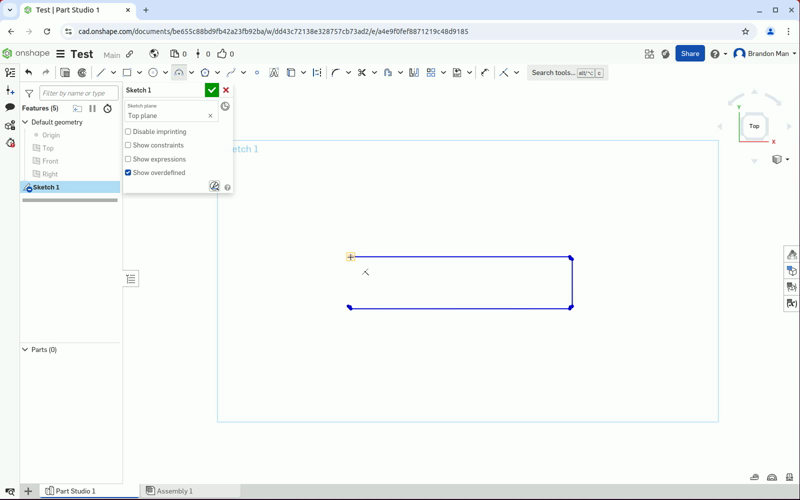
mouse_move(348, 259)
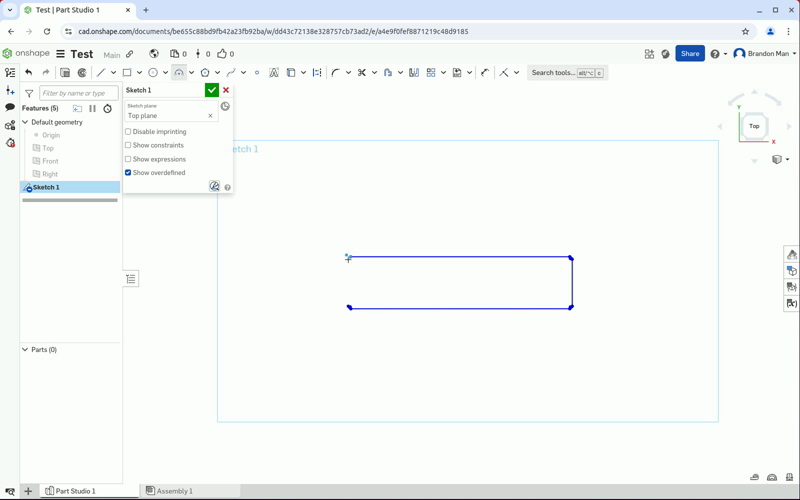
scroll(6)
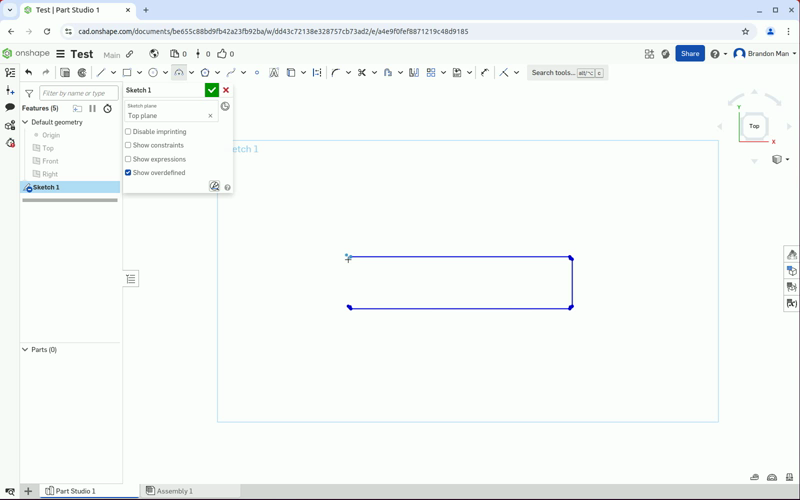
scroll(6)
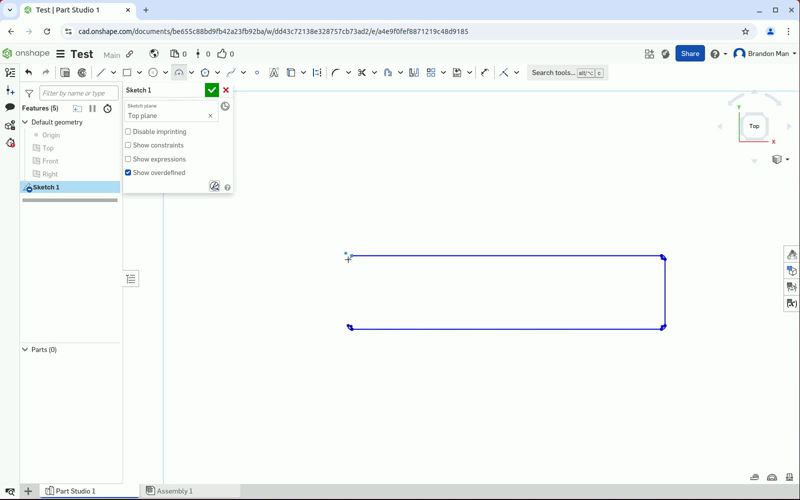
scroll(6)
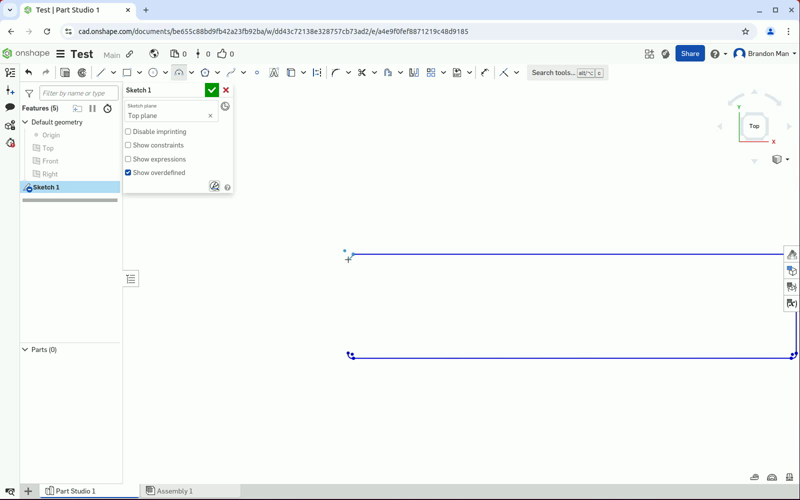
scroll(6)
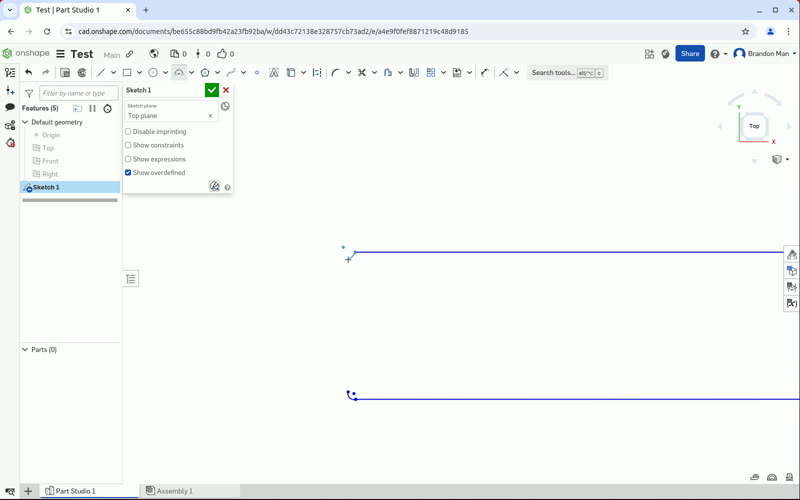
scroll(6)
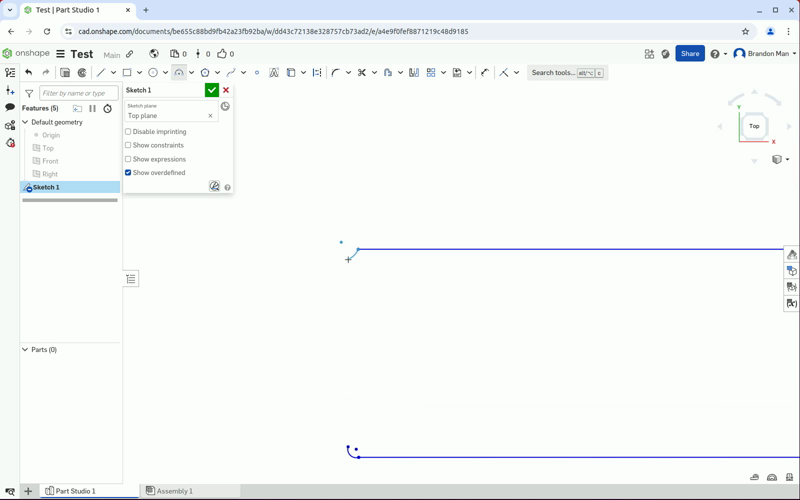
scroll(6)
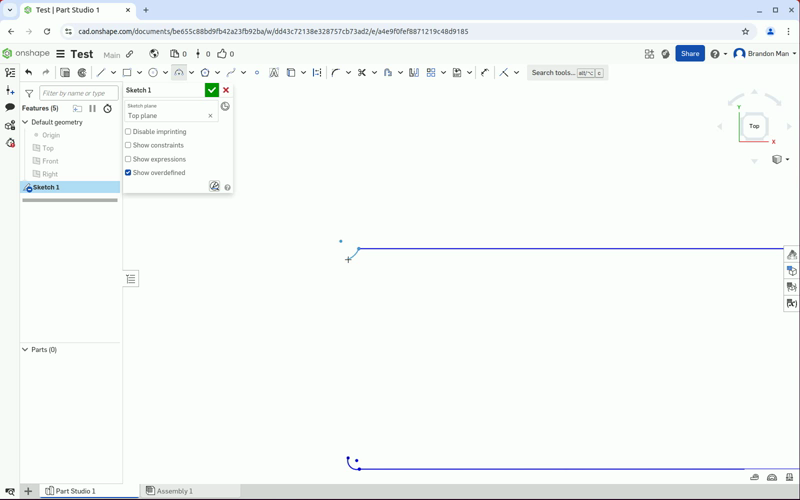
scroll(6)
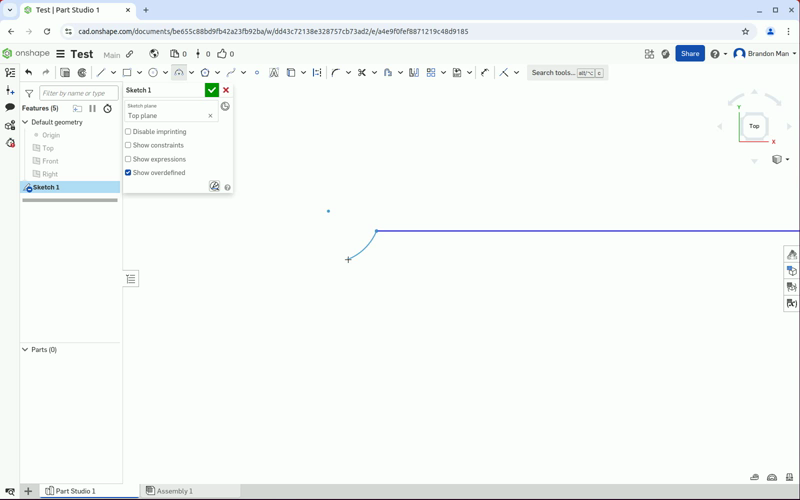
click(348, 259)
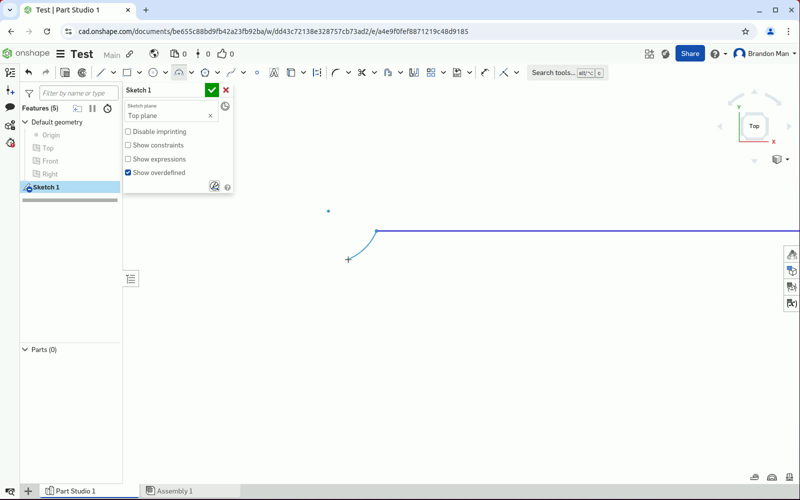
scroll(-6)
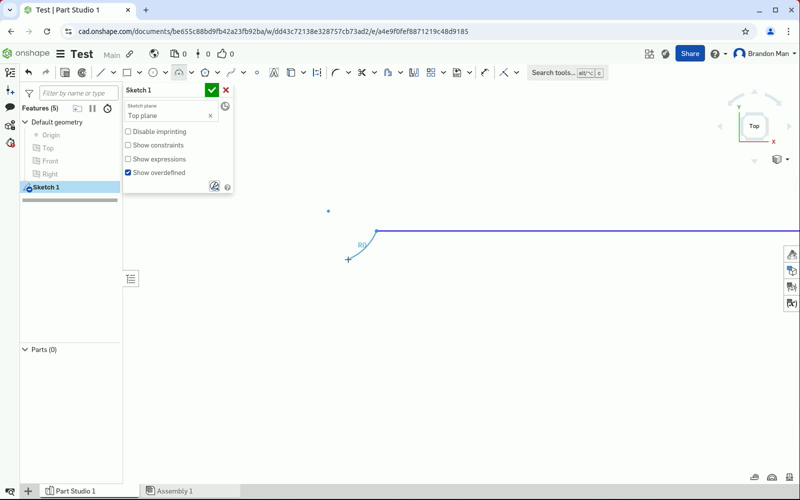
scroll(-6)
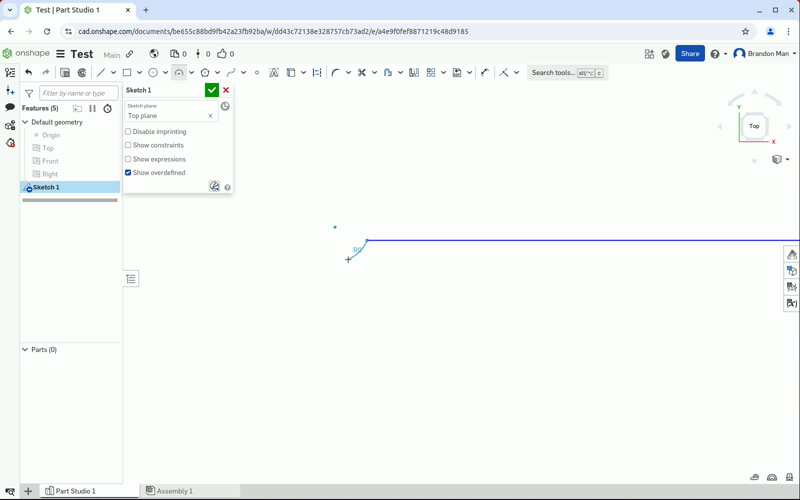
scroll(-6)
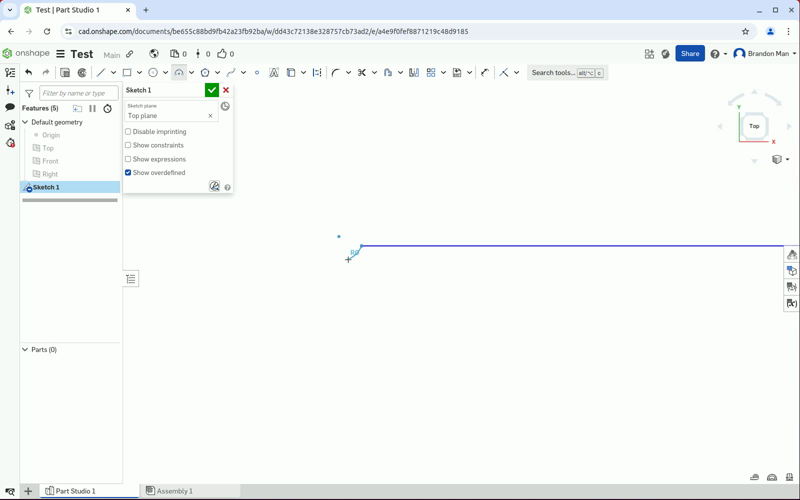
scroll(-6)
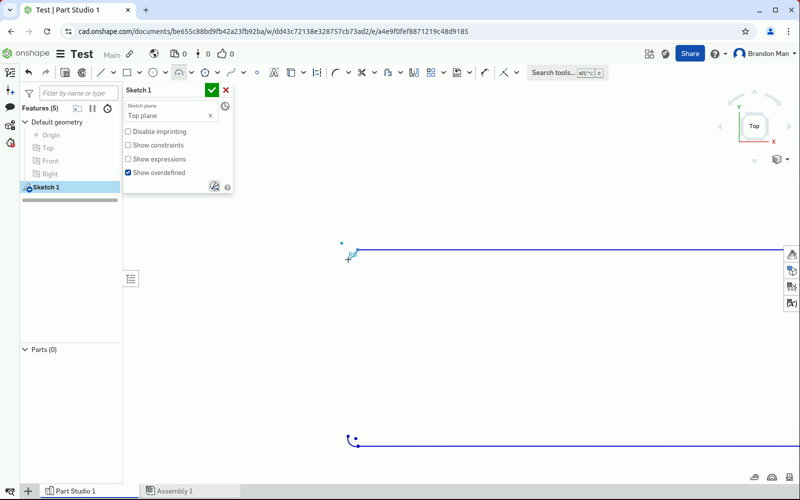
scroll(-6)
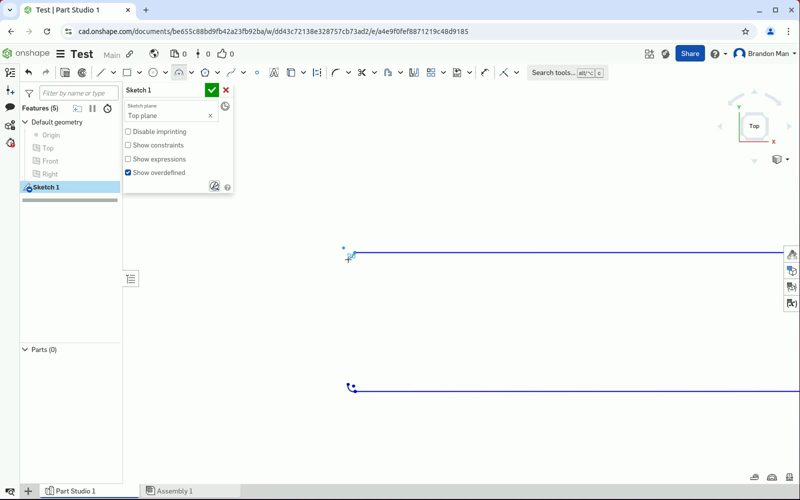
scroll(-6)
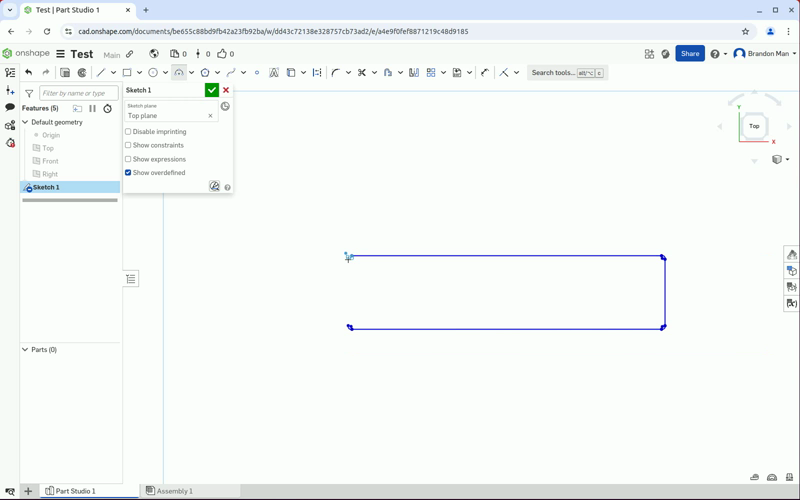
scroll(-6)
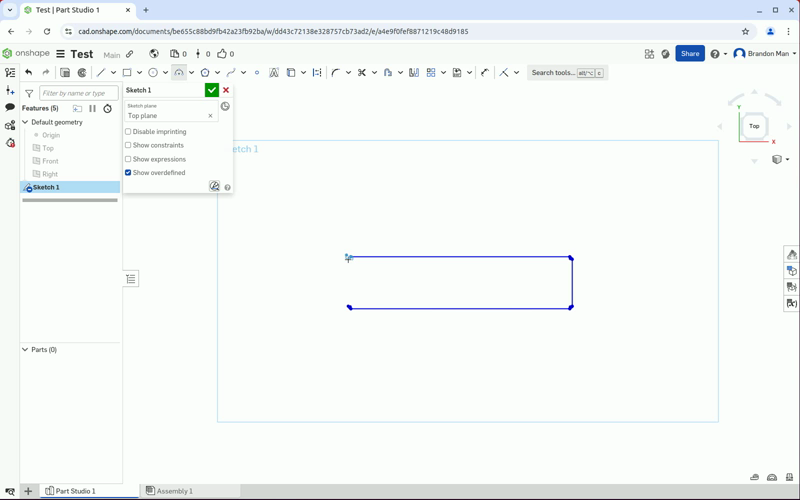
mouse_move(348, 257)
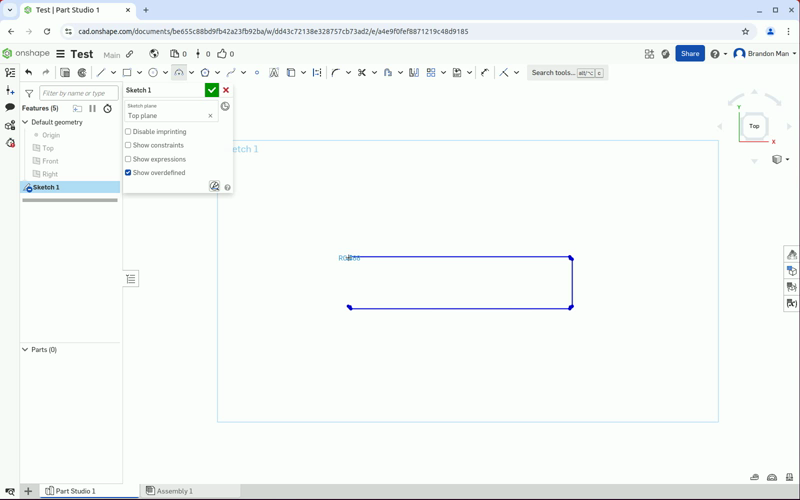
scroll(6)
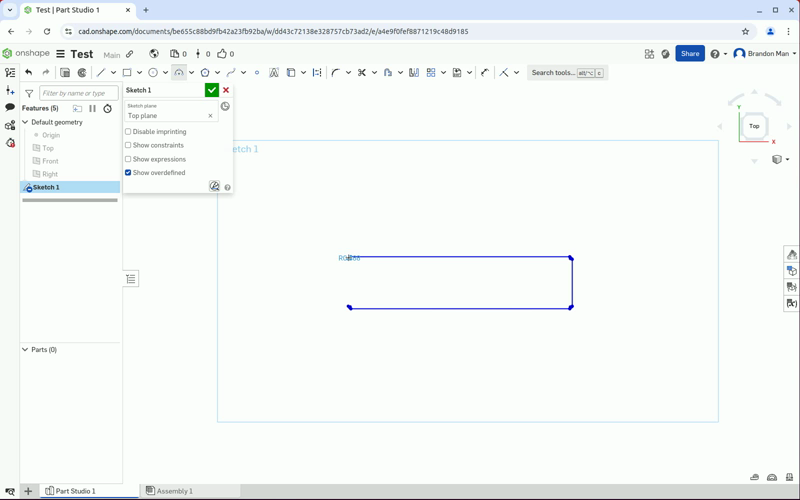
scroll(6)
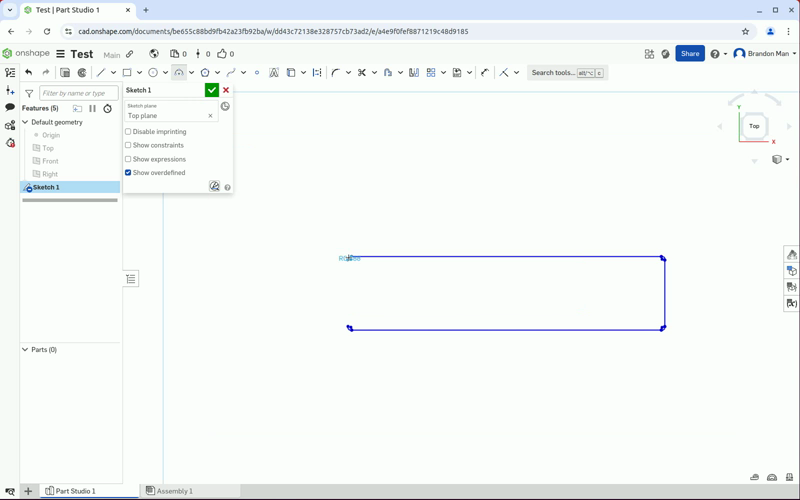
scroll(6)
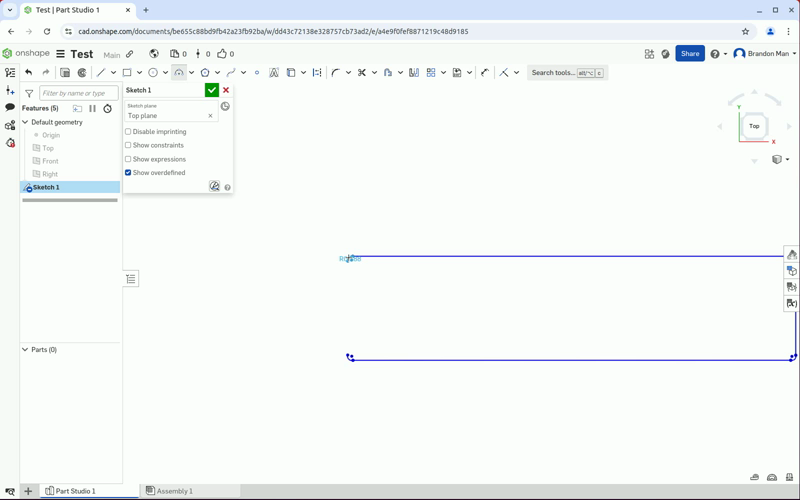
scroll(6)
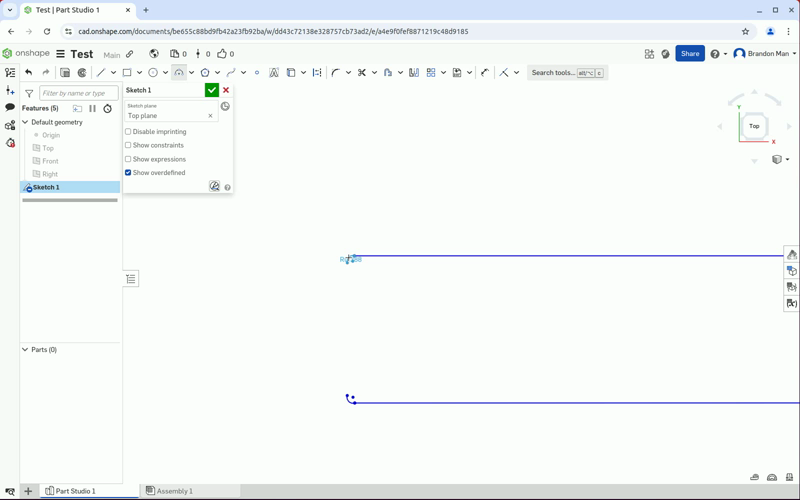
scroll(6)
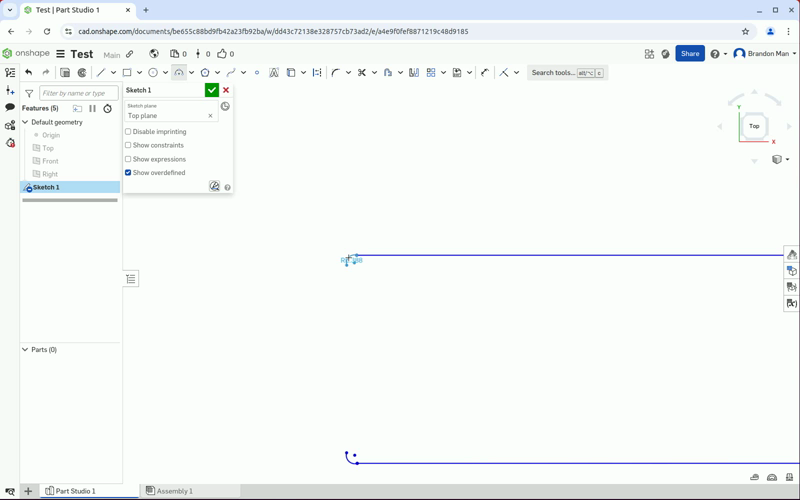
scroll(6)
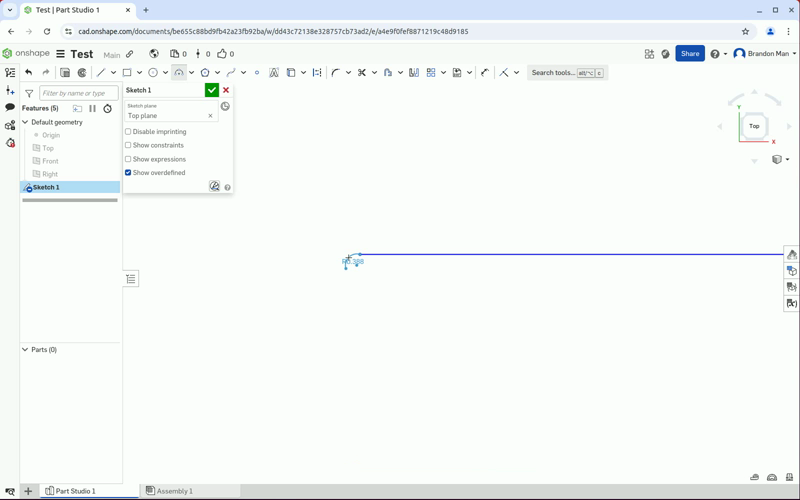
scroll(6)
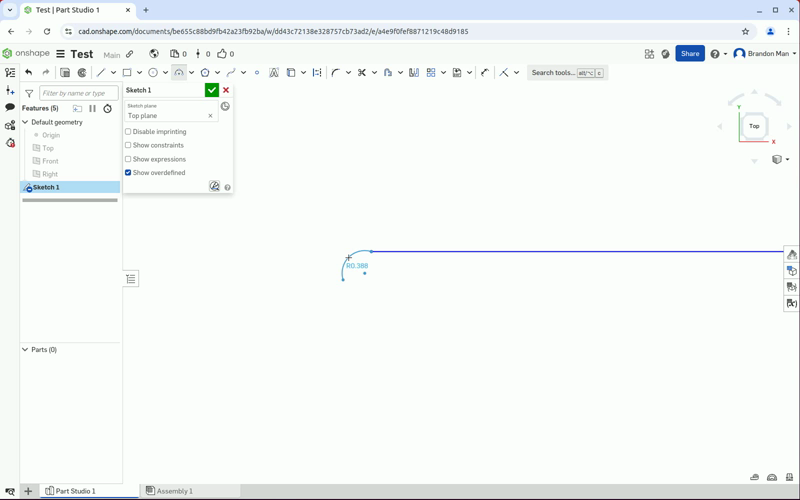
click(348, 257)
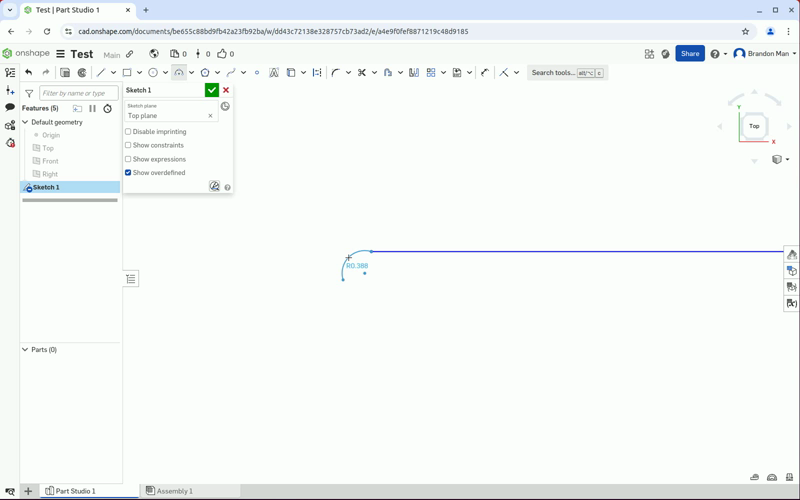
scroll(-6)
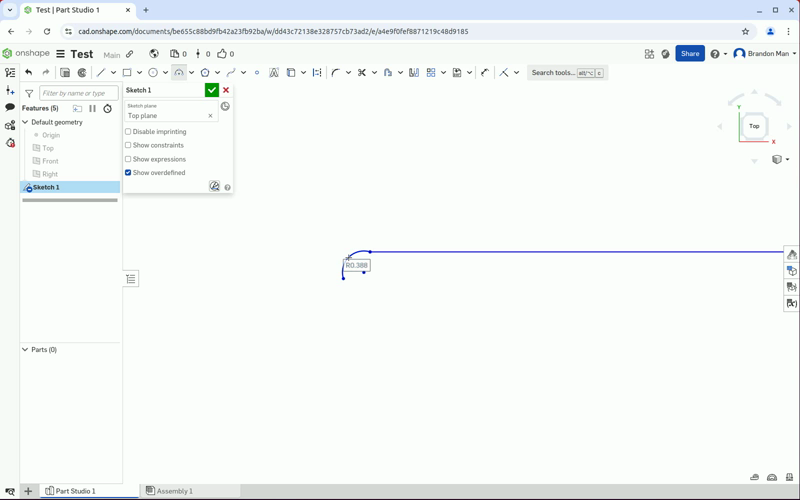
scroll(-6)
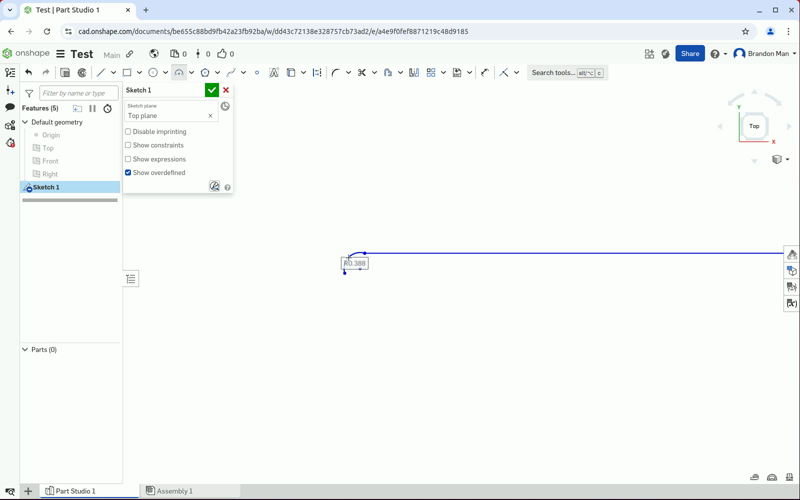
scroll(-6)
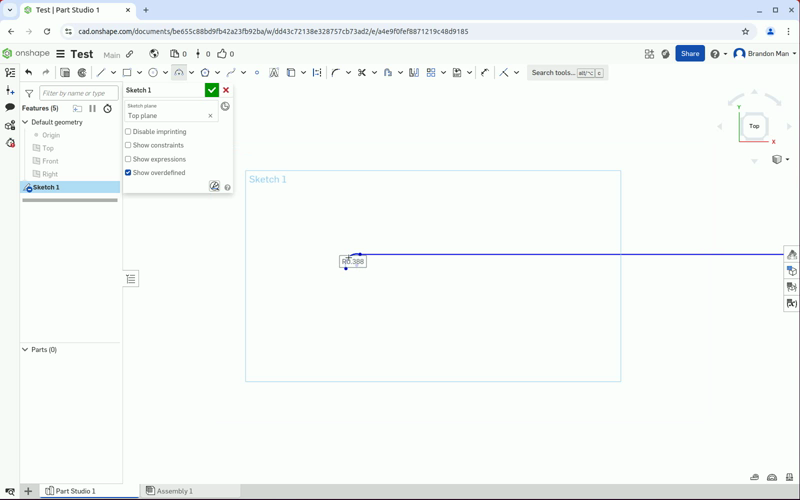
scroll(-6)
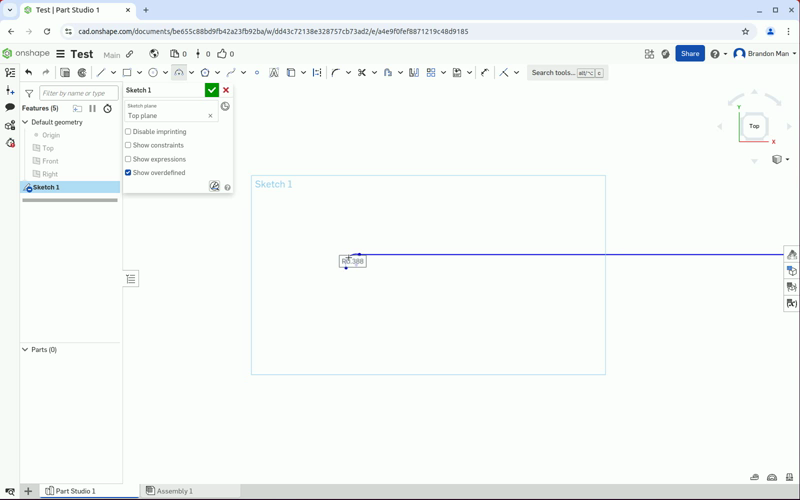
scroll(-6)
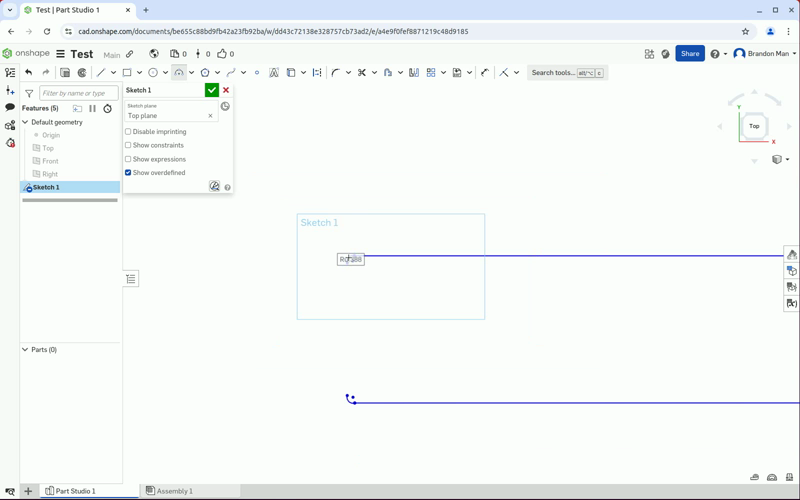
scroll(-6)
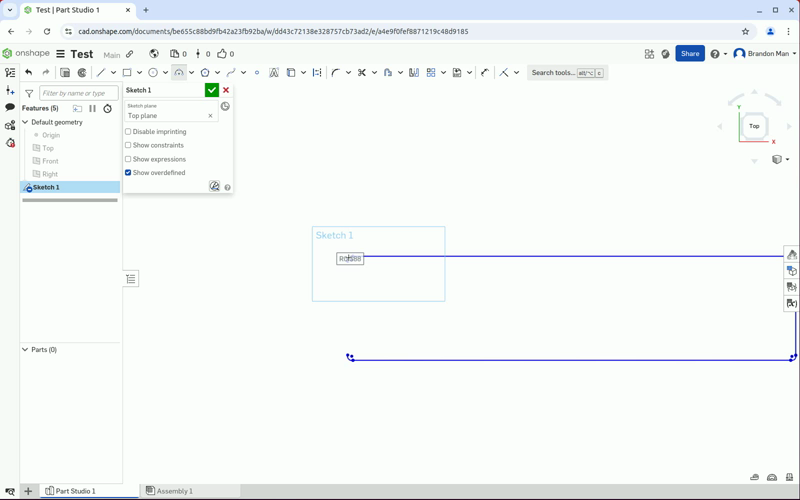
scroll(-6)
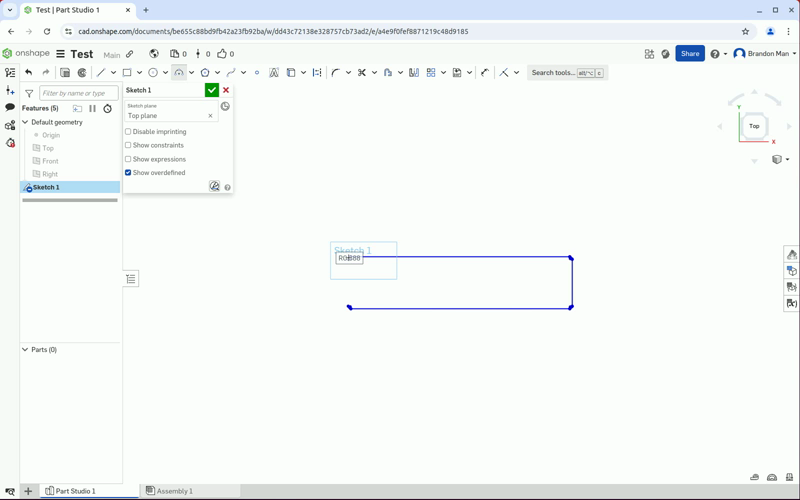
key_up(shift)
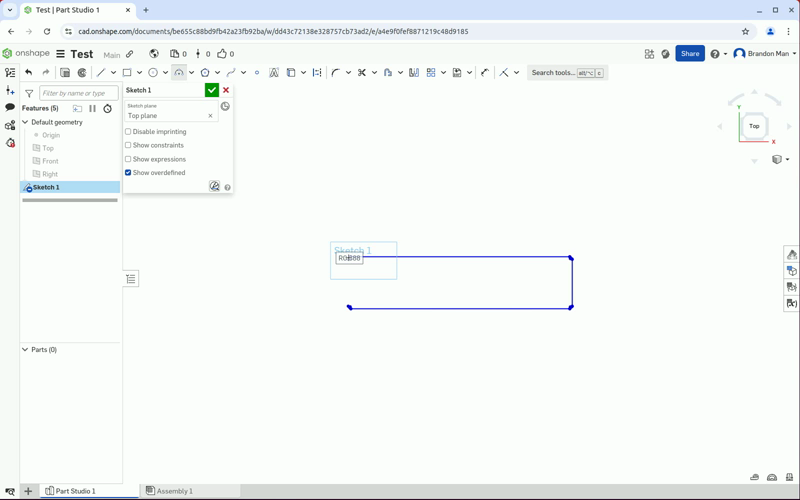
key(esc)
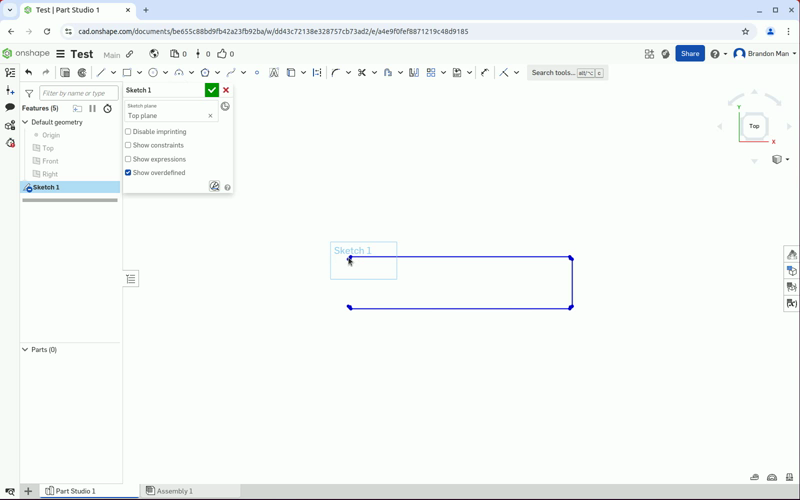
key(l)
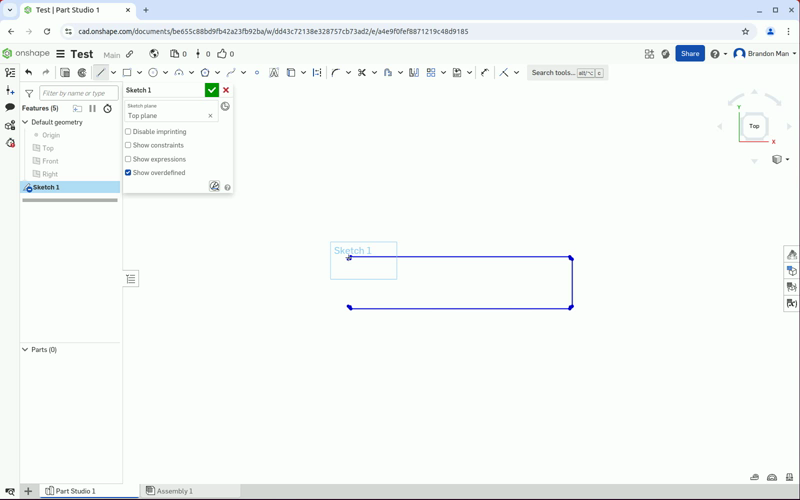
mouse_move(348, 259)
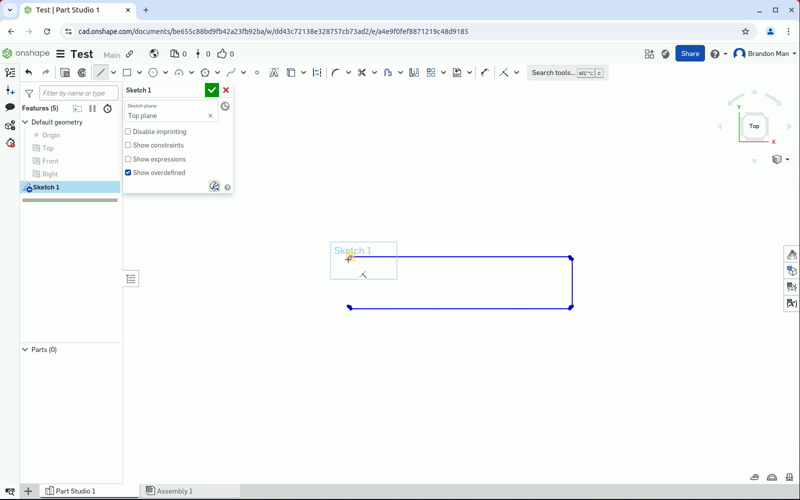
scroll(6)
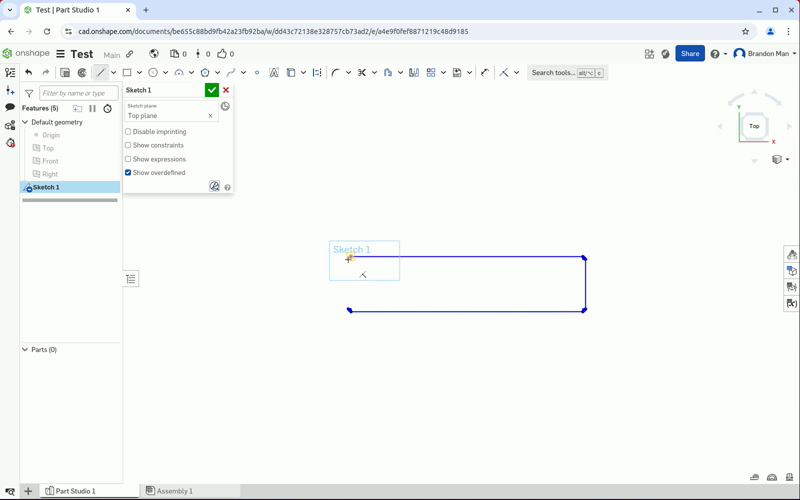
scroll(6)
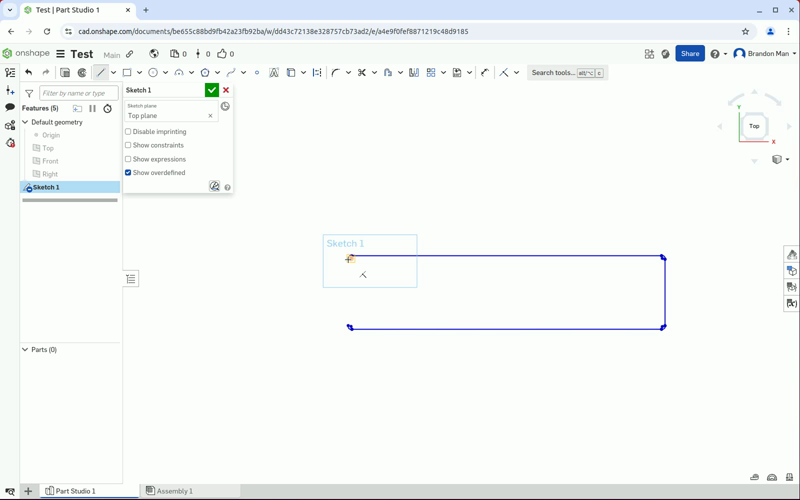
scroll(6)
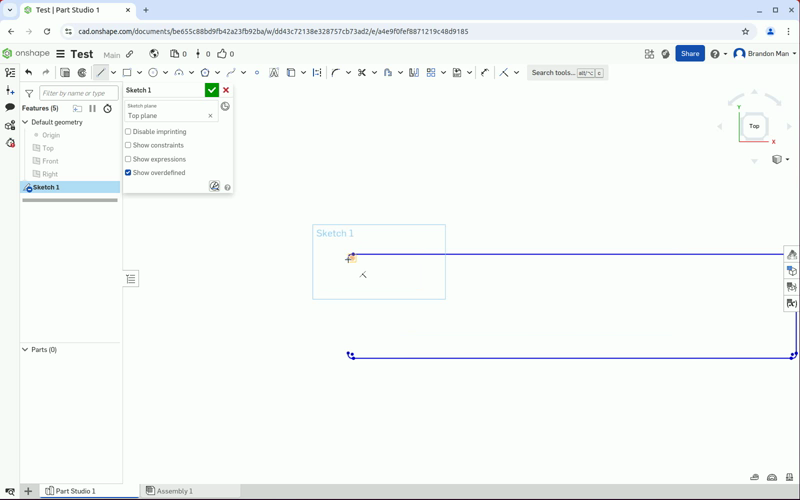
scroll(6)
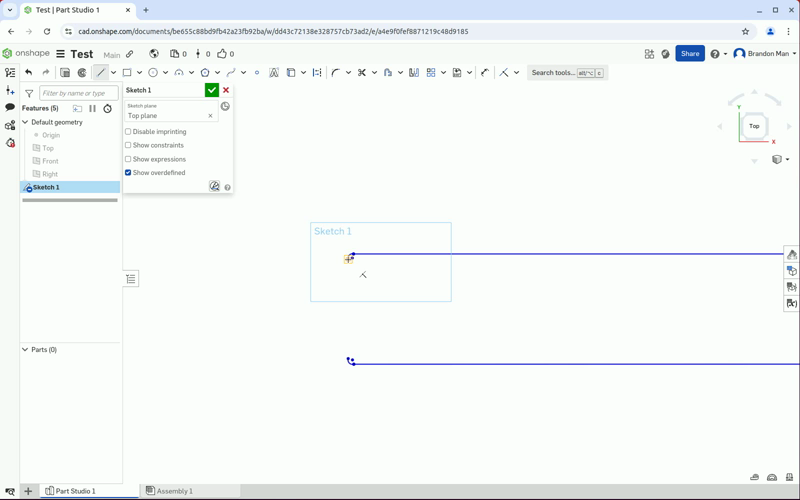
scroll(6)
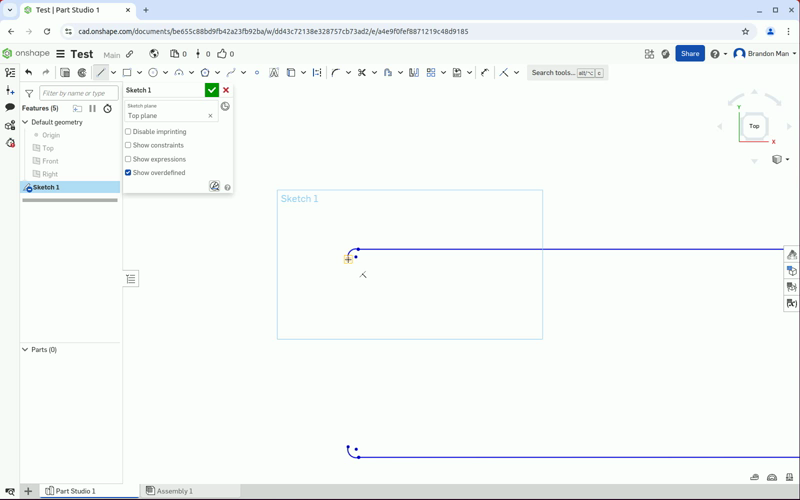
scroll(6)
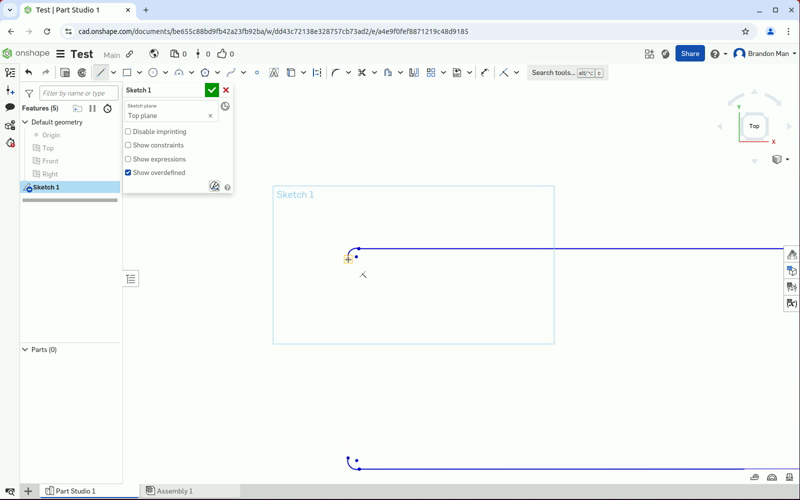
scroll(6)
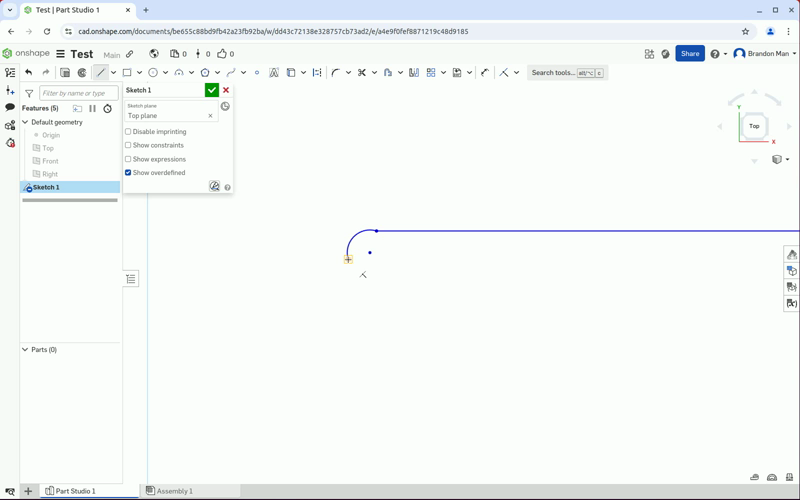
click(348, 259)
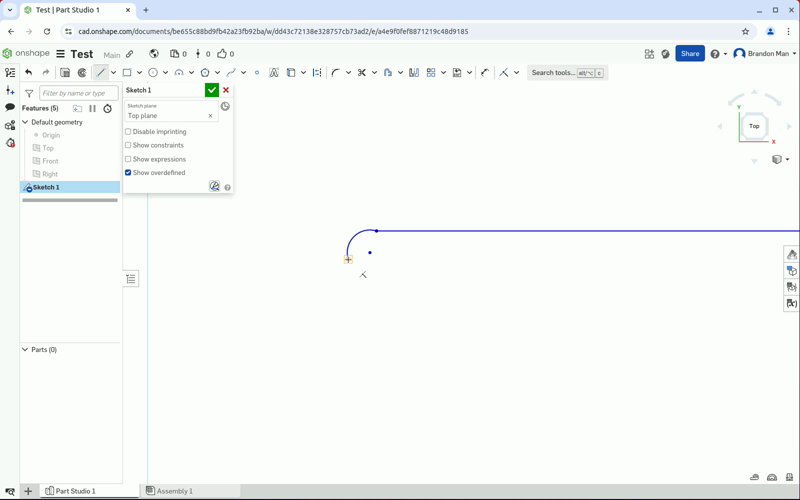
scroll(-6)
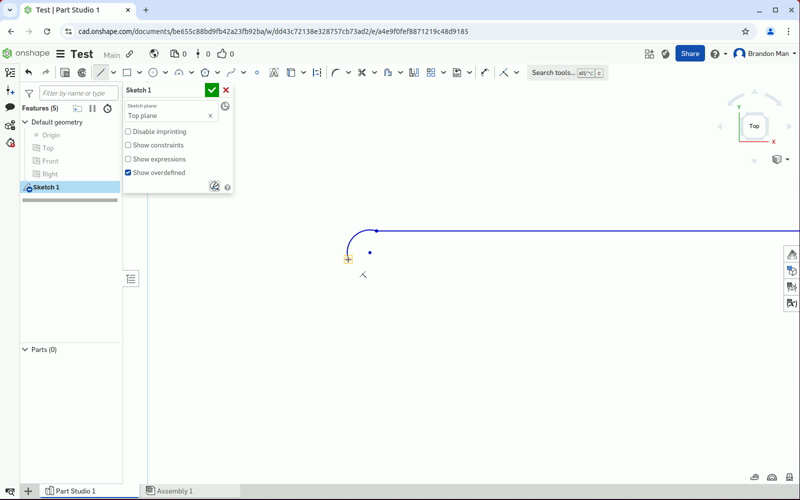
scroll(-6)
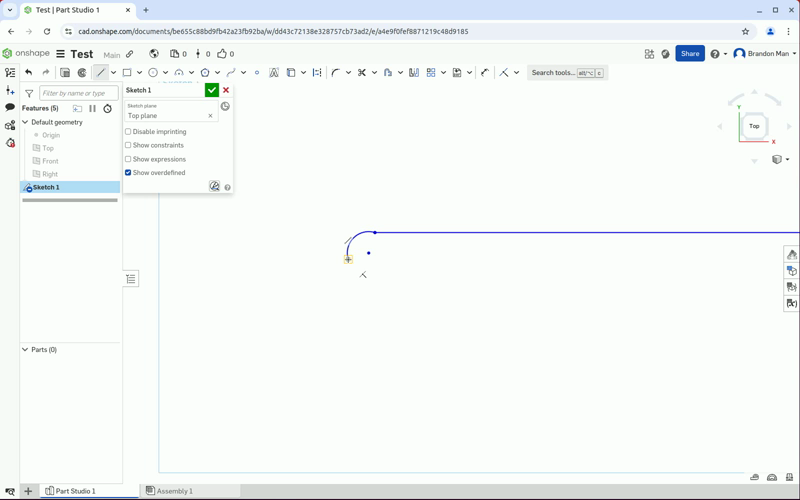
scroll(-6)
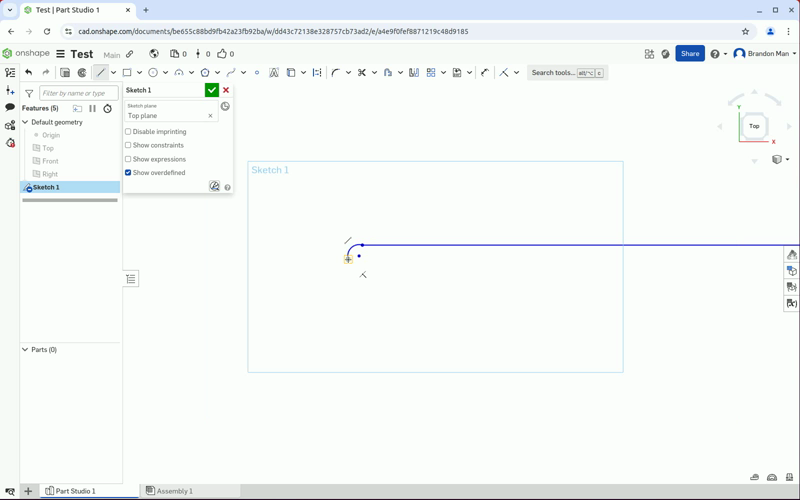
scroll(-6)
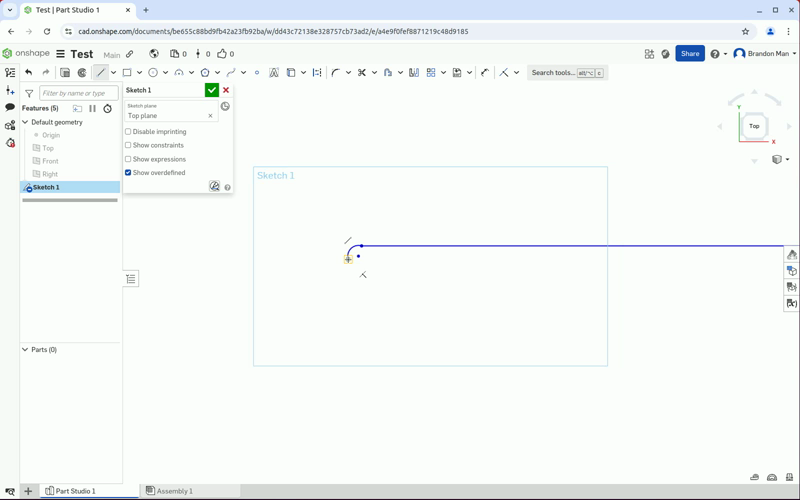
scroll(-6)
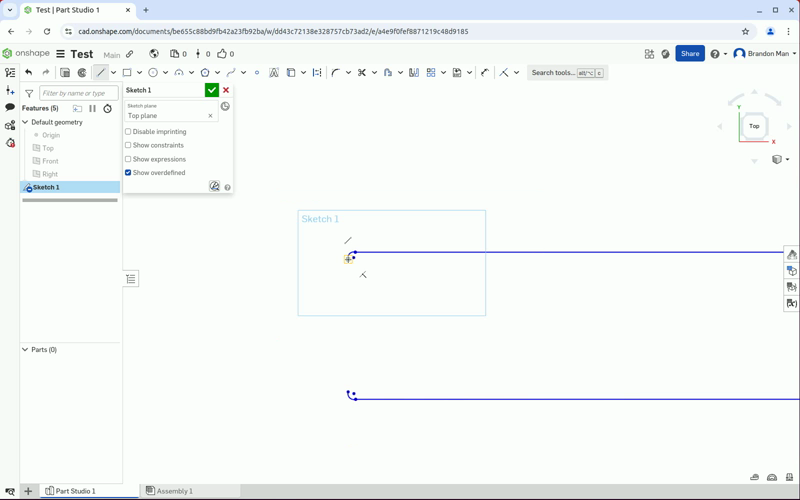
scroll(-6)
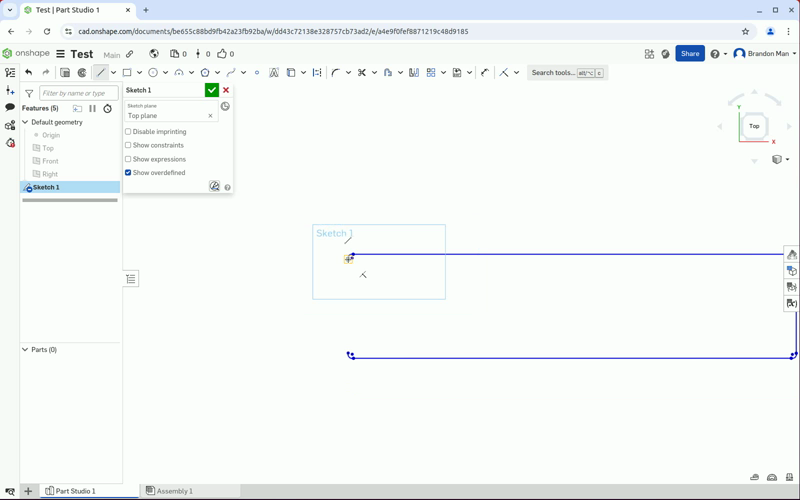
scroll(-6)
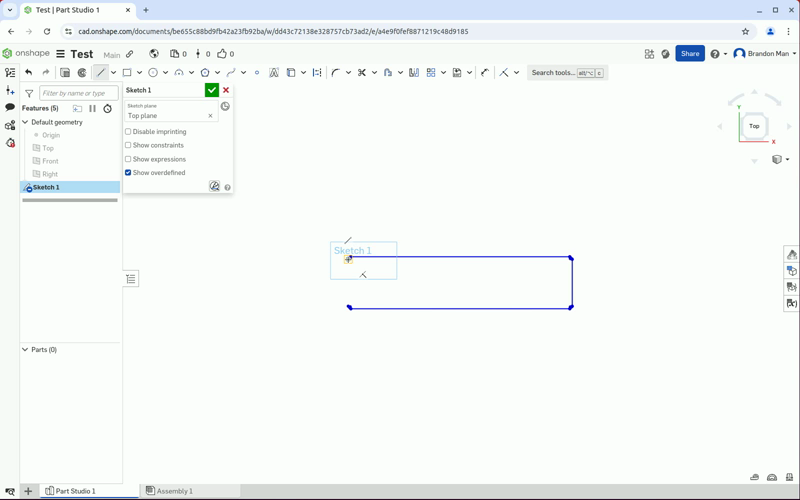
mouse_move(378, 259)
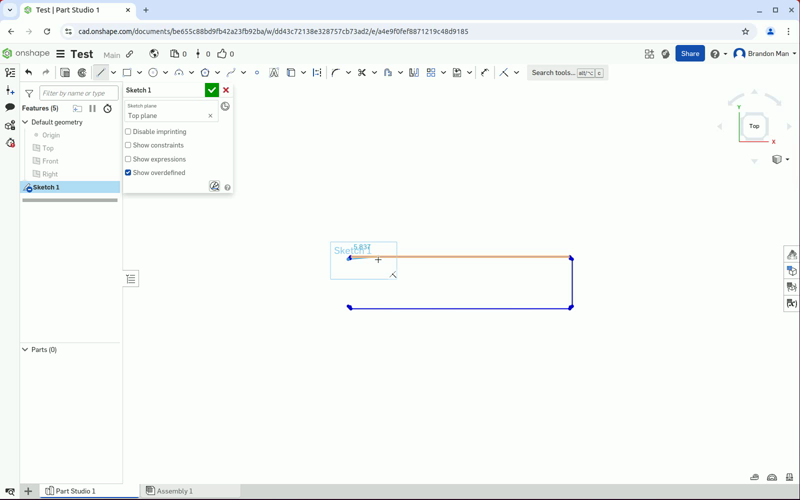
key_down(shift)
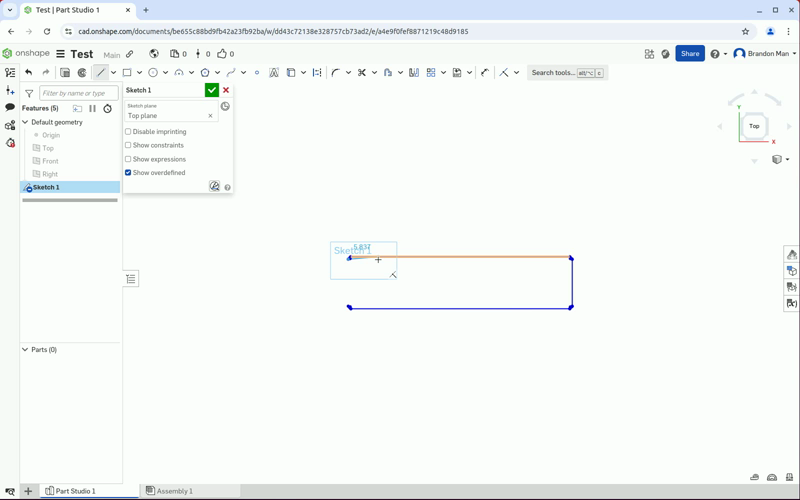
mouse_move(348, 306)
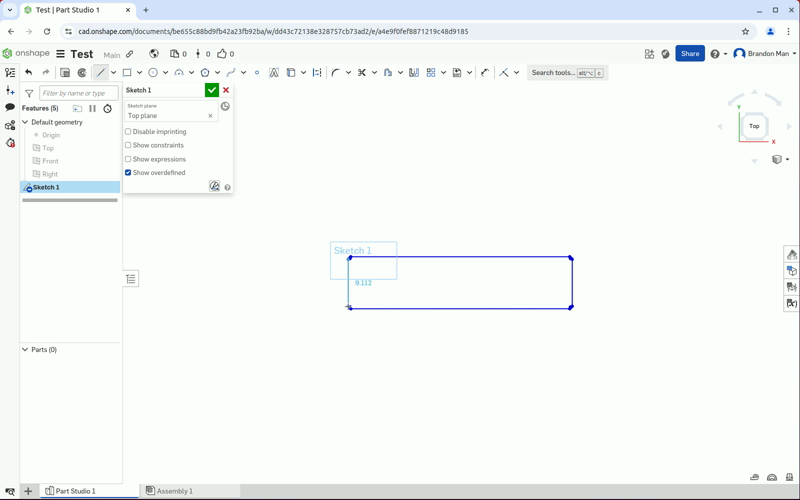
scroll(6)
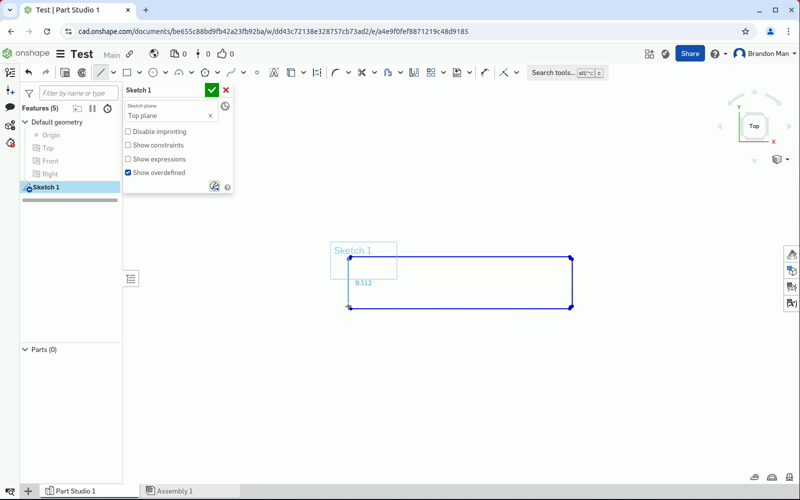
scroll(6)
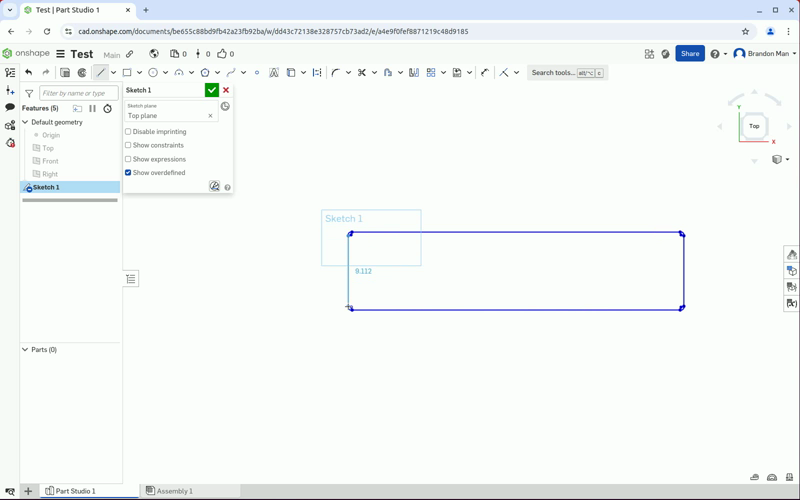
scroll(6)
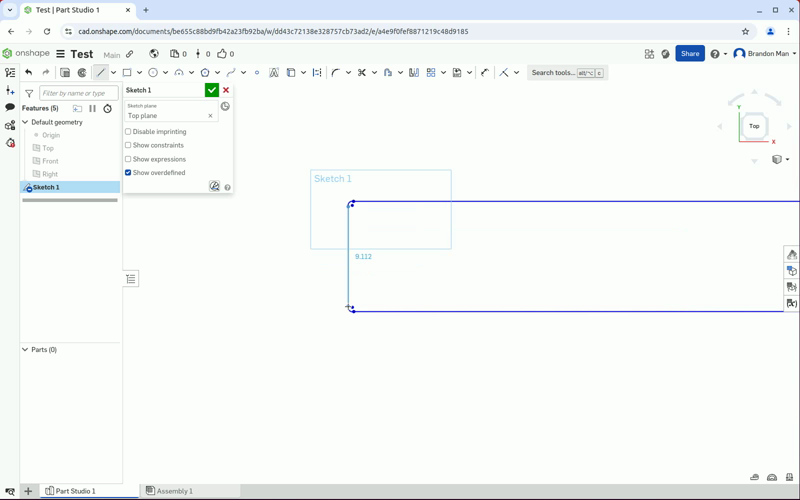
scroll(6)
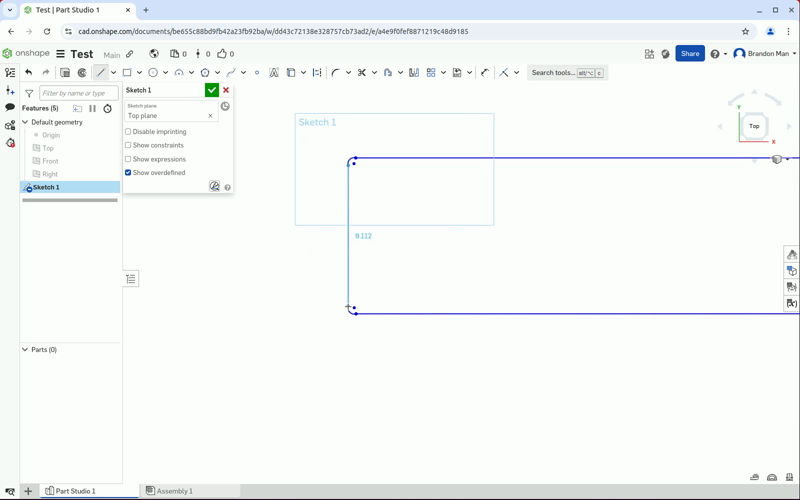
scroll(6)
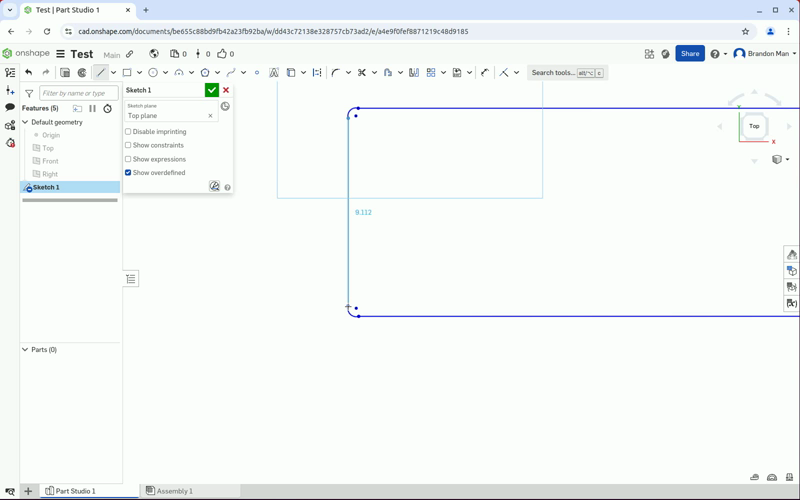
scroll(6)
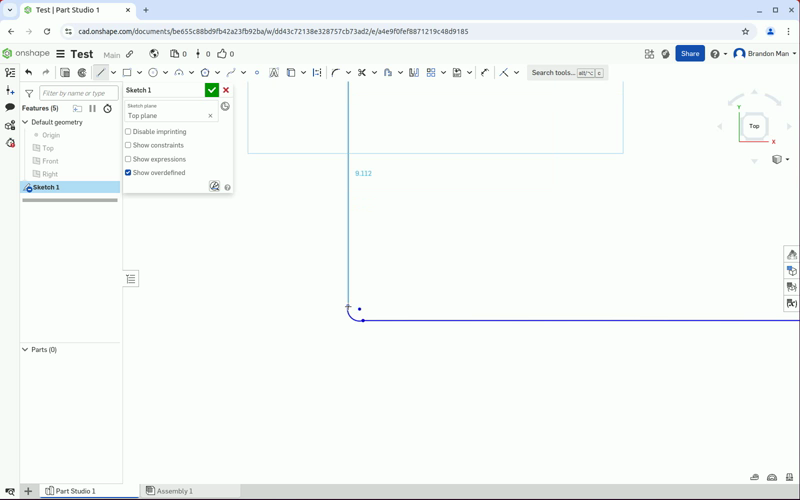
scroll(6)
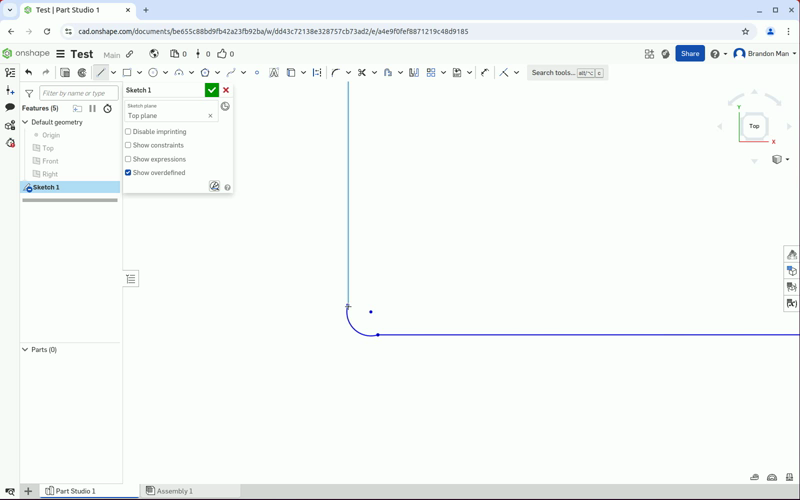
key_up(shift)
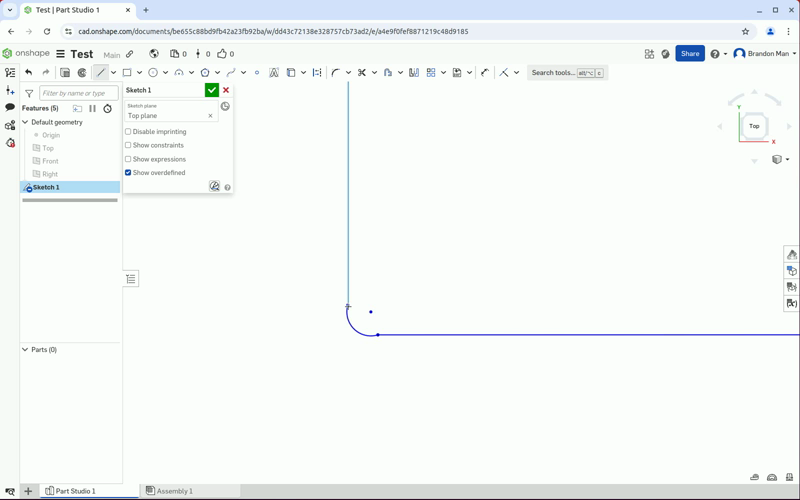
click(348, 306)
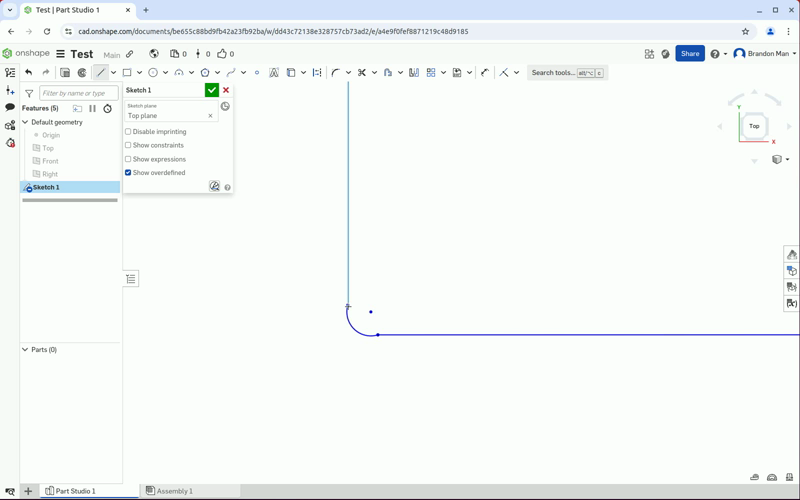
scroll(-6)
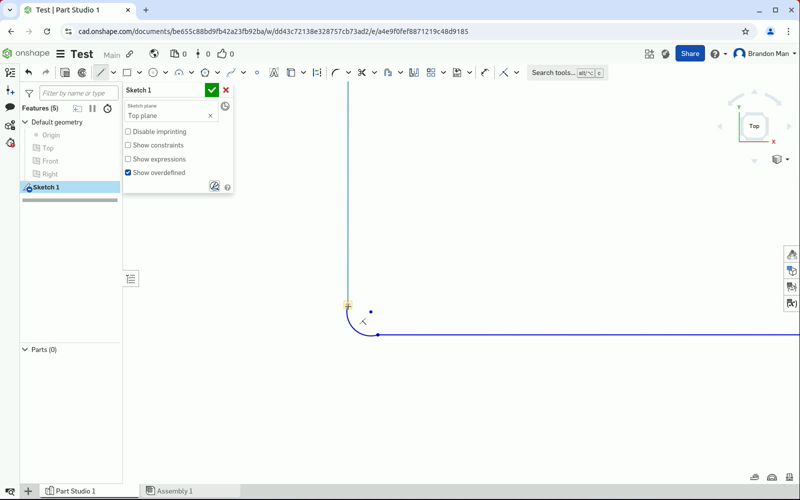
scroll(-6)
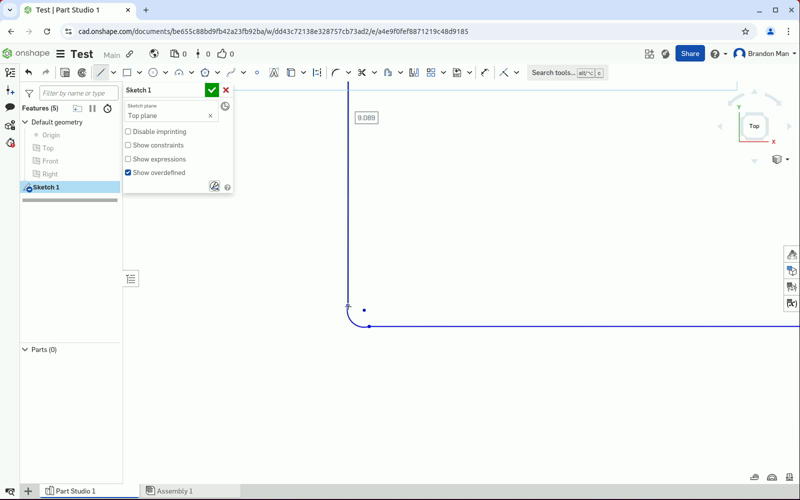
scroll(-6)
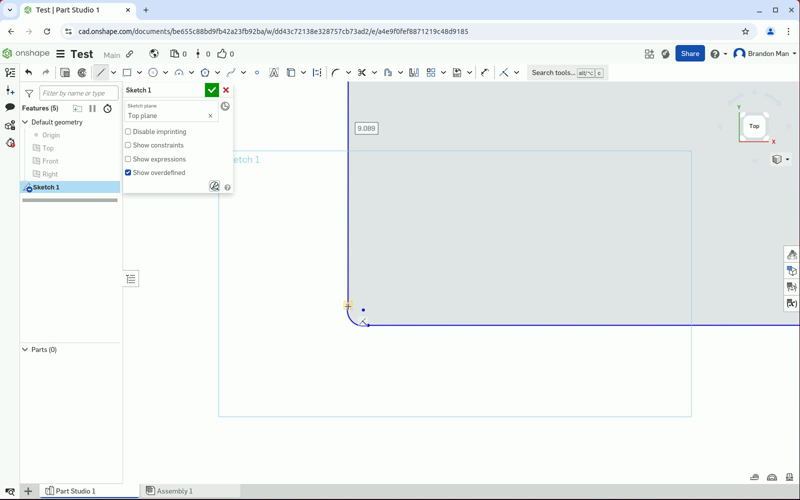
scroll(-6)
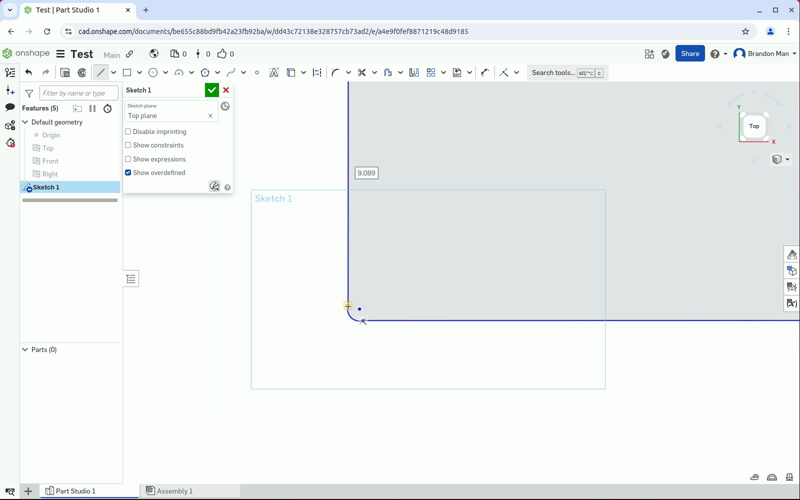
scroll(-6)
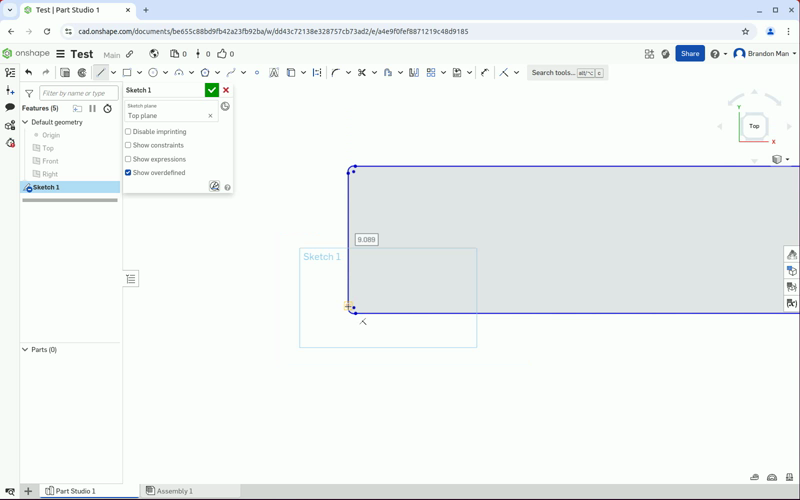
scroll(-6)
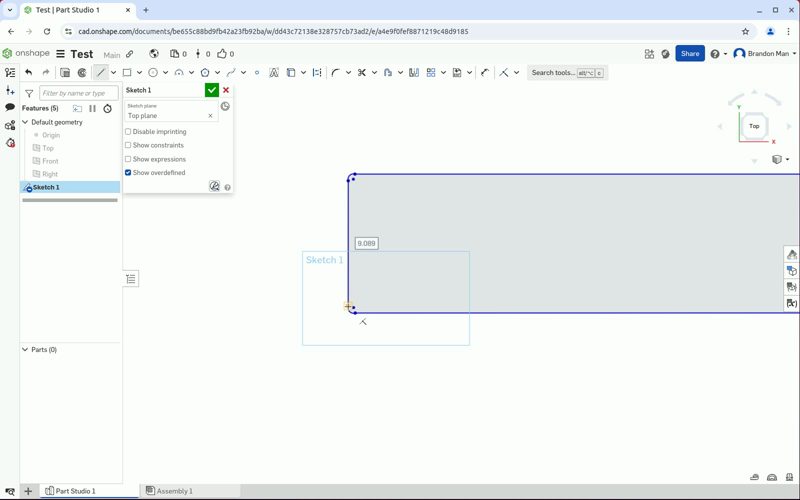
scroll(-6)
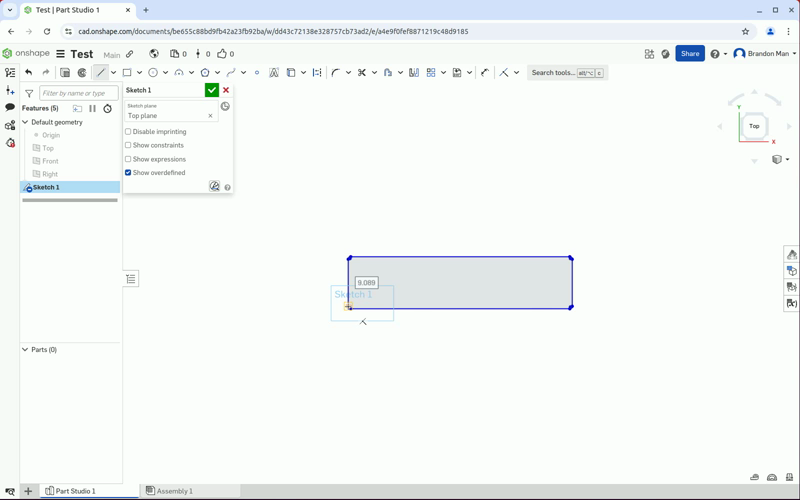
key(esc)
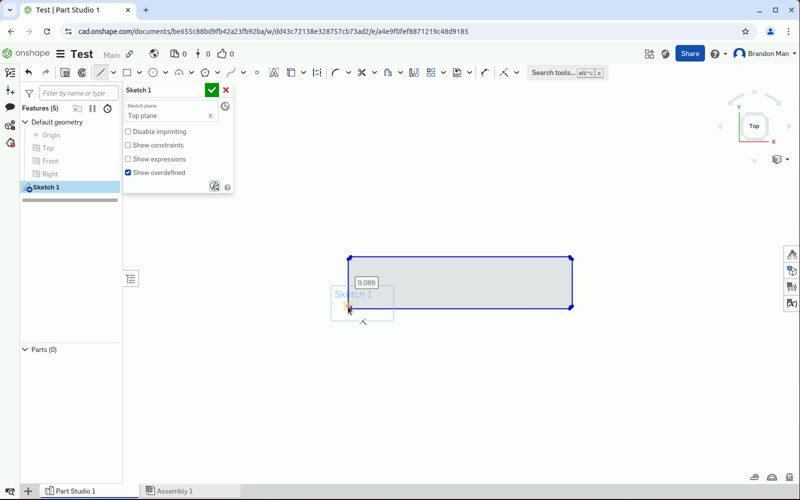
key(c)
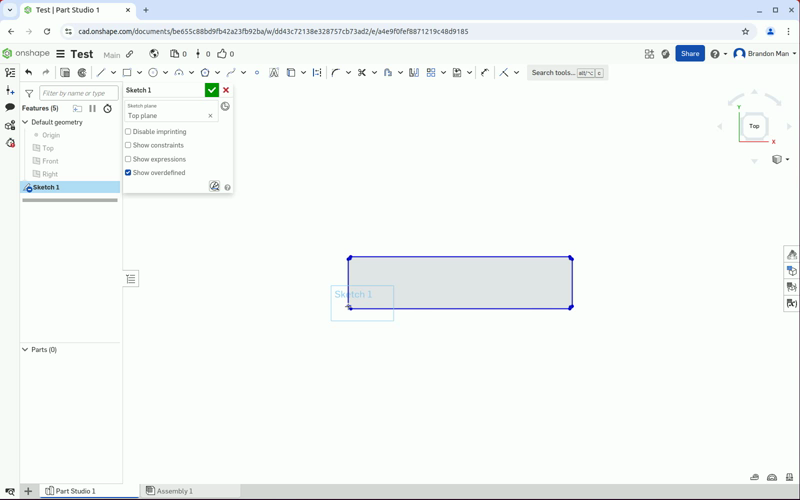
key_down(shift)
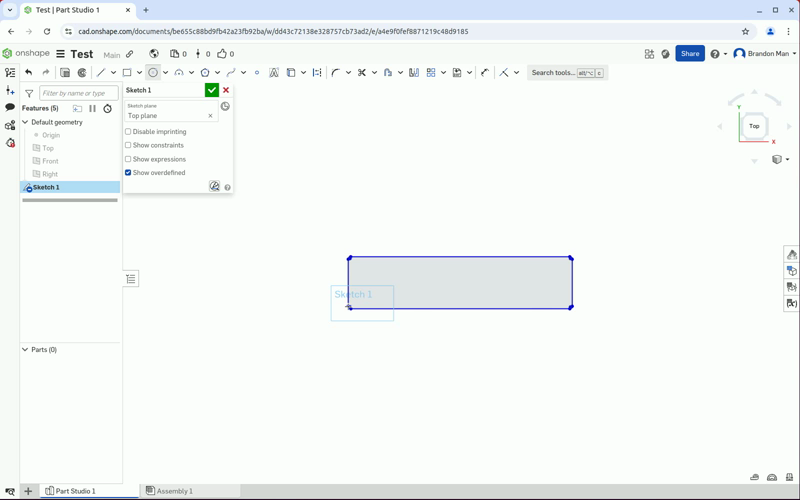
mouse_move(353, 287)
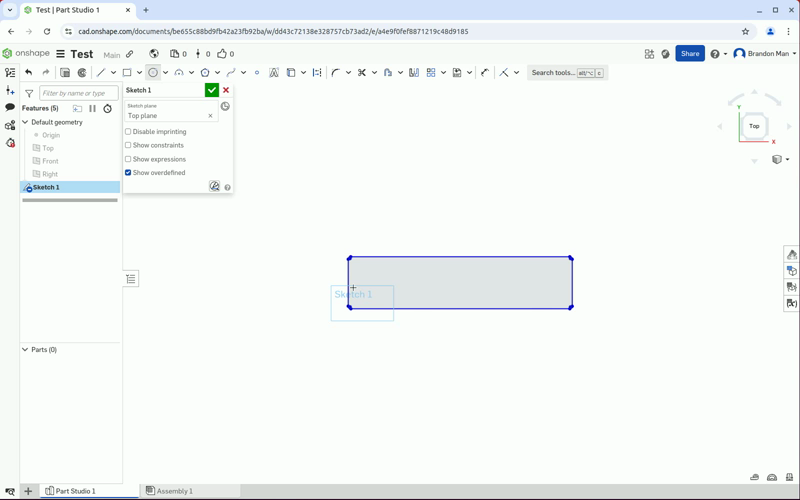
click(353, 287)
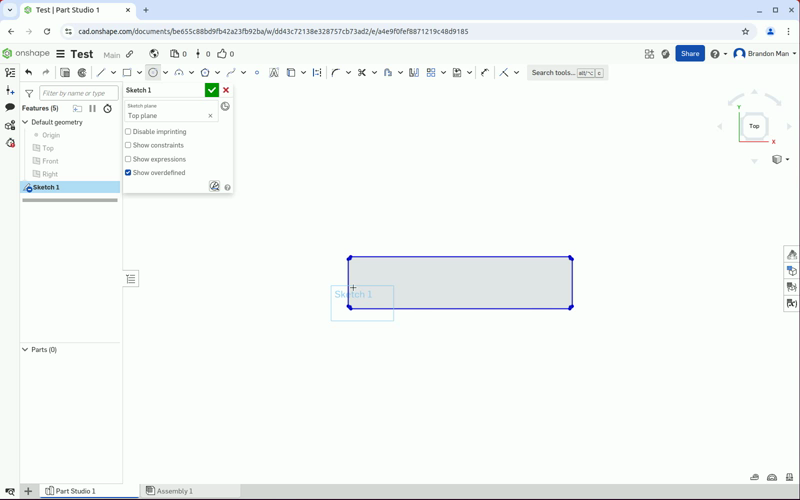
key_up(shift)
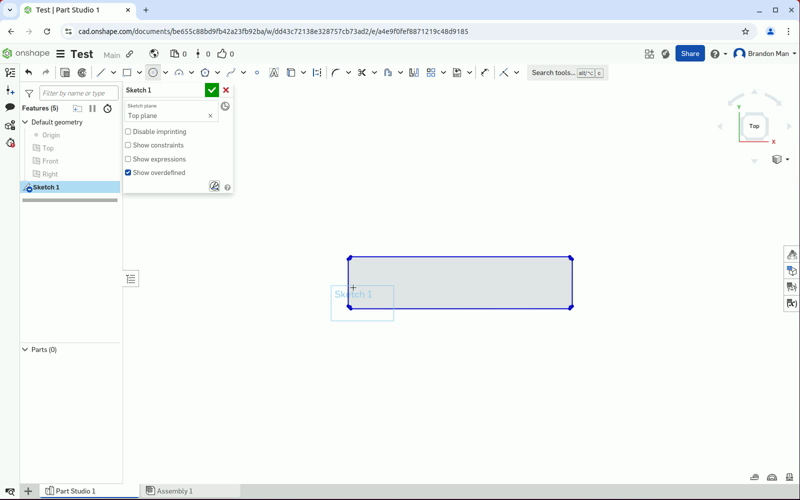
mouse_move(355, 287)
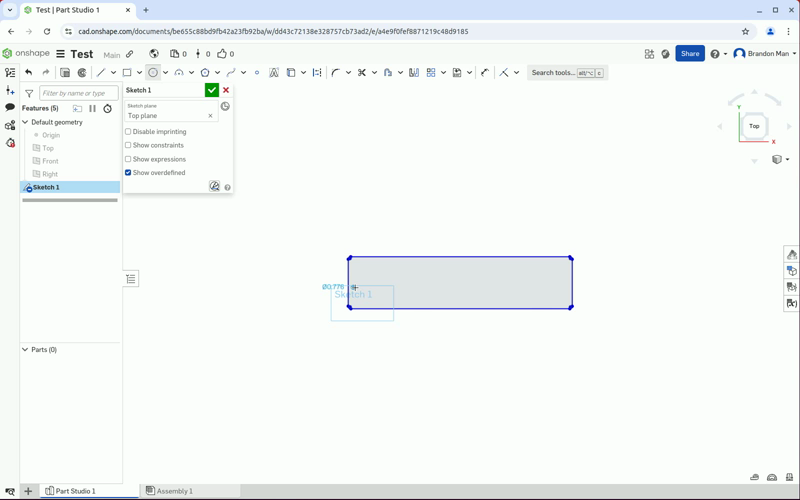
scroll(6)
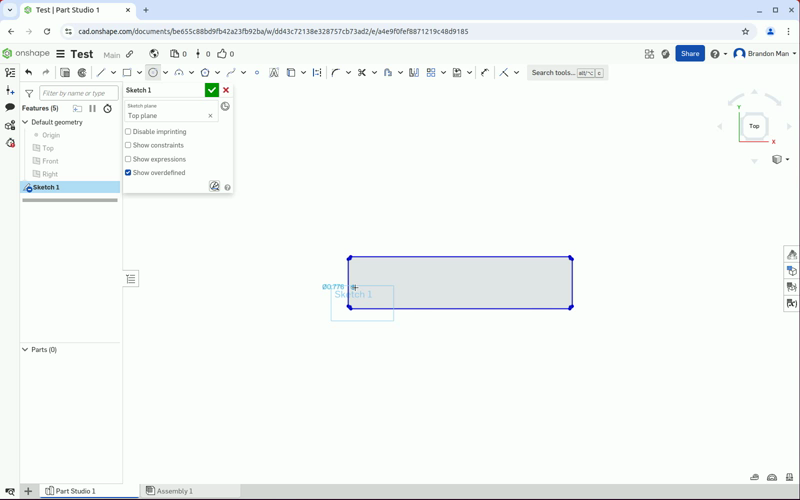
scroll(6)
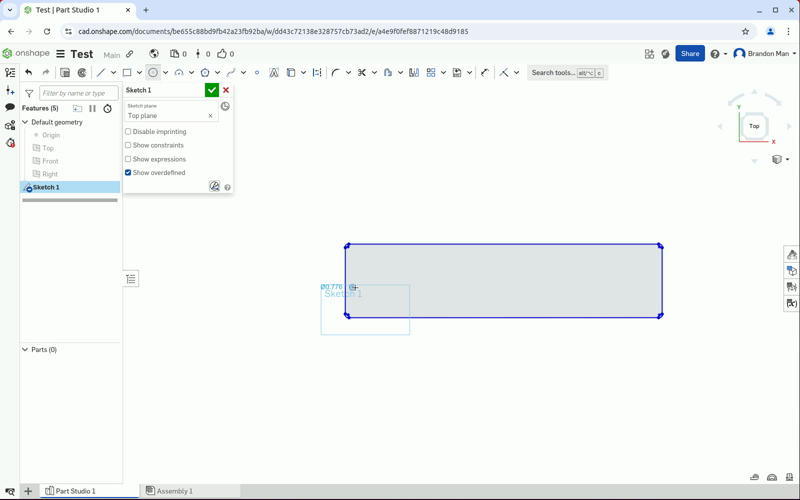
scroll(6)
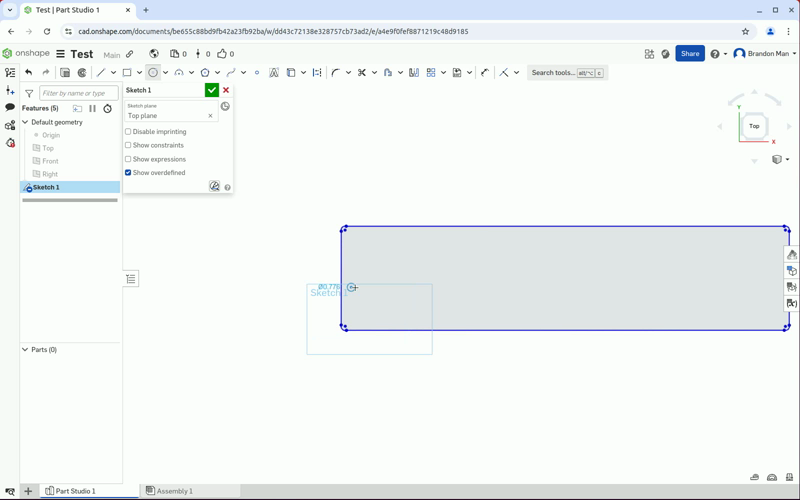
scroll(6)
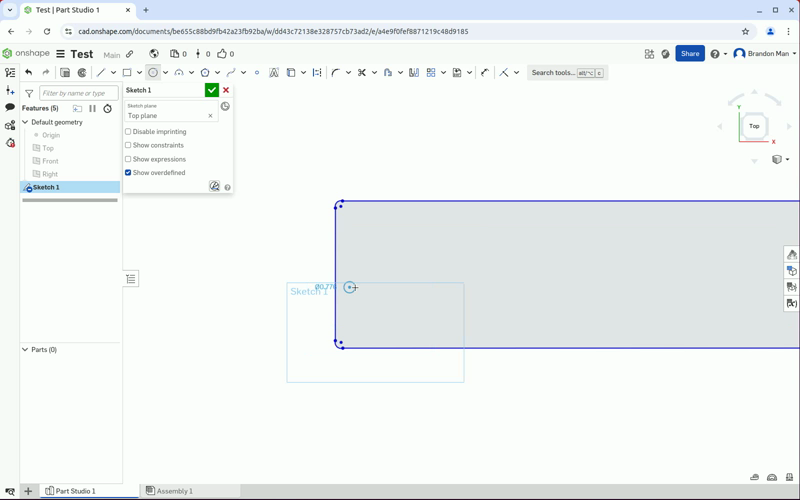
scroll(6)
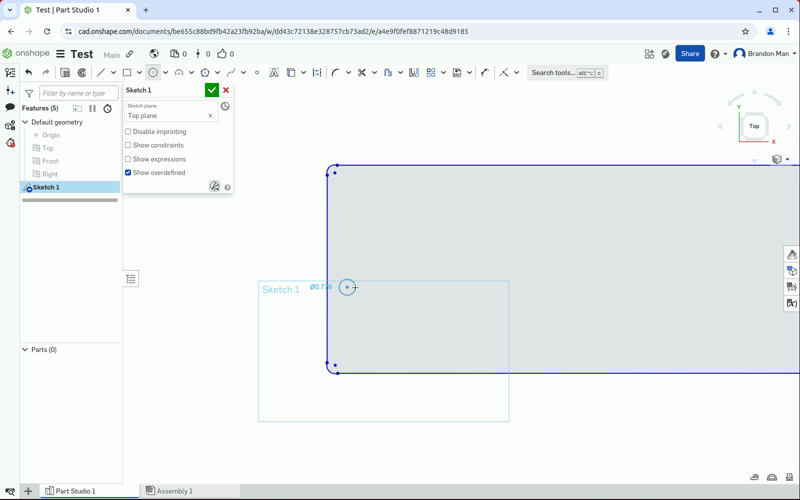
scroll(6)
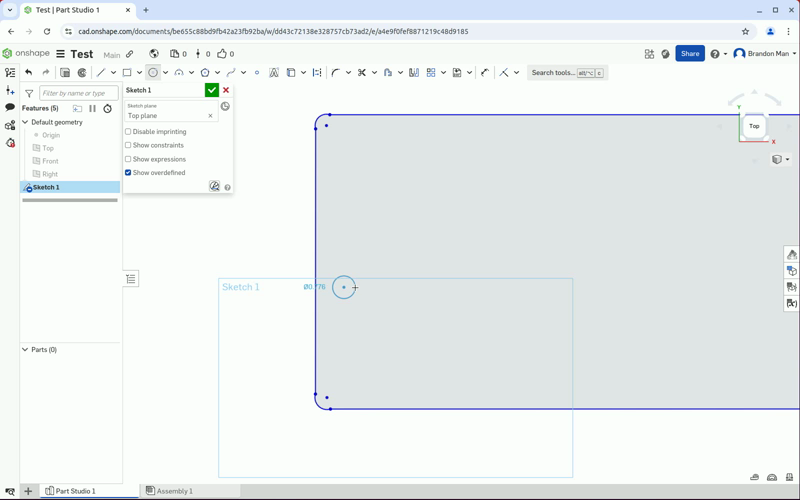
scroll(6)
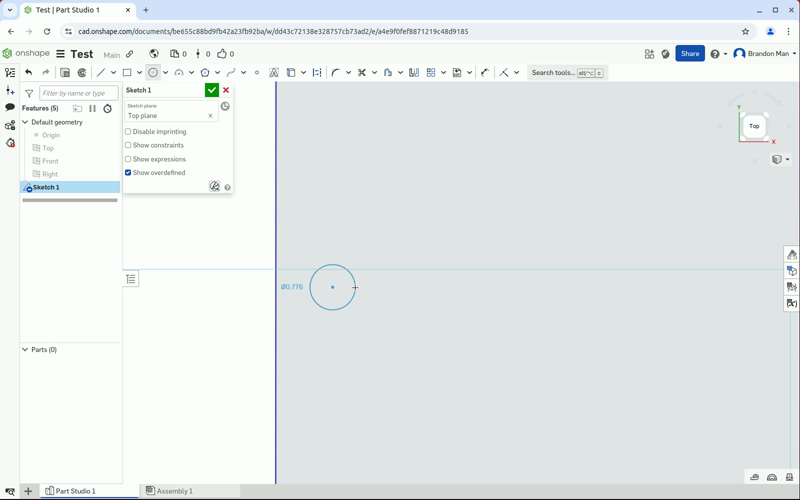
click(355, 287)
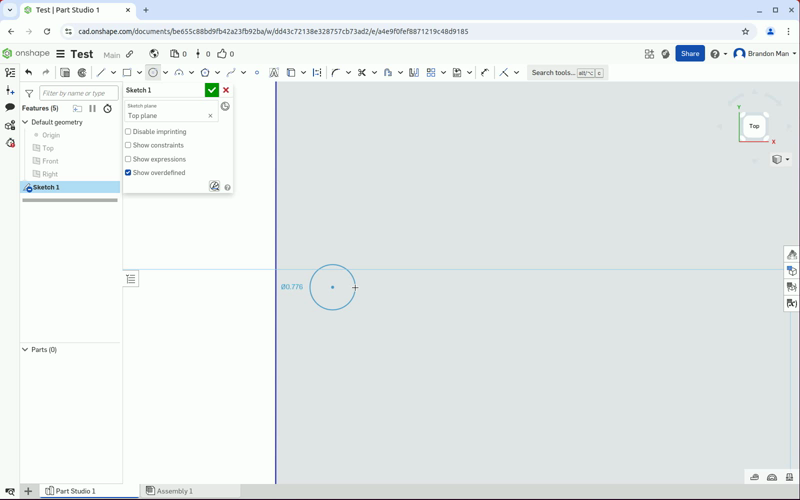
scroll(-6)
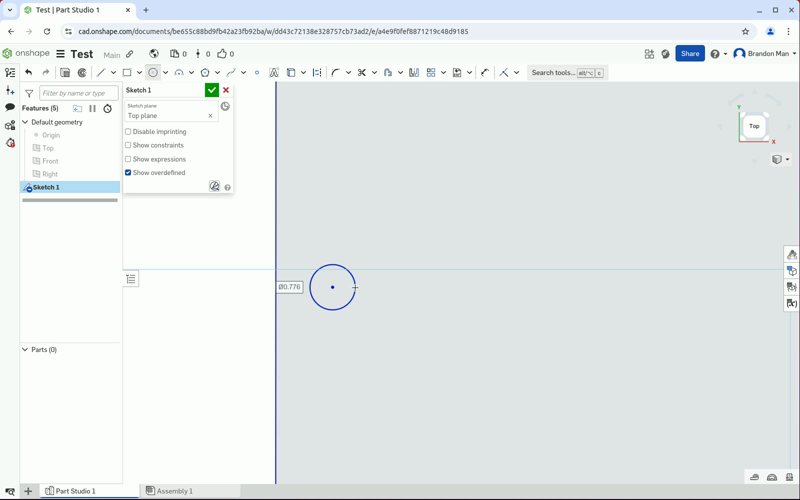
scroll(-6)
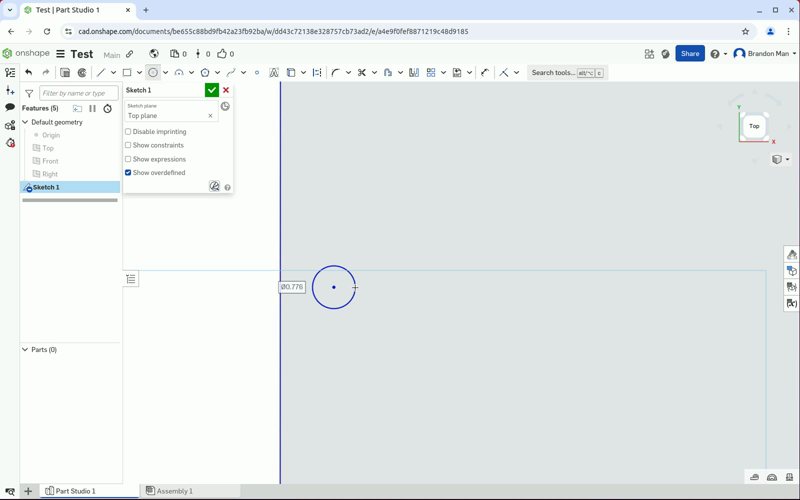
scroll(-6)
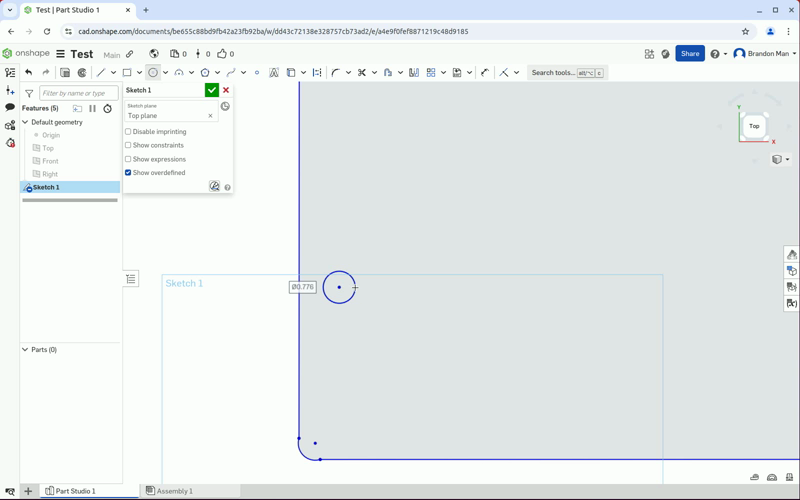
scroll(-6)
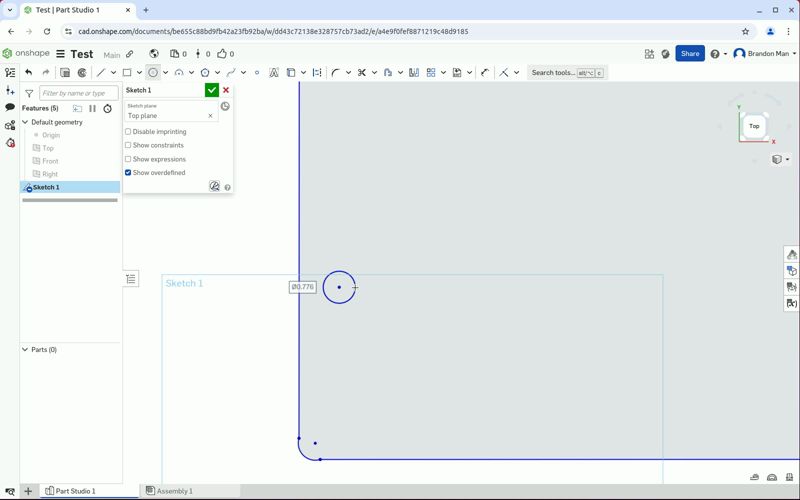
scroll(-6)
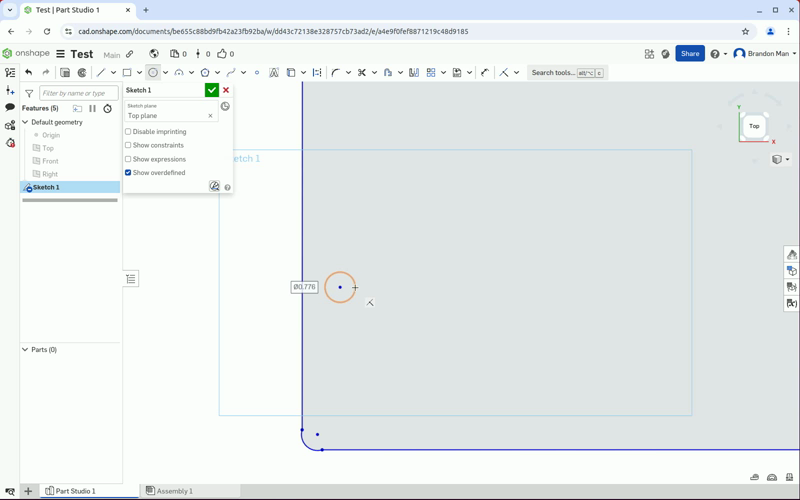
scroll(-6)
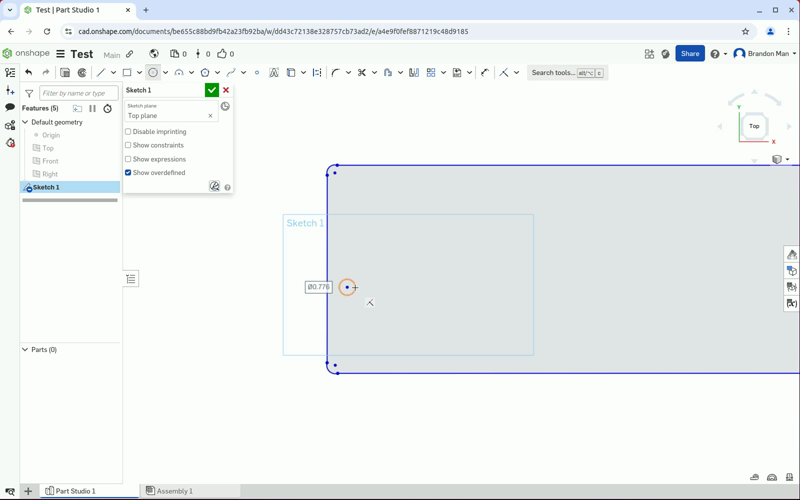
scroll(-6)
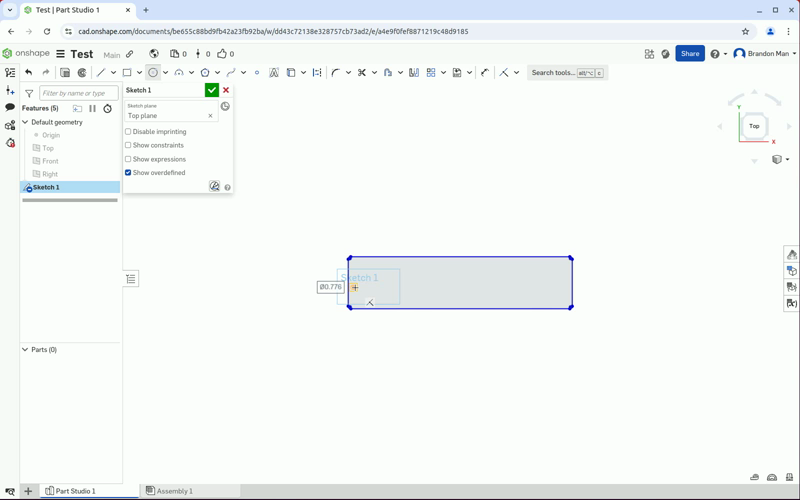
key(esc)
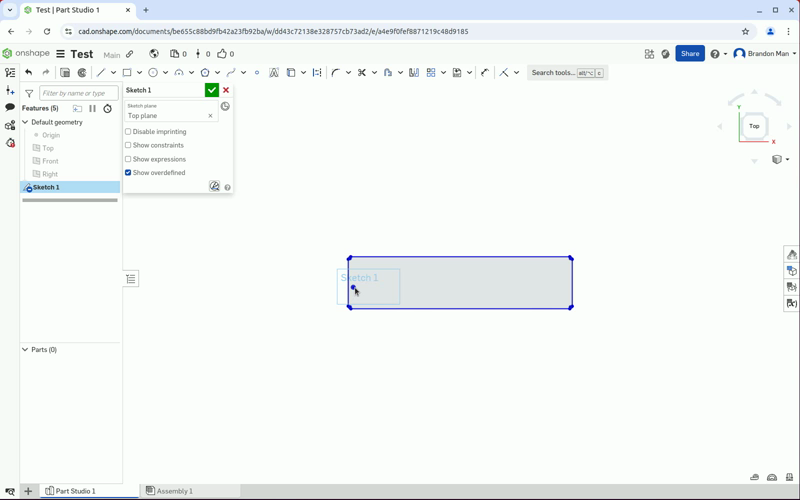
key(c)
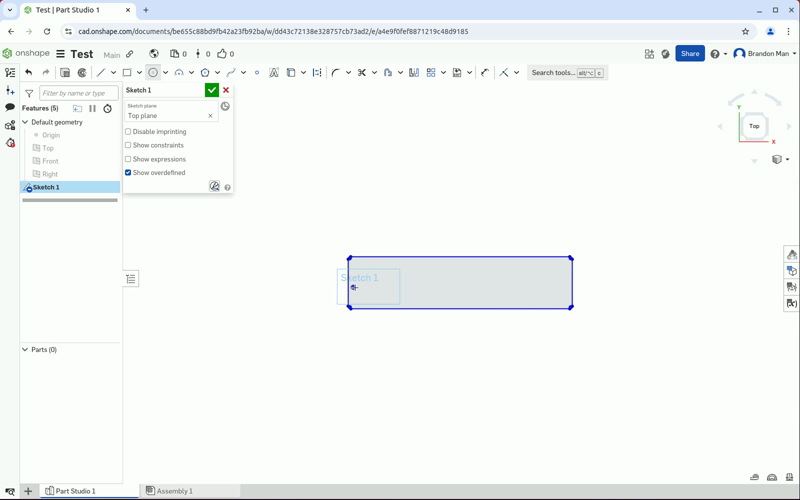
key_down(shift)
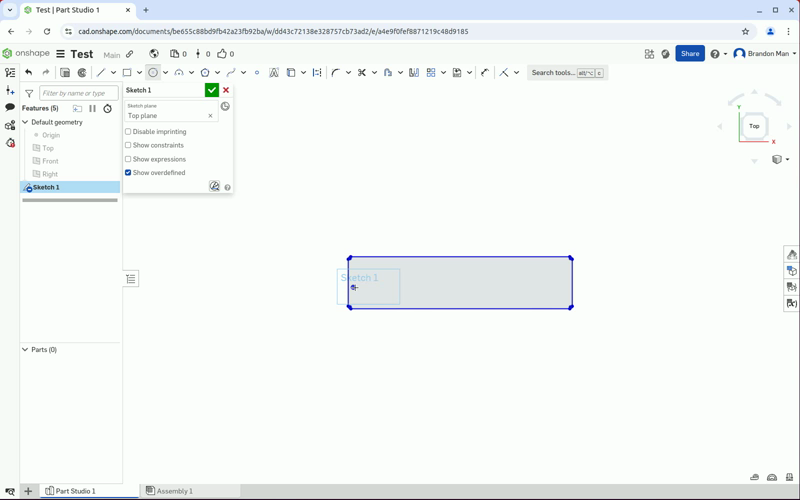
mouse_move(353, 261)
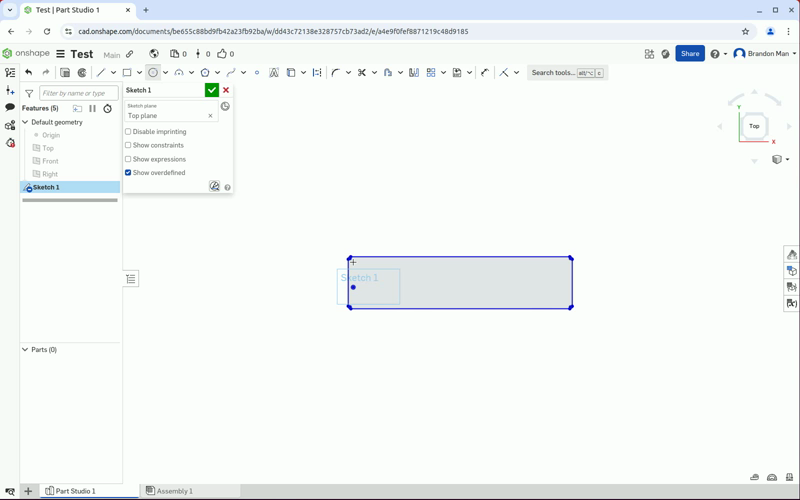
scroll(6)
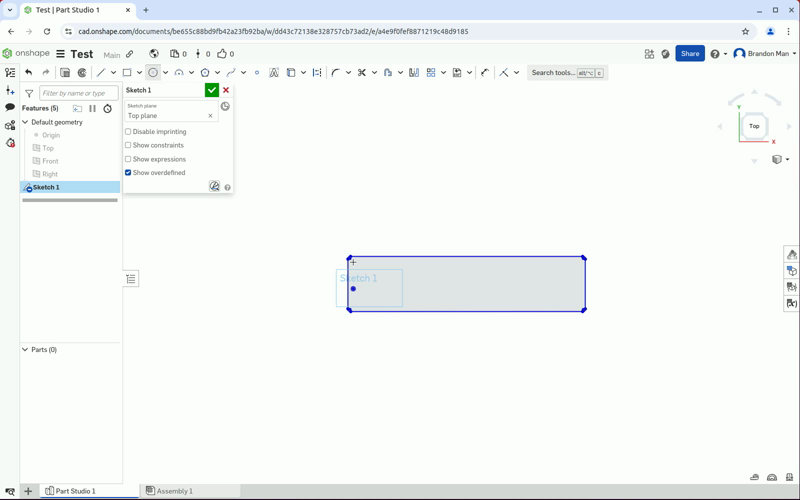
scroll(6)
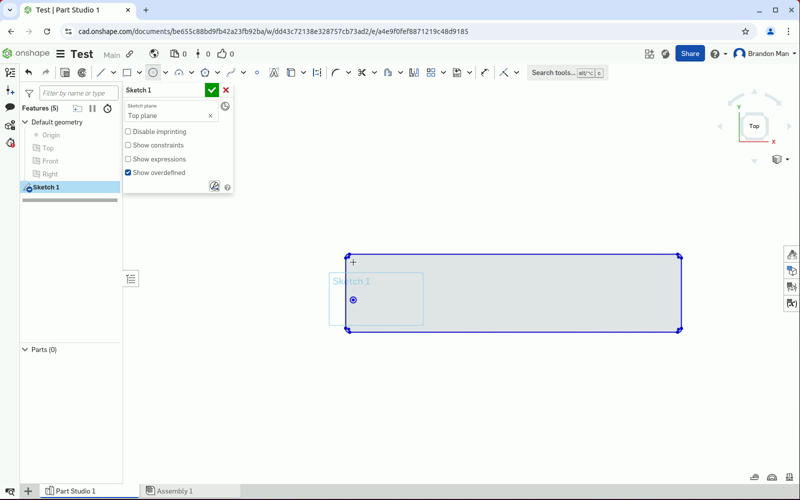
scroll(6)
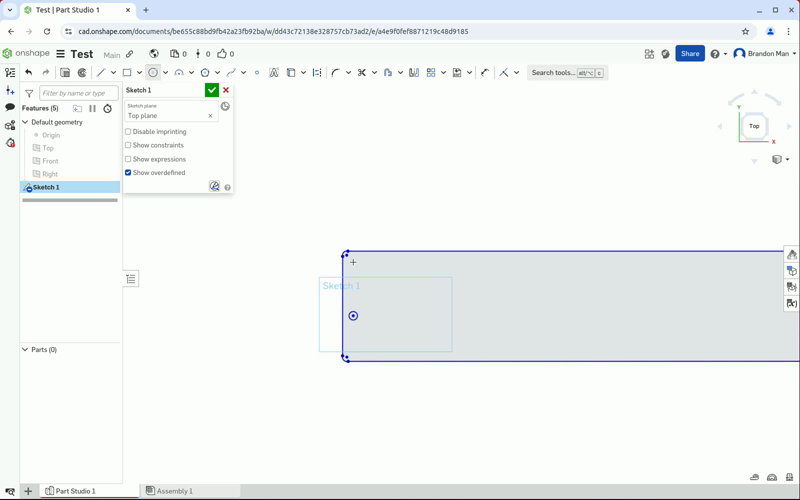
scroll(6)
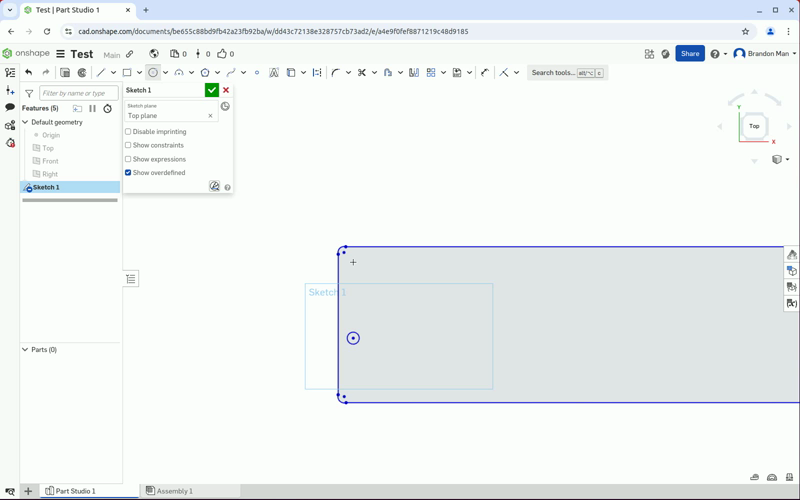
scroll(6)
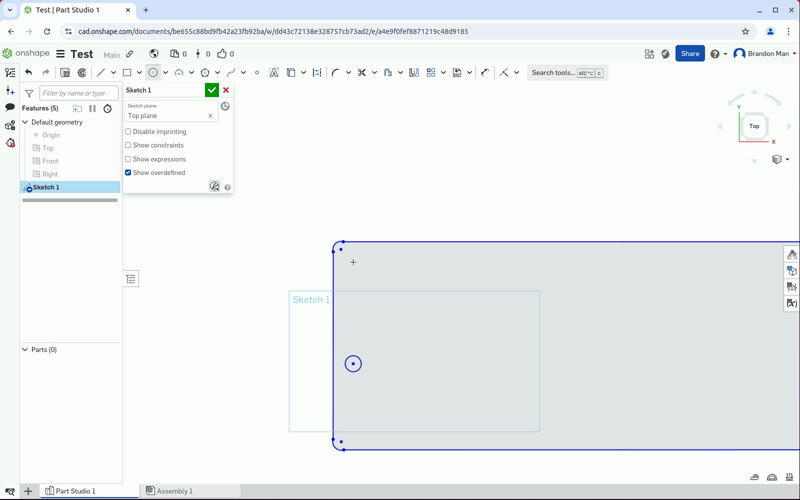
scroll(6)
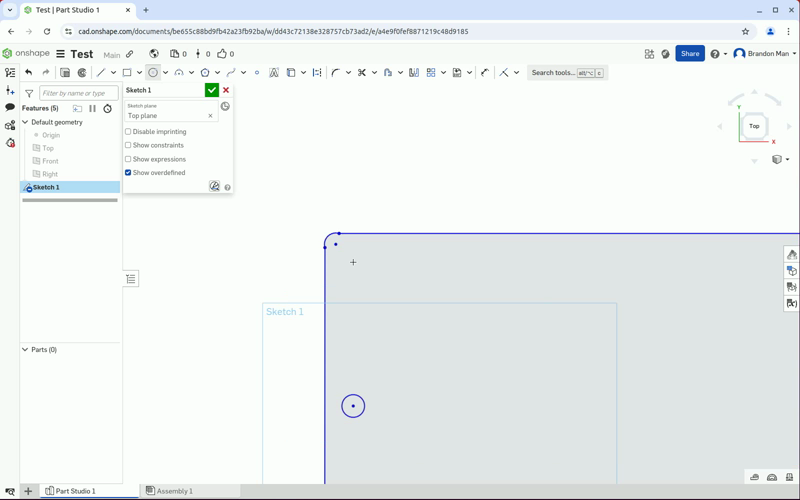
scroll(6)
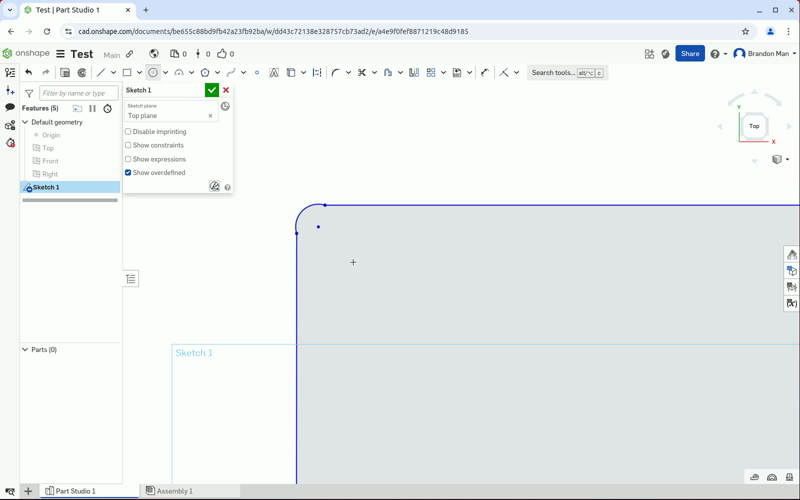
click(353, 261)
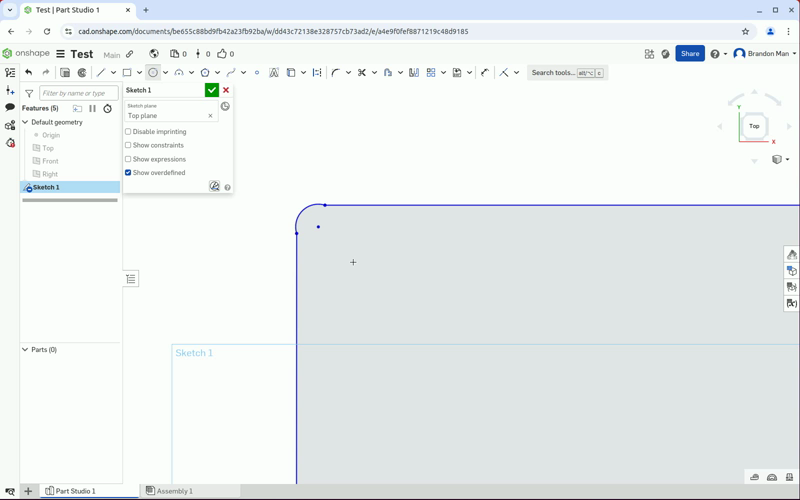
scroll(-6)
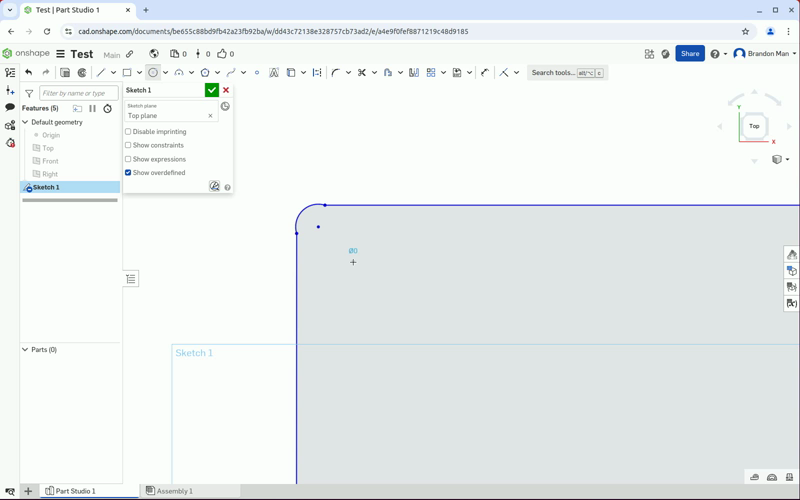
scroll(-6)
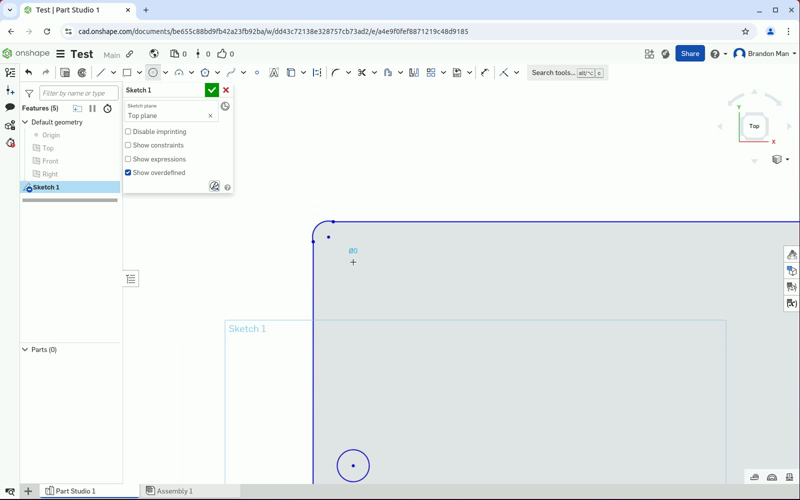
scroll(-6)
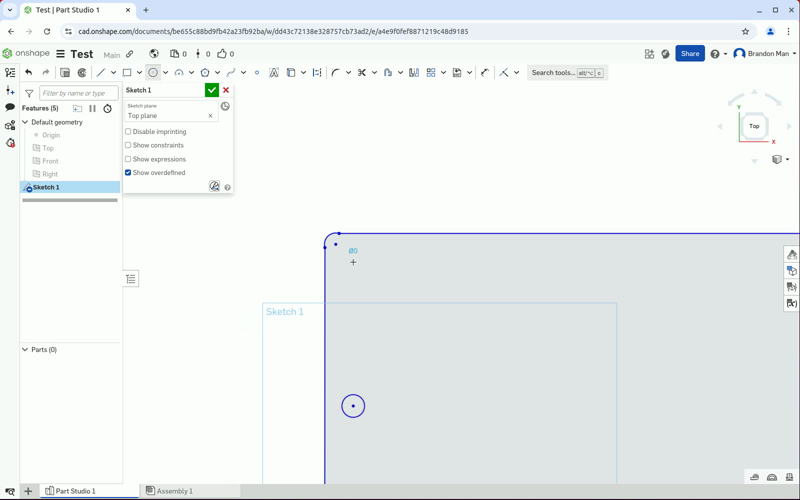
scroll(-6)
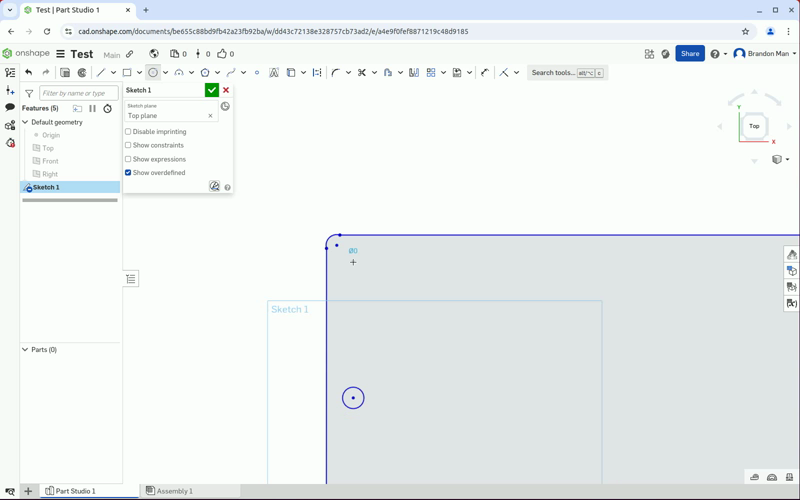
scroll(-6)
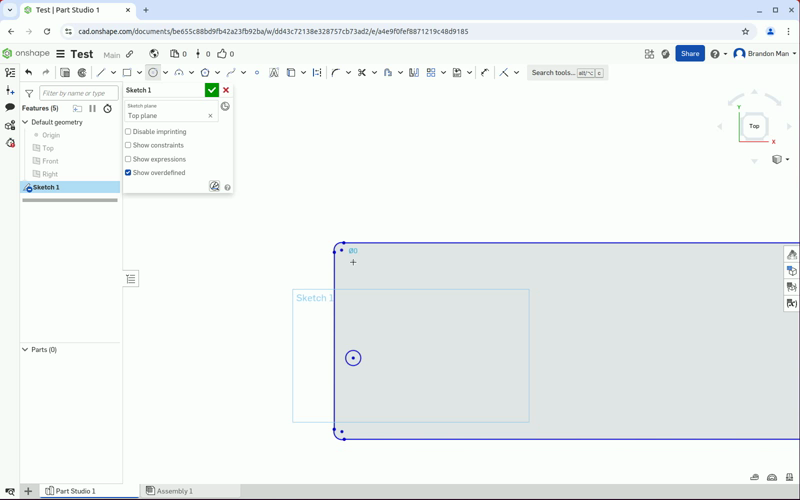
scroll(-6)
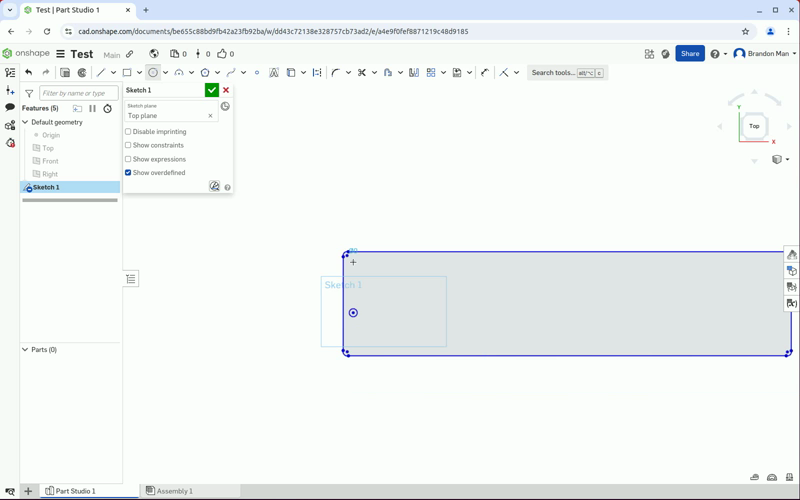
scroll(-6)
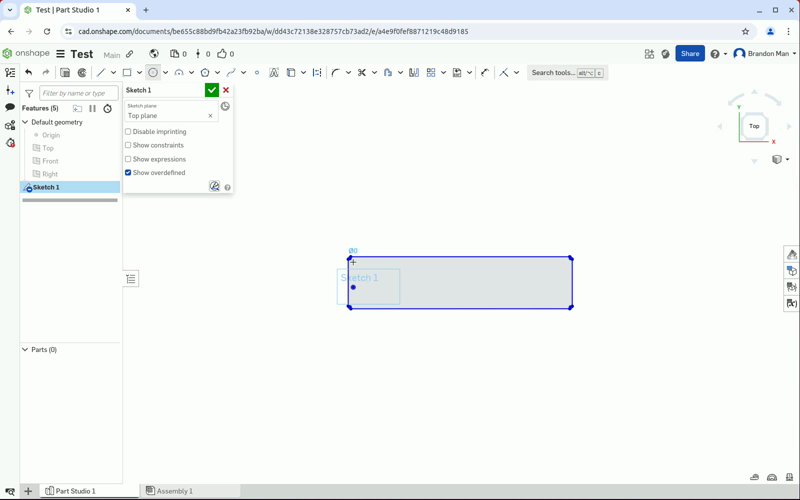
key_up(shift)
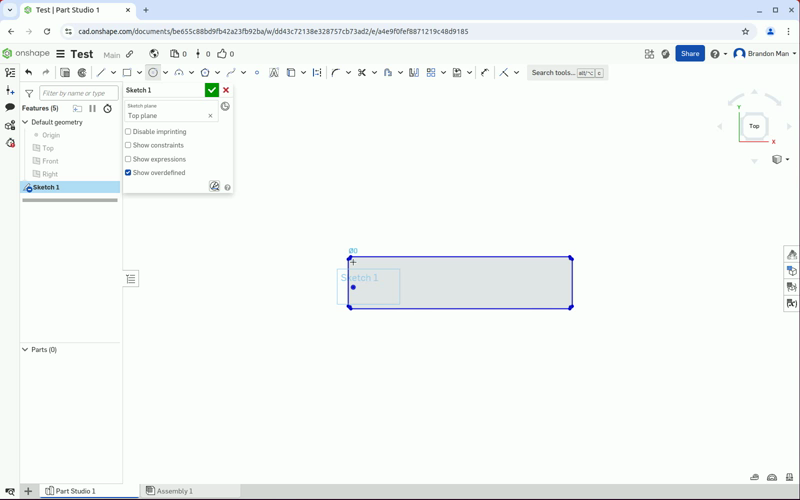
mouse_move(355, 261)
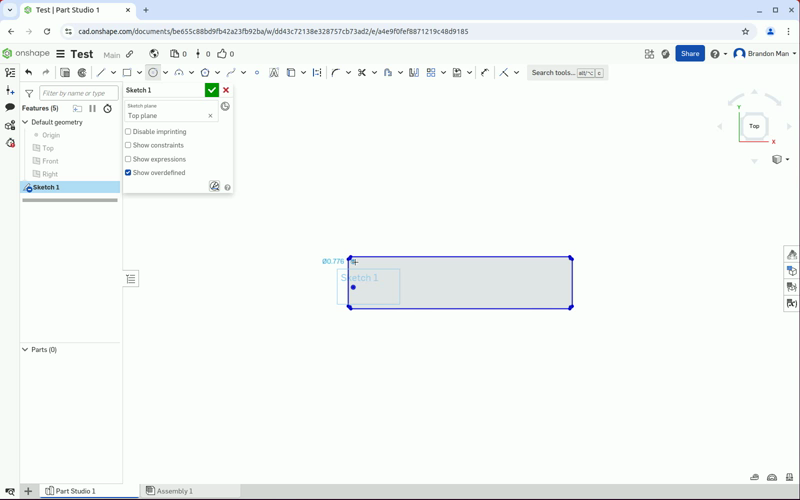
scroll(6)
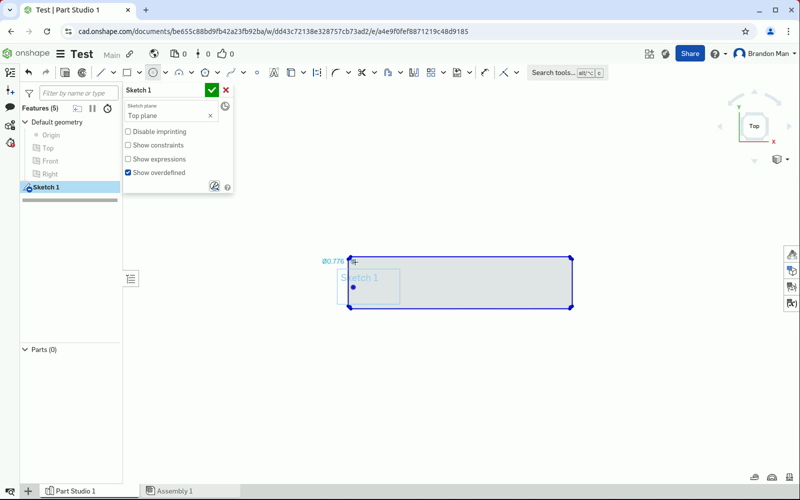
scroll(6)
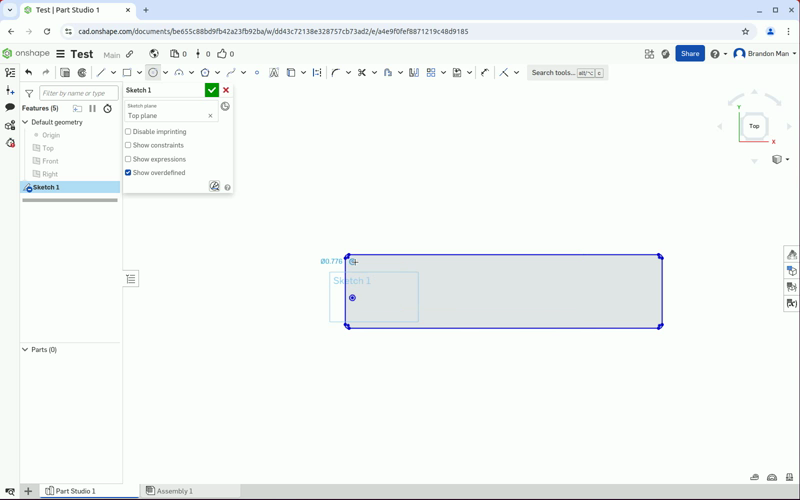
scroll(6)
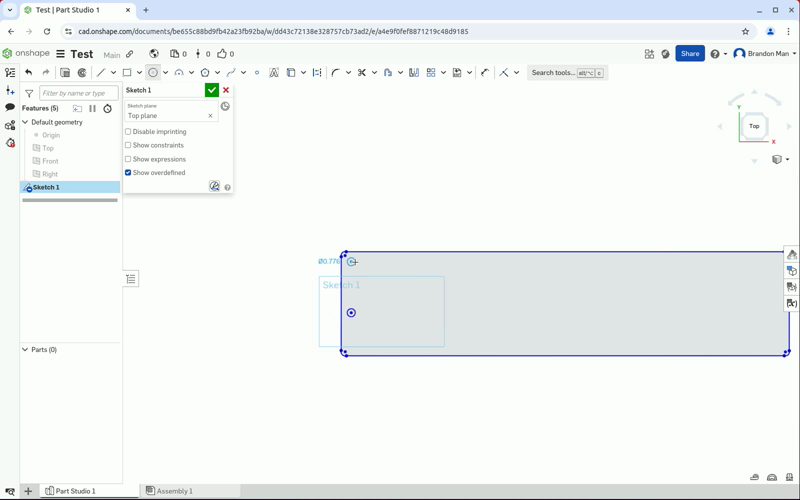
scroll(6)
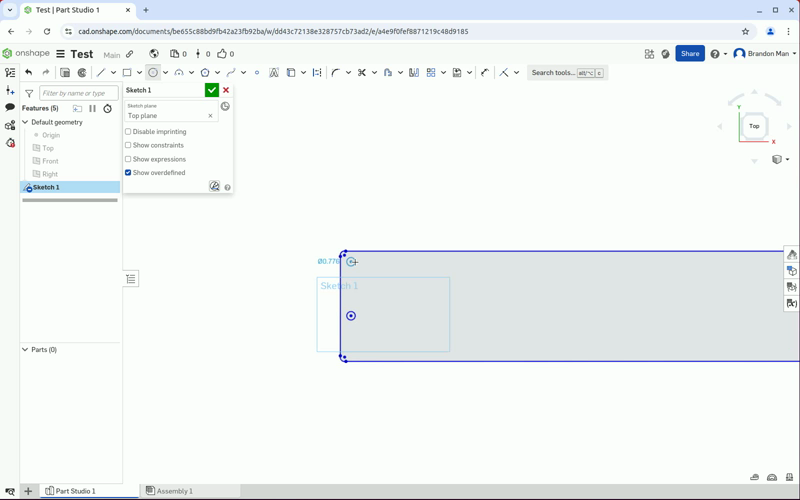
scroll(6)
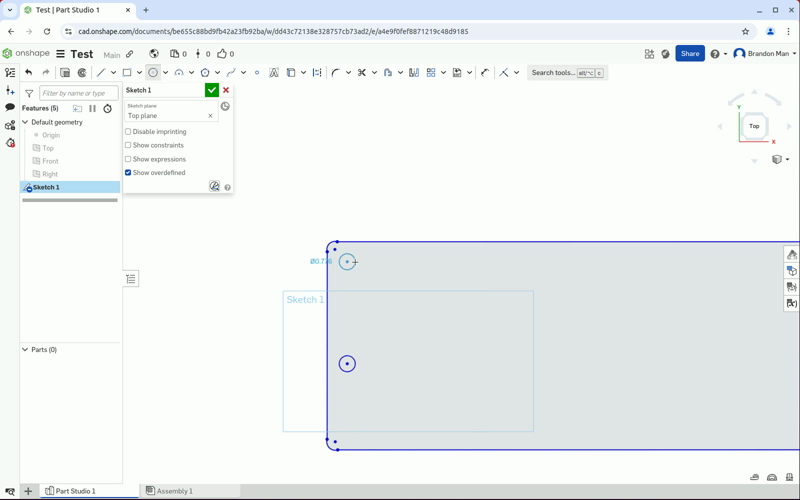
scroll(6)
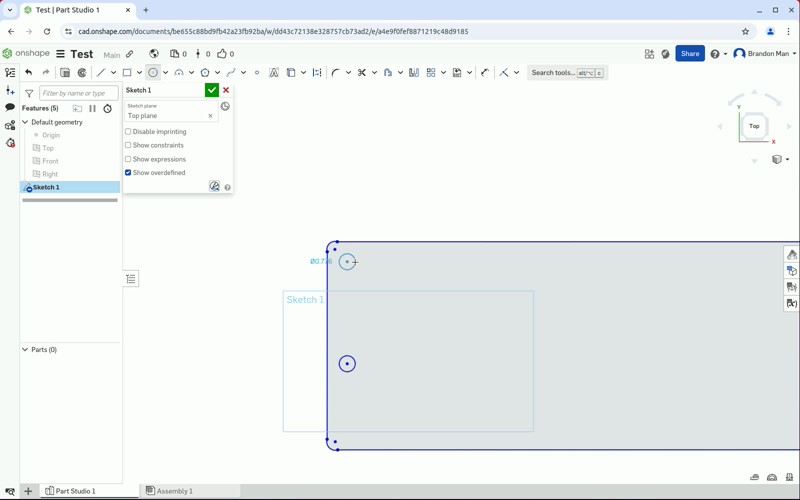
scroll(6)
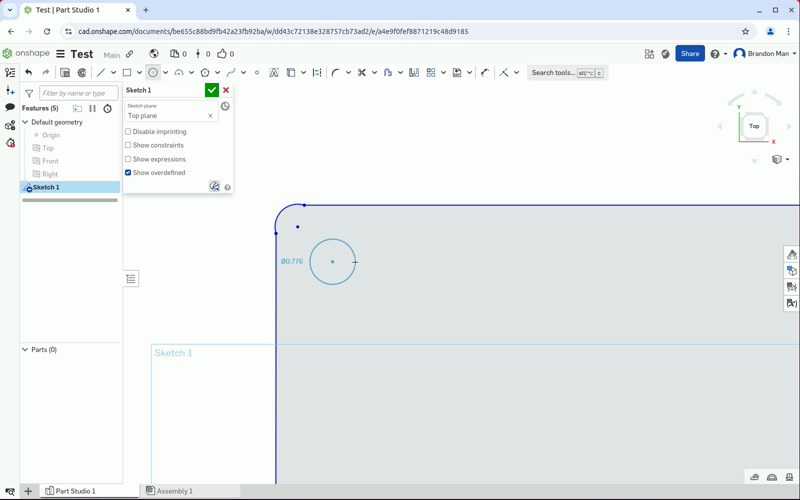
click(355, 261)
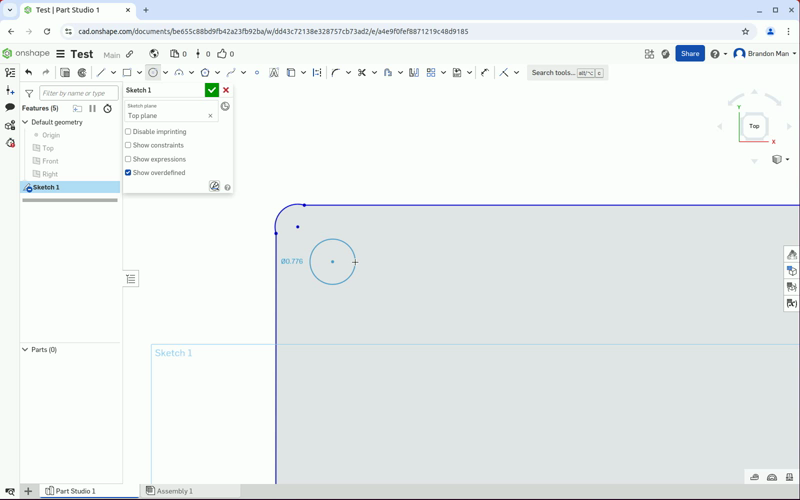
scroll(-6)
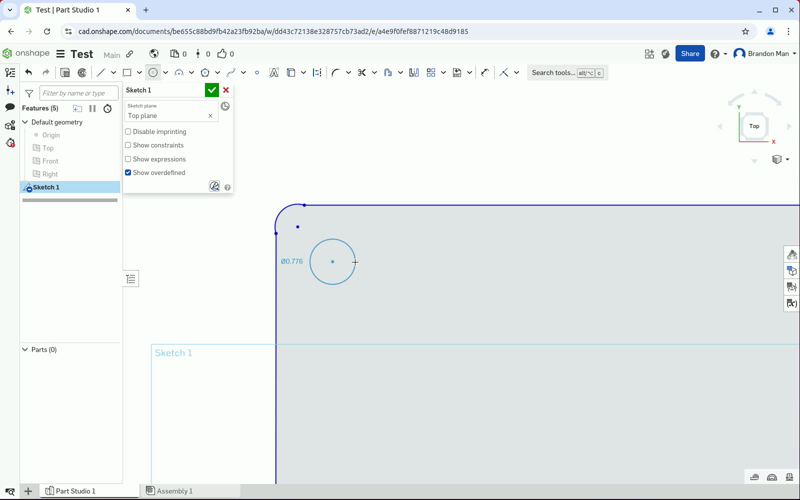
scroll(-6)
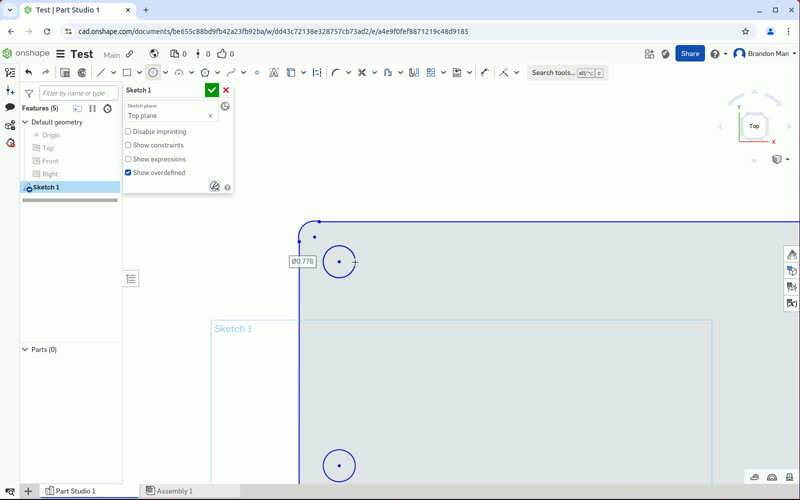
scroll(-6)
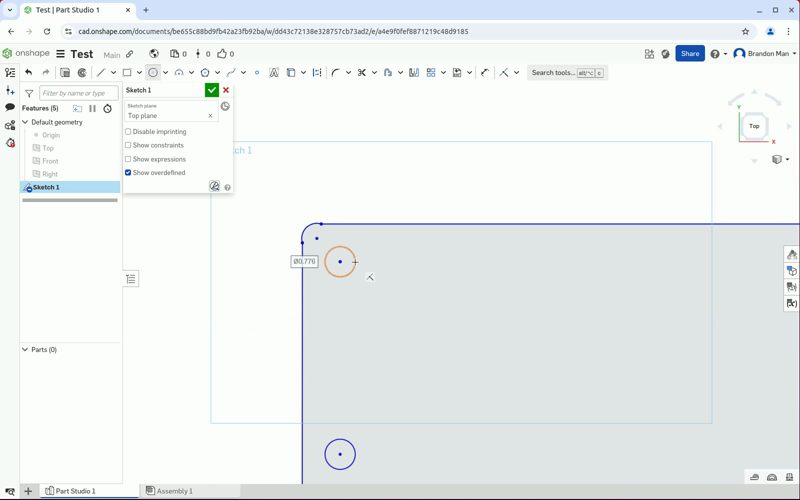
scroll(-6)
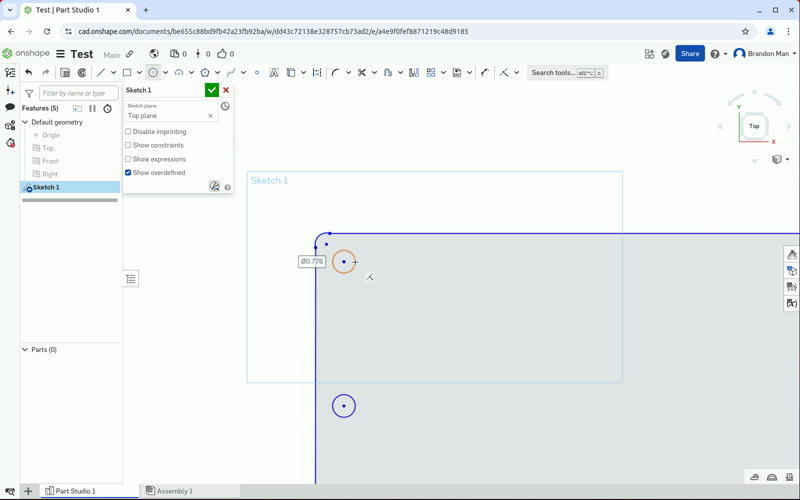
scroll(-6)
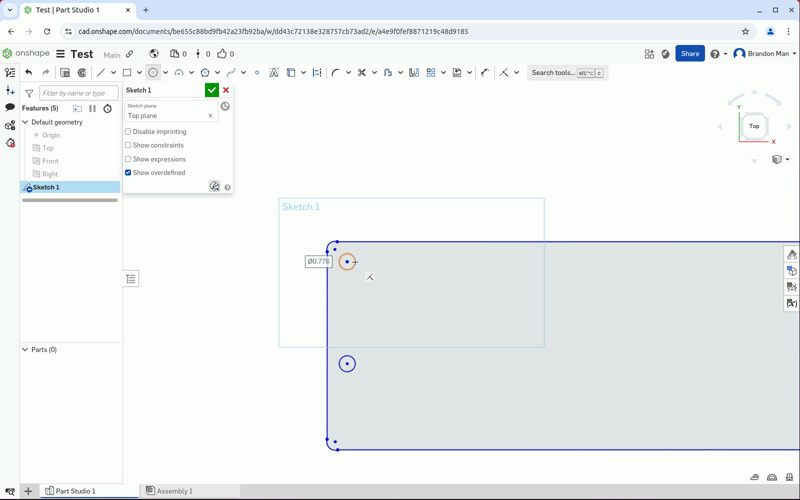
scroll(-6)
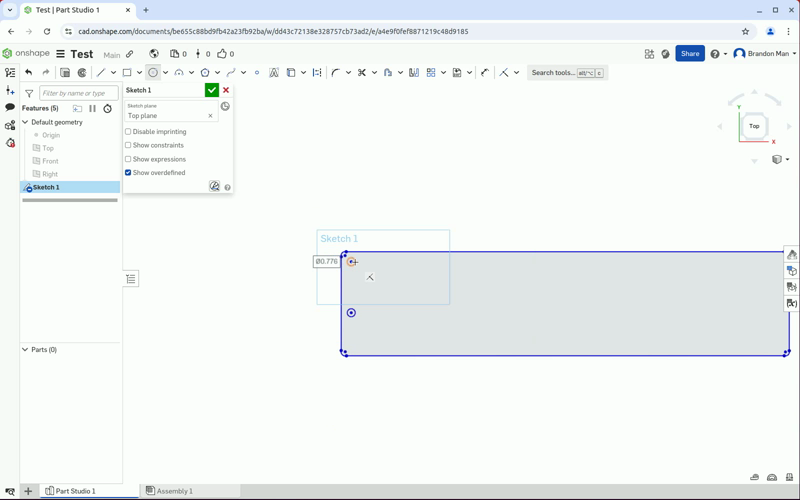
scroll(-6)
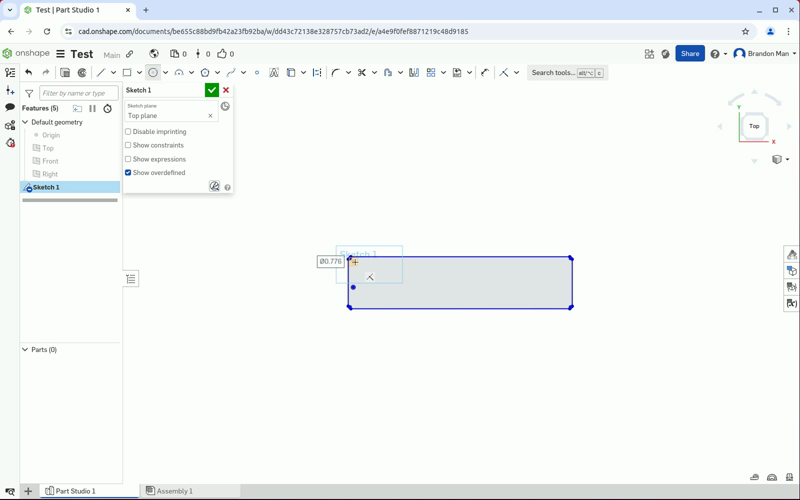
key(esc)
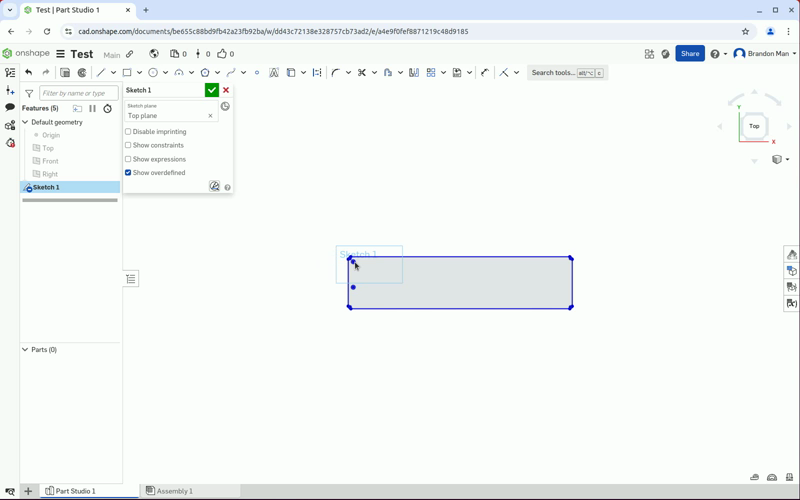
key(c)
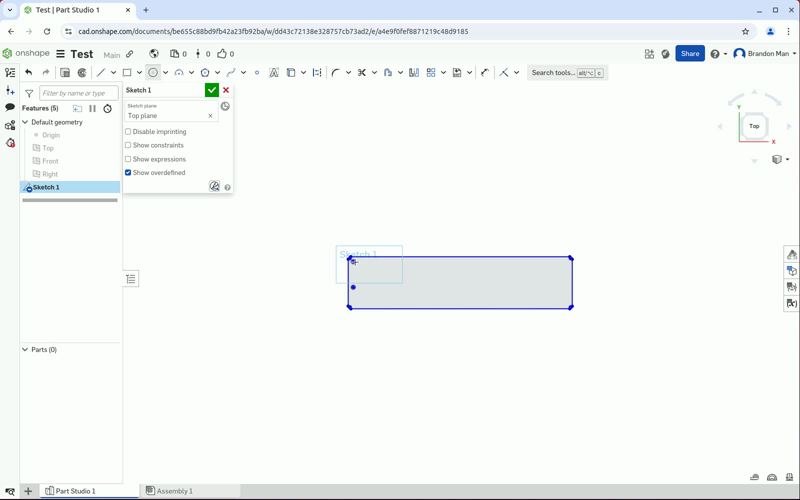
key_down(shift)
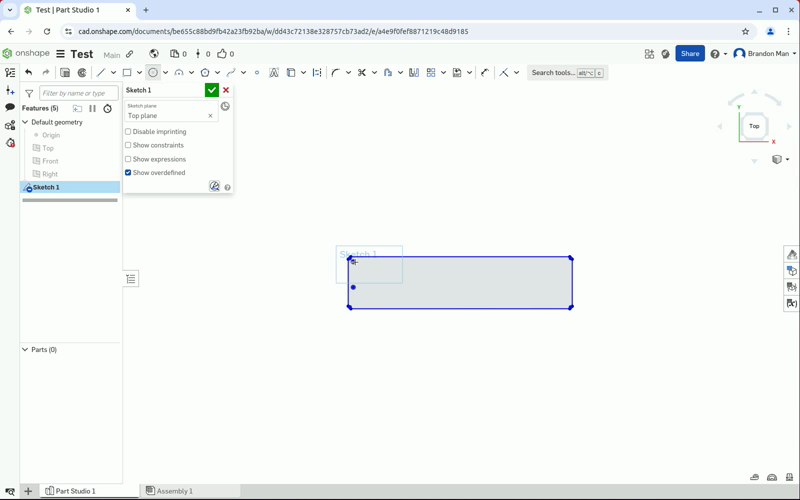
mouse_move(517, 287)
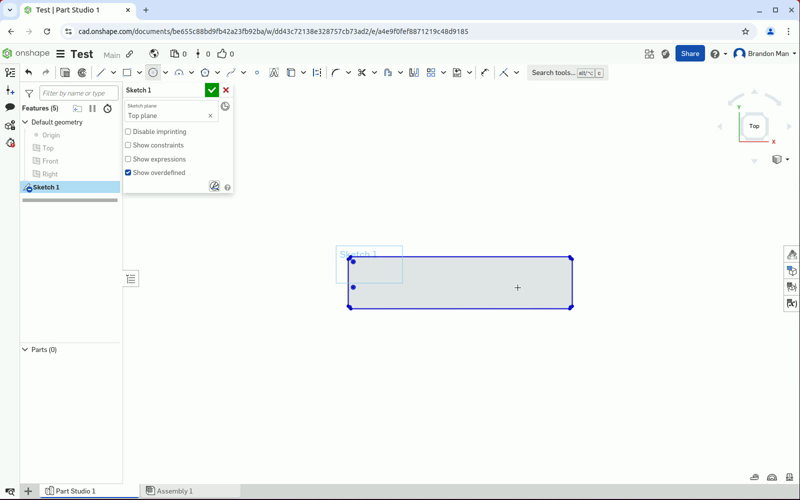
click(517, 287)
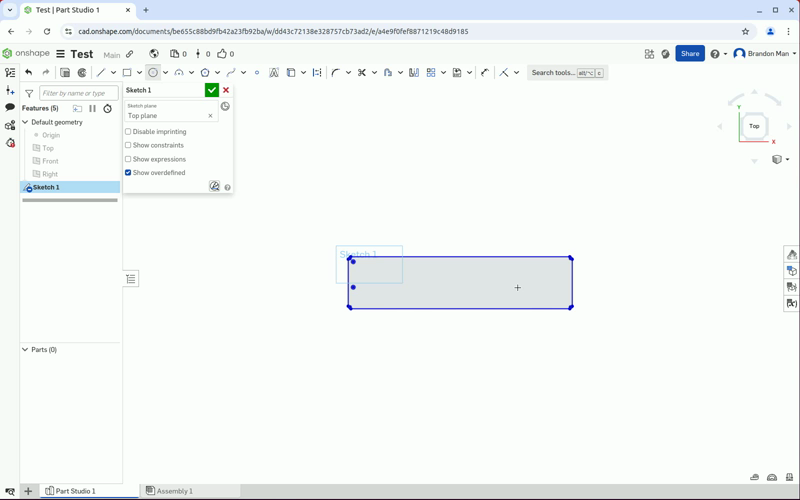
key_up(shift)
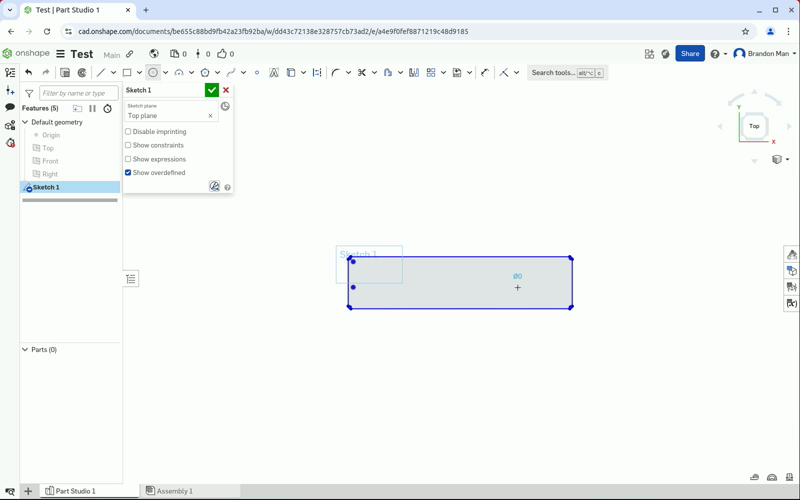
mouse_move(520, 287)
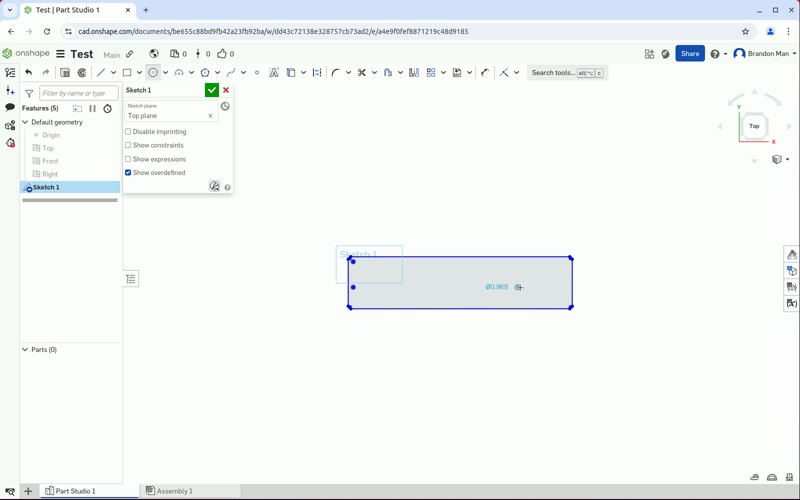
scroll(6)
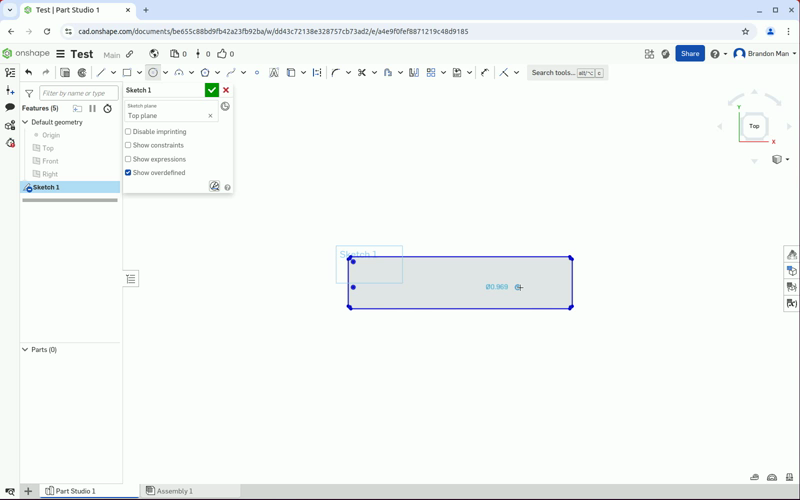
scroll(6)
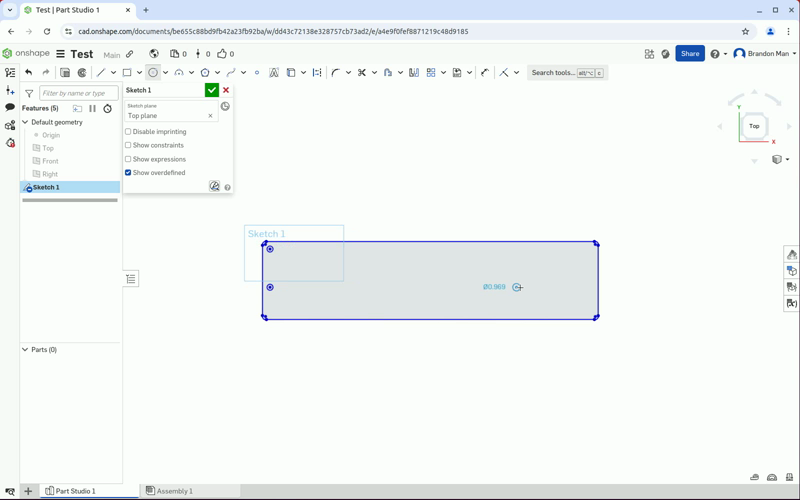
scroll(6)
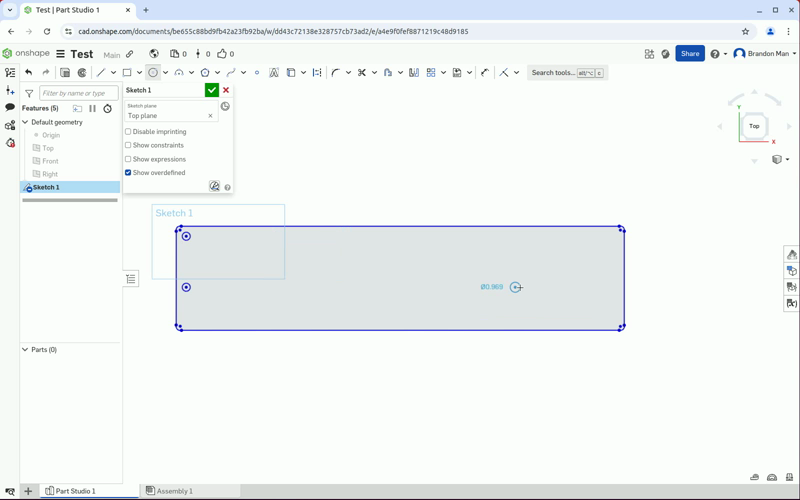
scroll(6)
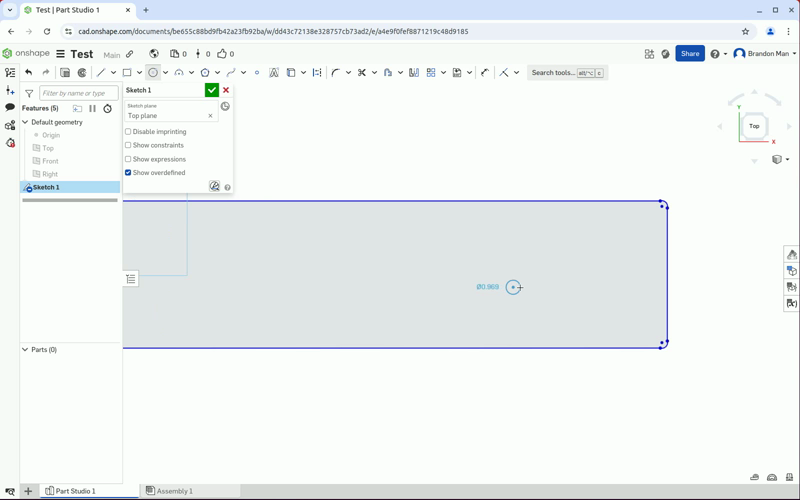
scroll(6)
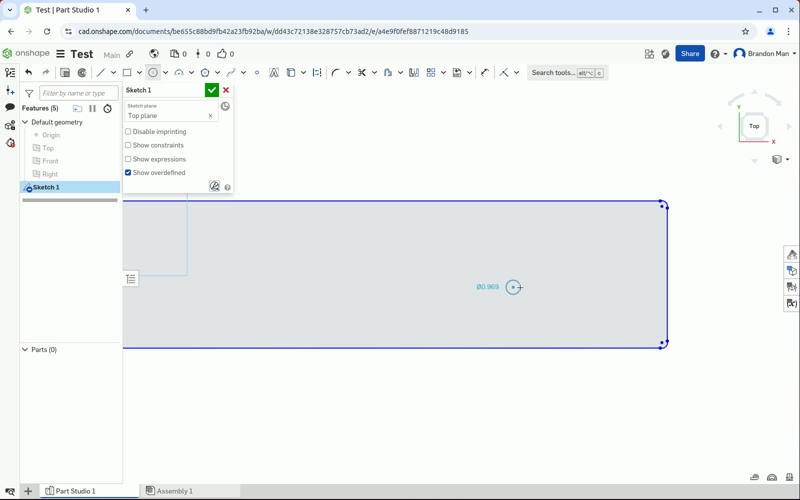
scroll(6)
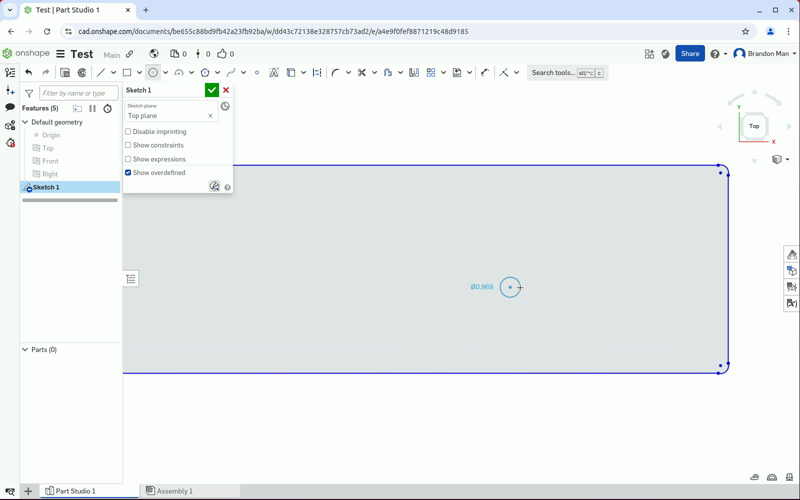
scroll(6)
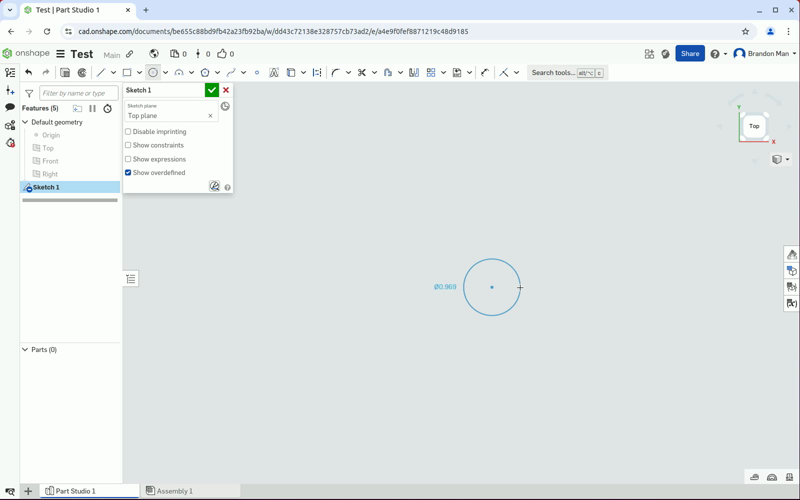
click(520, 287)
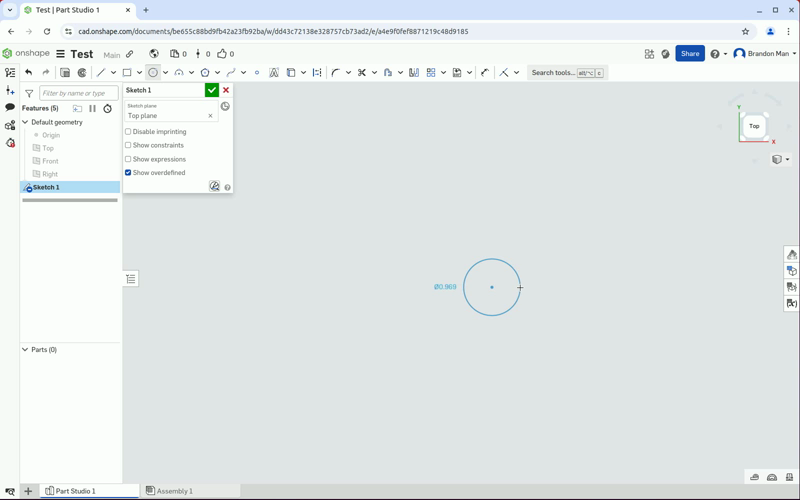
scroll(-6)
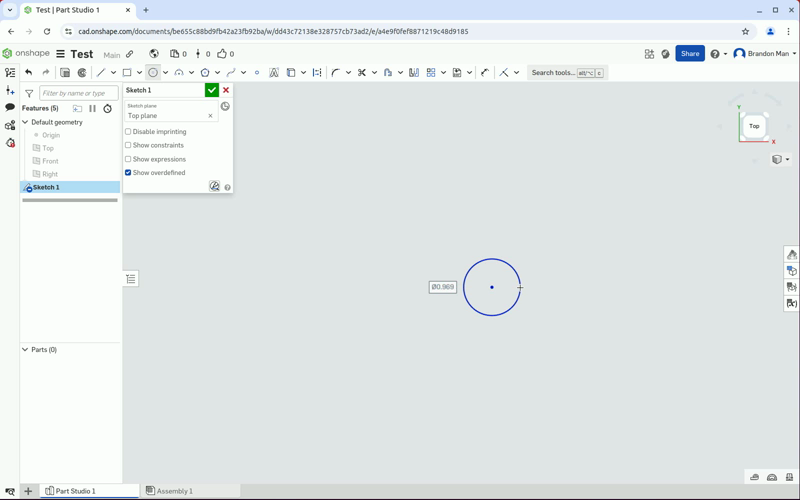
scroll(-6)
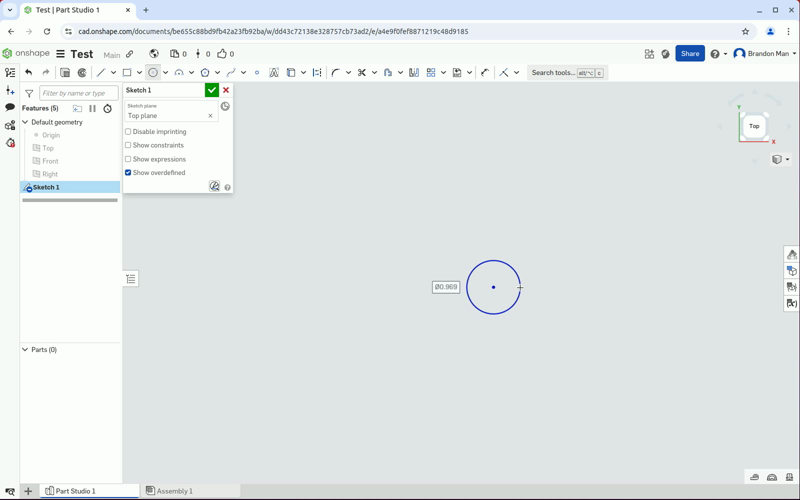
scroll(-6)
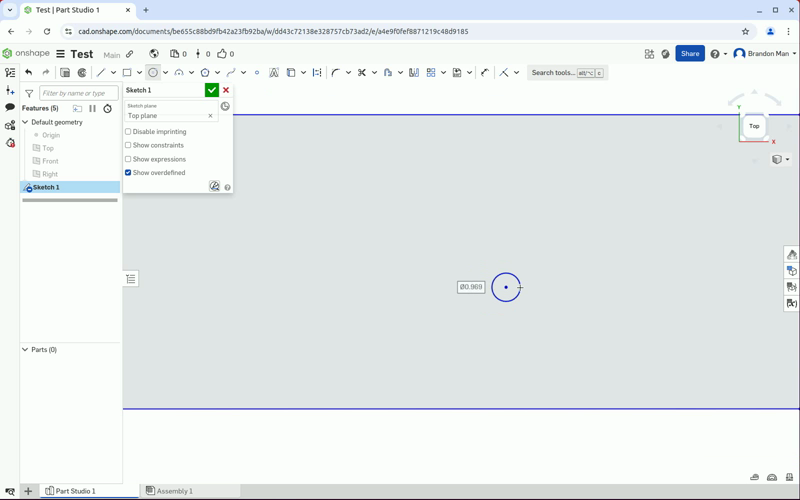
scroll(-6)
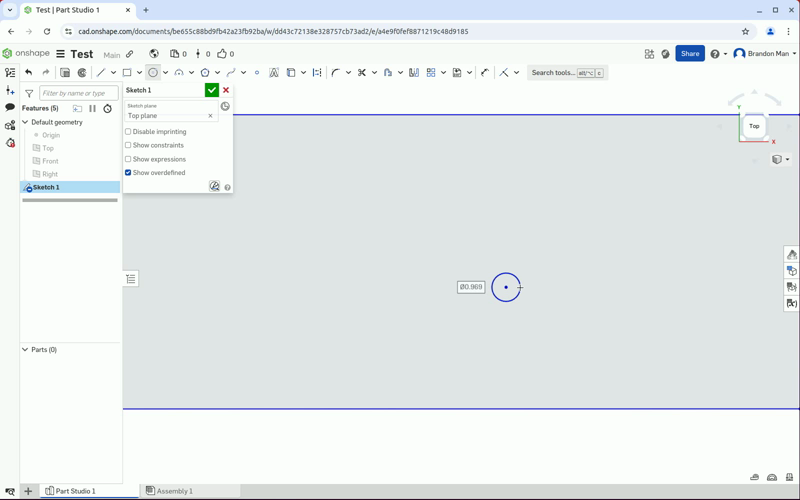
scroll(-6)
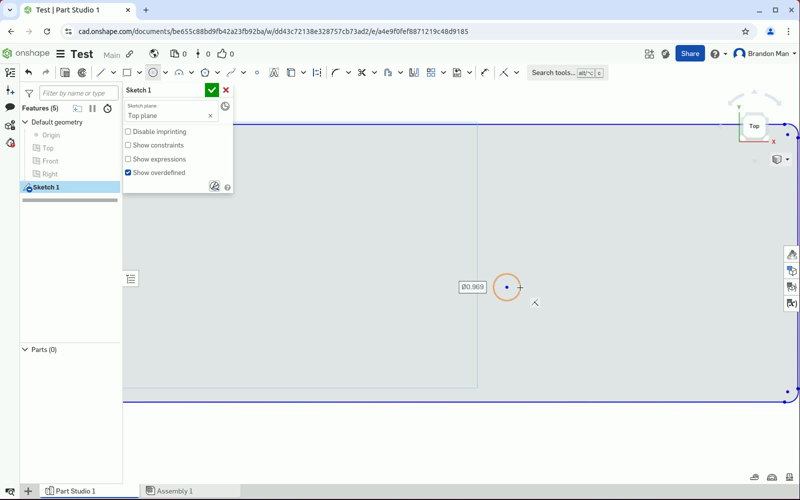
scroll(-6)
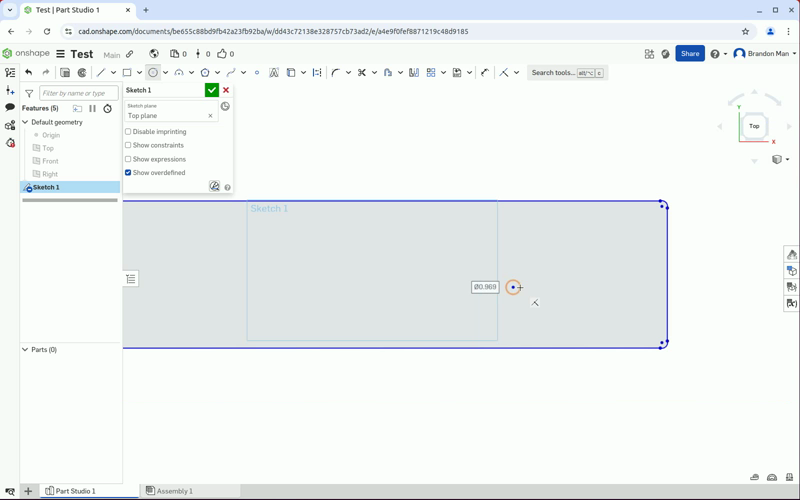
scroll(-6)
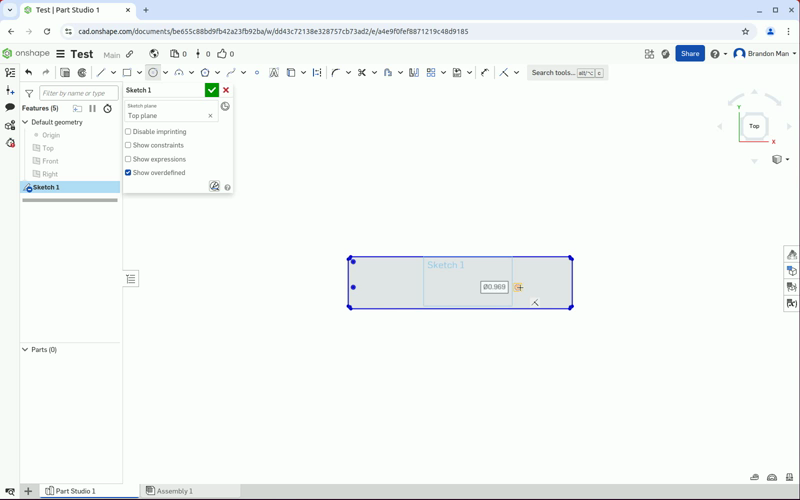
key(esc)
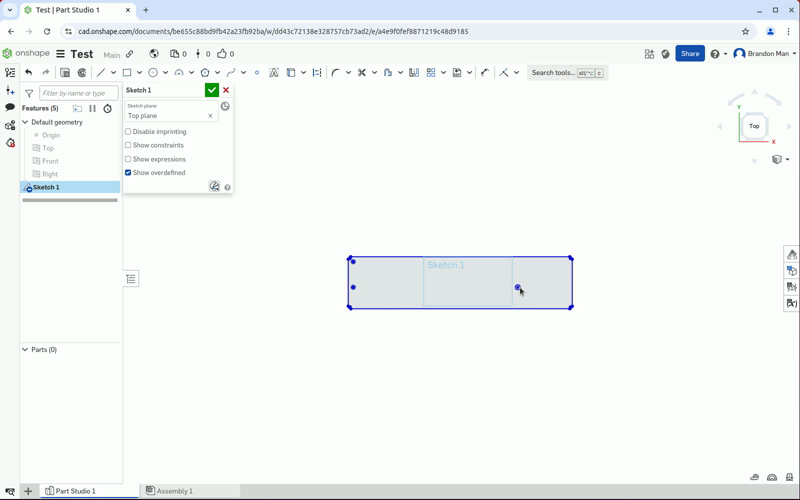
key(c)
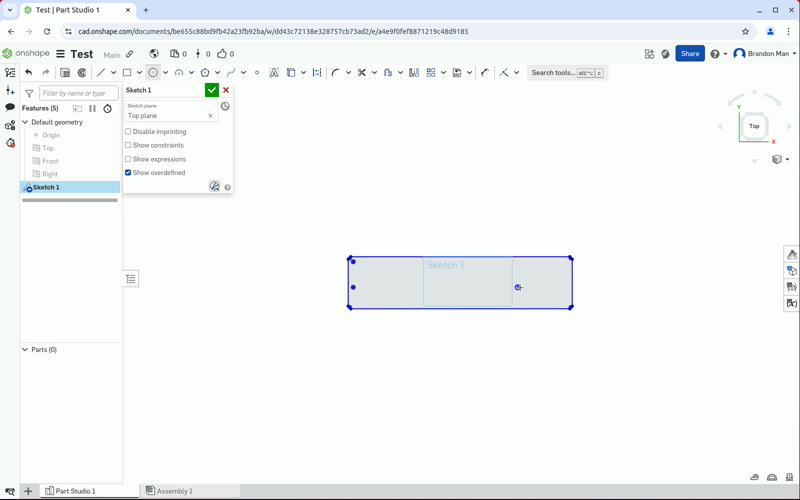
key_down(shift)
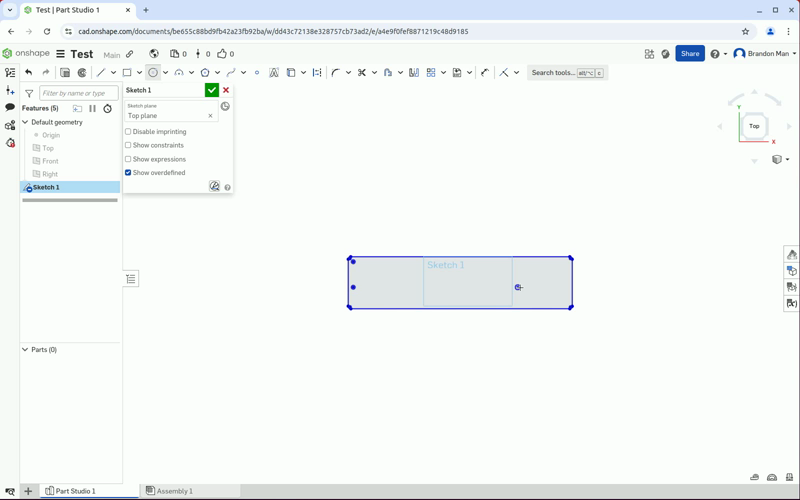
mouse_move(517, 261)
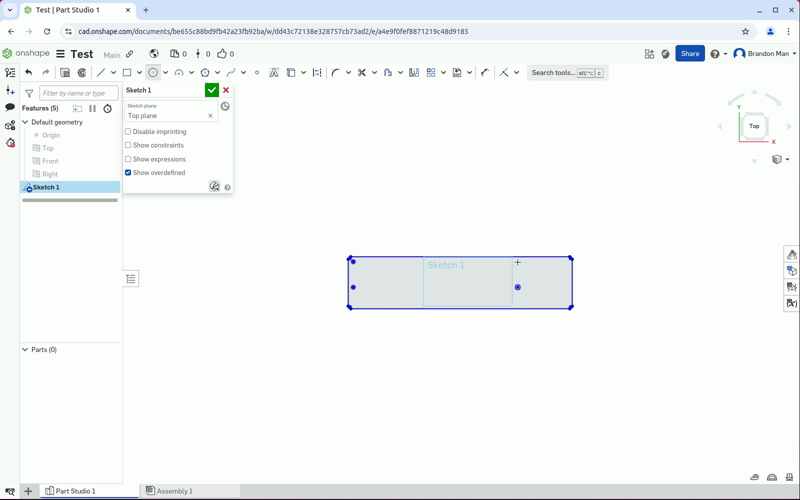
click(517, 261)
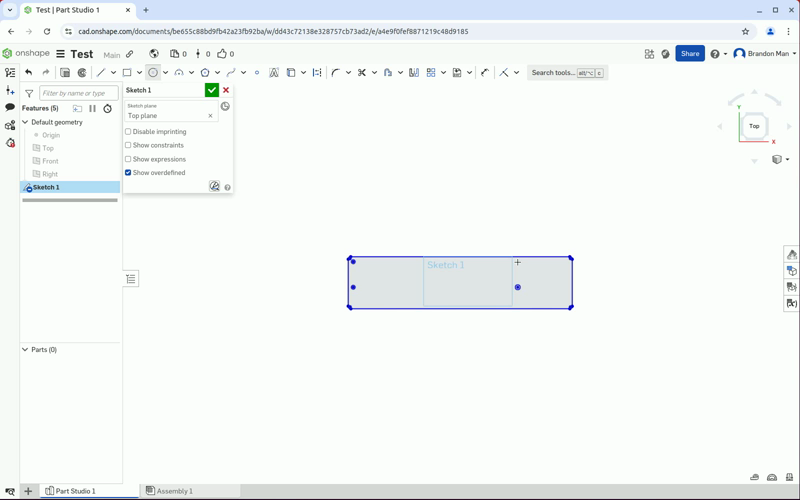
key_up(shift)
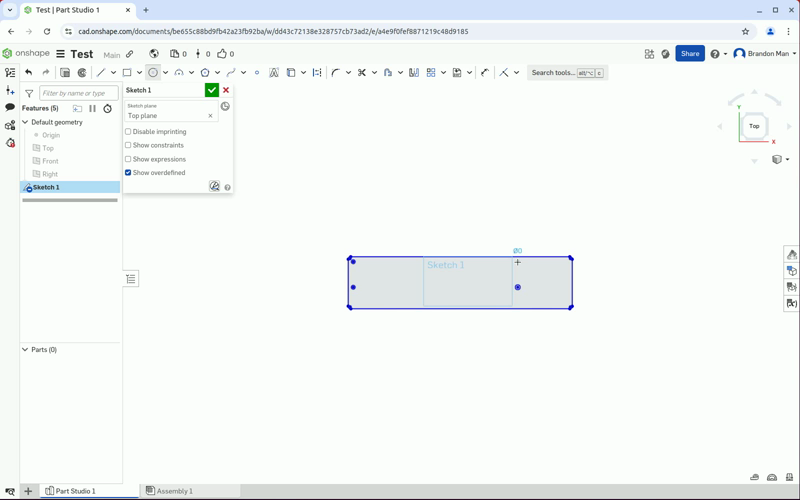
mouse_move(520, 261)
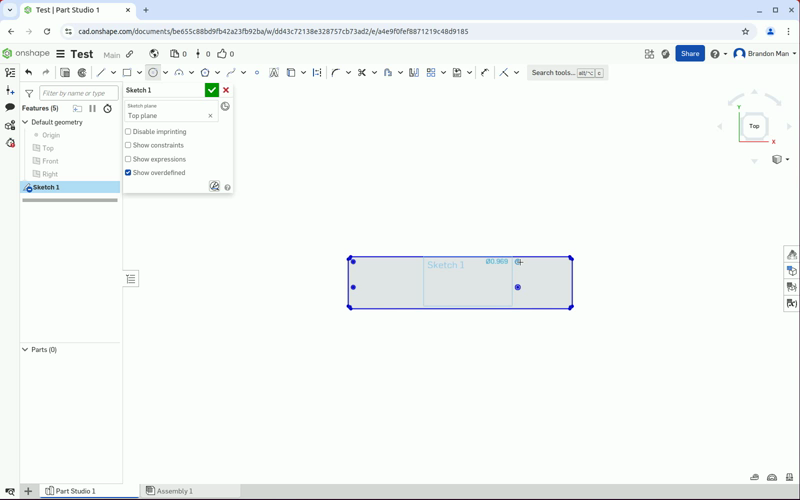
scroll(6)
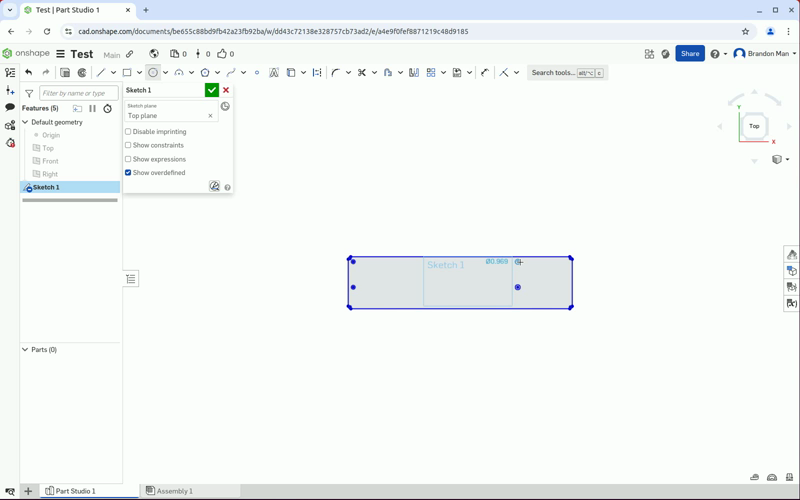
scroll(6)
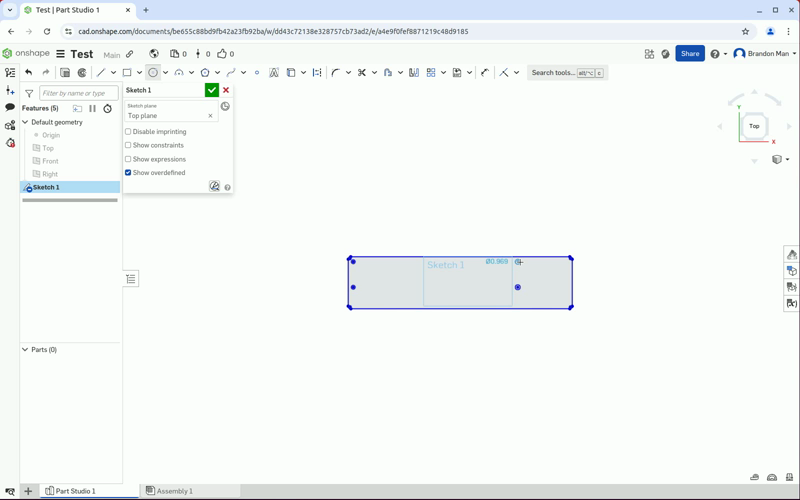
scroll(6)
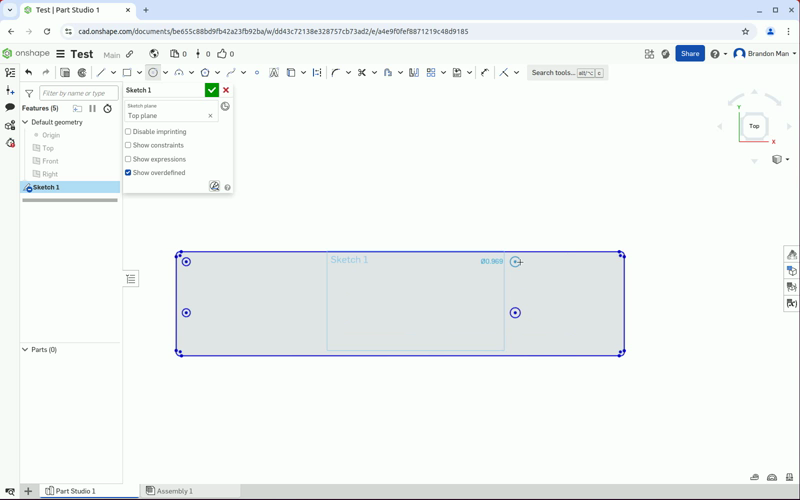
scroll(6)
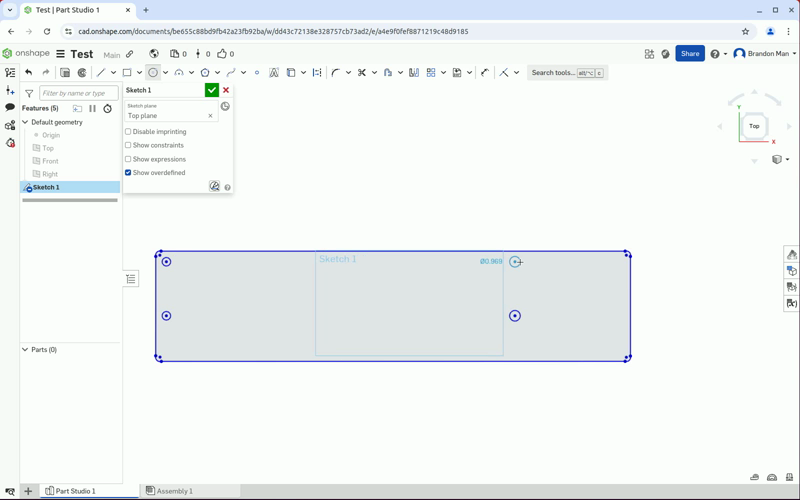
scroll(6)
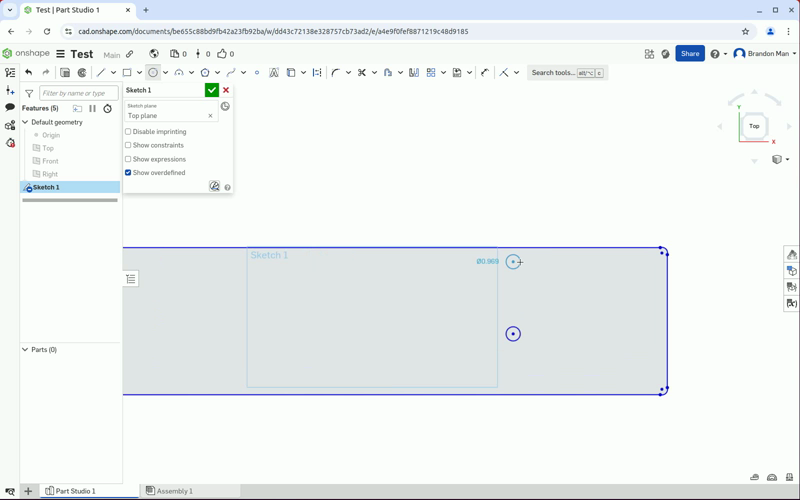
scroll(6)
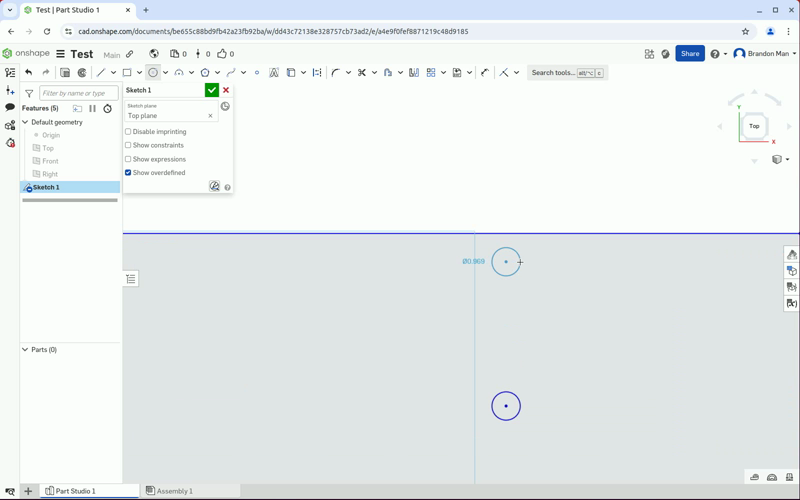
scroll(6)
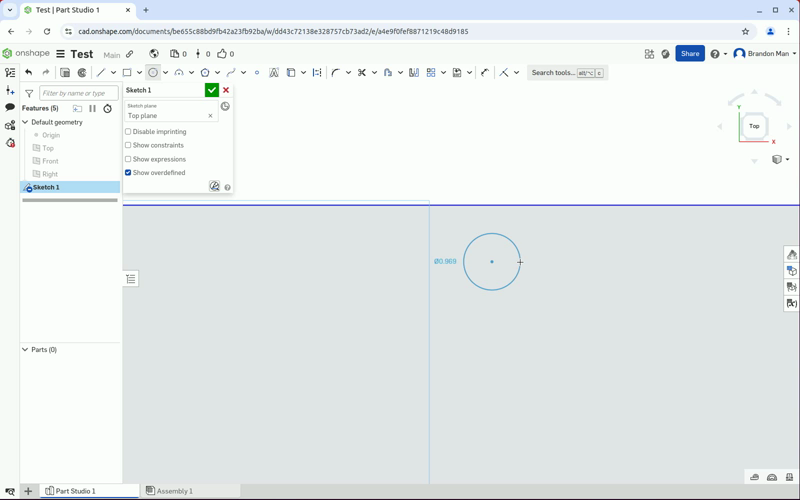
click(520, 261)
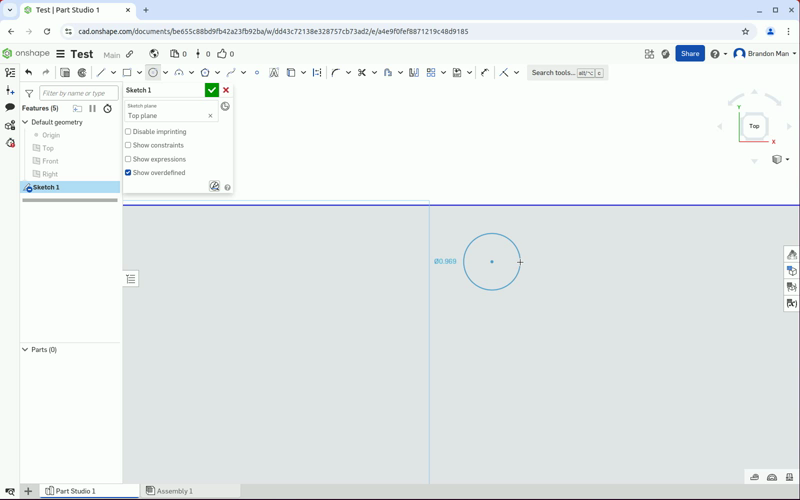
scroll(-6)
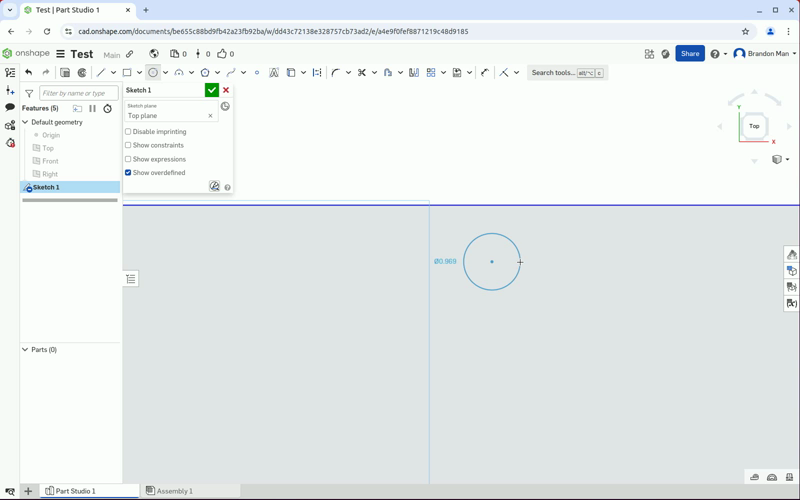
scroll(-6)
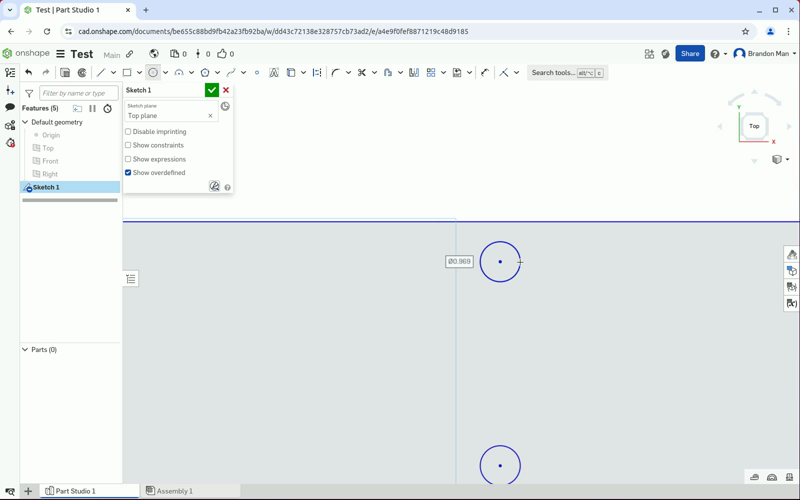
scroll(-6)
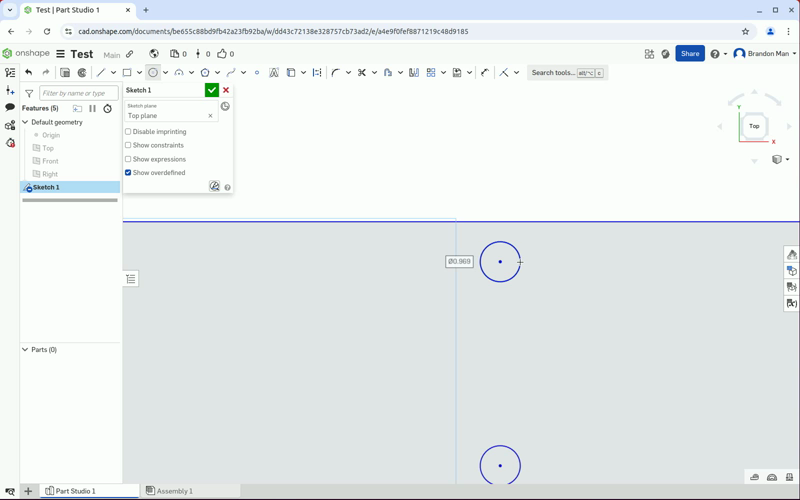
scroll(-6)
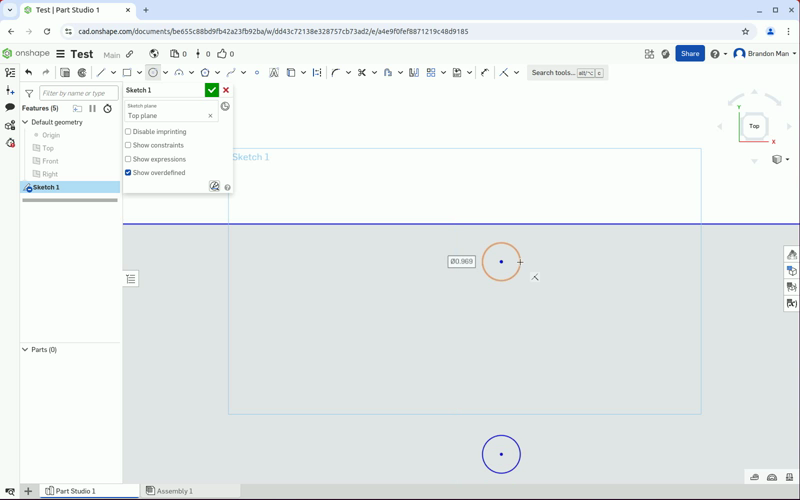
scroll(-6)
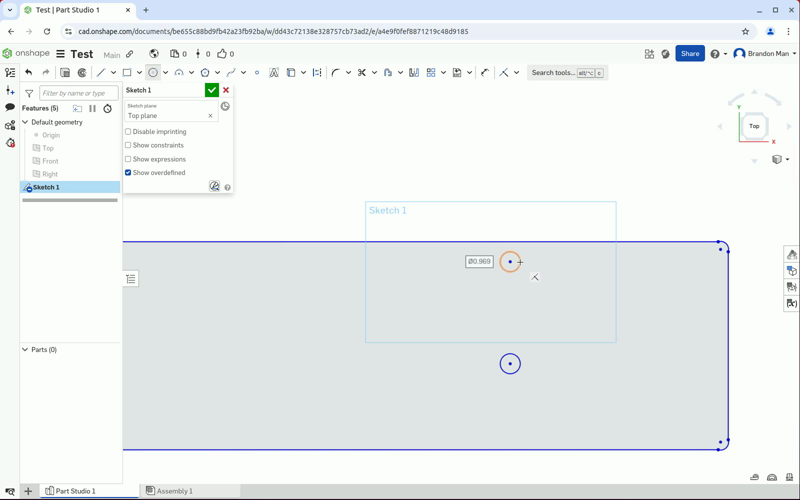
scroll(-6)
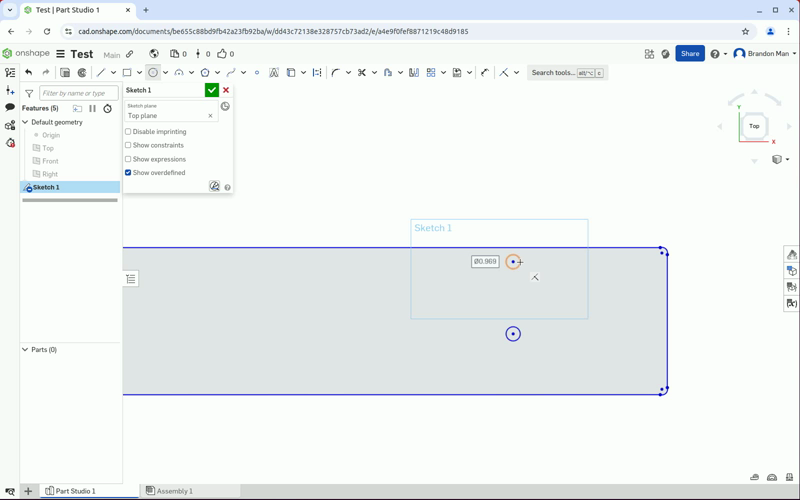
scroll(-6)
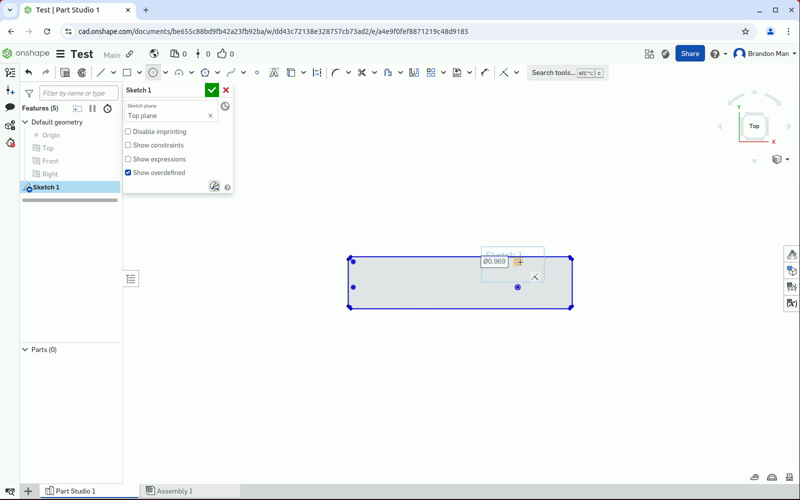
key(esc)
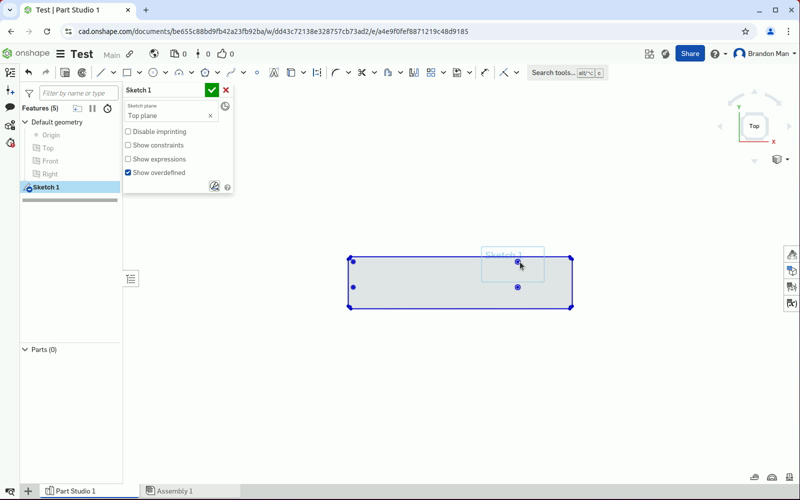
mouse_move(411, 275)
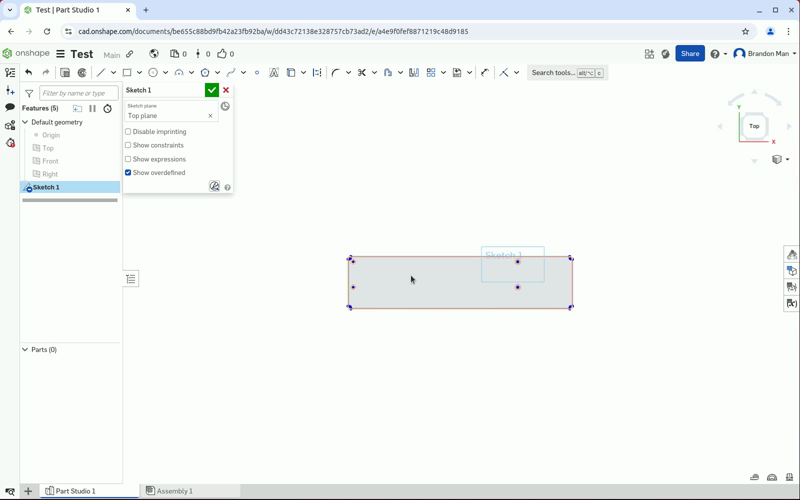
click(411, 275)
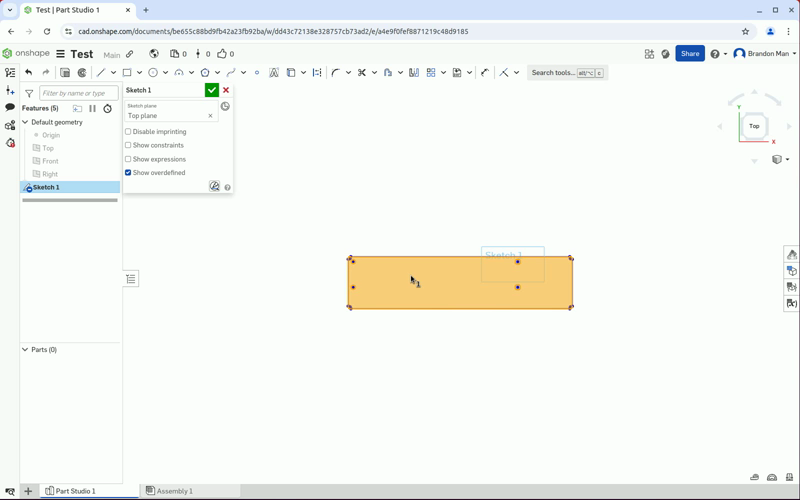
mouse_move(73, 352)
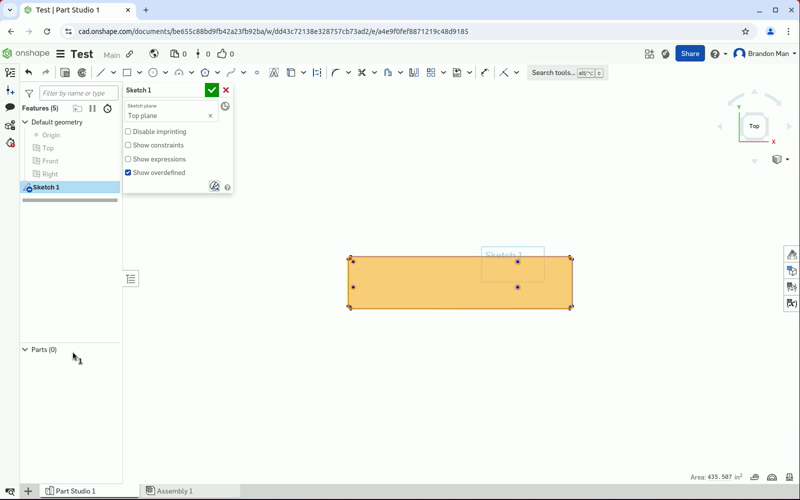
key(shift+y)
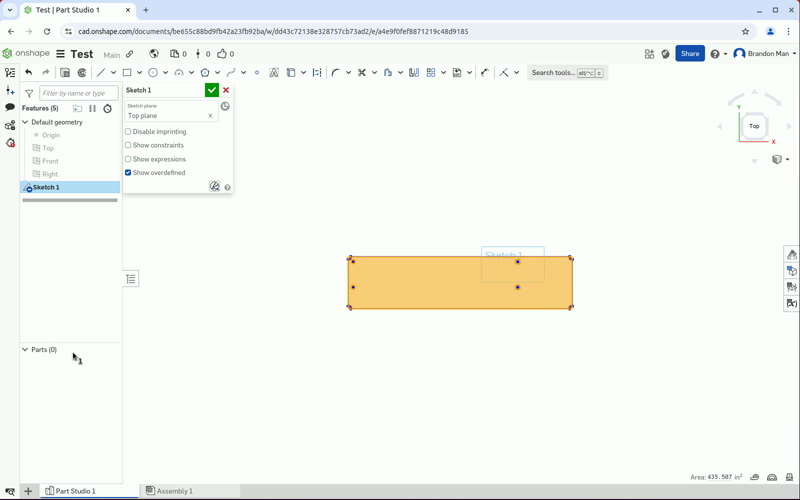
key(shift+e)
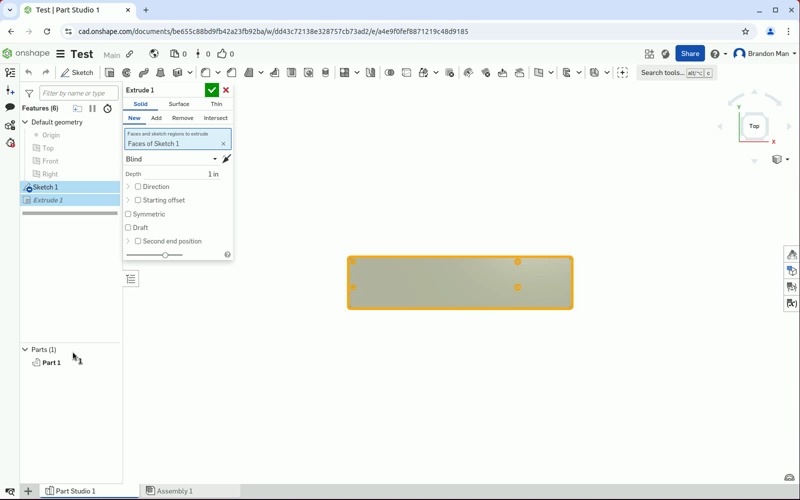
mouse_move(143, 106)
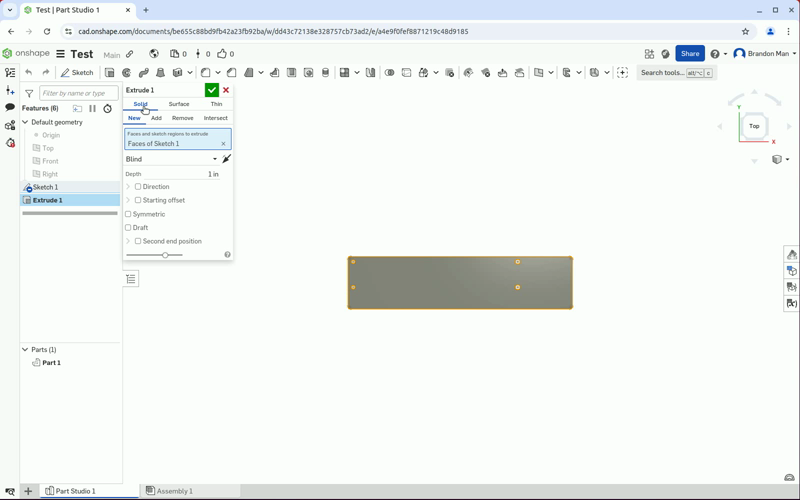
click(143, 106)
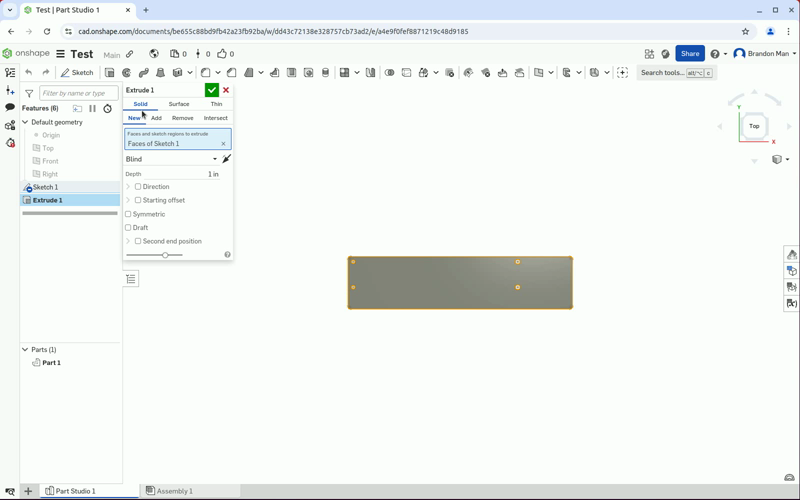
mouse_move(137, 120)
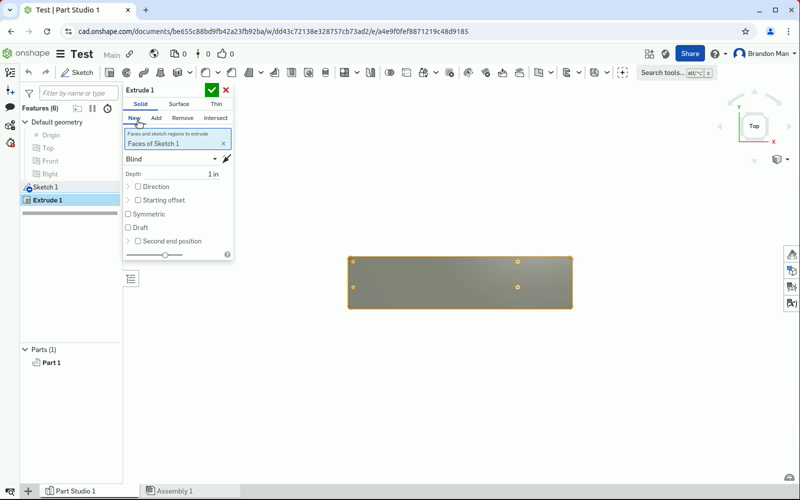
click(137, 120)
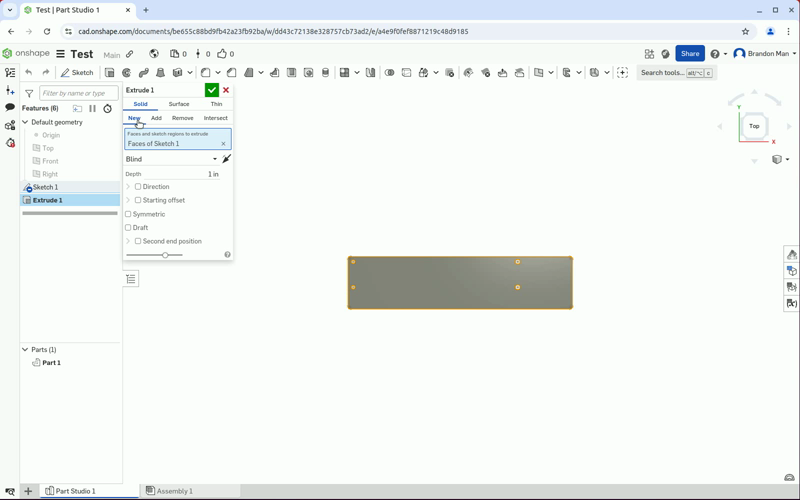
key(tab, 4)
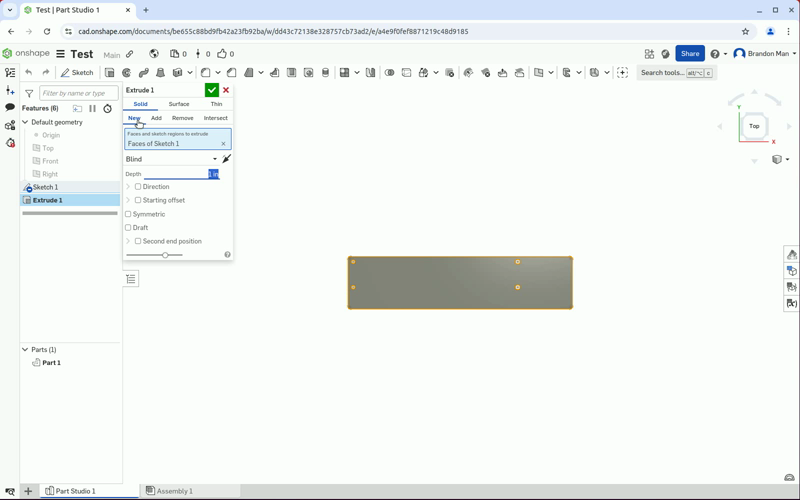
text(0.481)
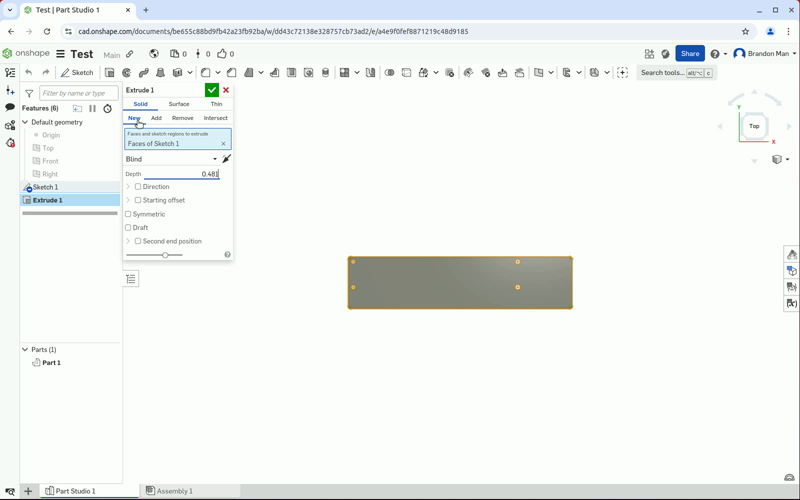
key(enter)
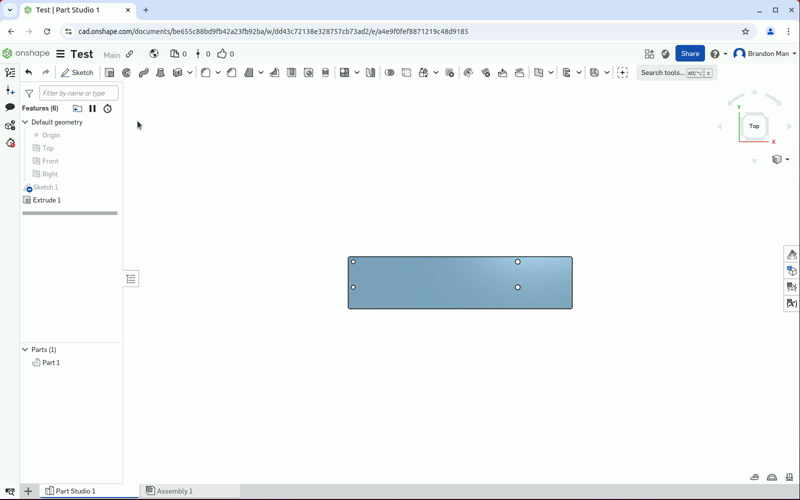
key(shift+h)
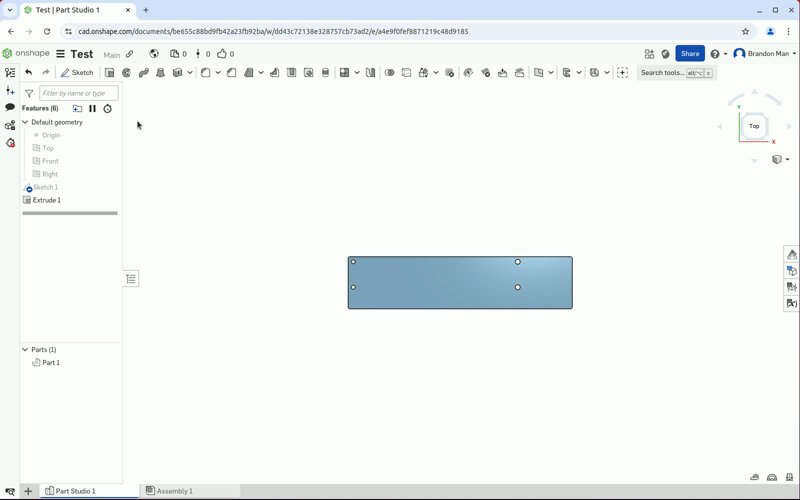
key(shift+h)
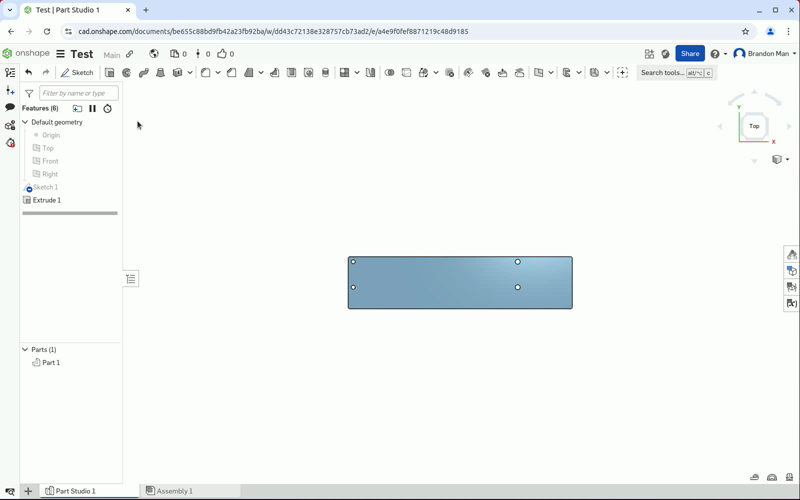
mouse_move(73, 189)
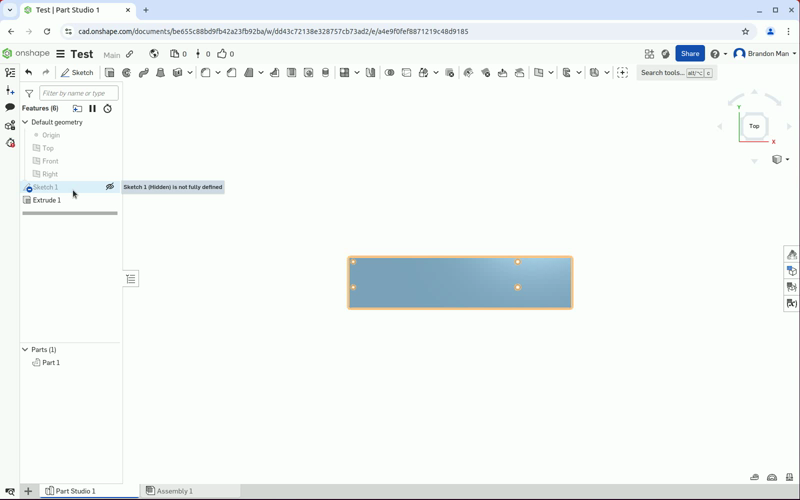
click(73, 189)
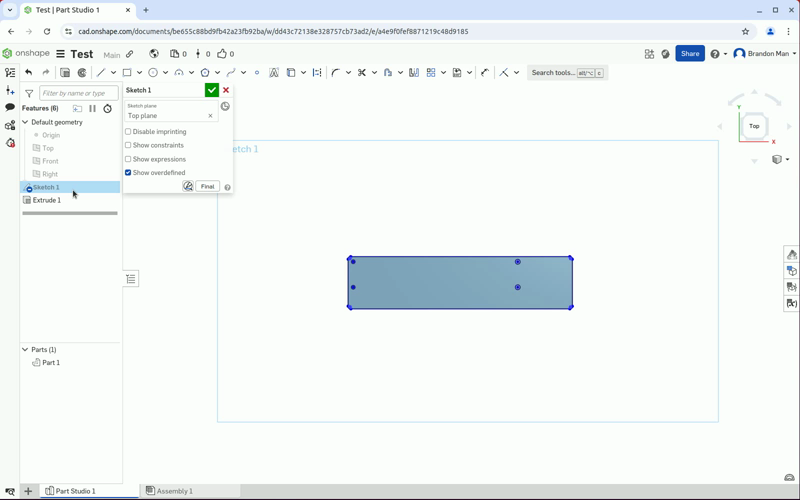
mouse_move(229, 92)
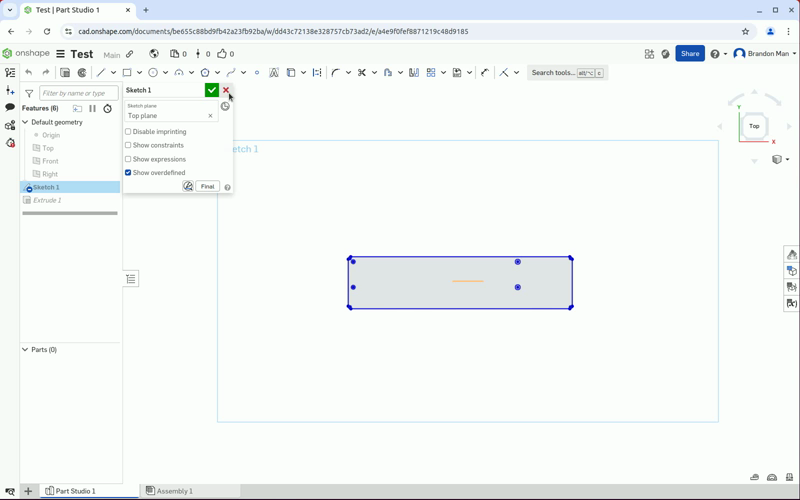
click(229, 92)
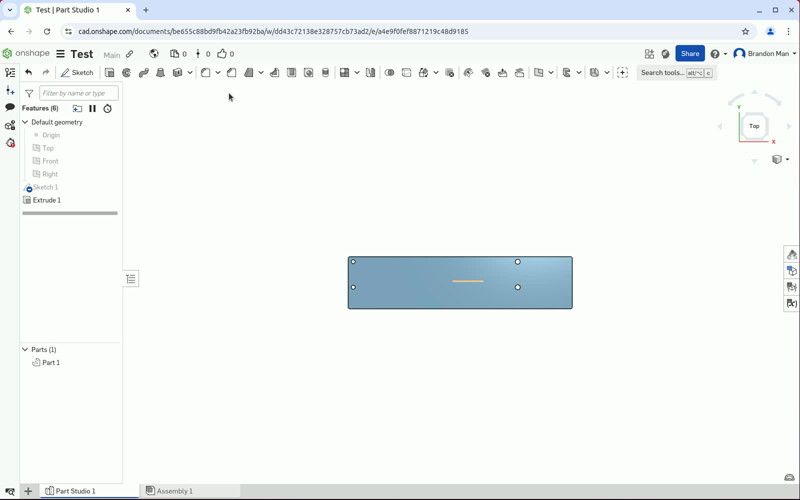
mouse_move(541, 75)
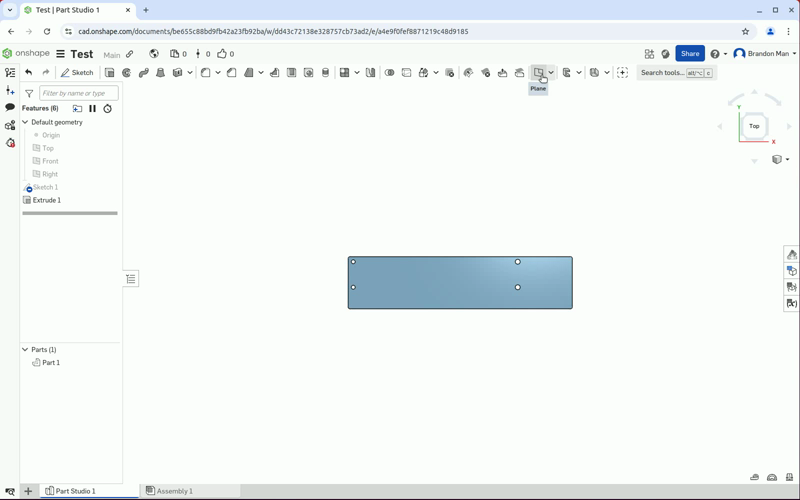
click(541, 75)
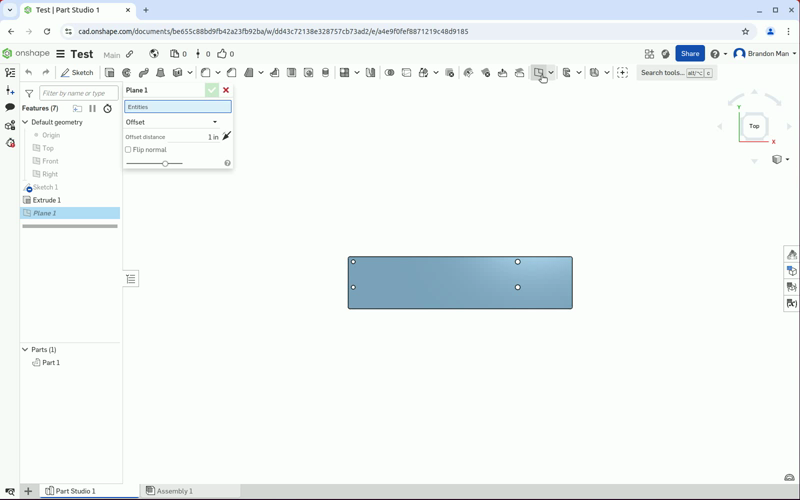
mouse_move(73, 150)
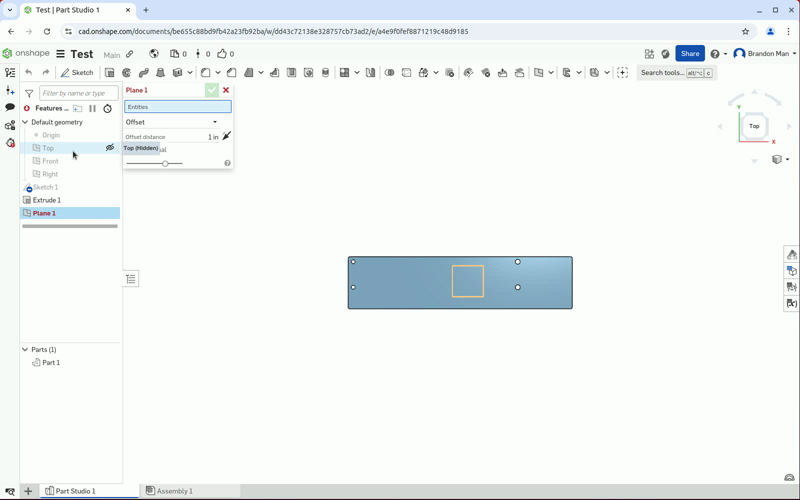
click(73, 150)
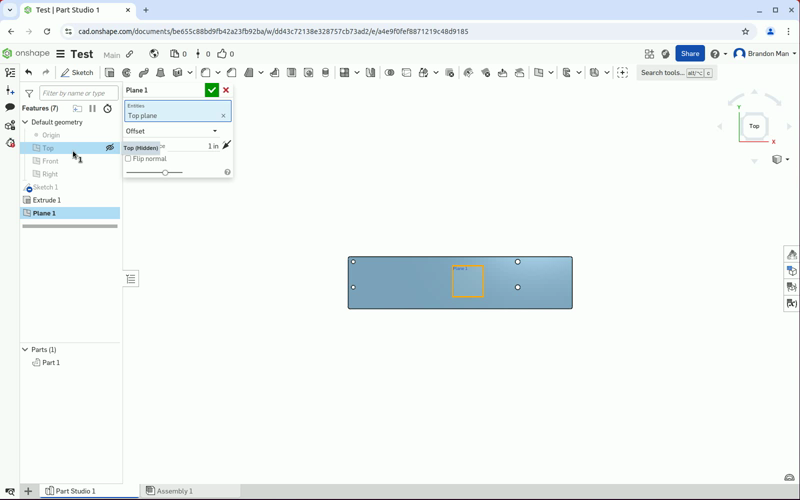
key(tab, 2)
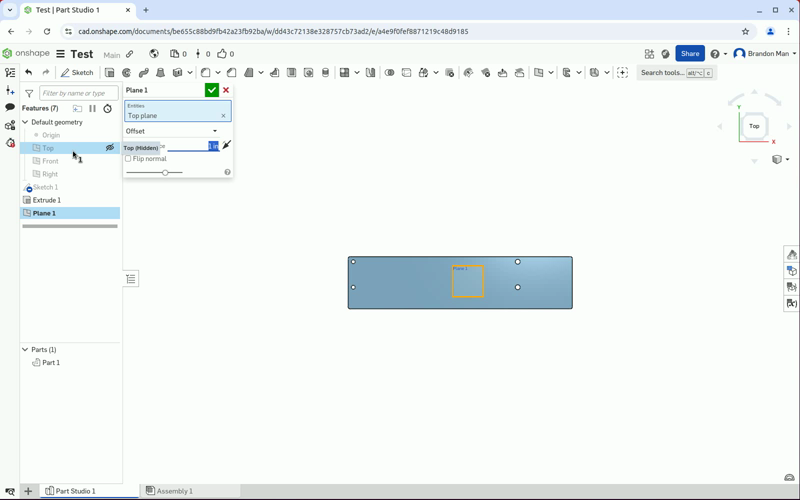
text(0.493)
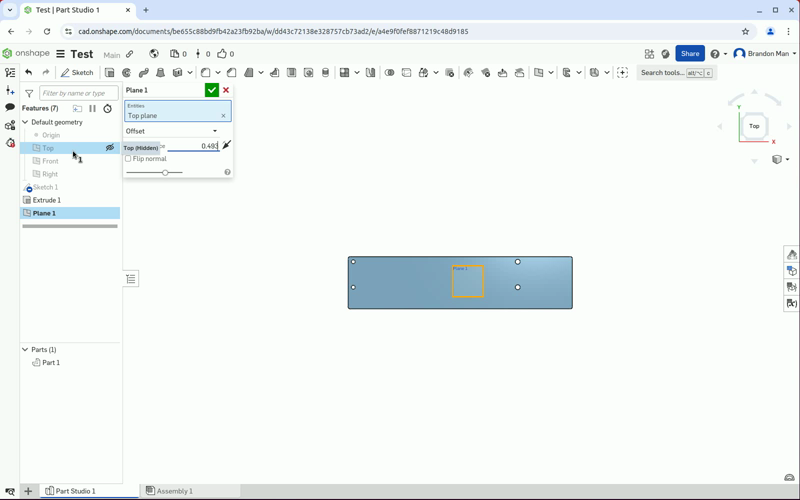
key(enter, 2)
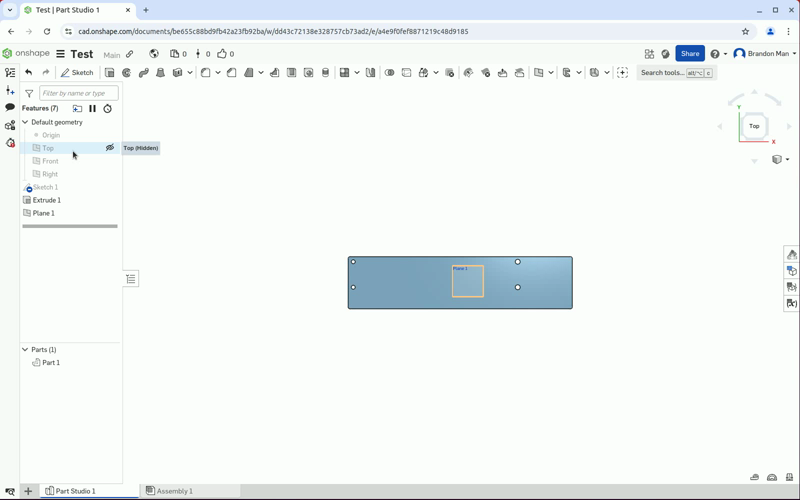
key(shift+s)
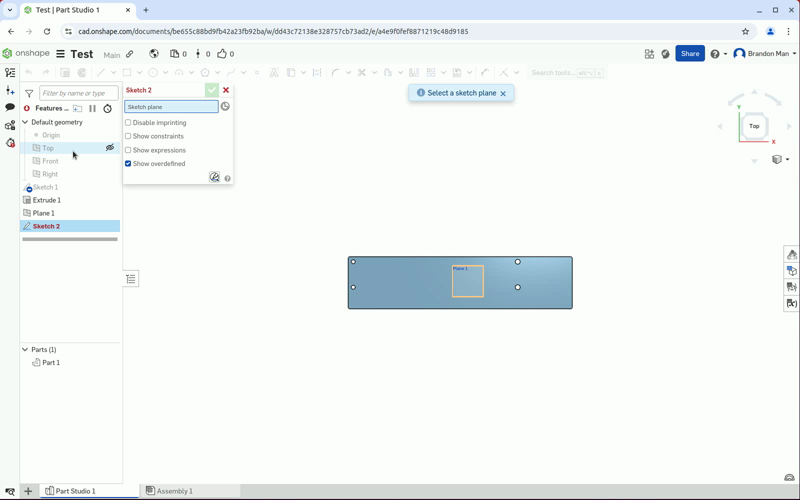
mouse_move(73, 215)
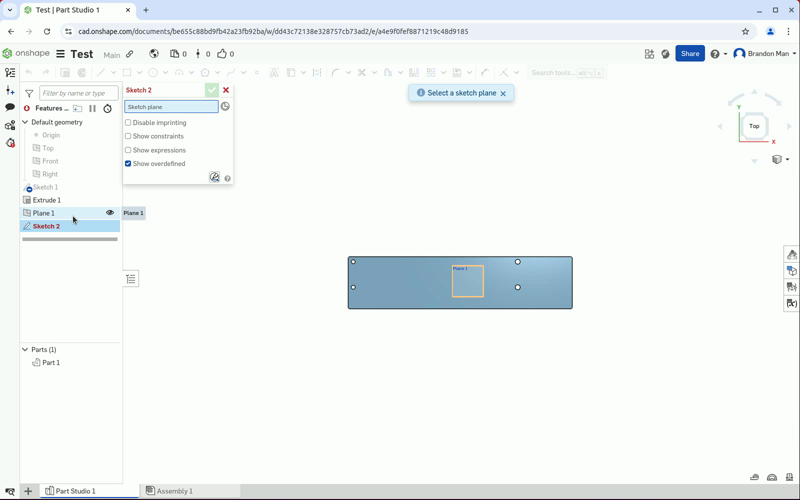
click(73, 215)
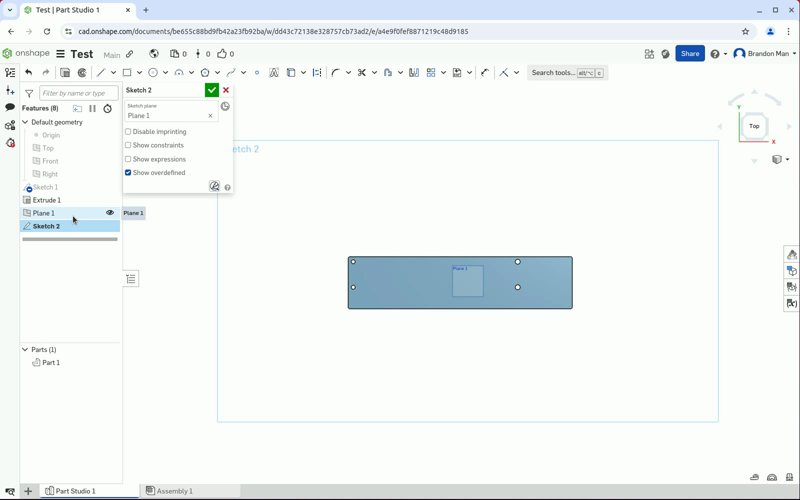
mouse_move(73, 352)
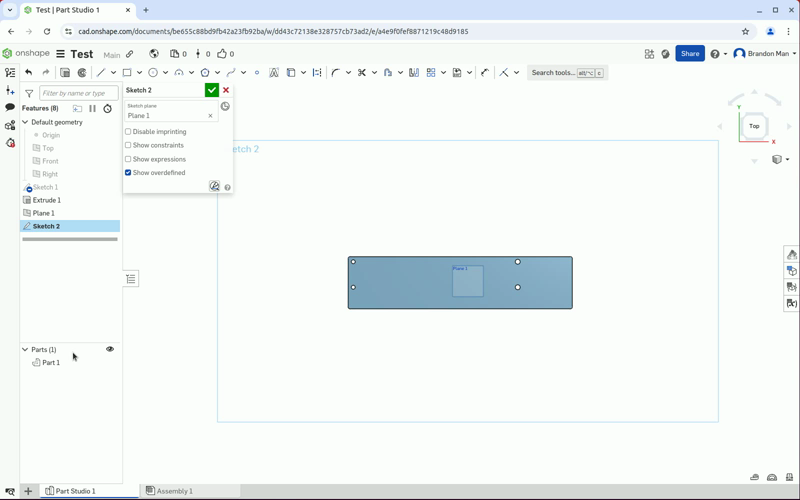
key(y)
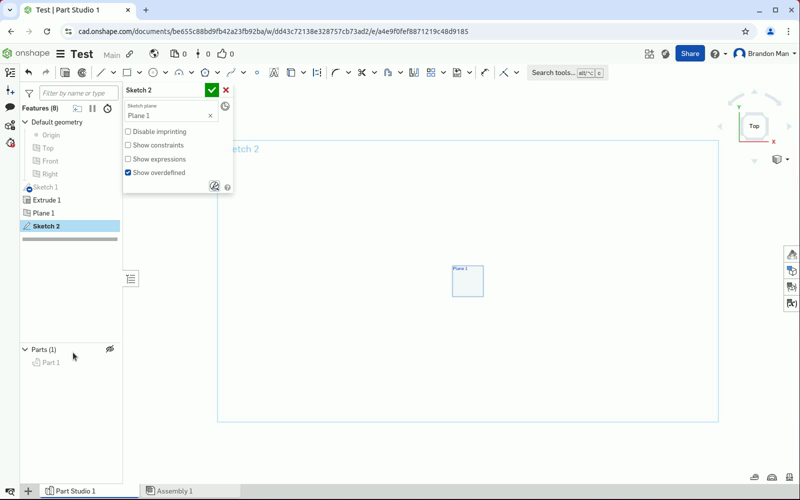
key(l)
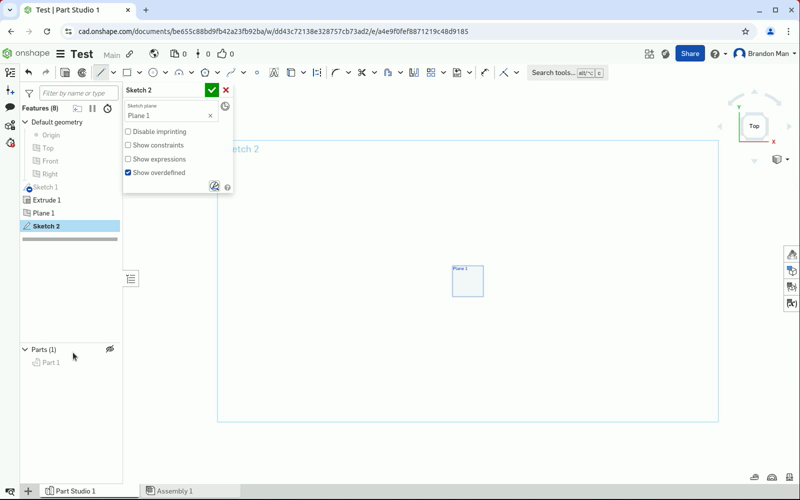
key_down(shift)
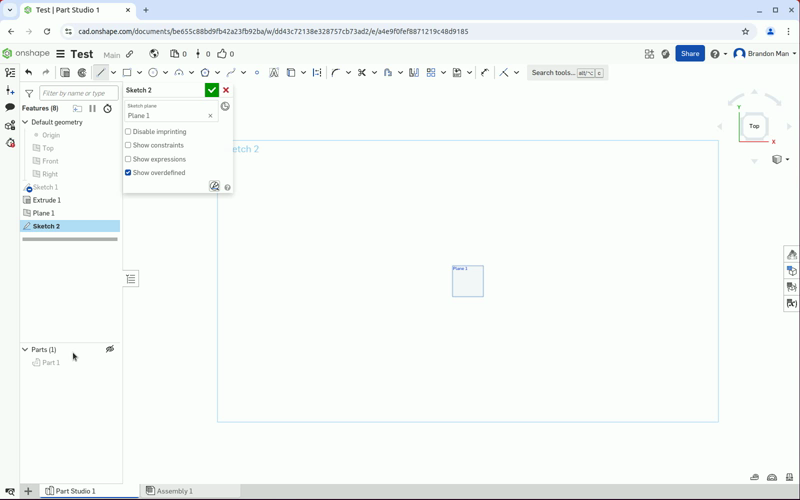
mouse_move(359, 308)
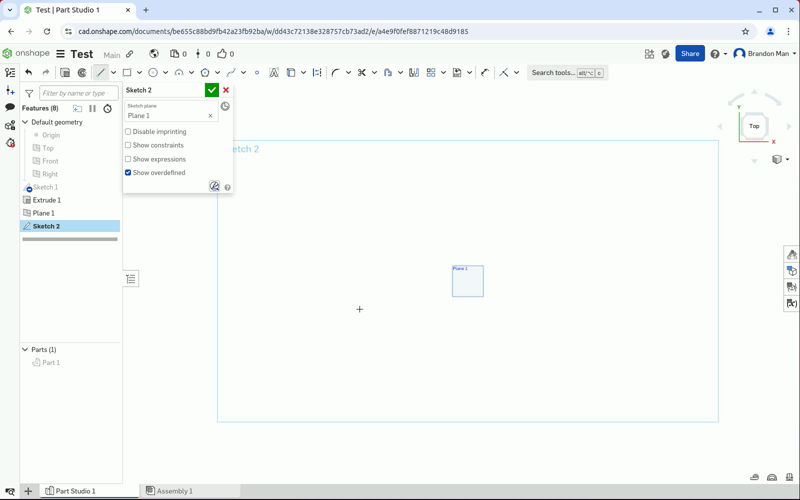
click(359, 308)
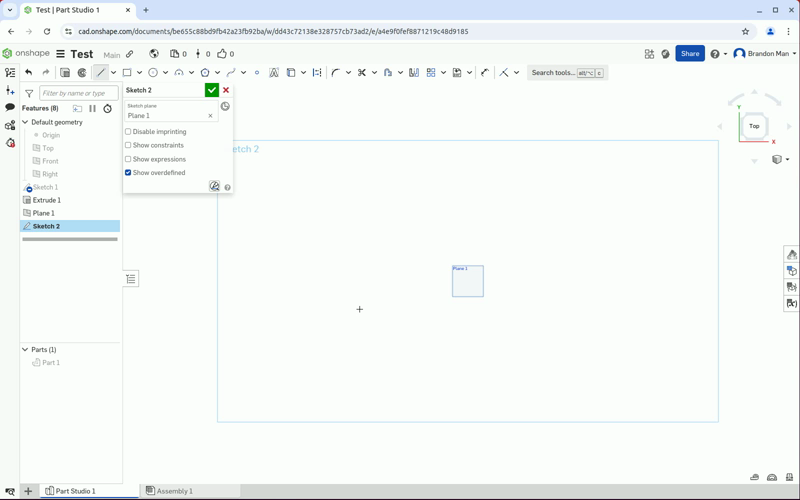
key_up(shift)
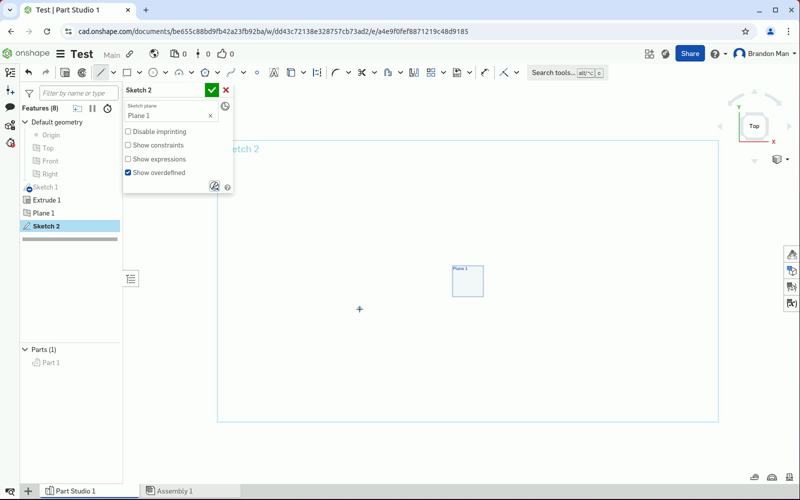
key_down(shift)
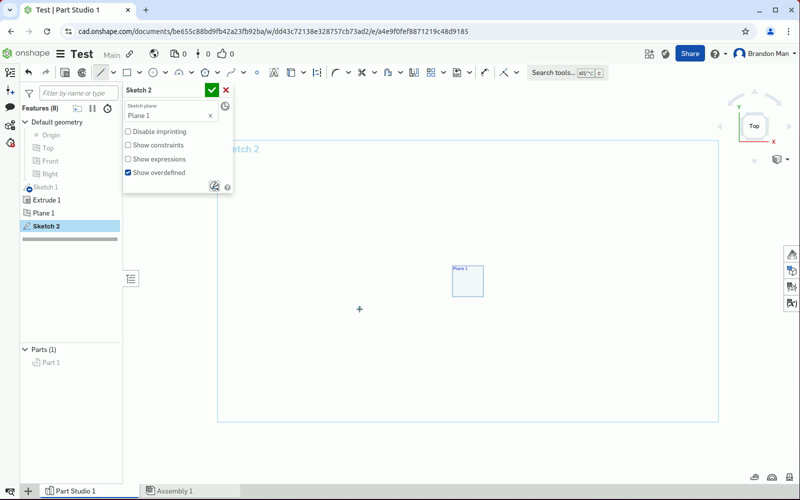
mouse_move(389, 308)
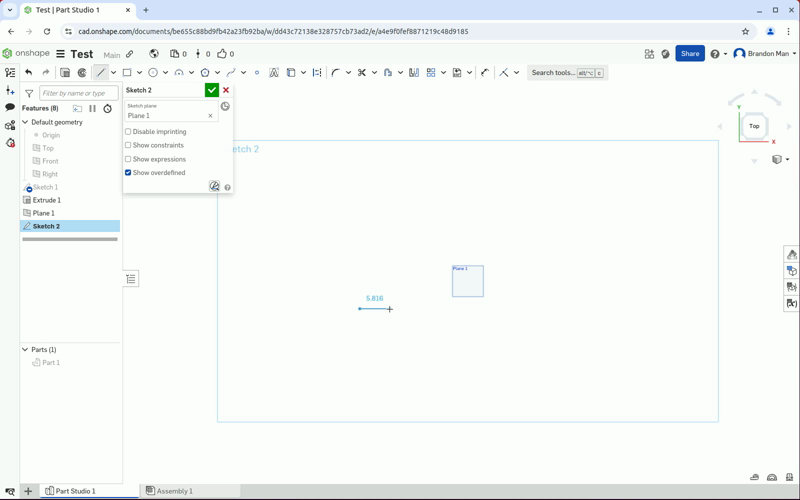
mouse_move(371, 308)
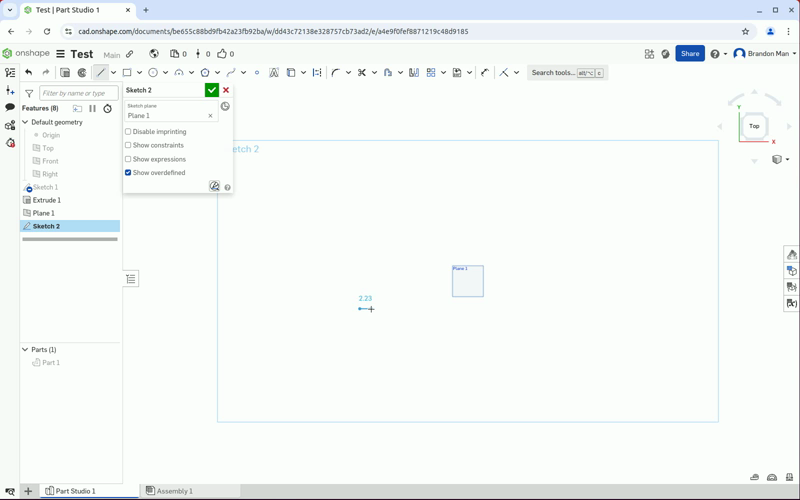
click(371, 308)
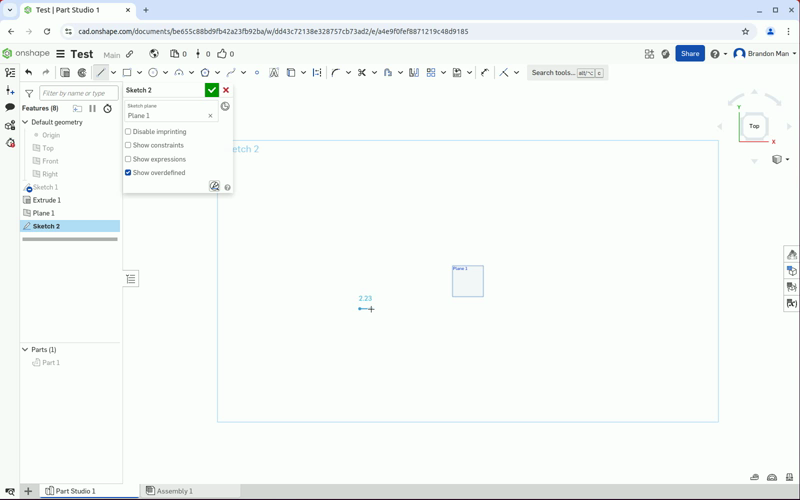
key_up(shift)
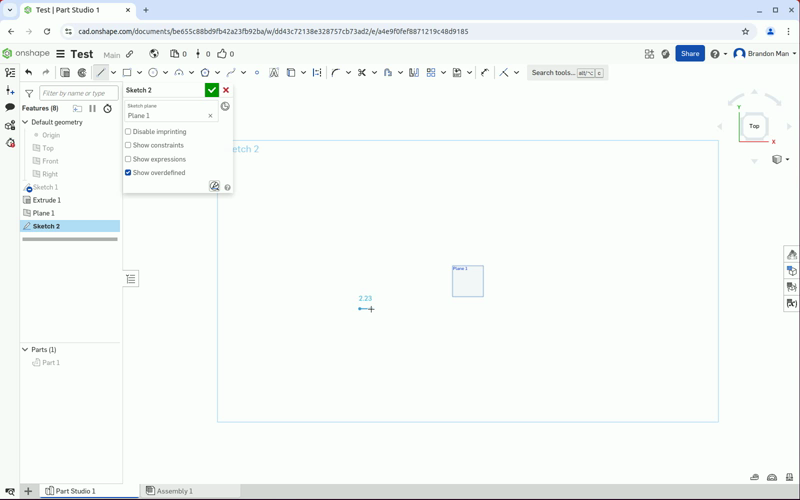
key_down(shift)
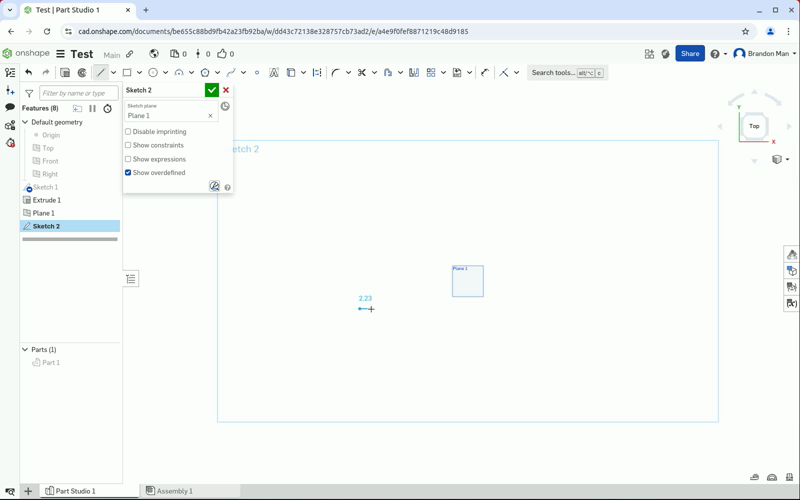
mouse_move(401, 308)
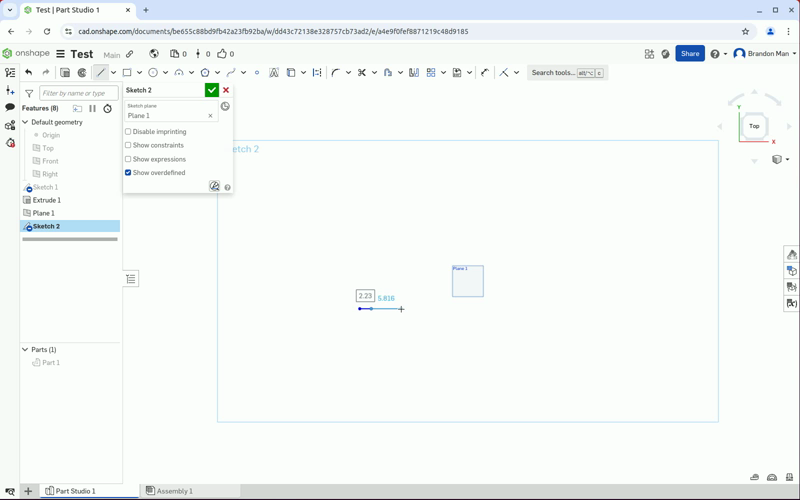
mouse_move(371, 292)
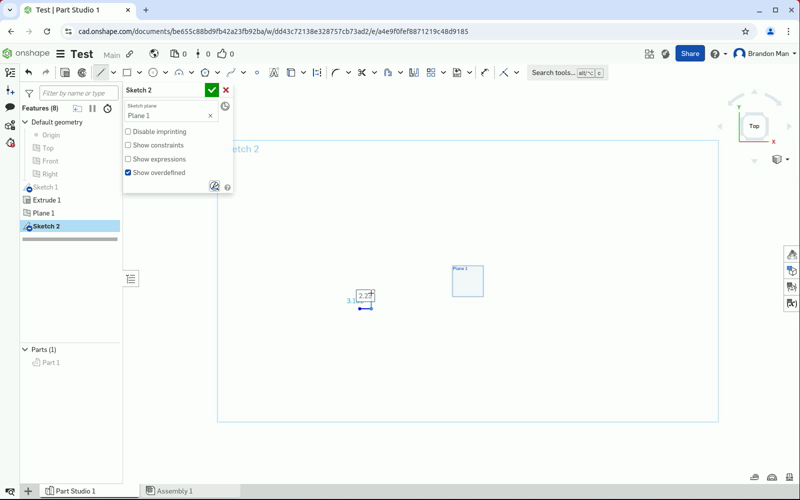
click(371, 292)
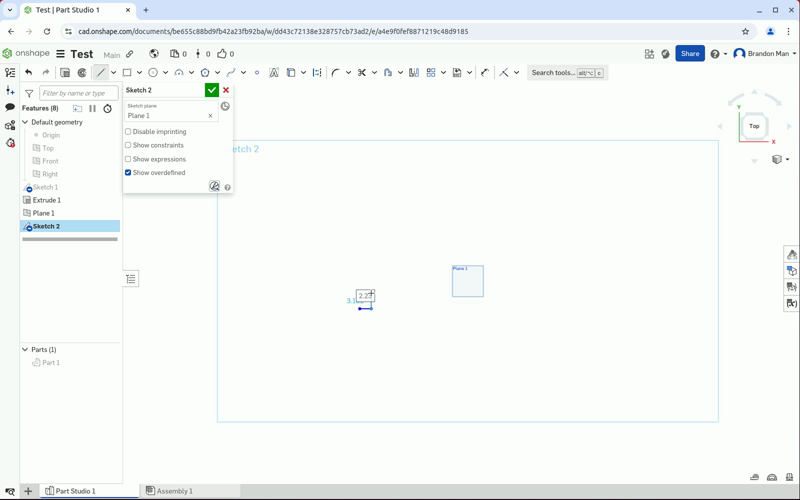
key_up(shift)
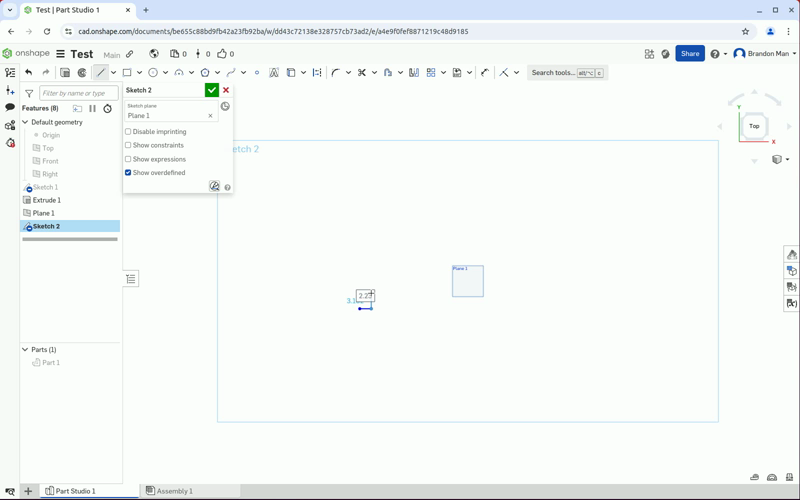
key_down(shift)
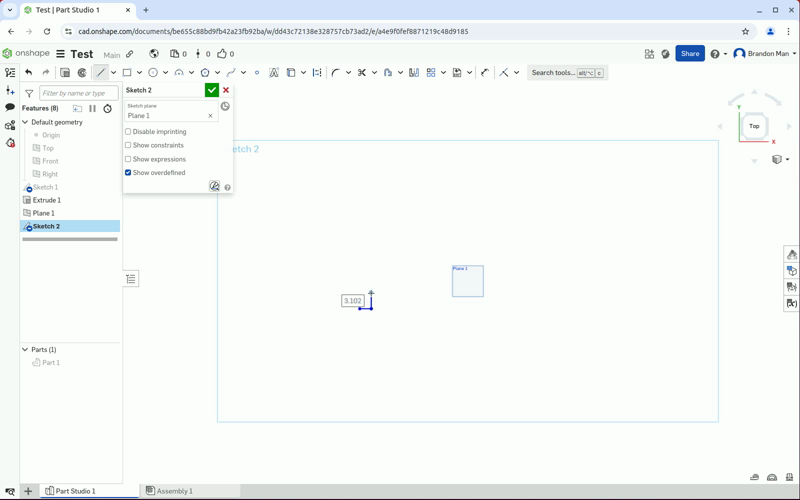
mouse_move(401, 292)
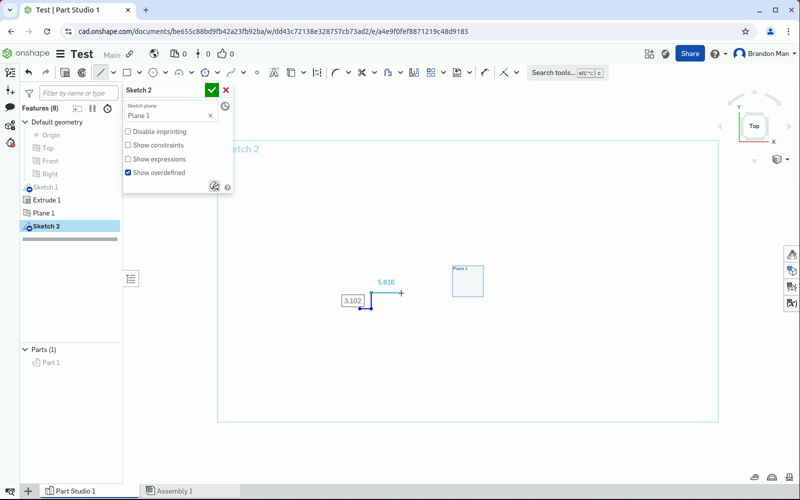
mouse_move(359, 292)
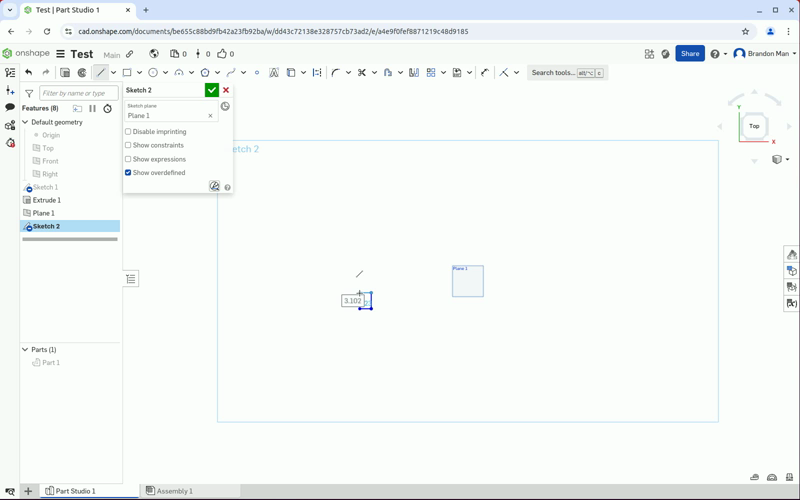
click(359, 292)
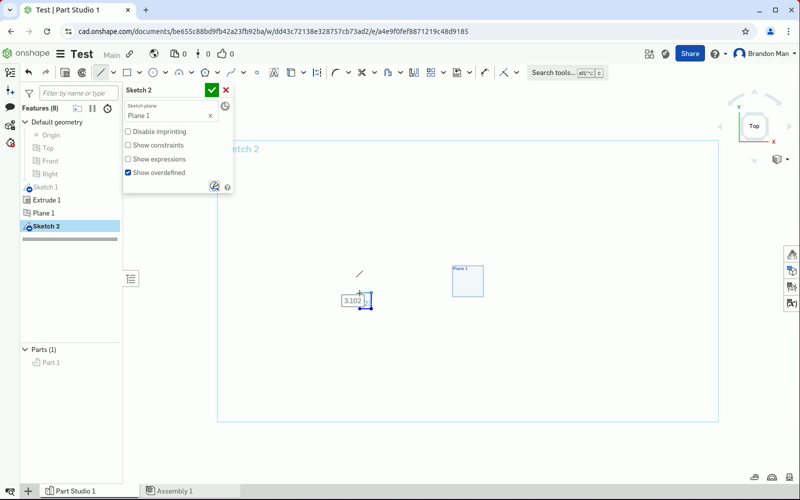
key_up(shift)
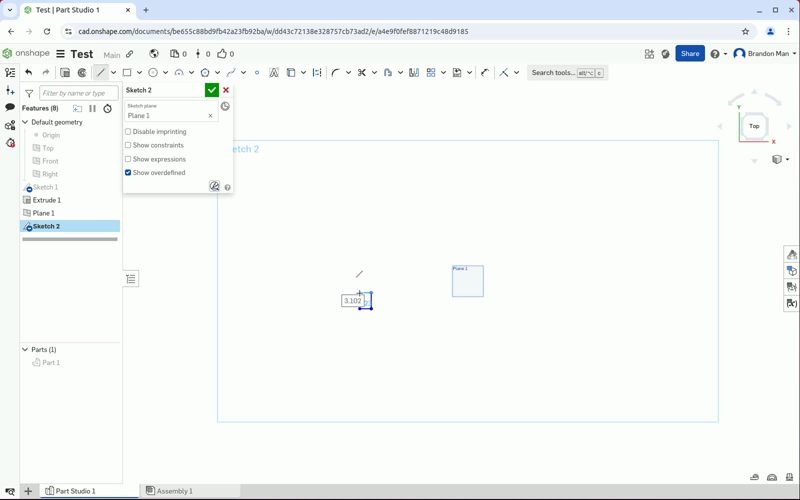
mouse_move(389, 292)
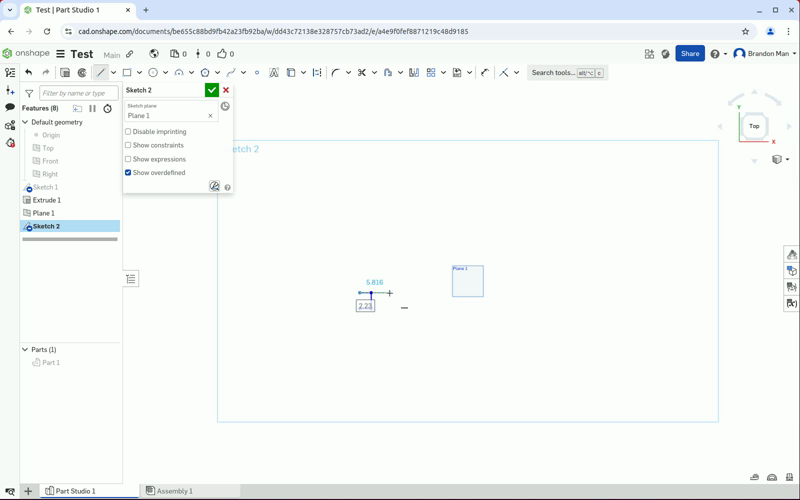
key_down(shift)
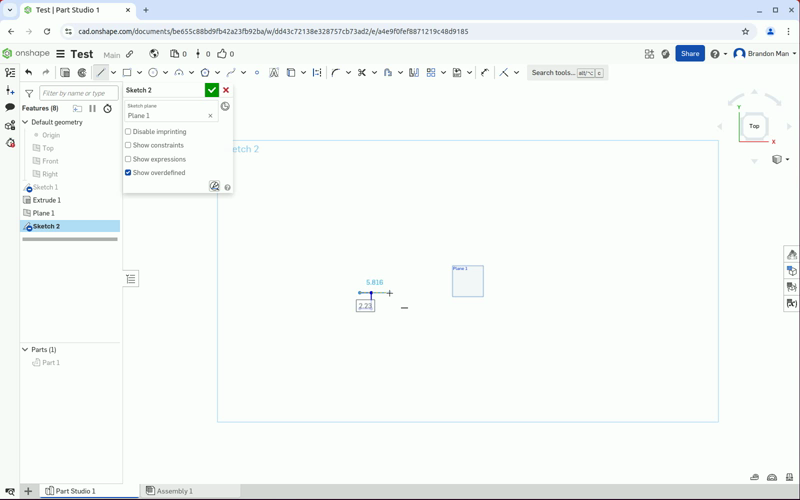
mouse_move(359, 308)
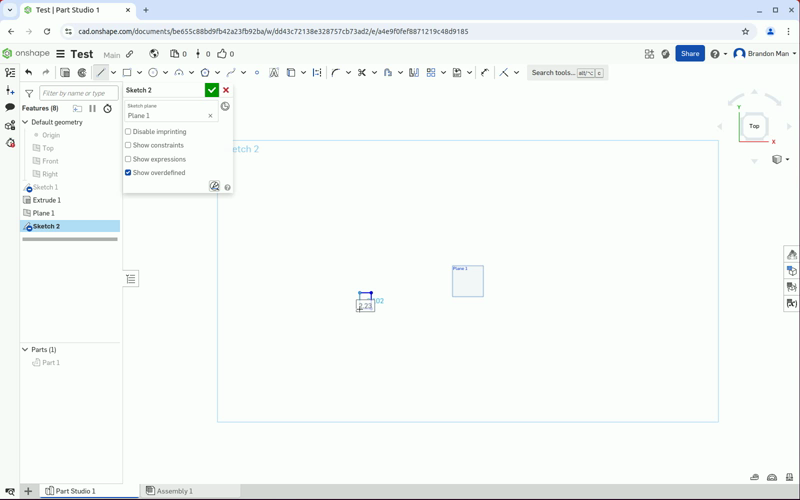
key_up(shift)
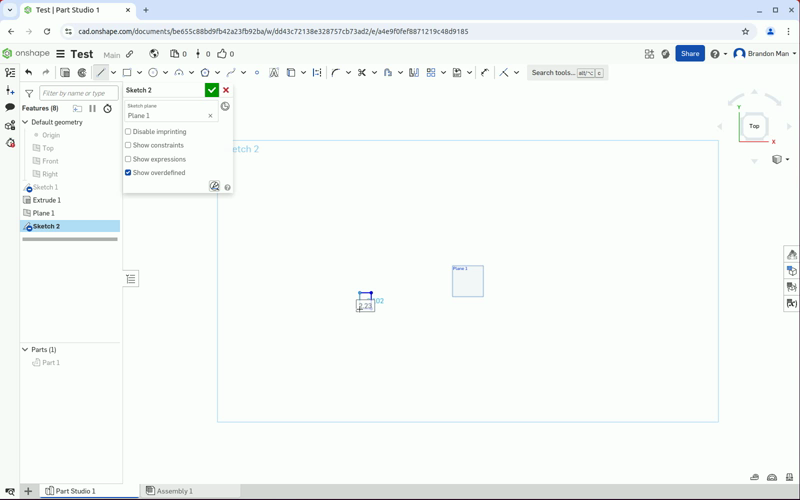
click(359, 308)
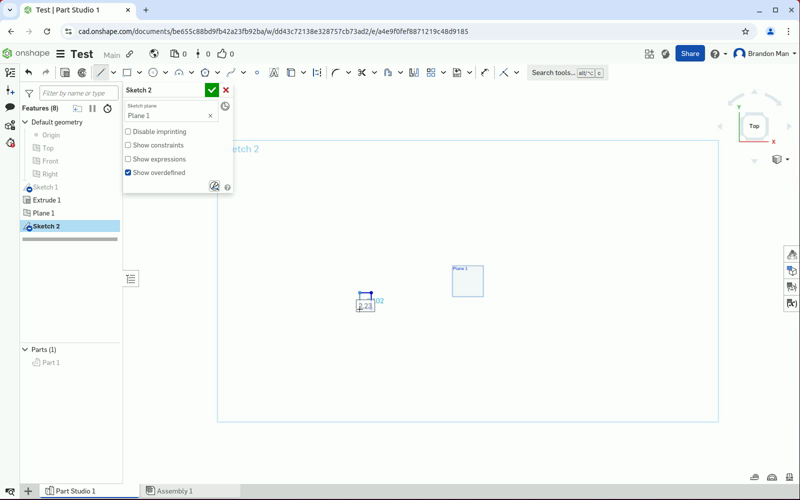
key(esc)
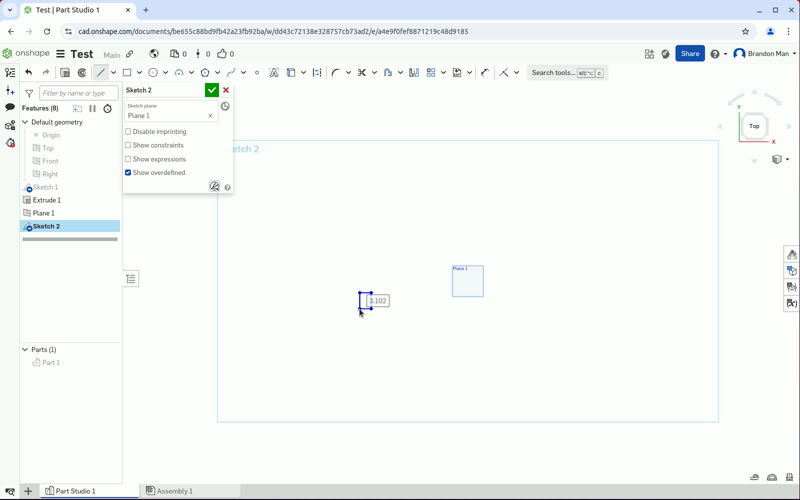
mouse_move(368, 294)
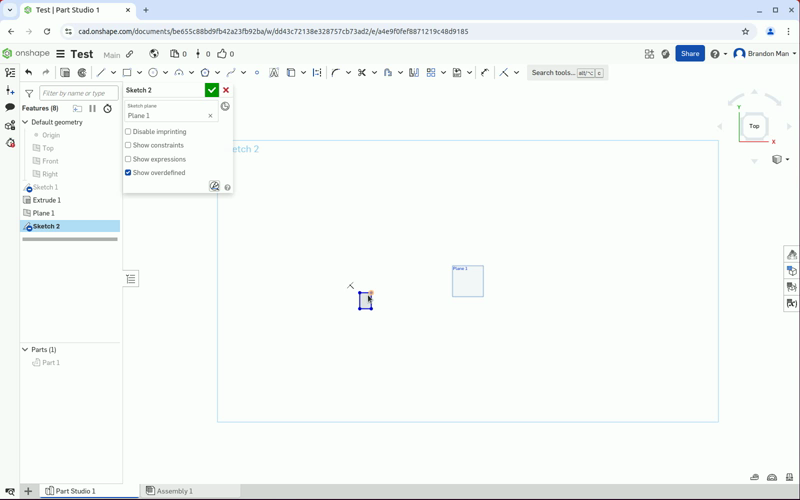
scroll(6)
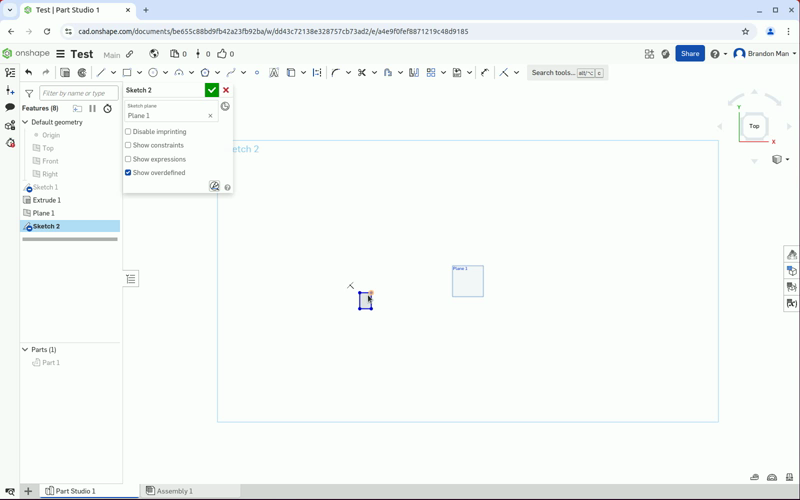
scroll(6)
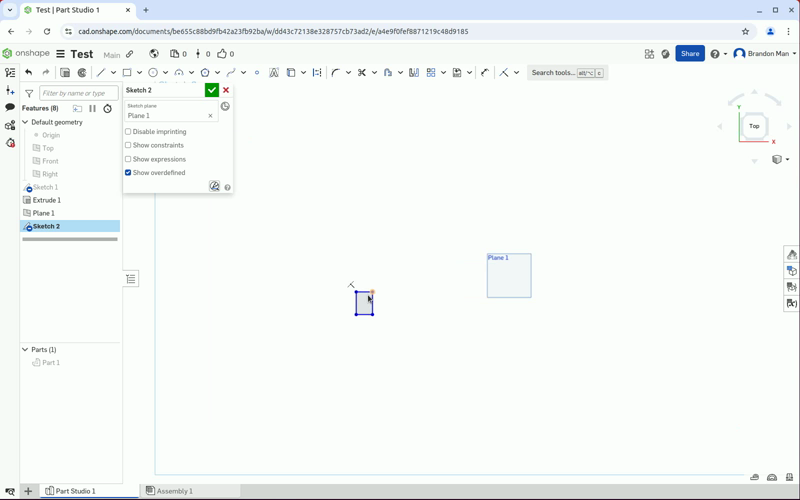
scroll(6)
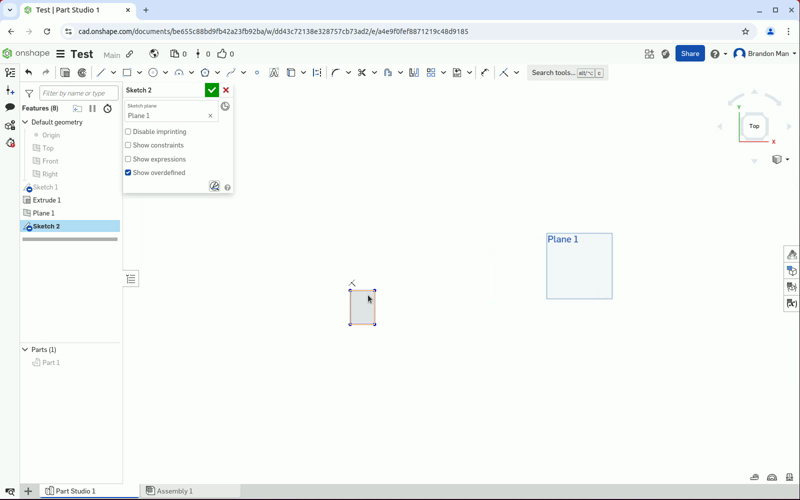
scroll(6)
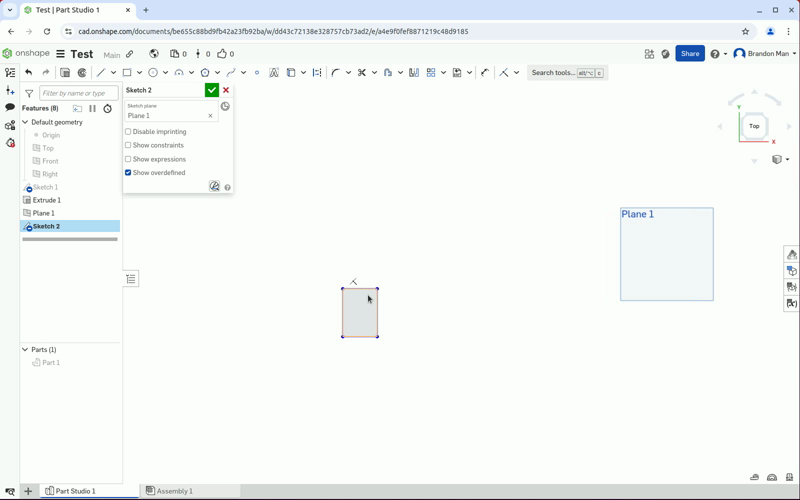
scroll(6)
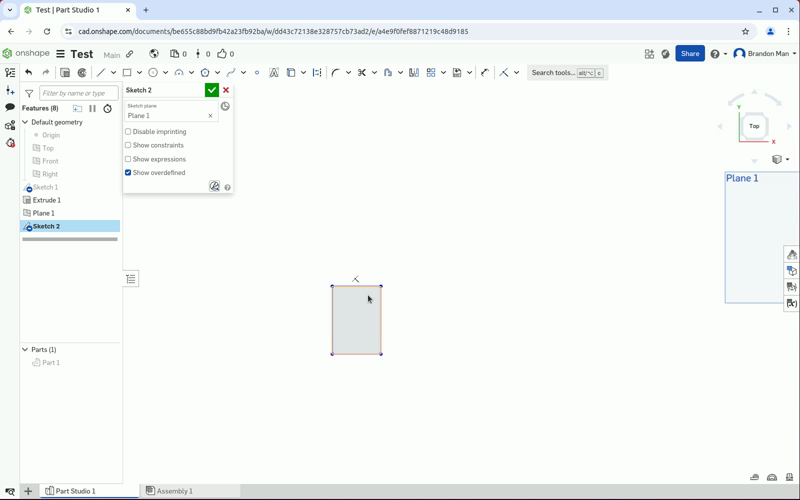
scroll(6)
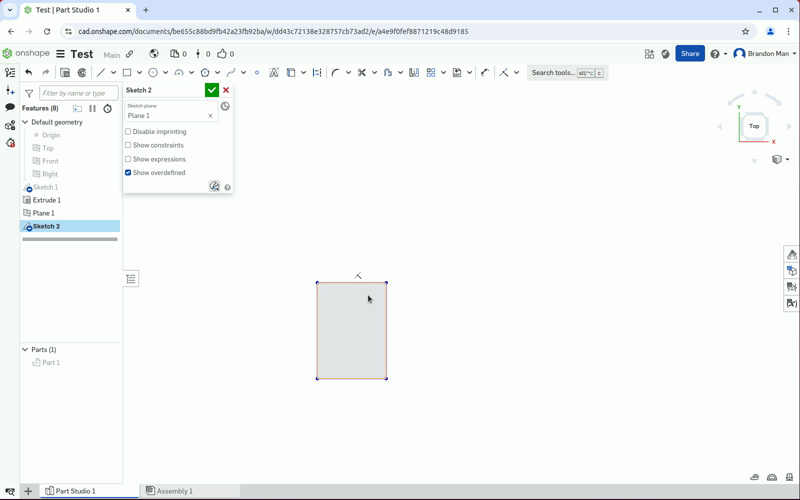
scroll(6)
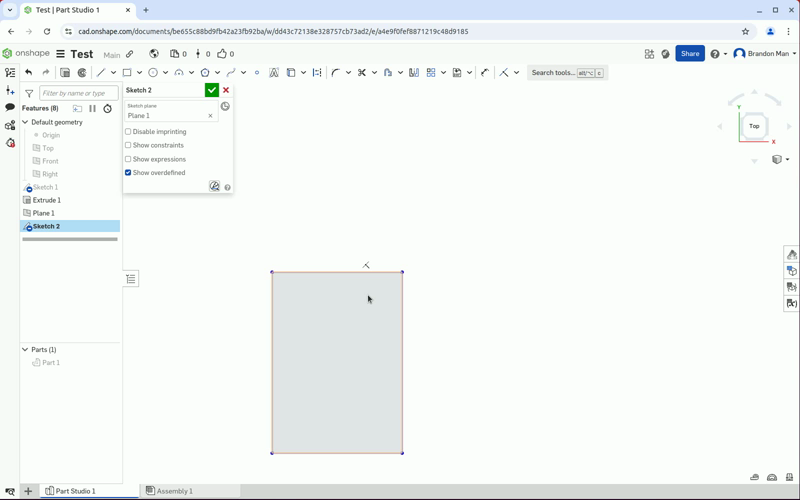
click(368, 294)
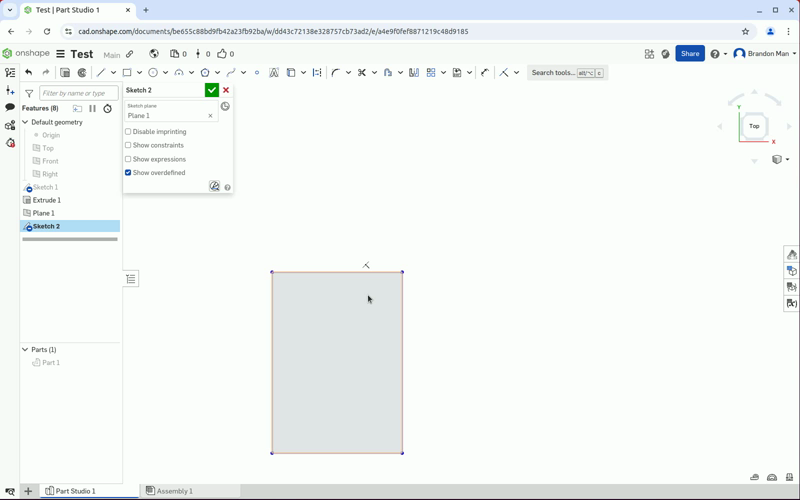
scroll(-6)
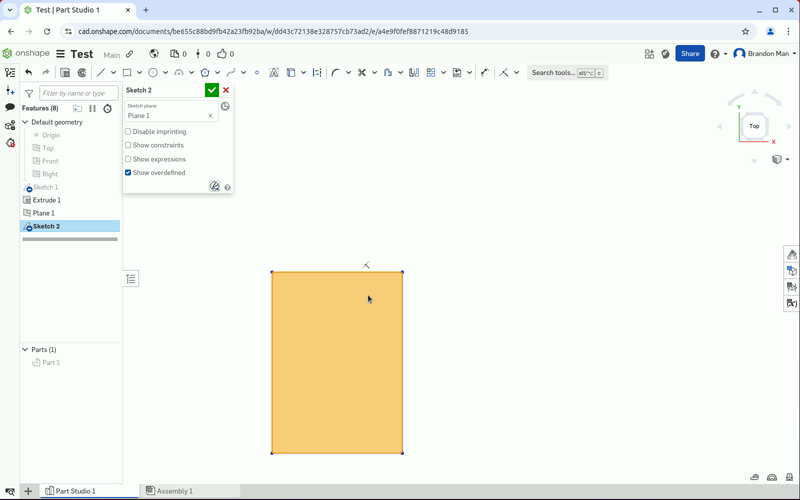
scroll(-6)
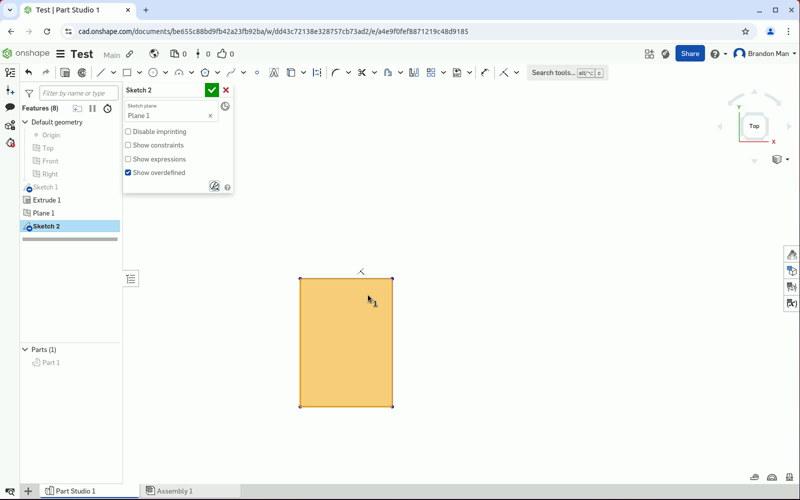
scroll(-6)
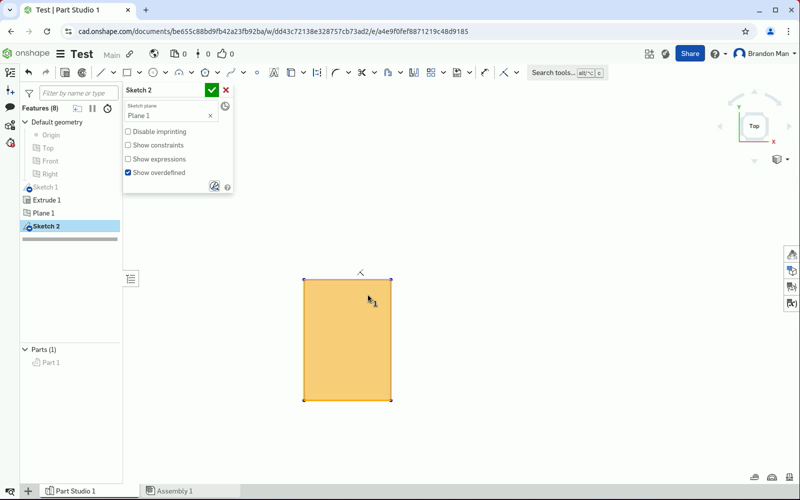
scroll(-6)
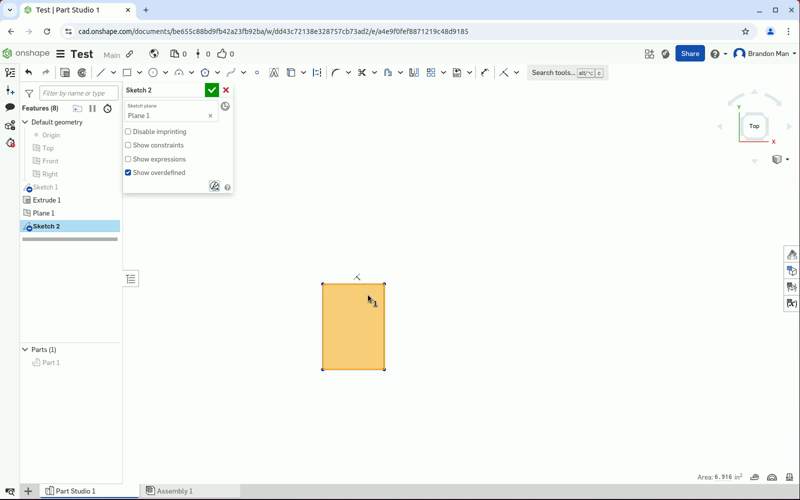
scroll(-6)
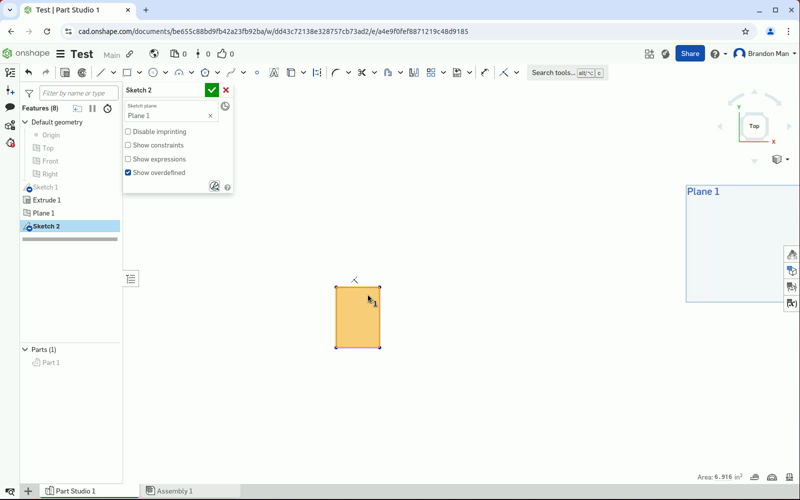
scroll(-6)
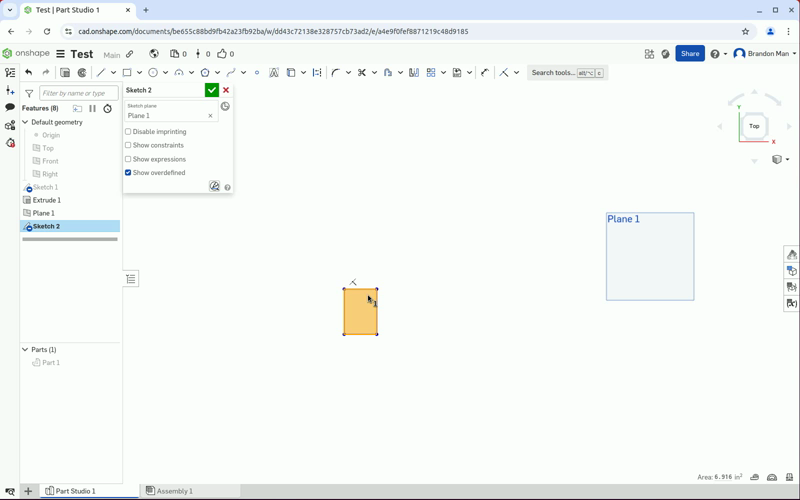
scroll(-6)
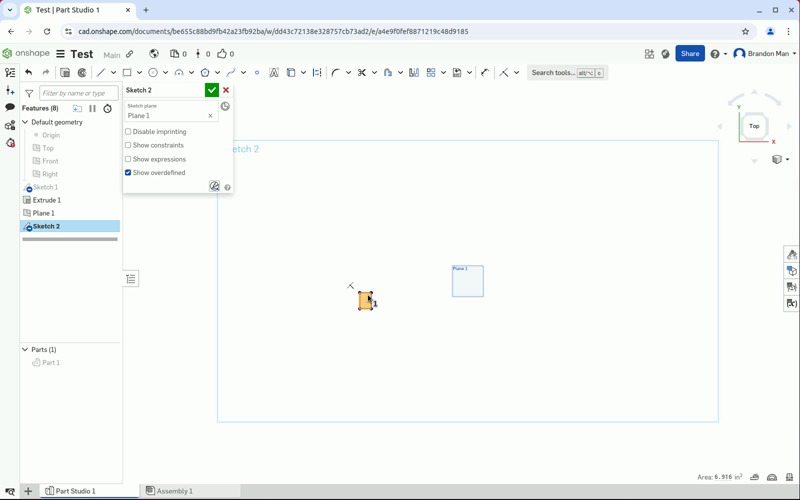
mouse_move(73, 352)
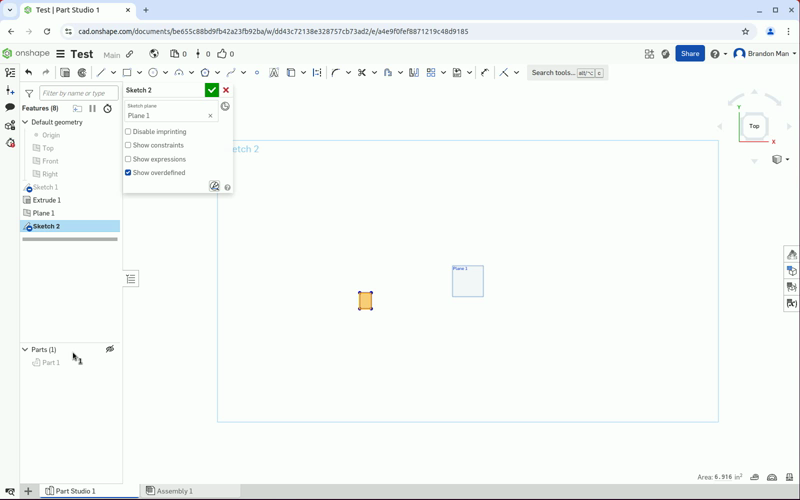
key(shift+y)
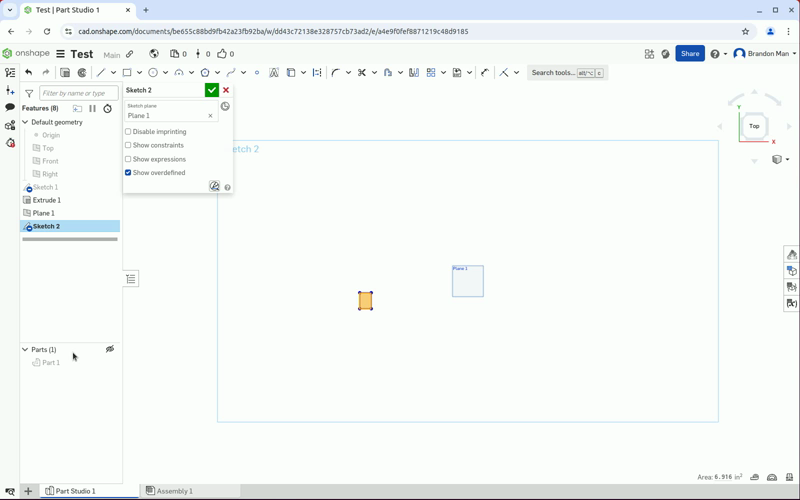
key(shift+e)
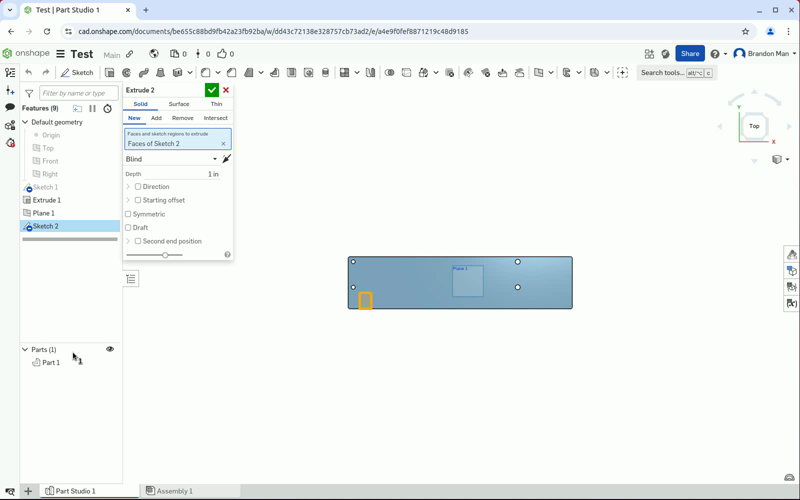
mouse_move(143, 106)
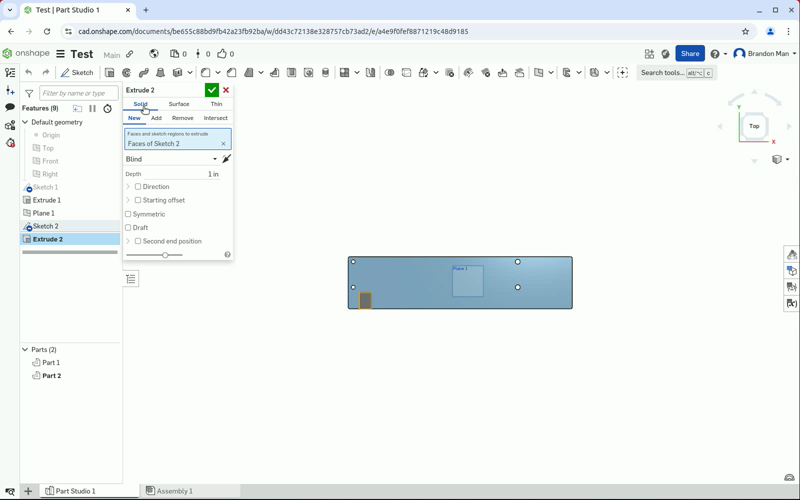
click(143, 106)
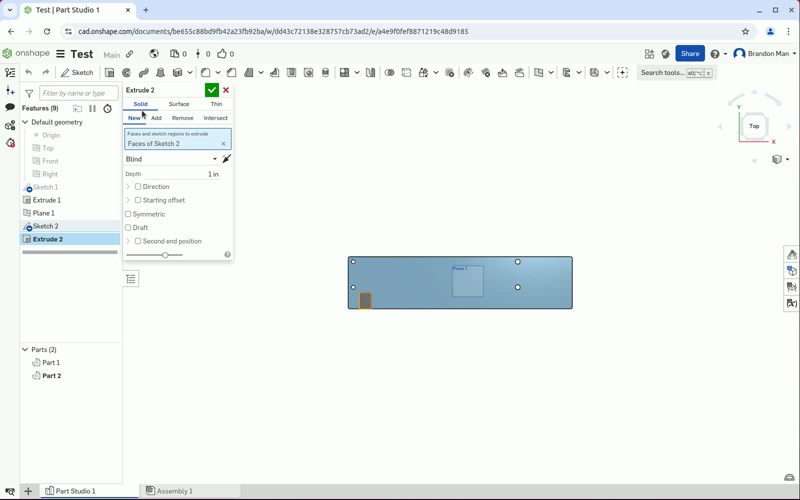
mouse_move(137, 120)
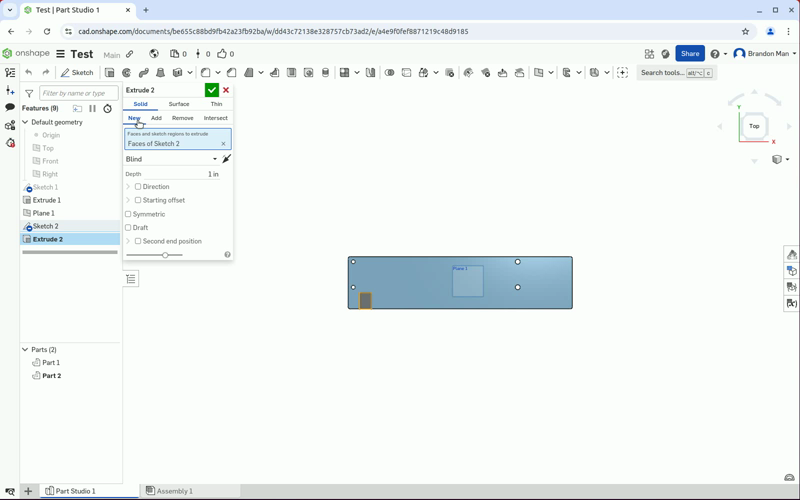
click(137, 120)
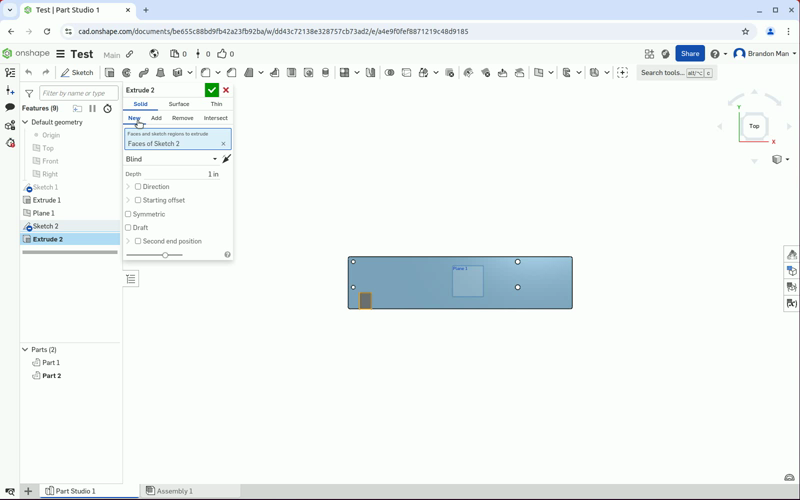
key(tab, 4)
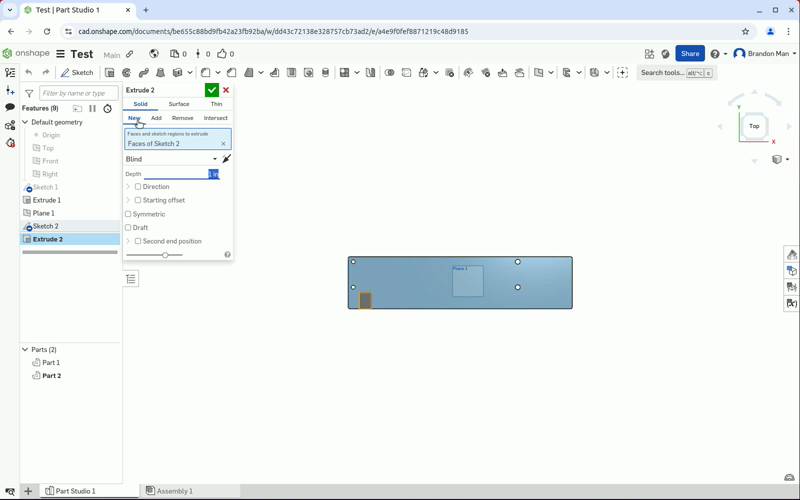
text(2.648)
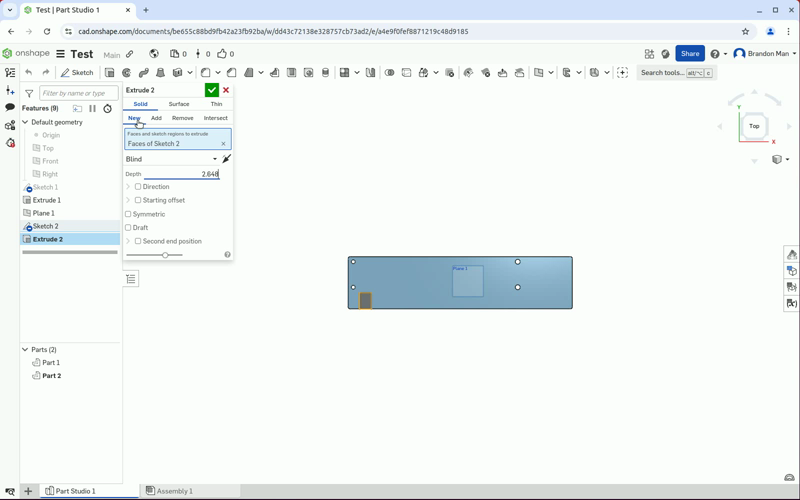
key(enter)
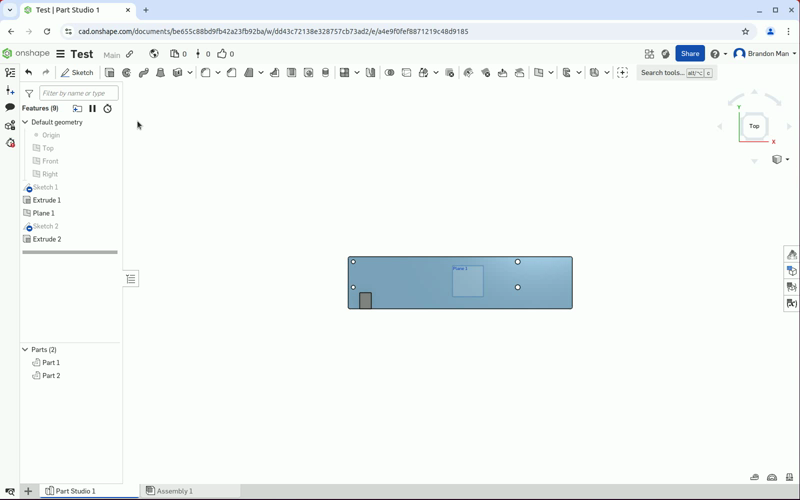
key(shift+h)
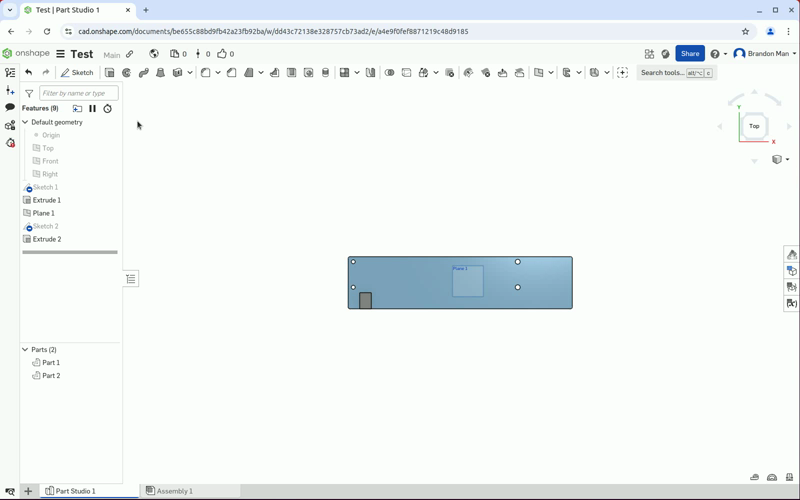
key(shift+h)
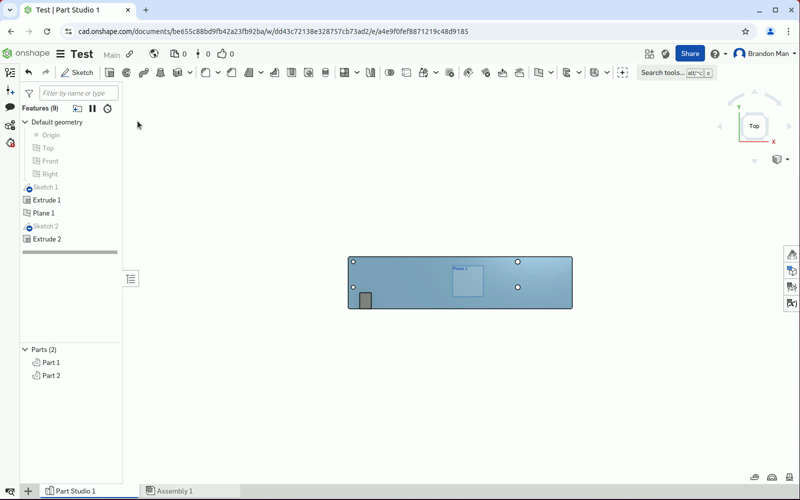
mouse_move(73, 189)
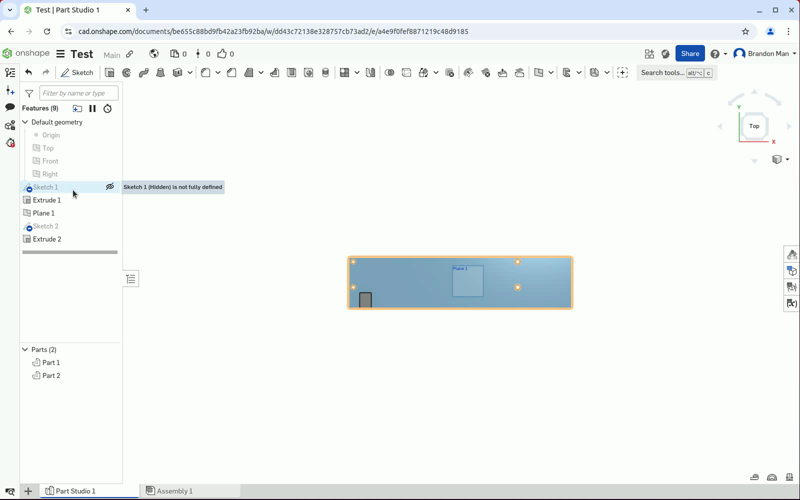
click(73, 189)
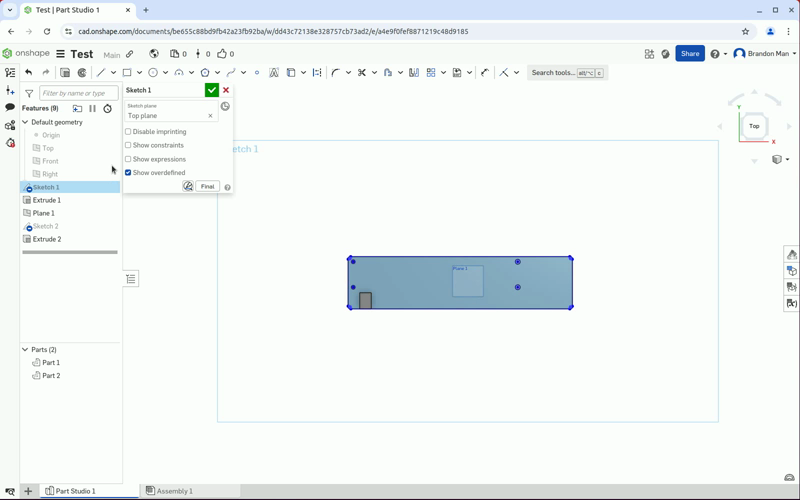
mouse_move(229, 92)
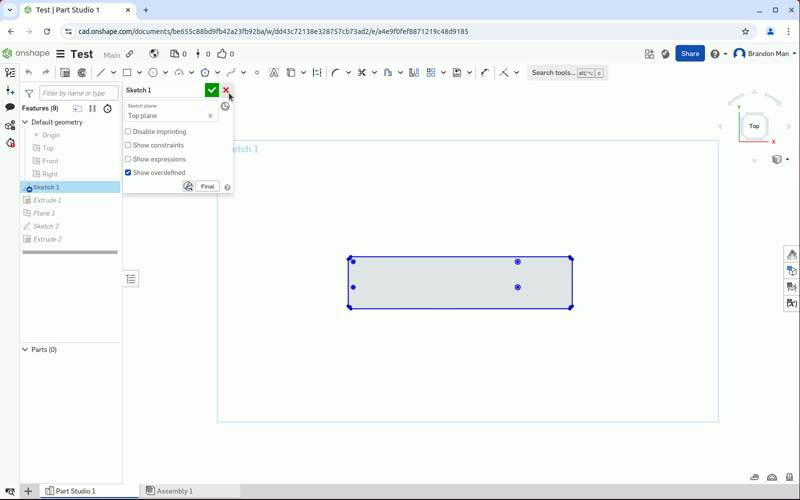
click(229, 92)
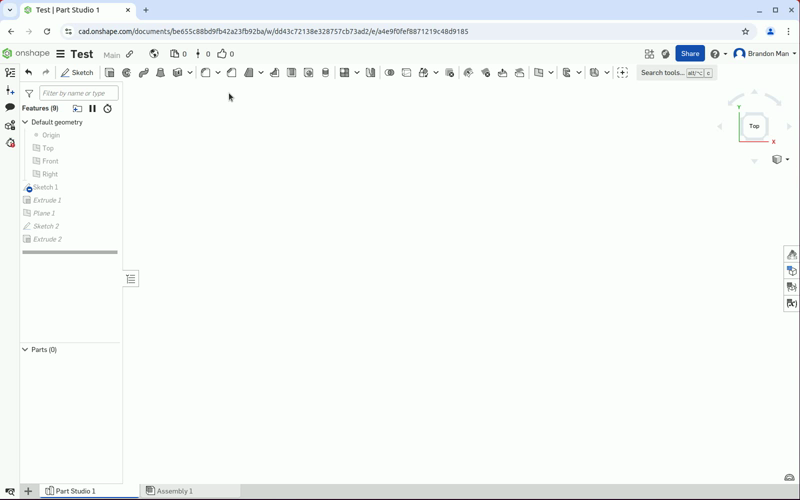
key(shift+s)
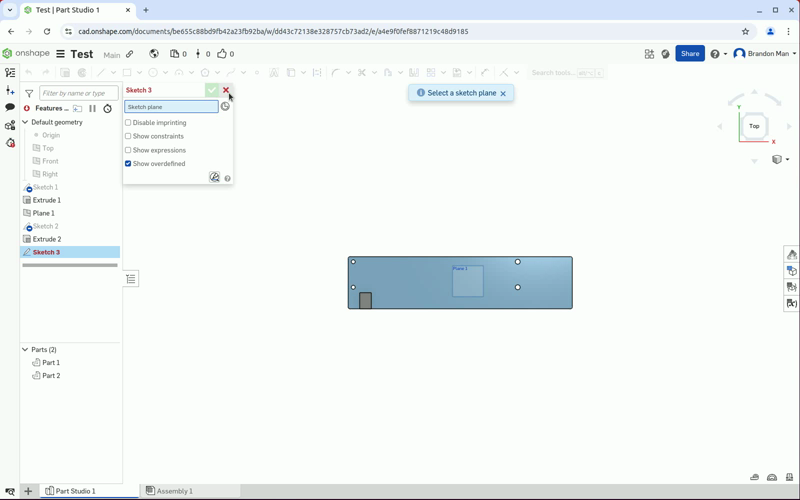
mouse_move(73, 215)
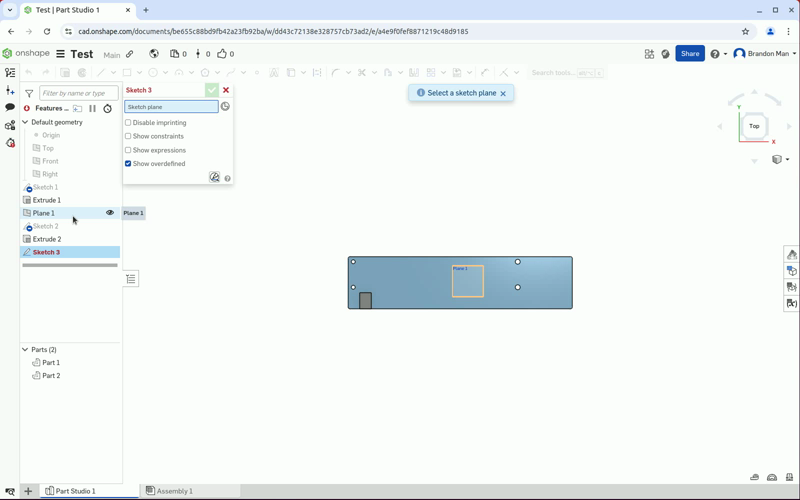
click(73, 215)
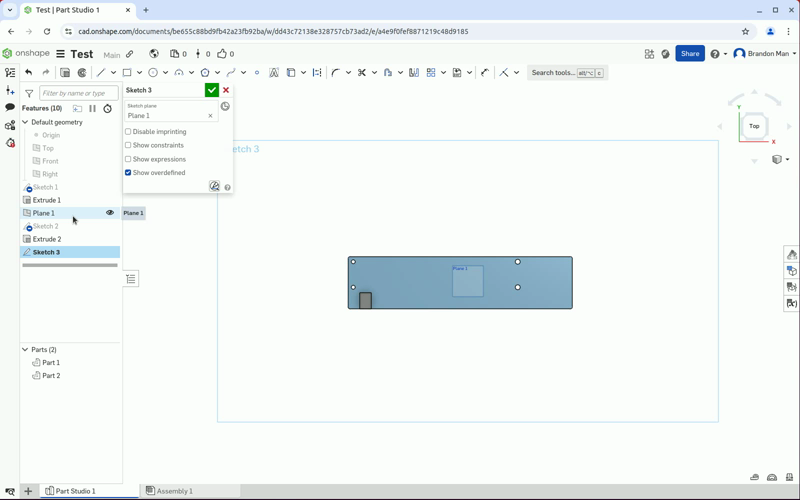
mouse_move(73, 352)
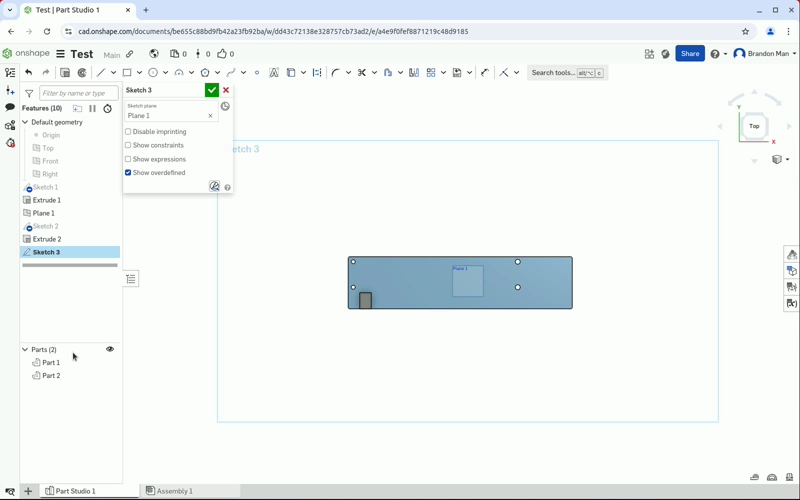
key(y)
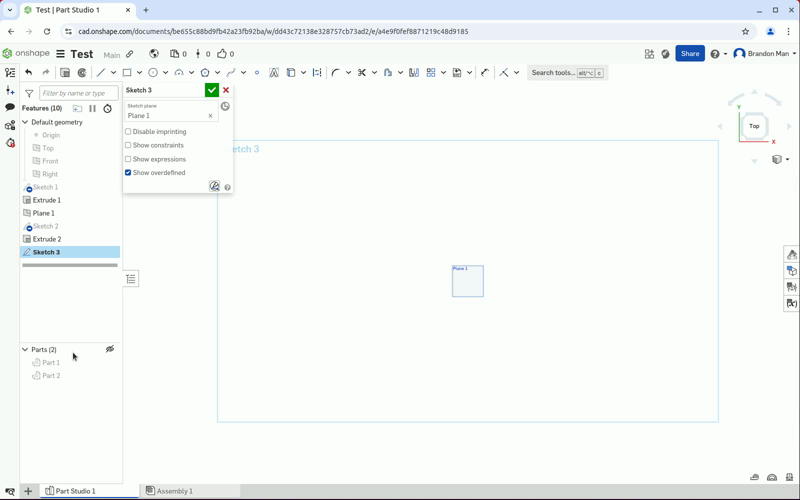
key(l)
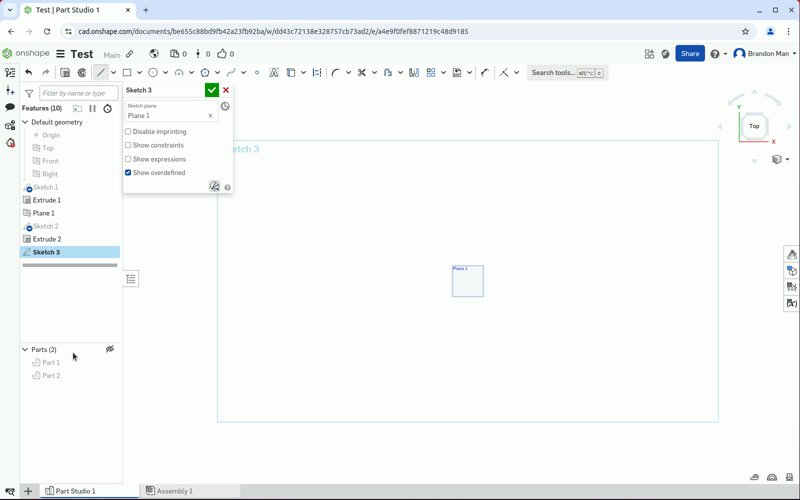
key_down(shift)
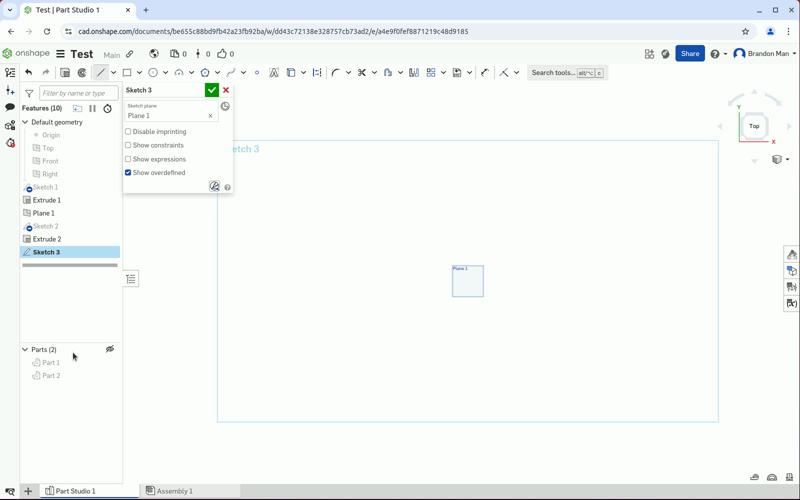
mouse_move(418, 311)
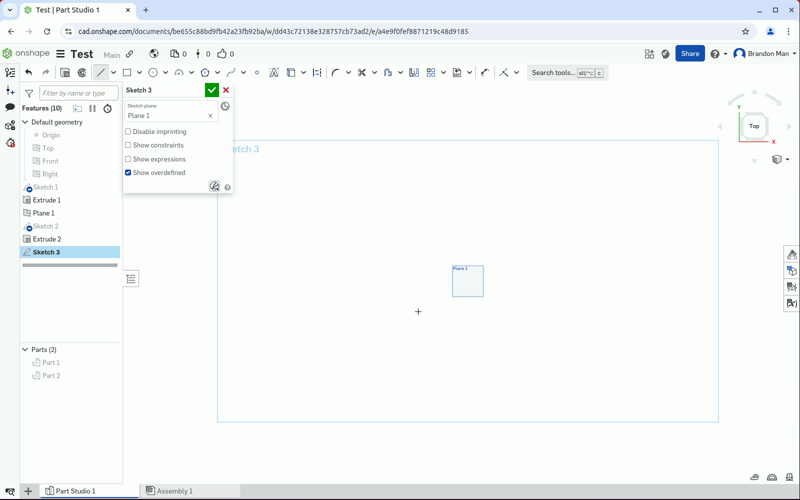
click(418, 311)
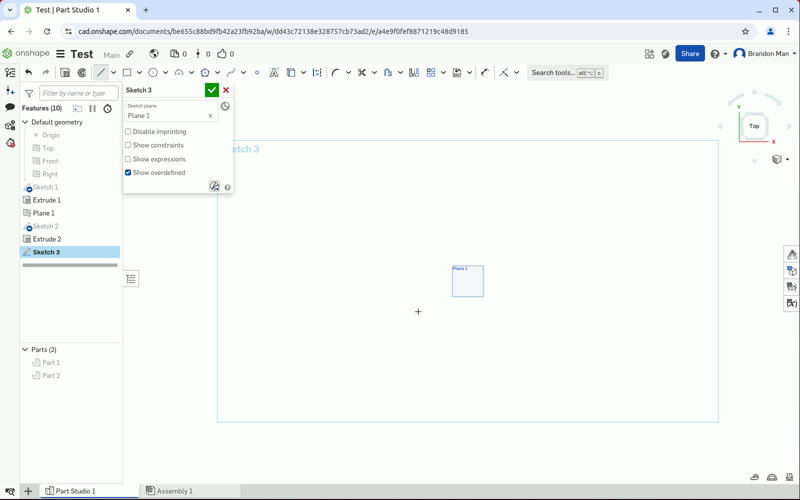
key_up(shift)
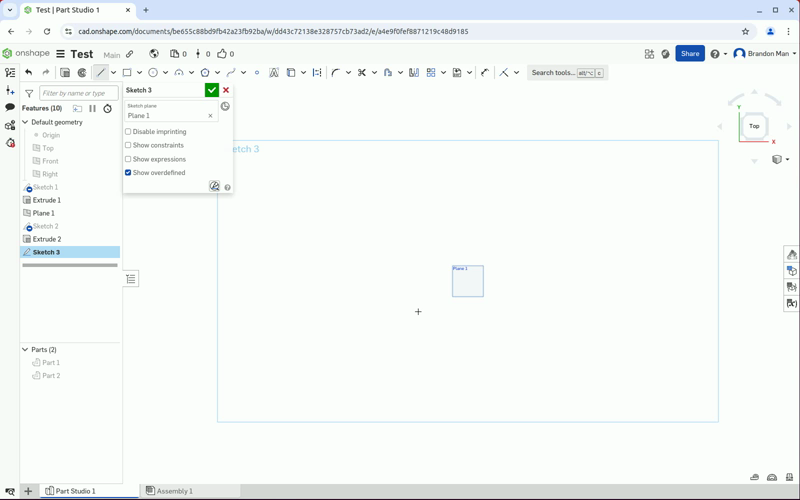
key_down(shift)
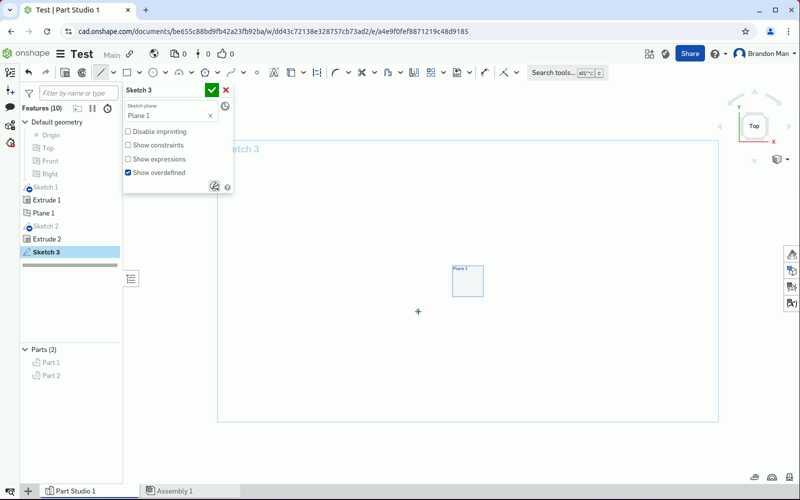
mouse_move(448, 311)
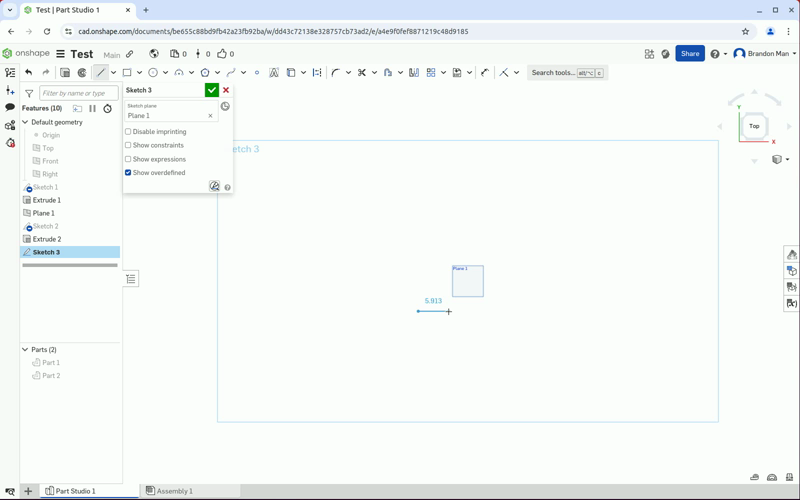
mouse_move(437, 311)
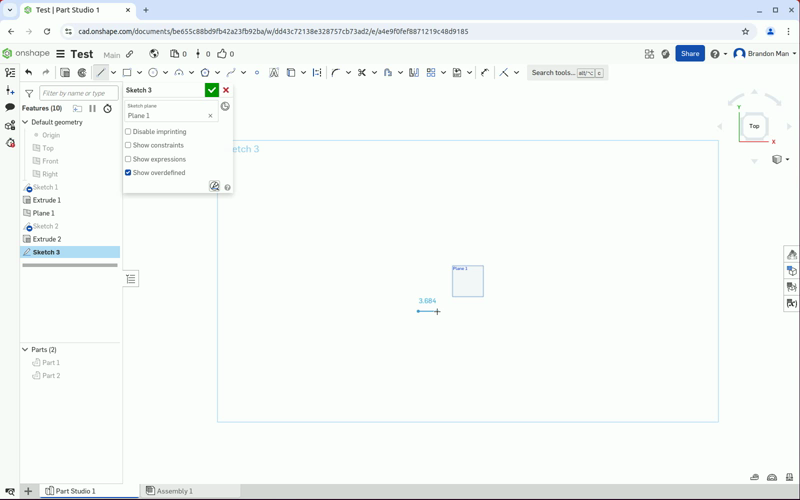
click(437, 311)
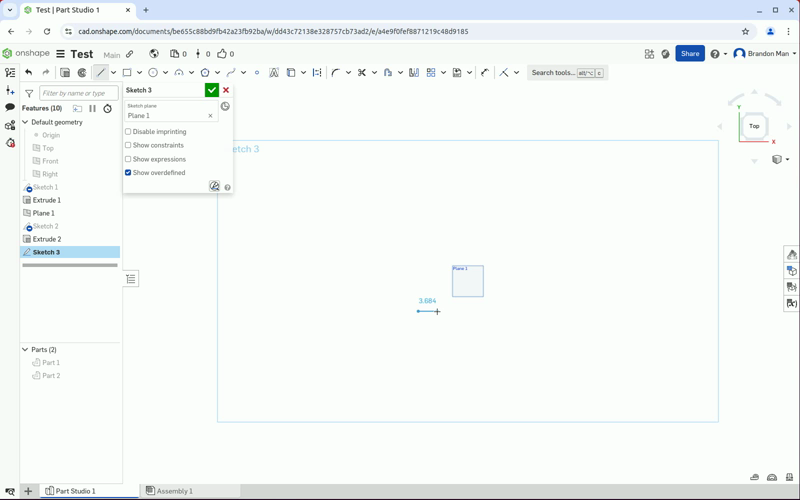
key_up(shift)
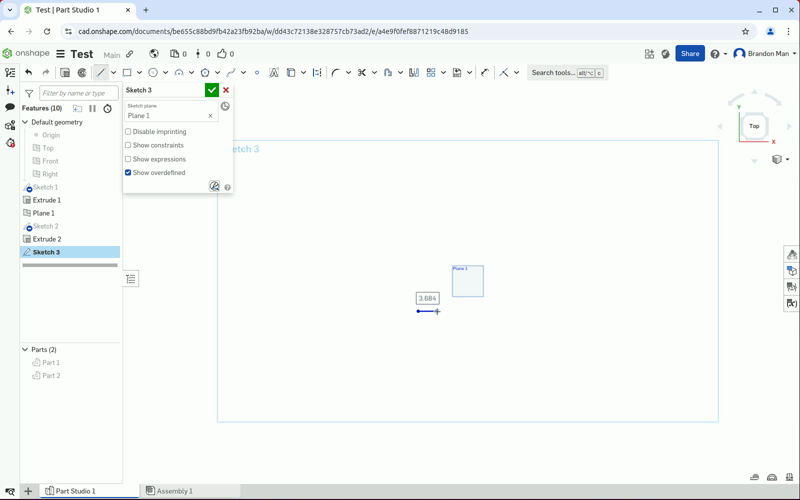
key_down(shift)
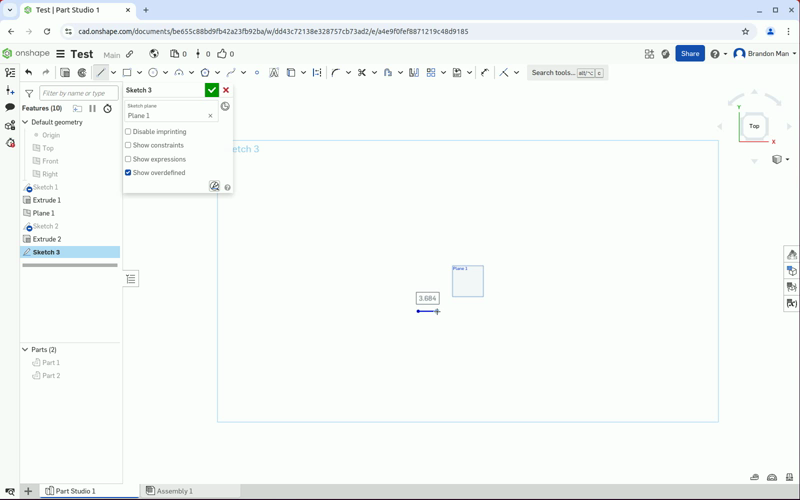
mouse_move(467, 311)
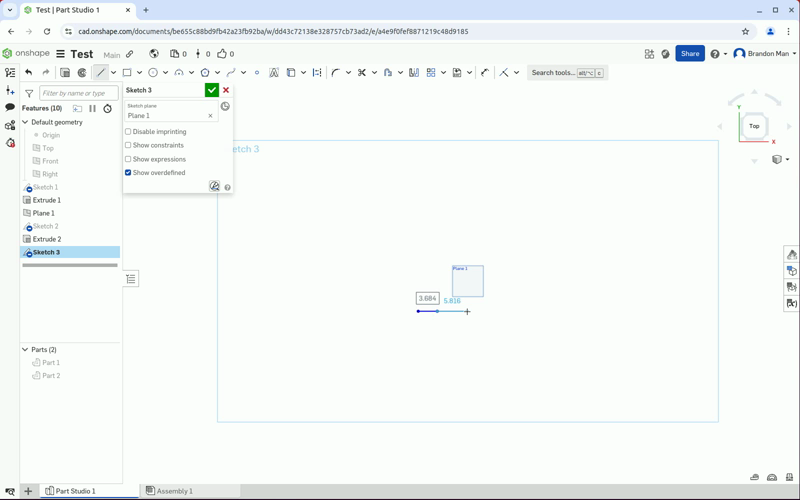
mouse_move(437, 308)
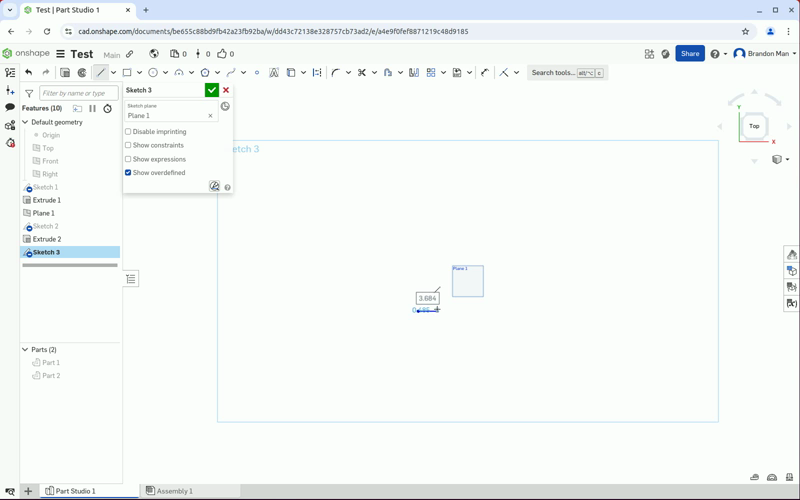
scroll(6)
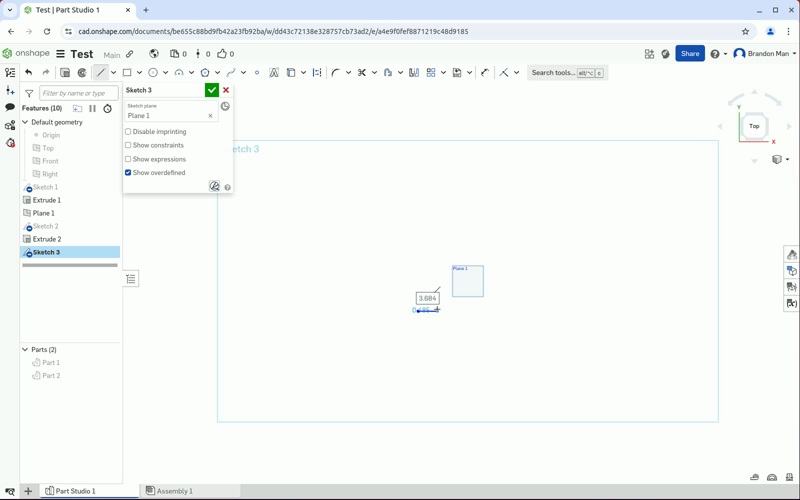
scroll(6)
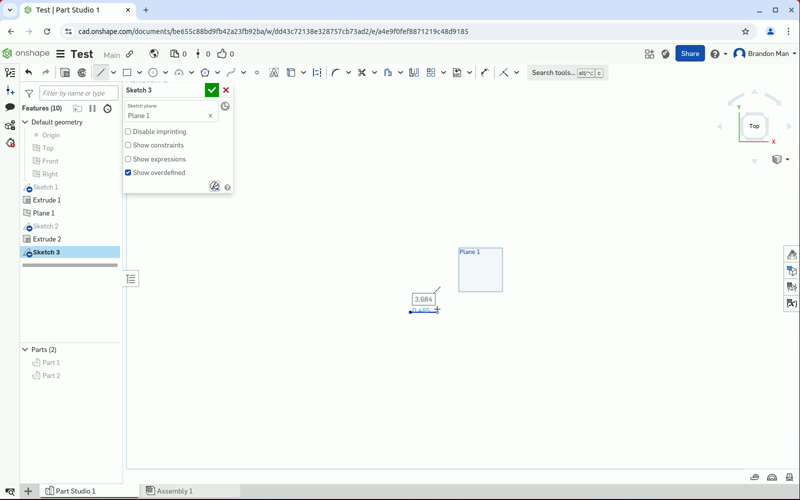
scroll(6)
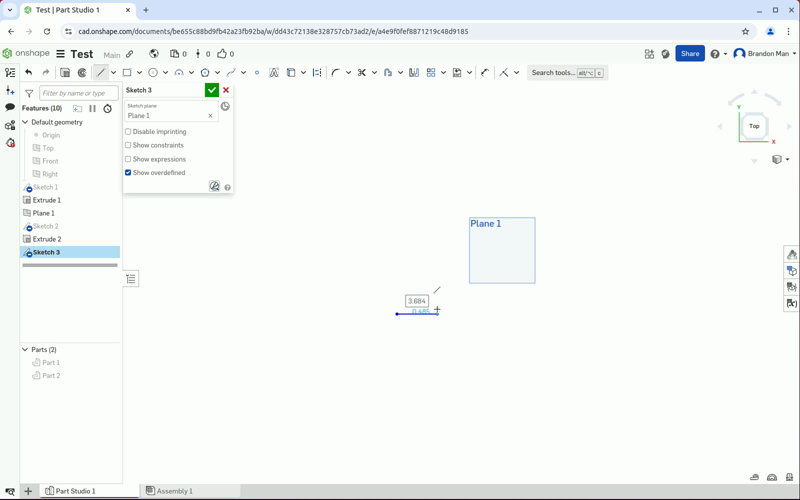
scroll(6)
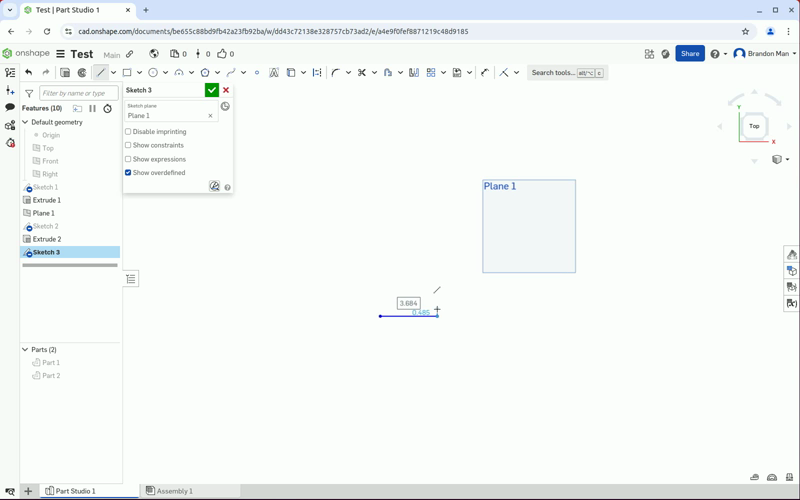
scroll(6)
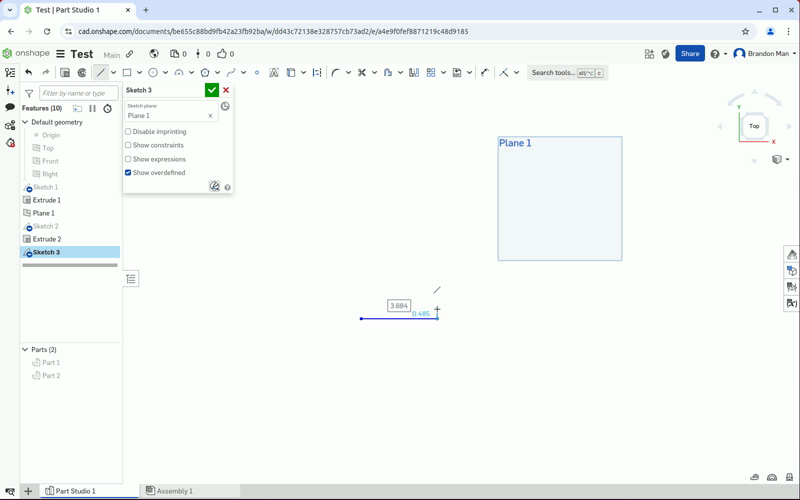
scroll(6)
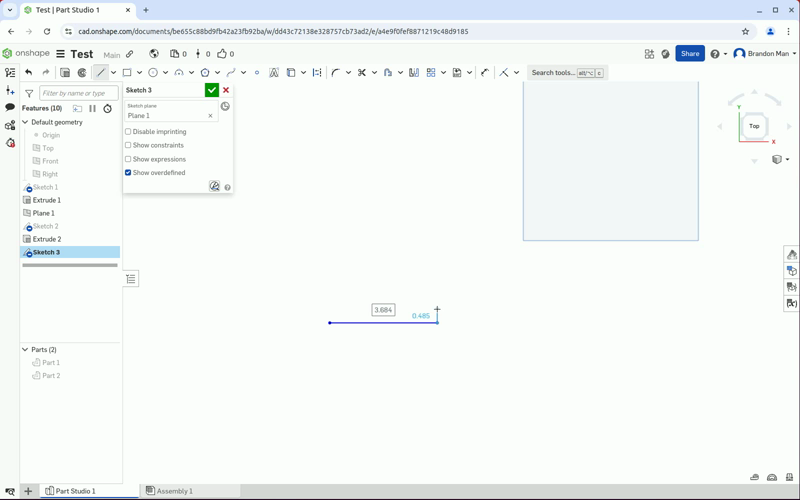
scroll(6)
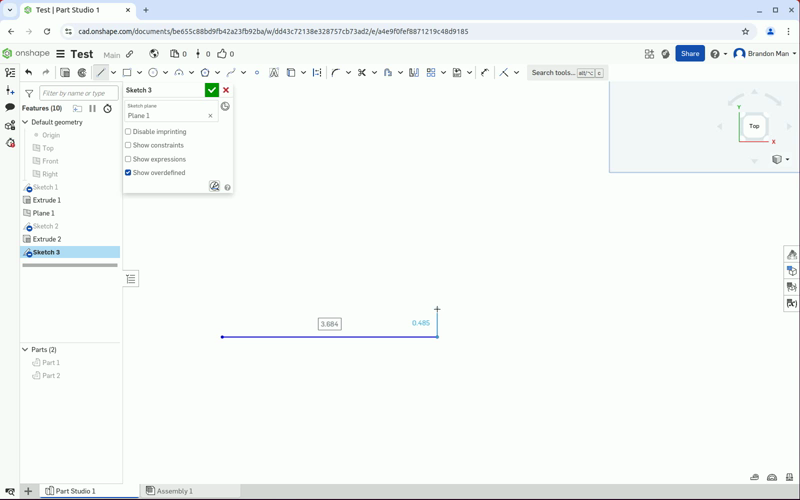
click(437, 308)
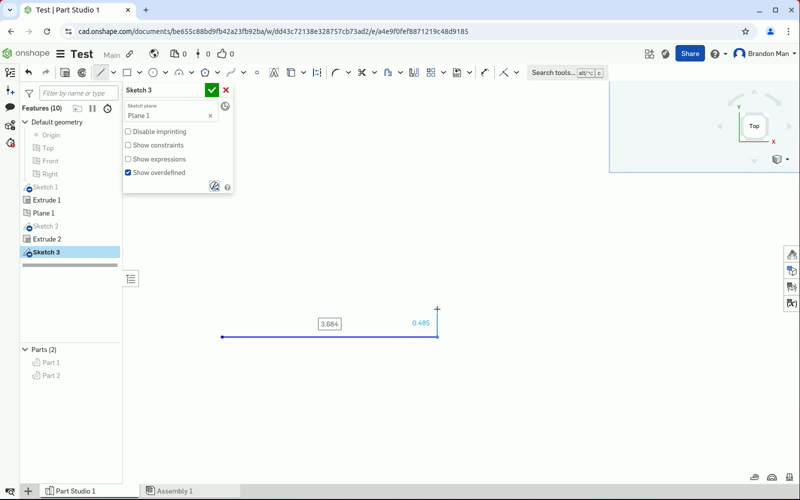
scroll(-6)
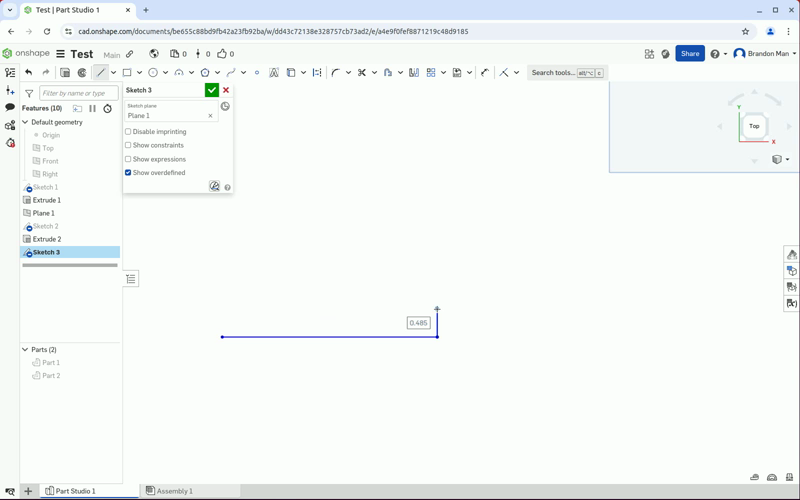
scroll(-6)
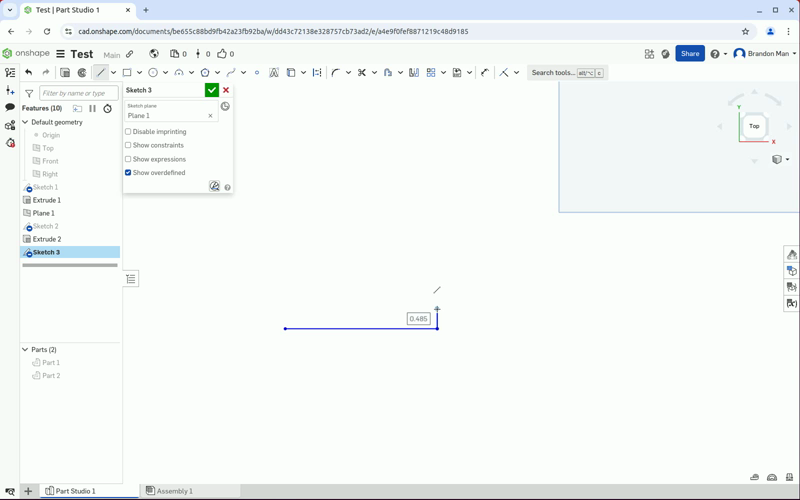
scroll(-6)
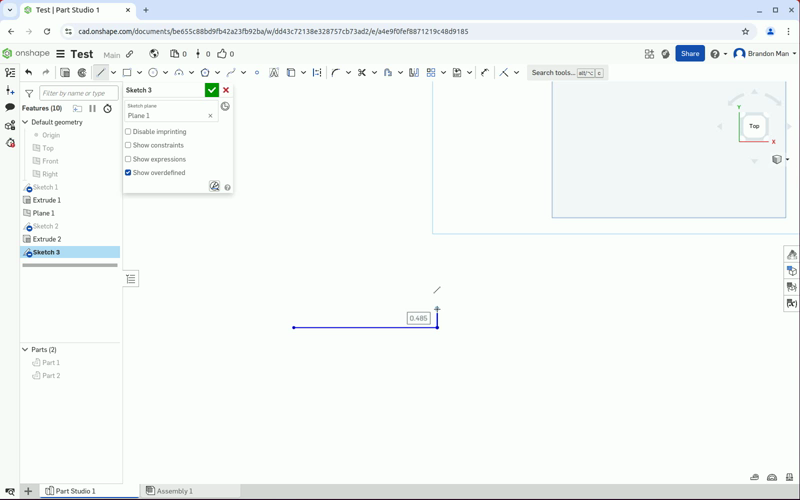
scroll(-6)
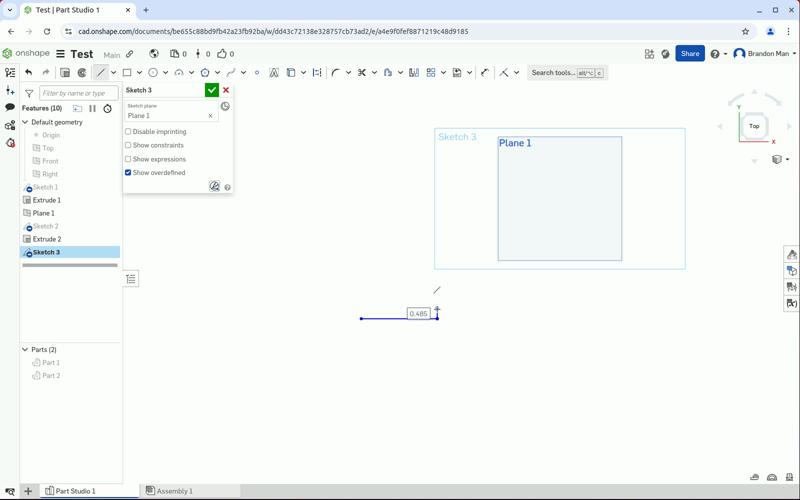
scroll(-6)
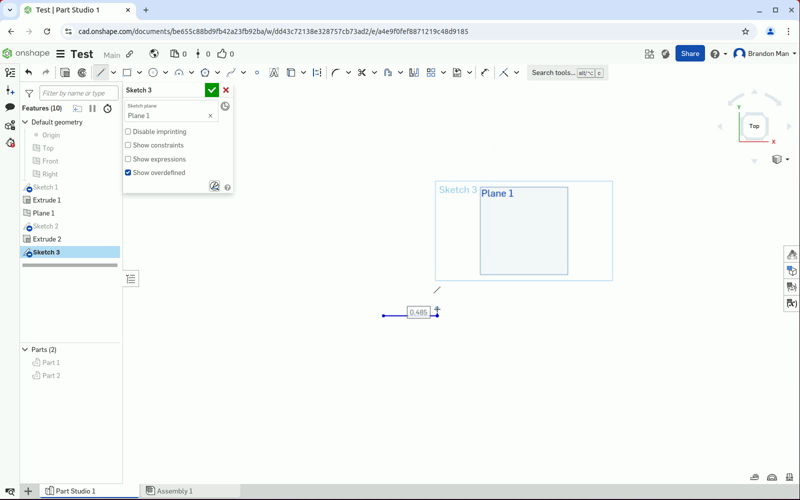
scroll(-6)
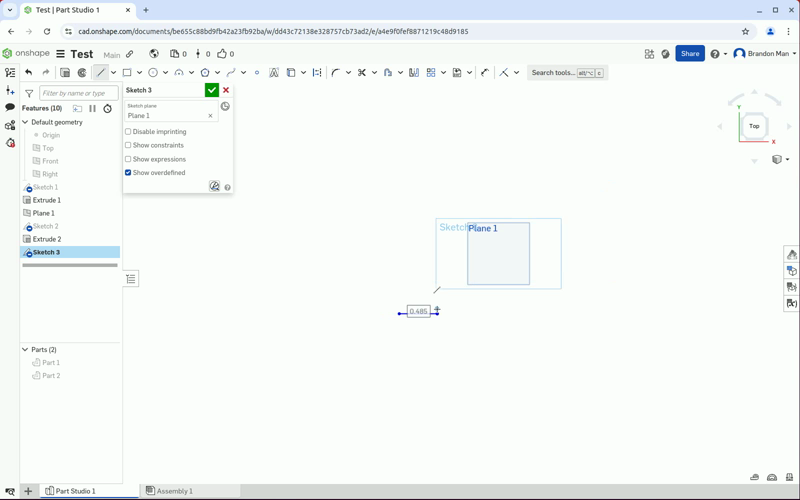
scroll(-6)
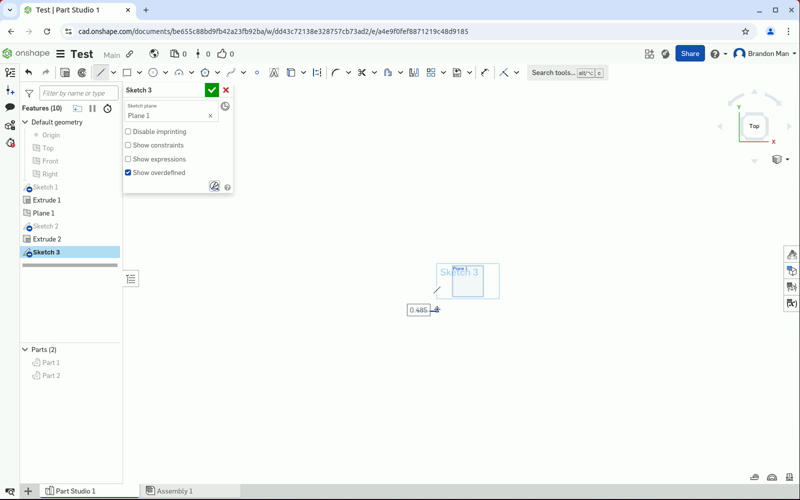
key_up(shift)
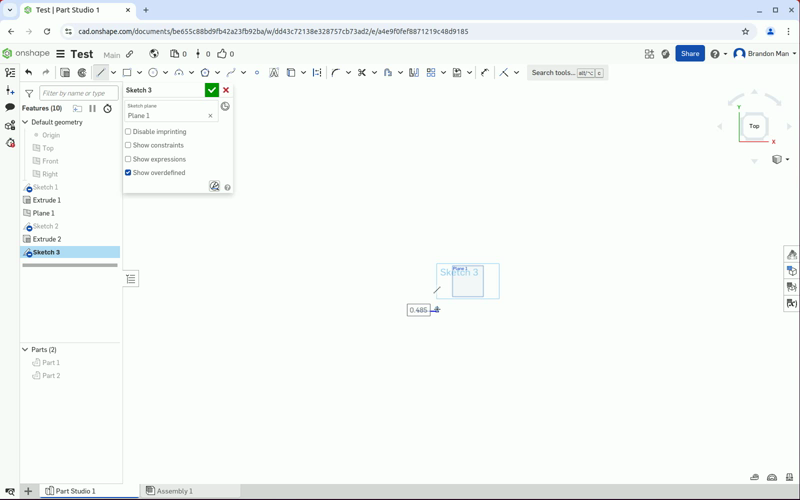
key_down(shift)
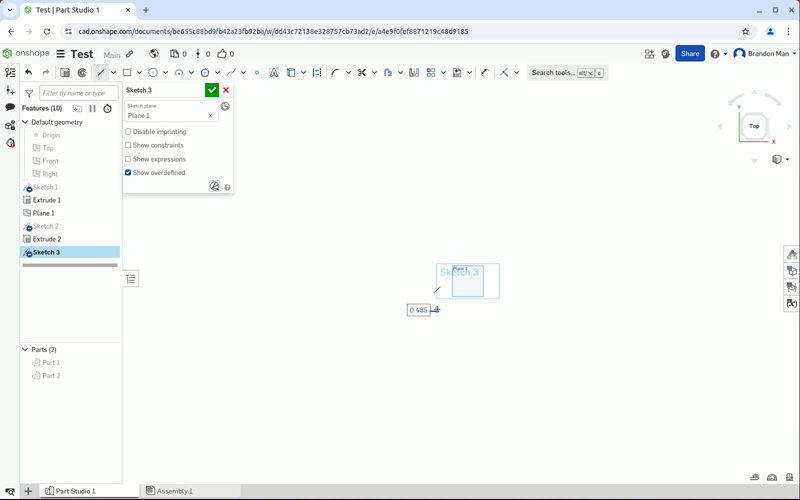
mouse_move(467, 308)
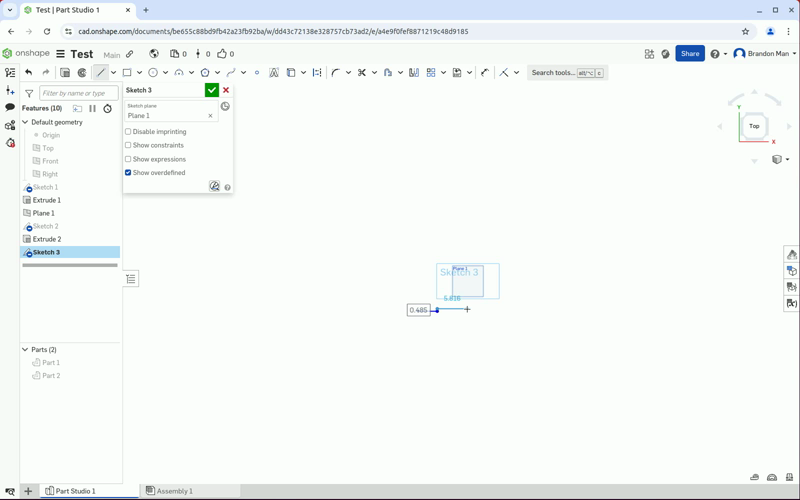
mouse_move(418, 308)
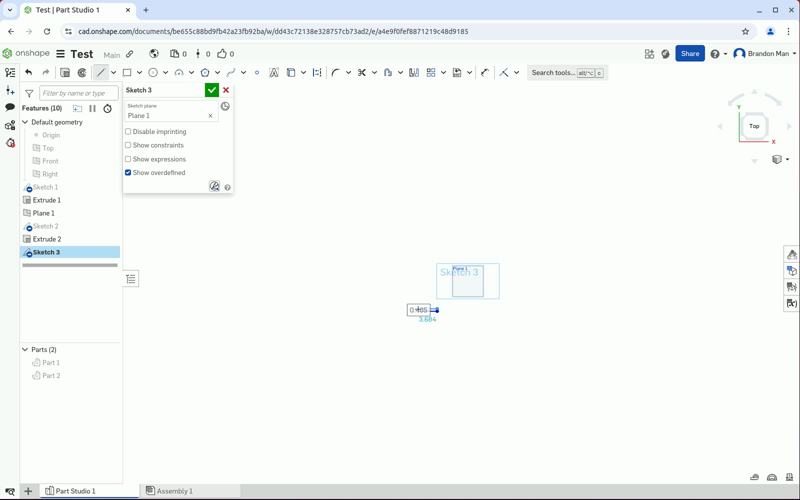
scroll(6)
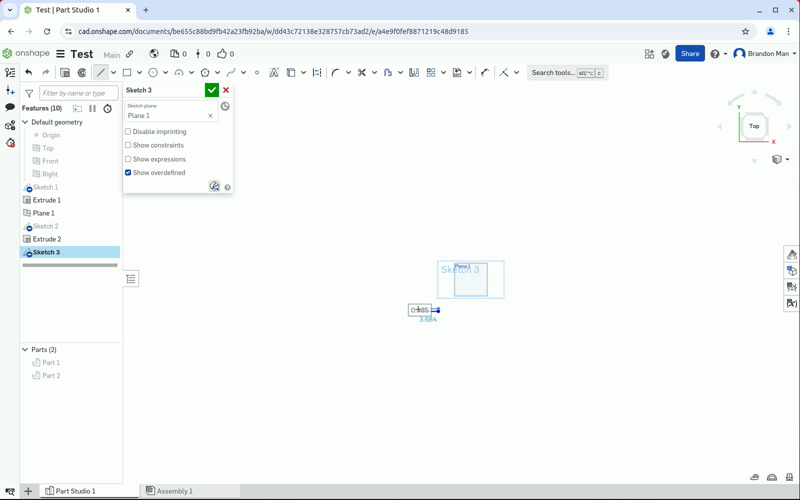
scroll(6)
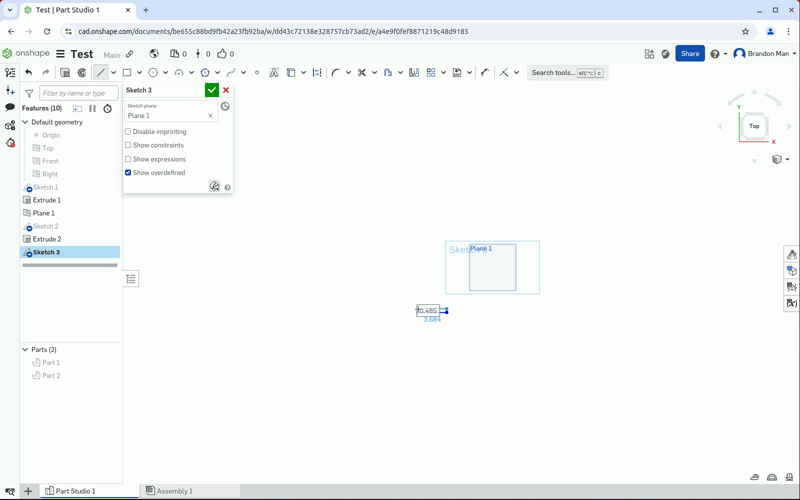
scroll(6)
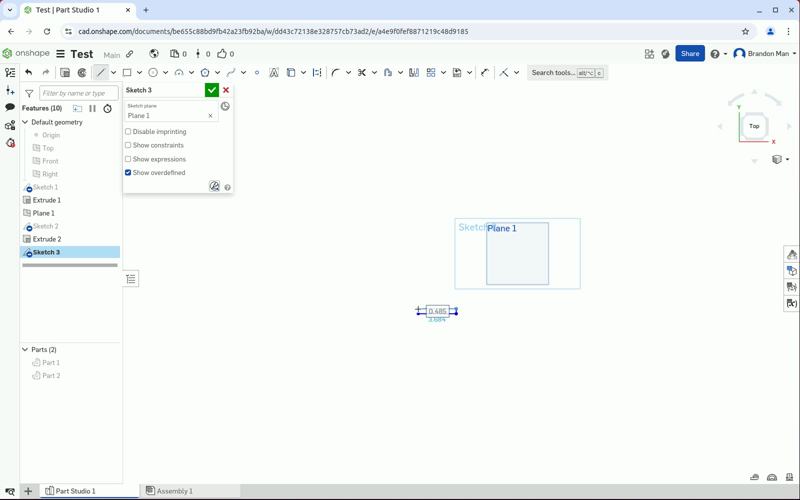
scroll(6)
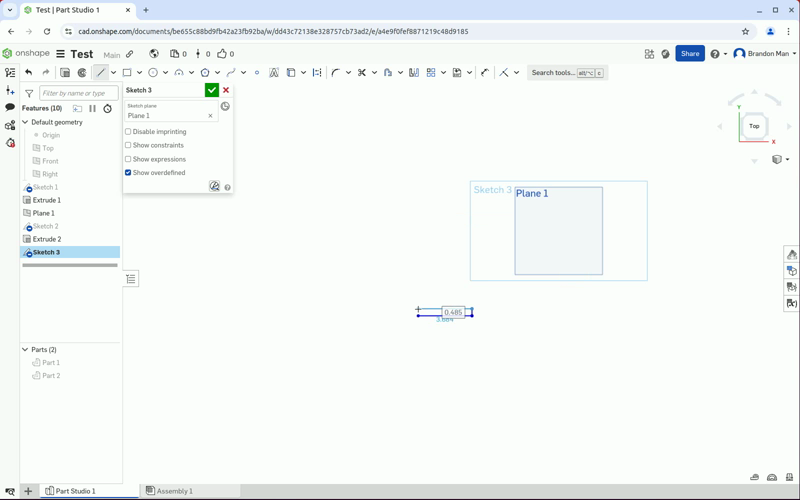
scroll(6)
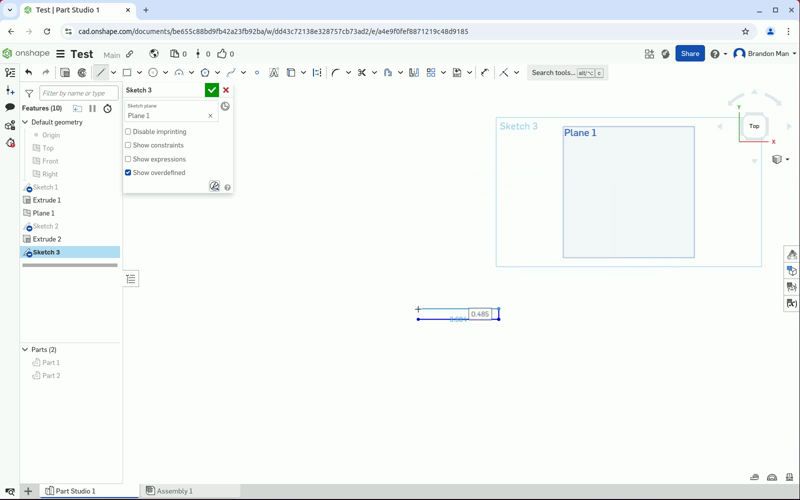
scroll(6)
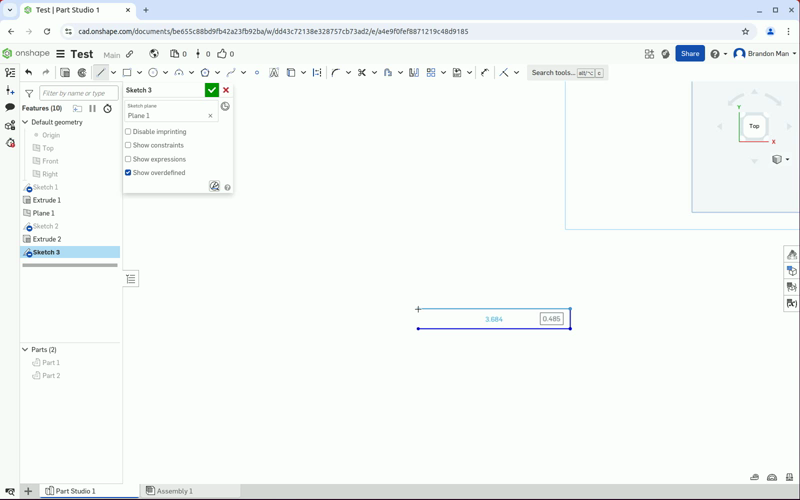
scroll(6)
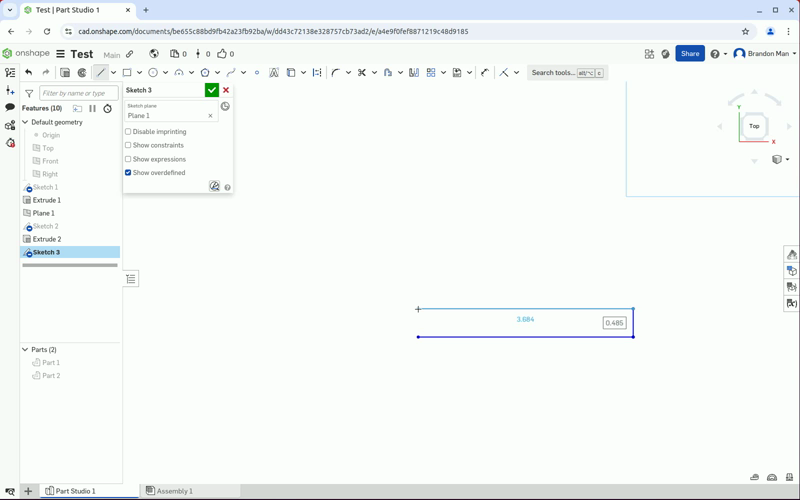
click(418, 308)
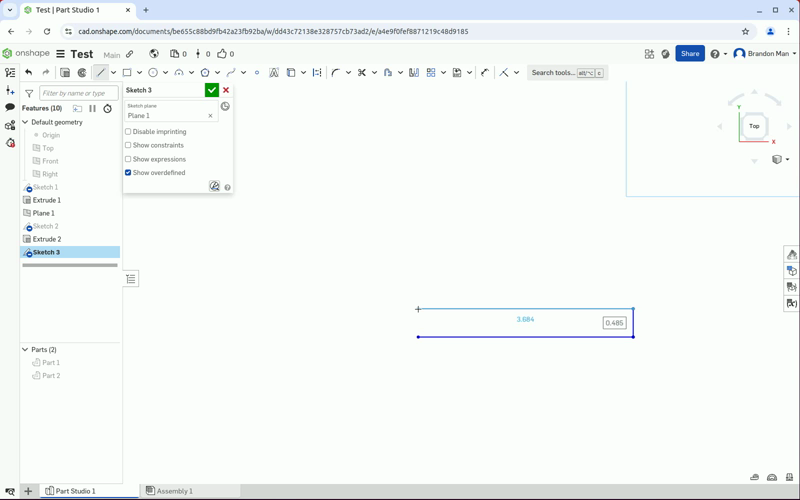
scroll(-6)
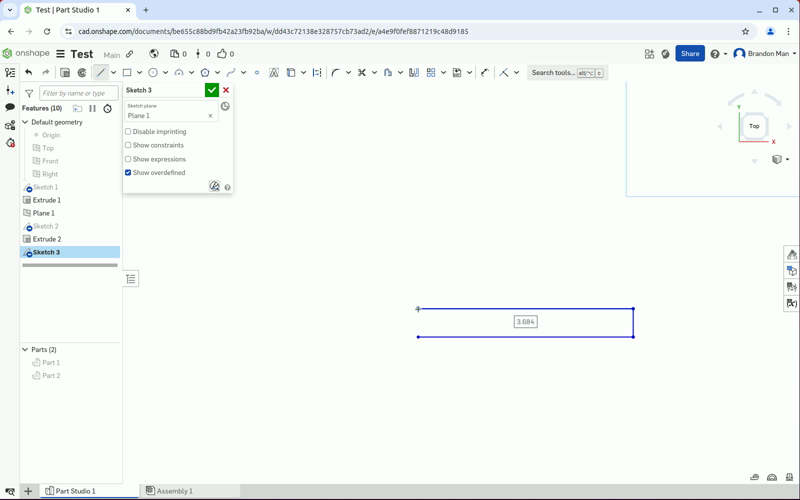
scroll(-6)
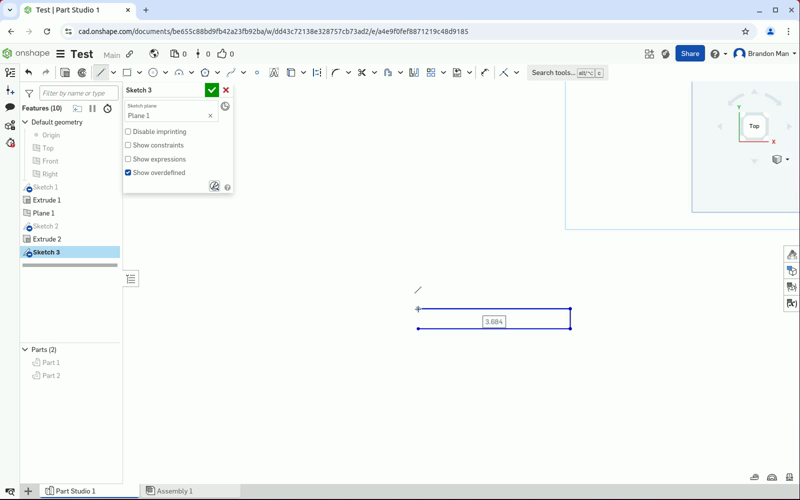
scroll(-6)
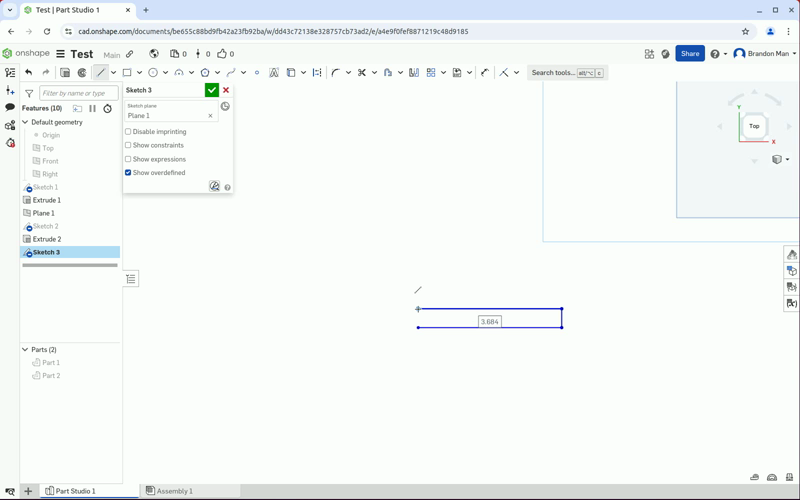
scroll(-6)
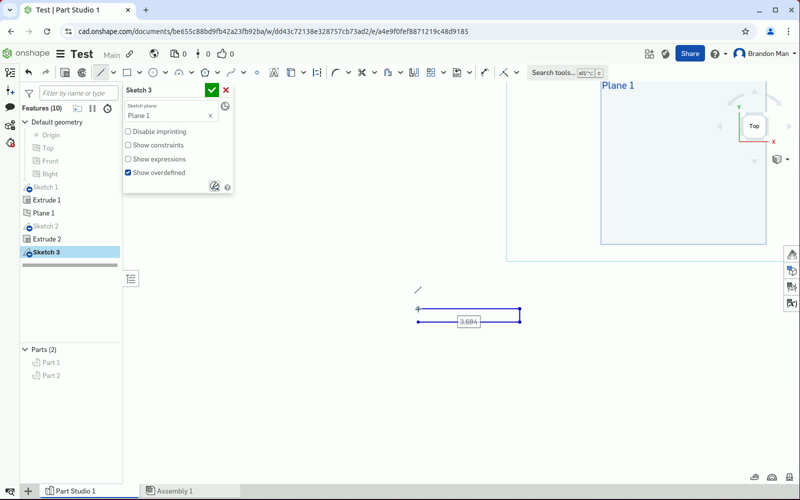
scroll(-6)
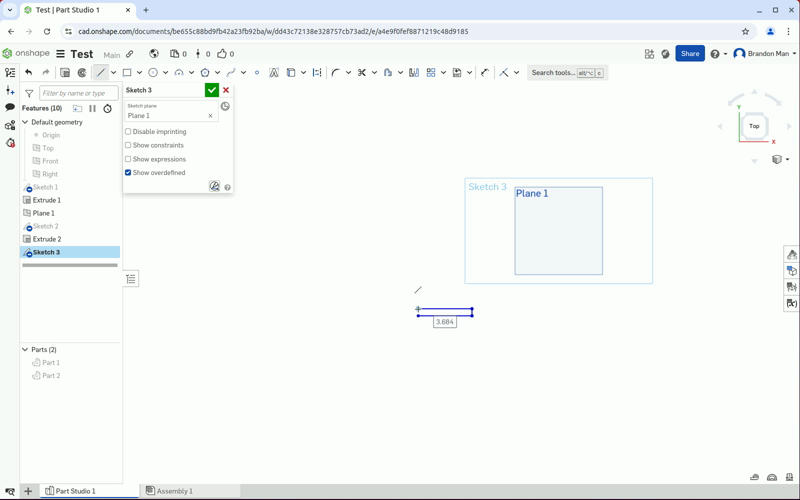
scroll(-6)
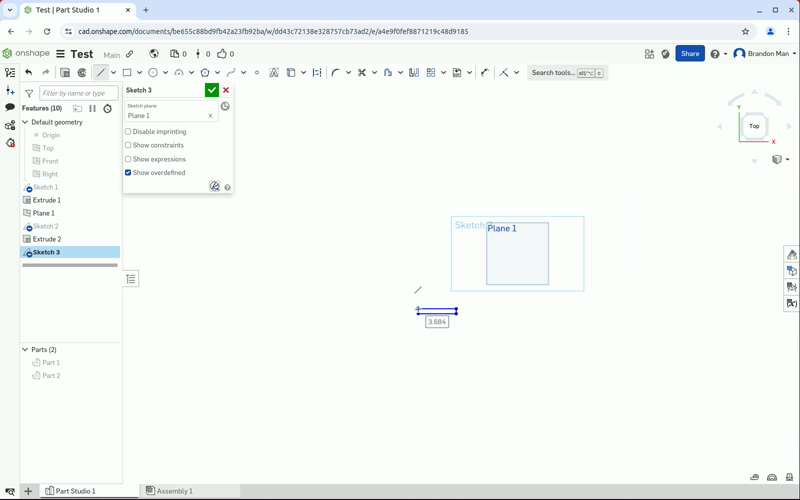
scroll(-6)
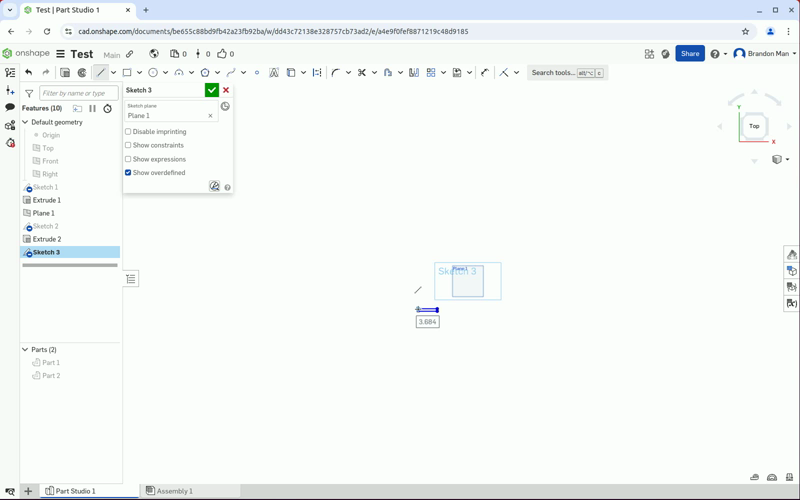
key_up(shift)
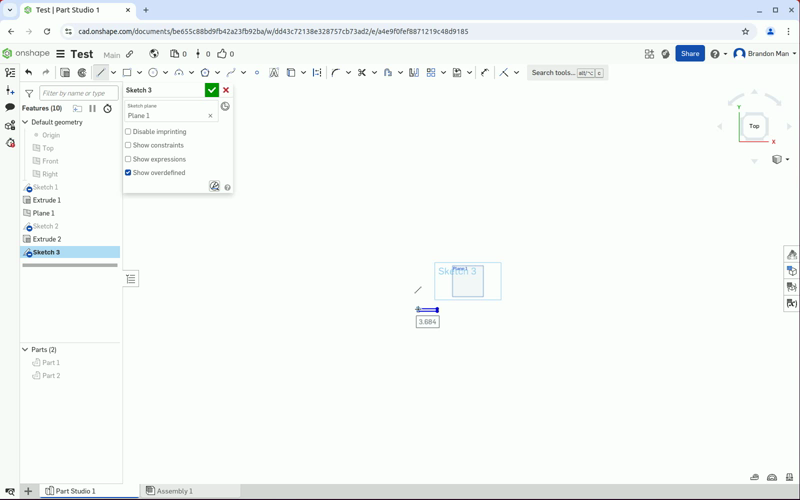
mouse_move(448, 308)
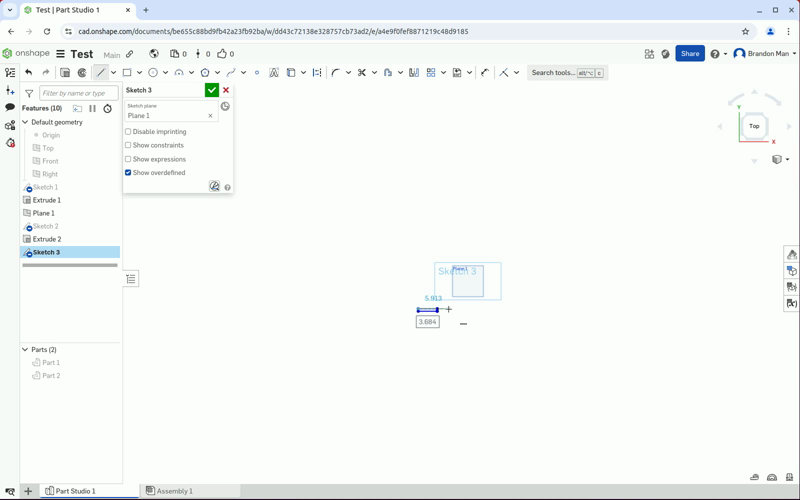
key_down(shift)
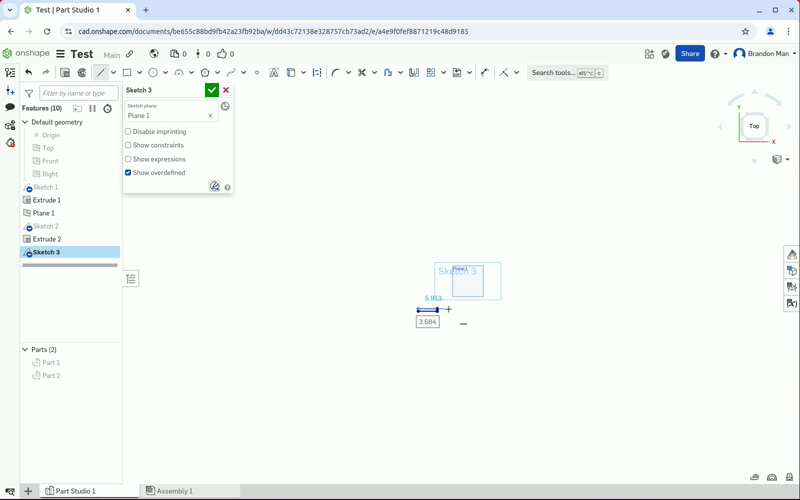
mouse_move(418, 311)
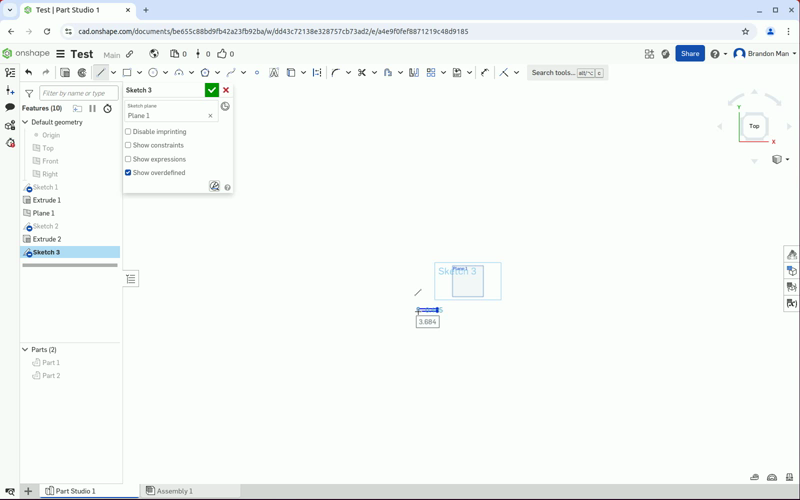
scroll(6)
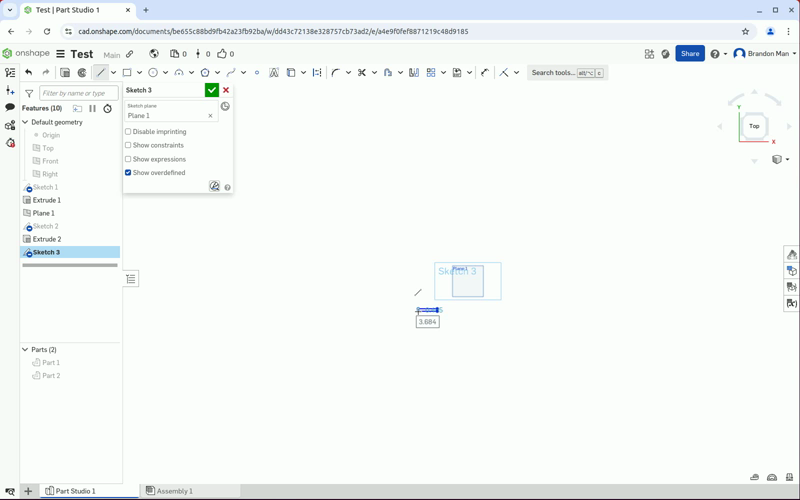
scroll(6)
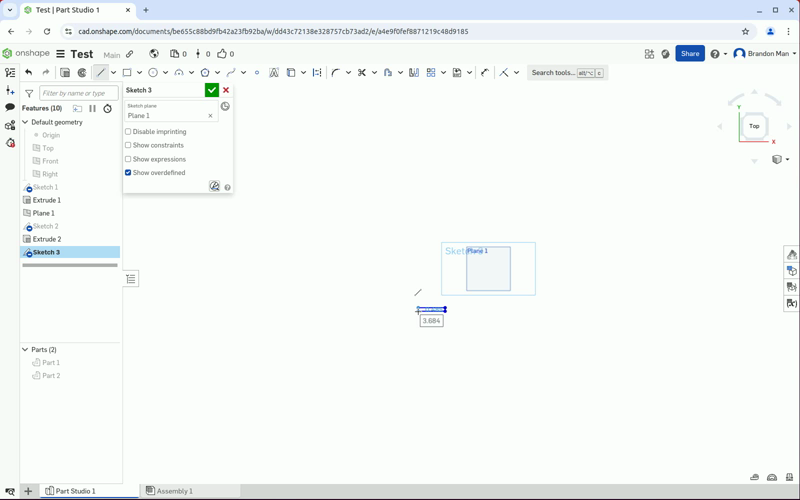
scroll(6)
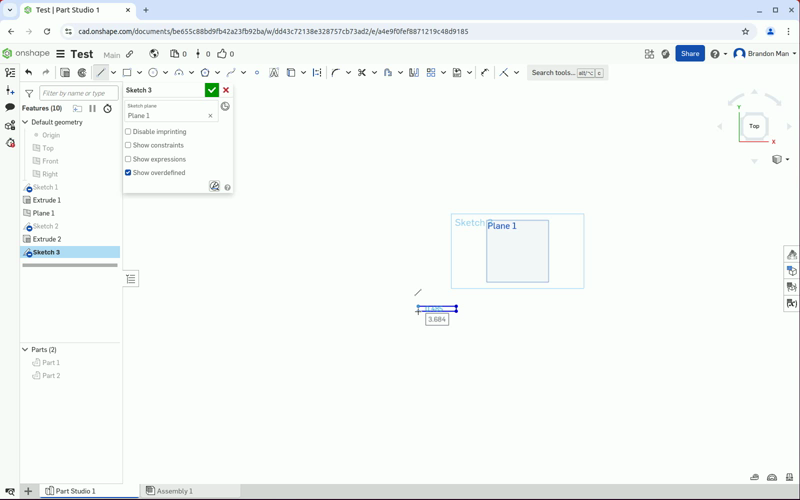
scroll(6)
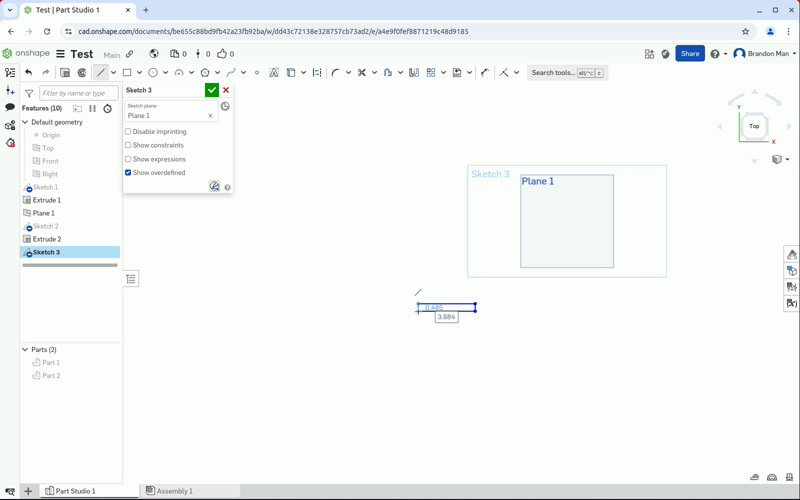
scroll(6)
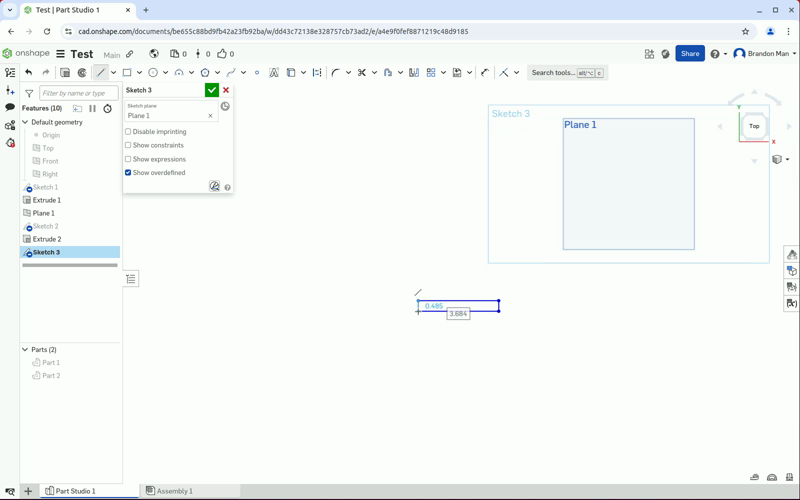
scroll(6)
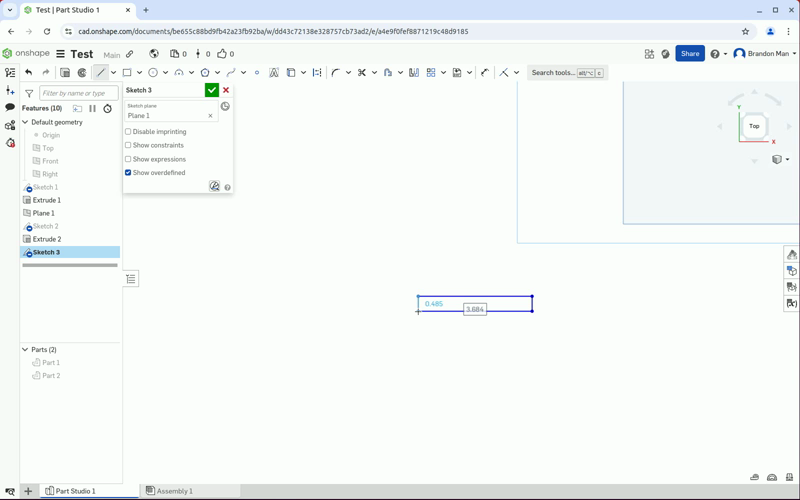
scroll(6)
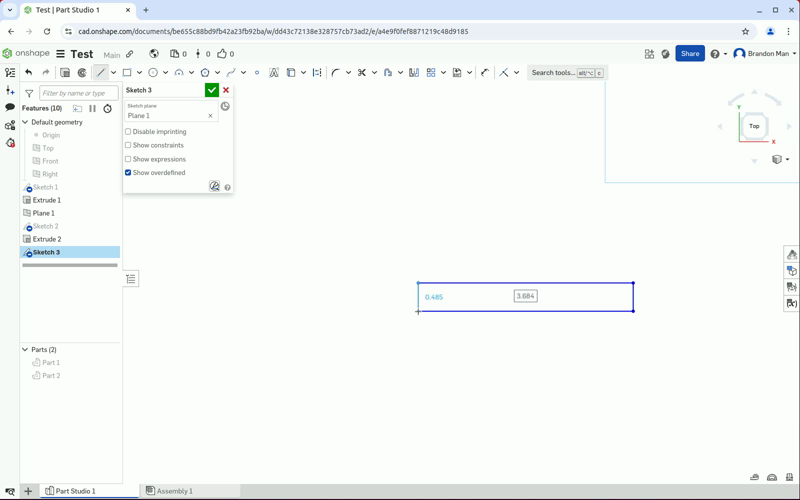
key_up(shift)
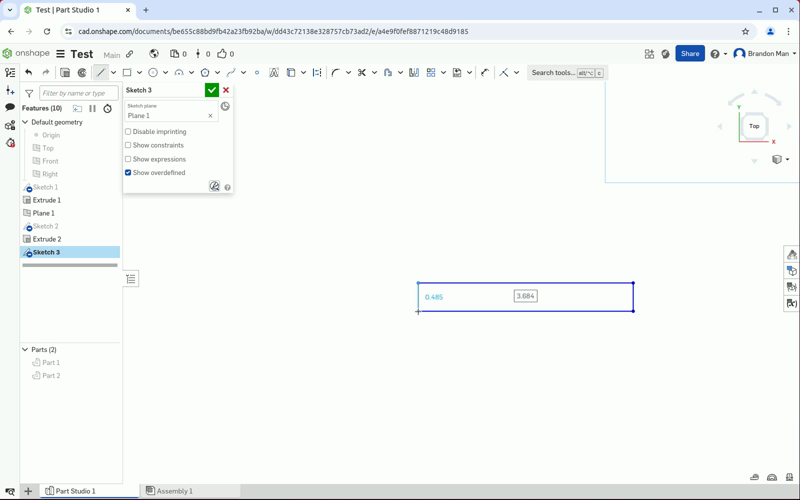
click(418, 311)
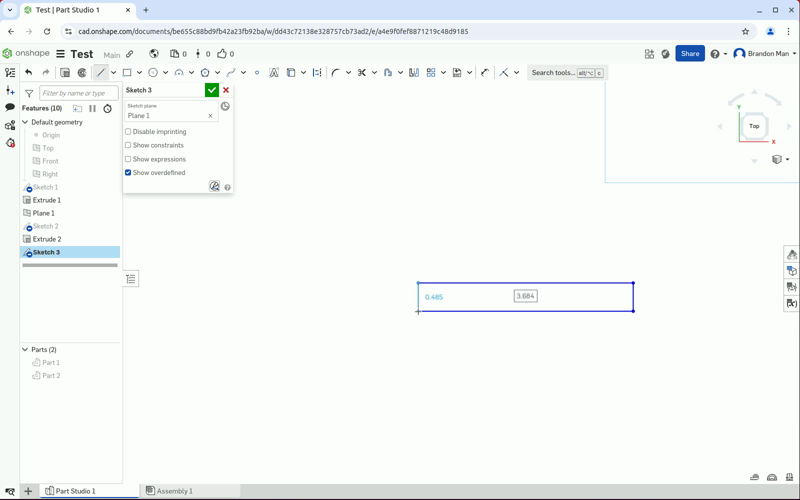
scroll(-6)
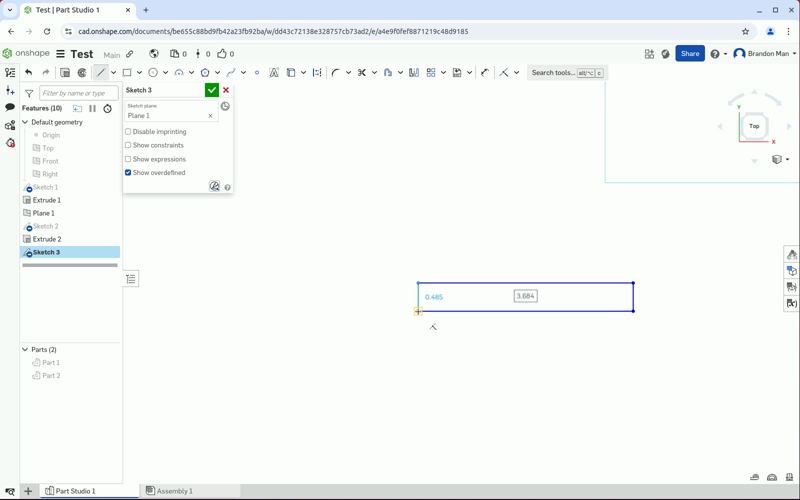
scroll(-6)
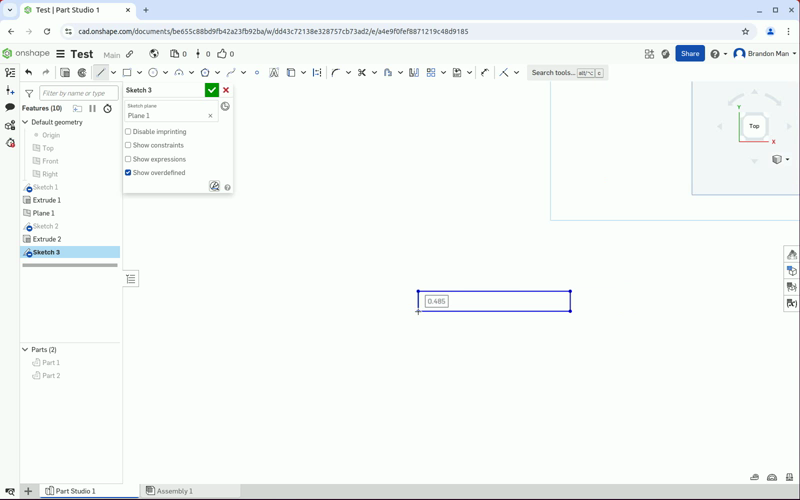
scroll(-6)
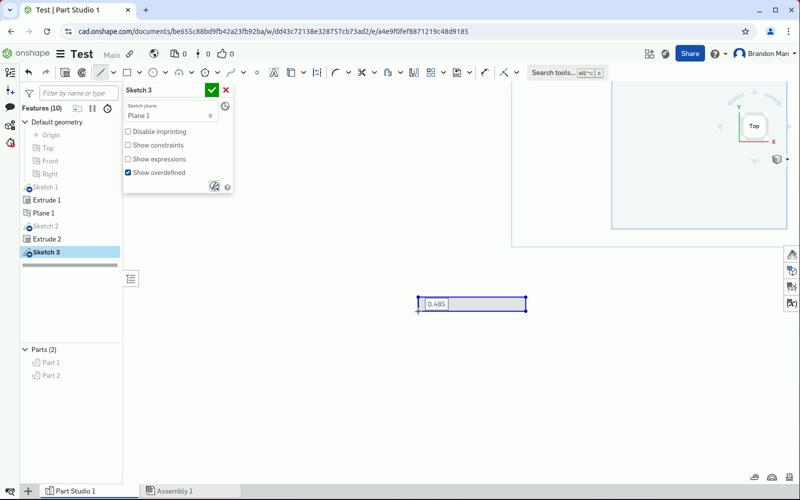
scroll(-6)
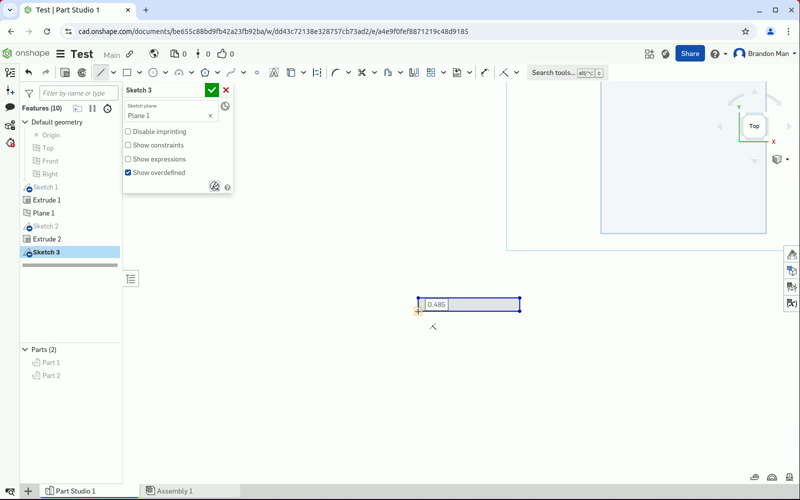
scroll(-6)
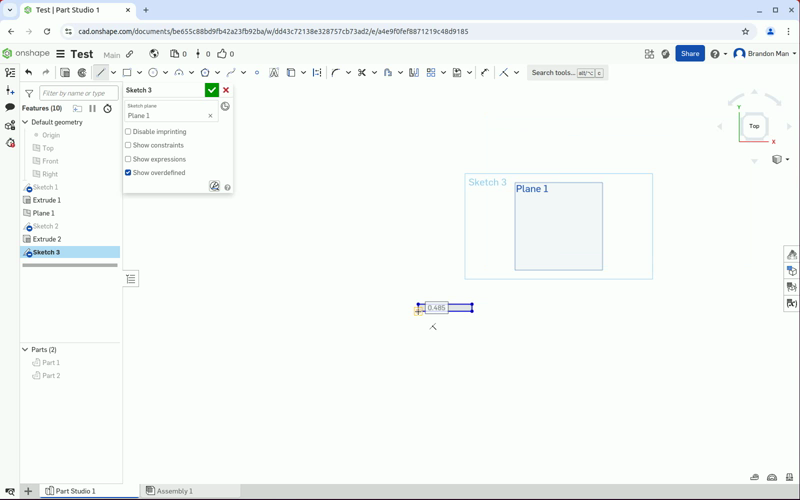
scroll(-6)
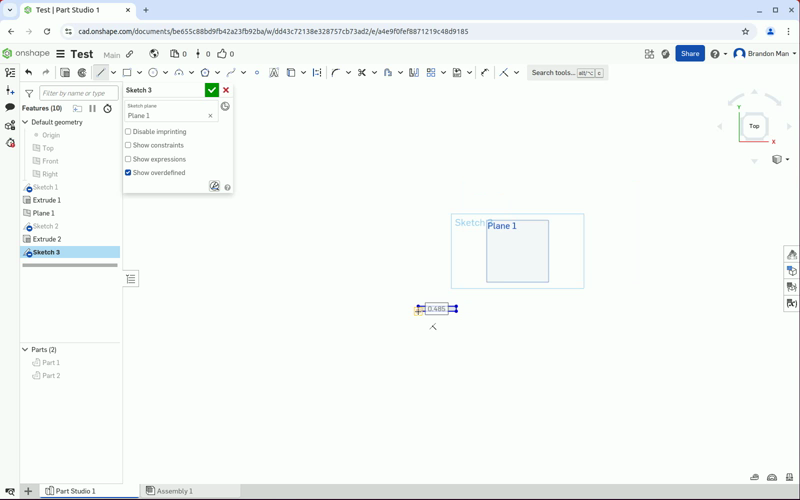
scroll(-6)
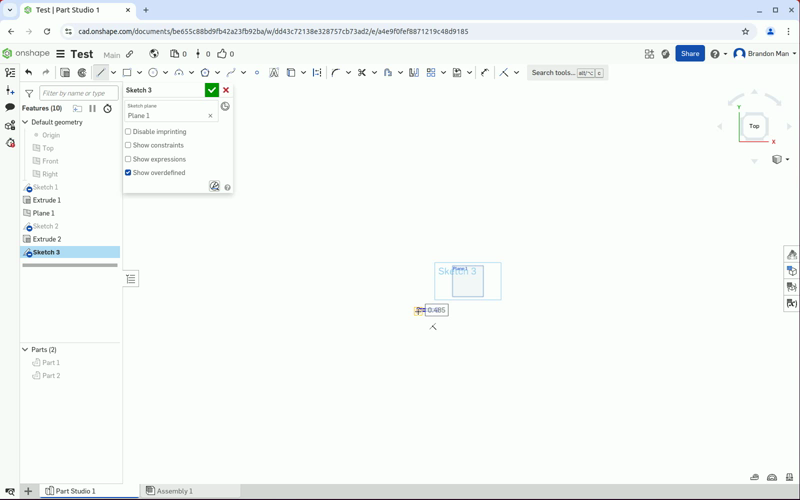
key(esc)
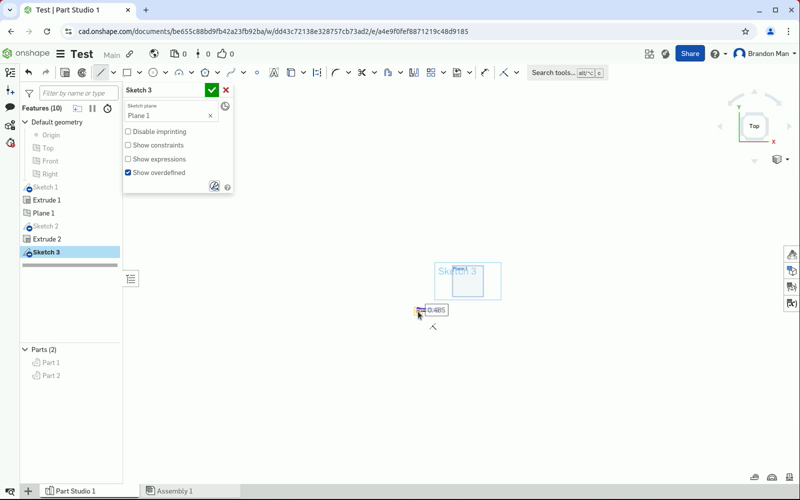
mouse_move(423, 309)
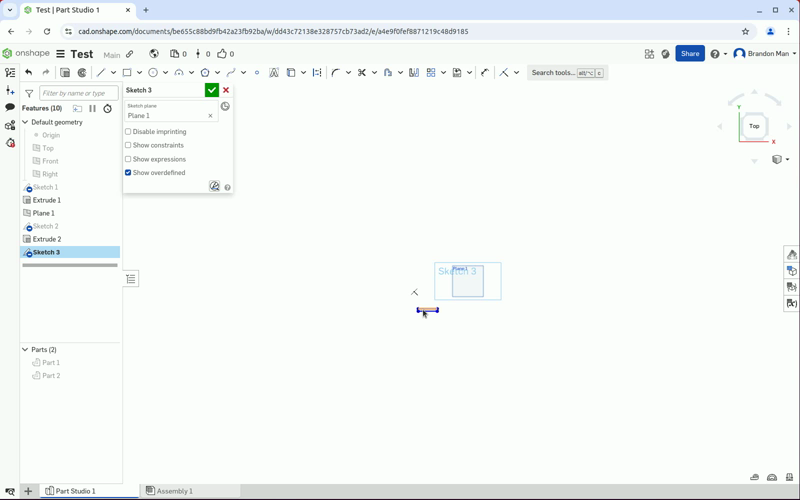
scroll(6)
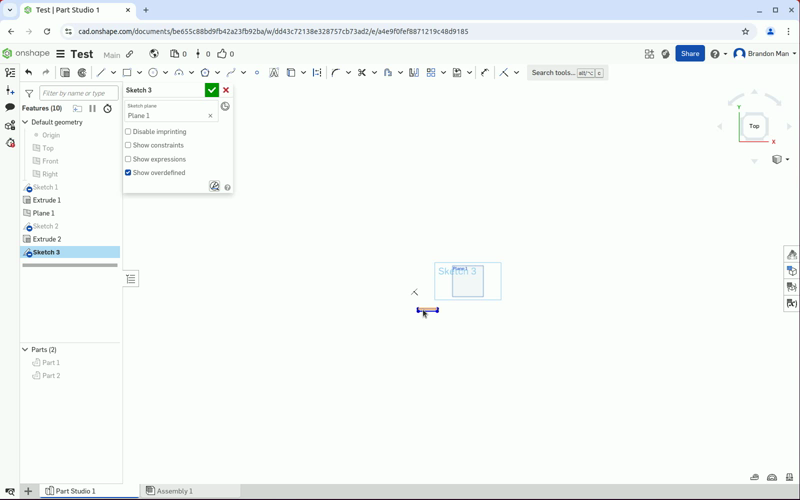
scroll(6)
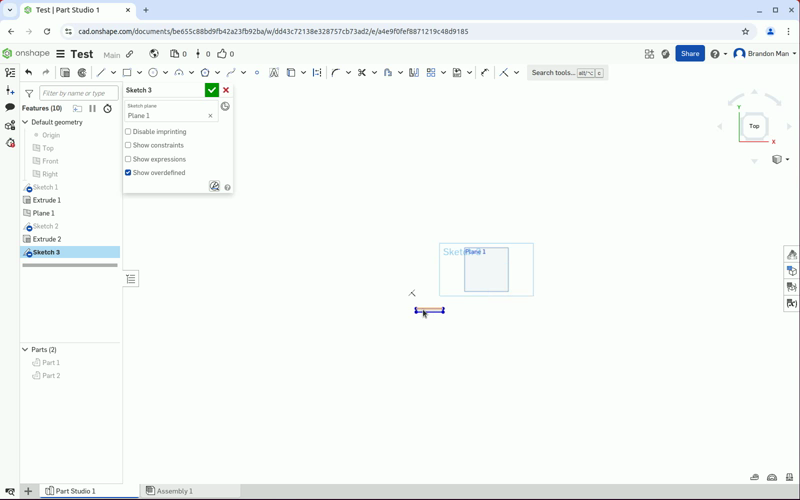
scroll(6)
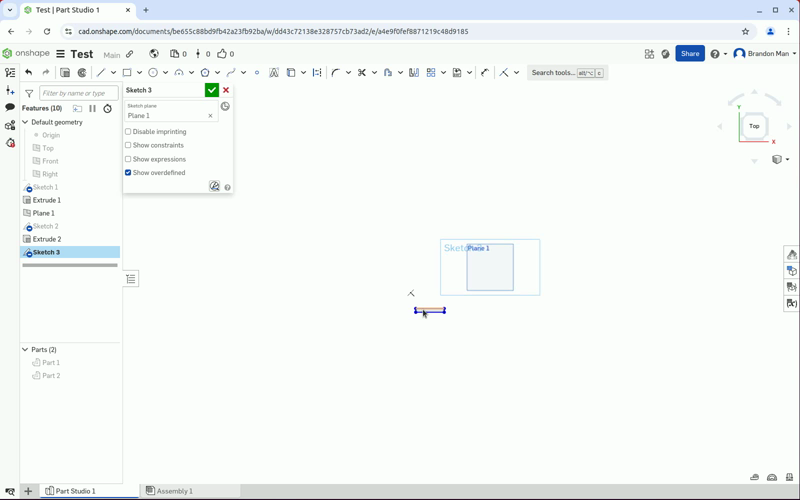
scroll(6)
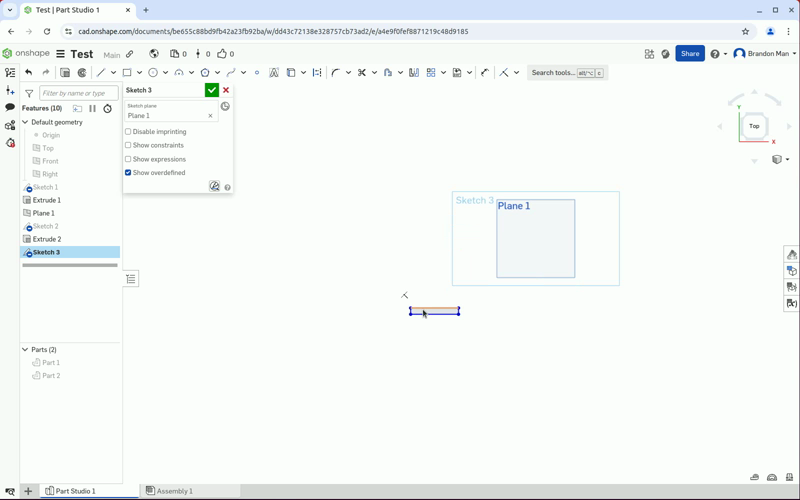
scroll(6)
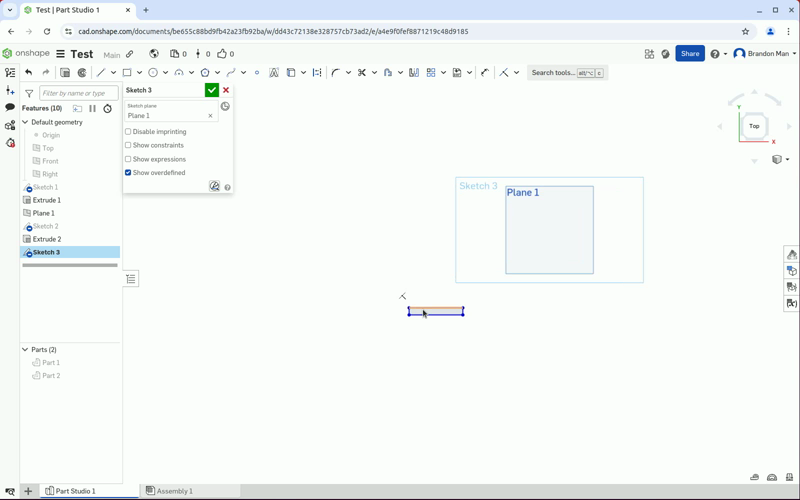
scroll(6)
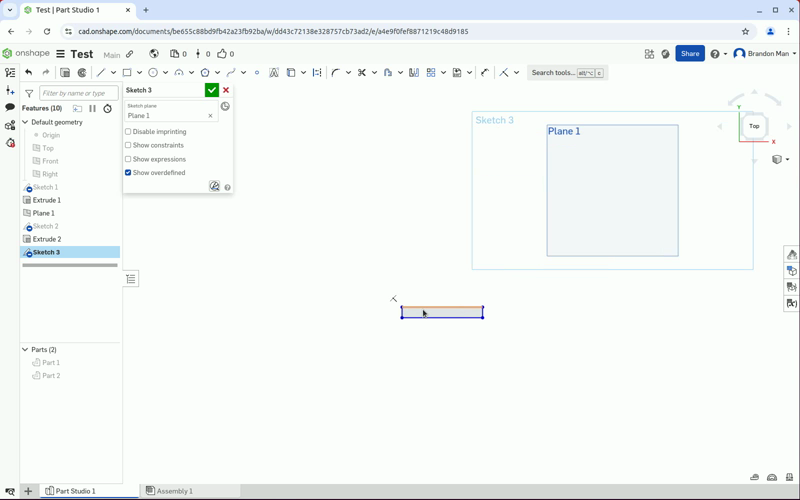
scroll(6)
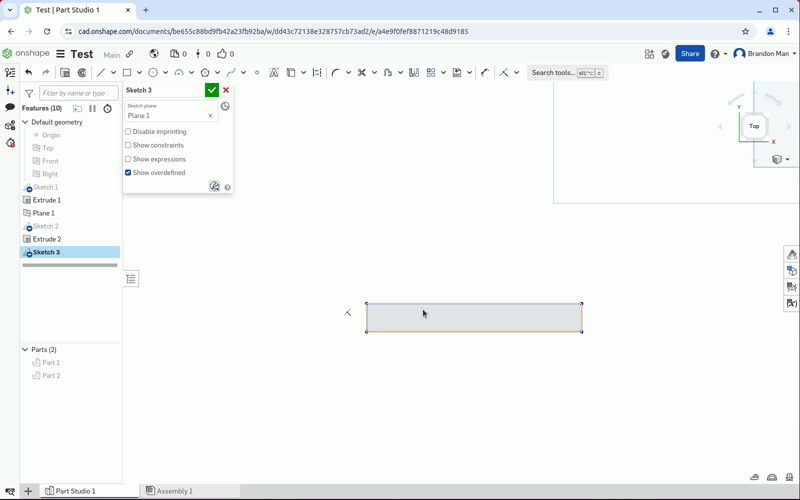
click(423, 309)
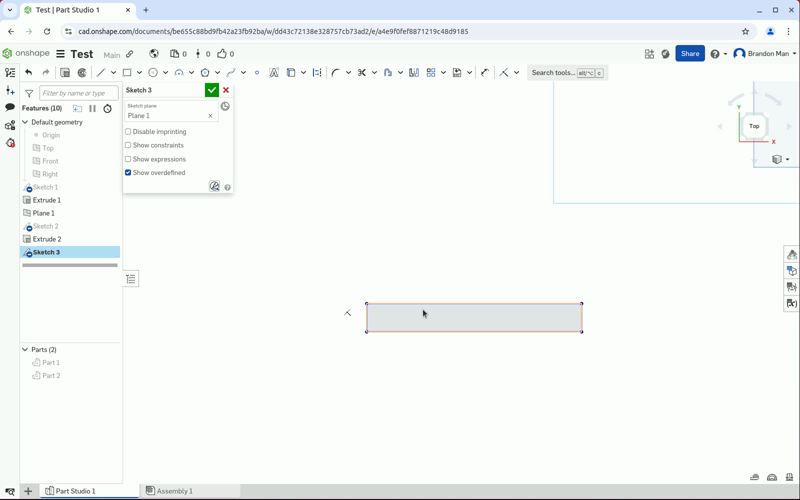
scroll(-6)
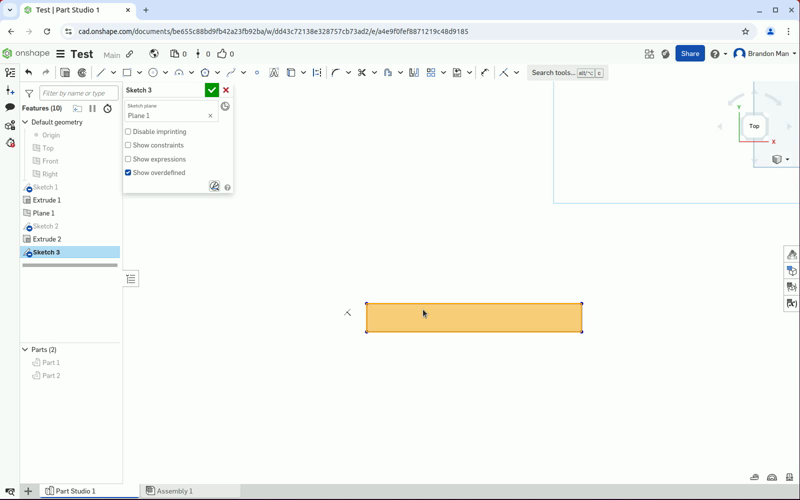
scroll(-6)
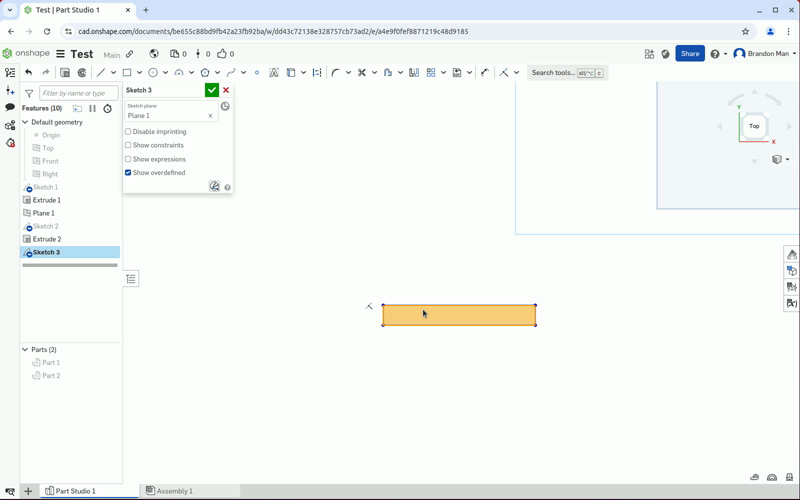
scroll(-6)
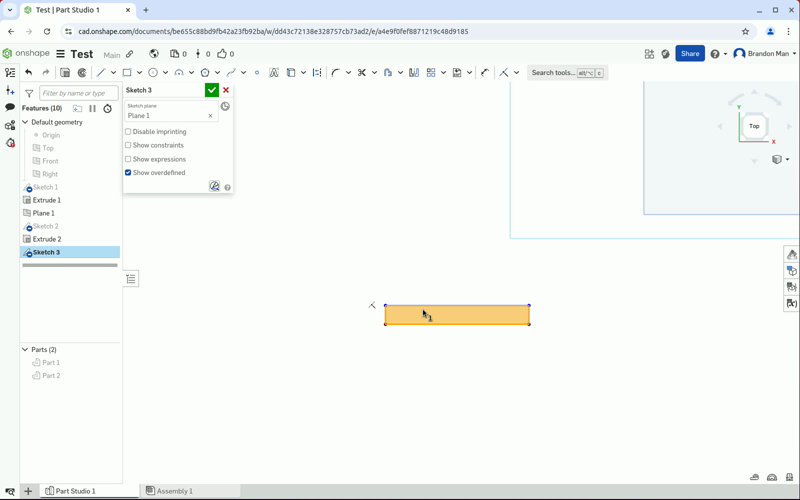
scroll(-6)
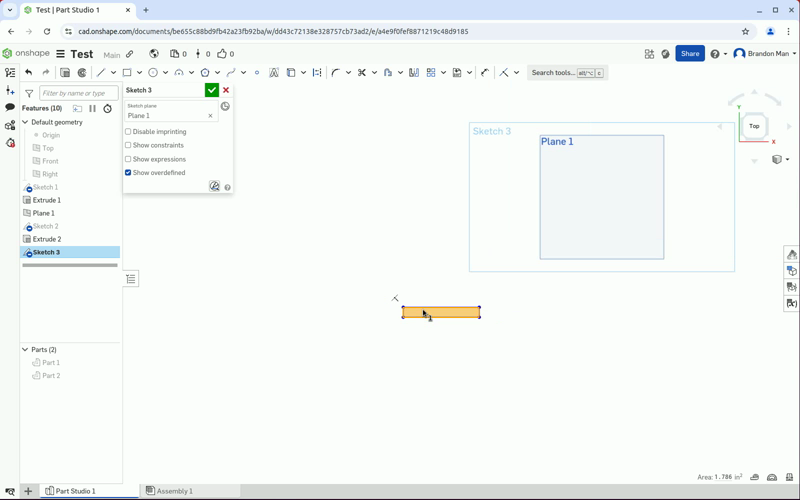
scroll(-6)
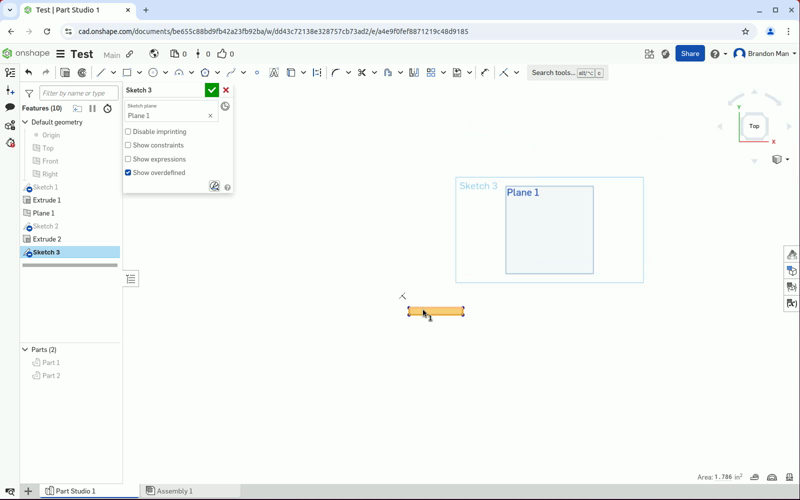
scroll(-6)
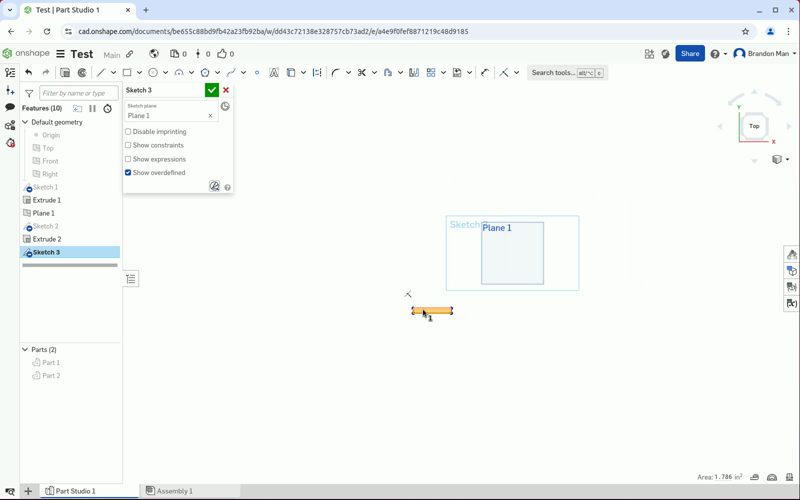
scroll(-6)
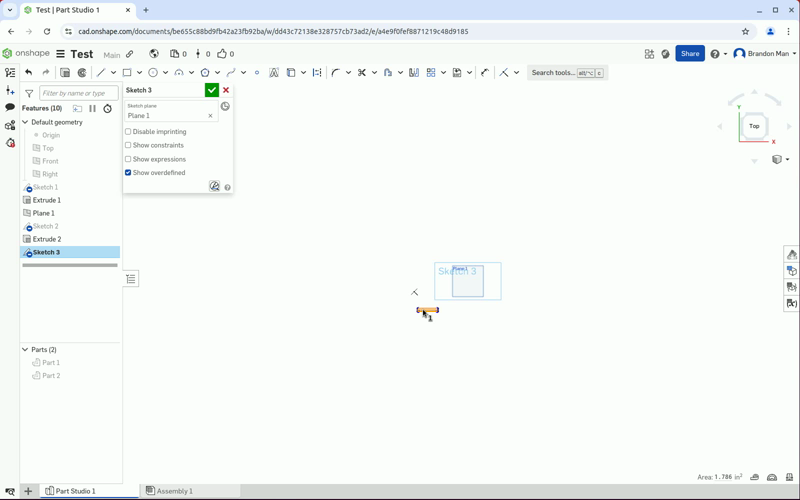
mouse_move(73, 352)
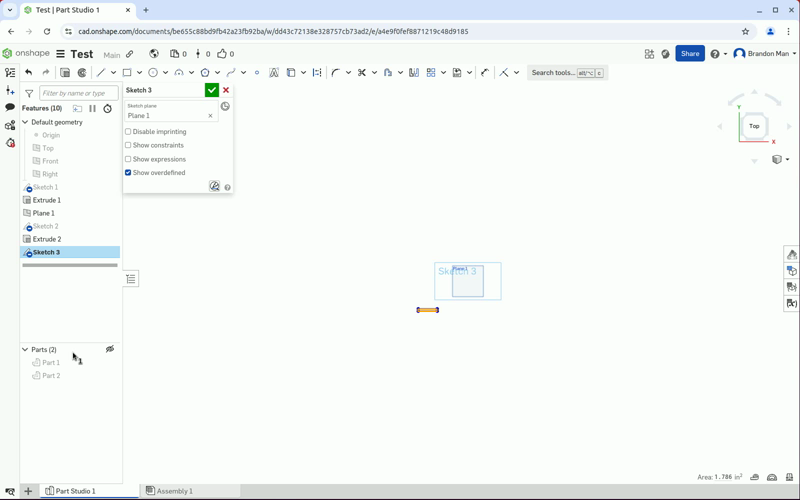
key(shift+y)
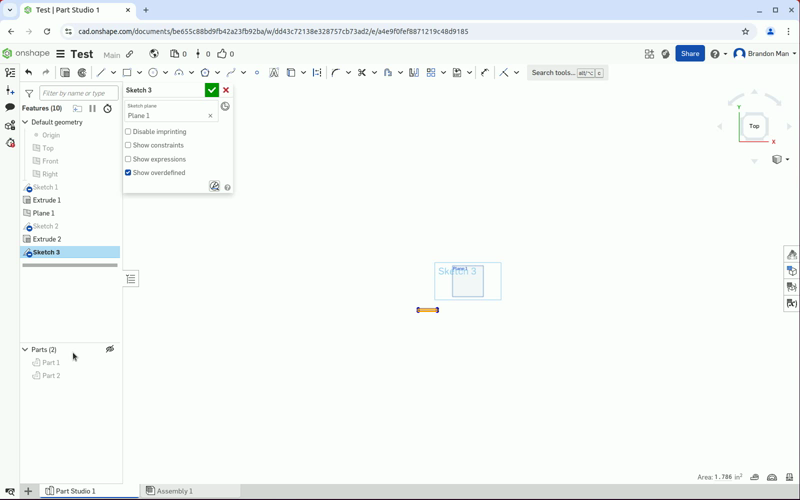
key(shift+e)
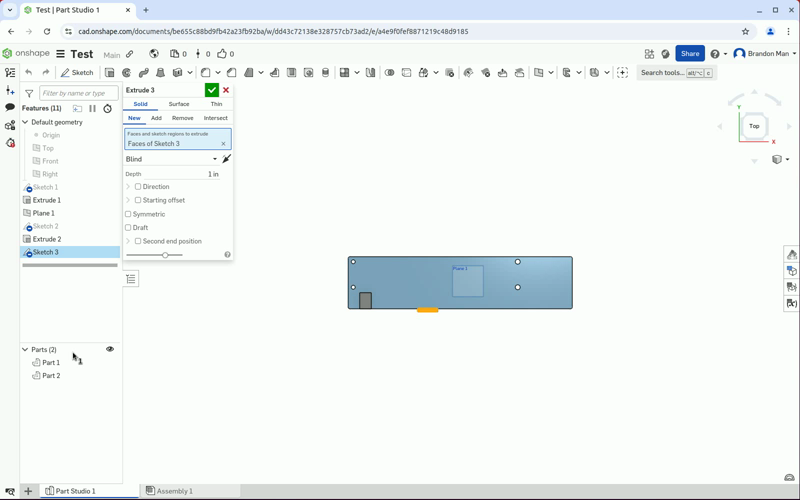
mouse_move(143, 106)
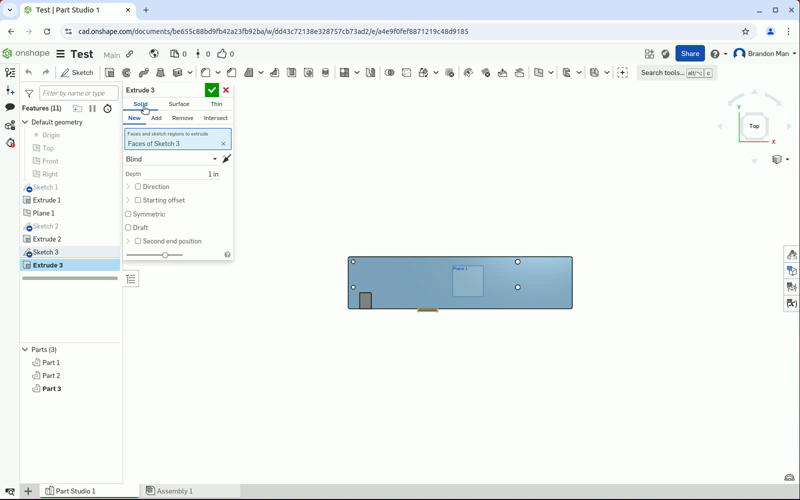
click(143, 106)
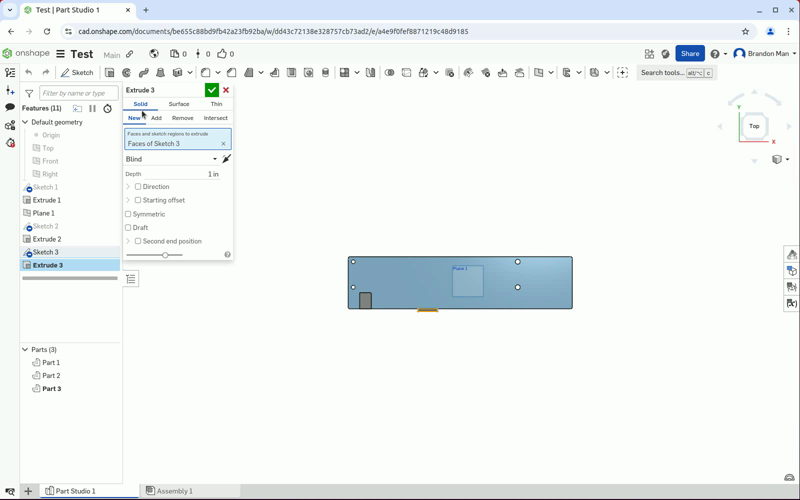
mouse_move(137, 120)
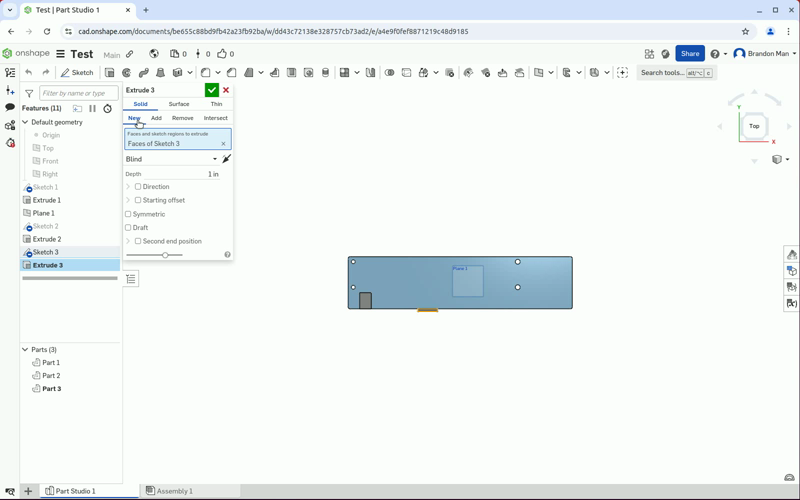
click(137, 120)
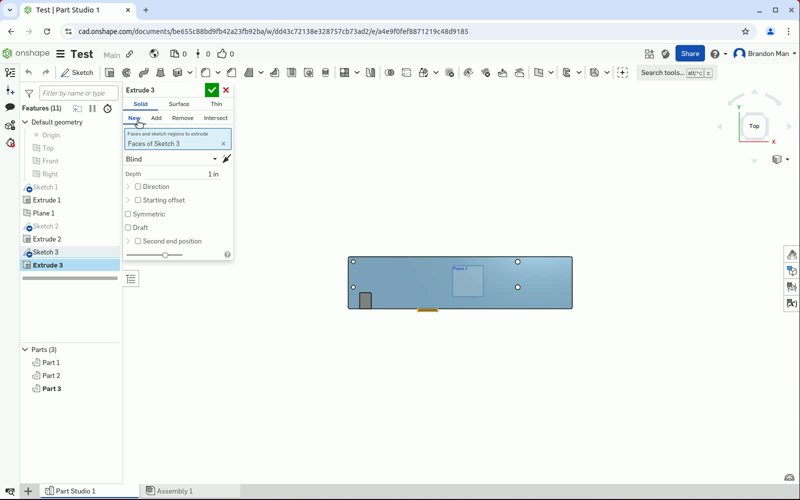
key(tab, 4)
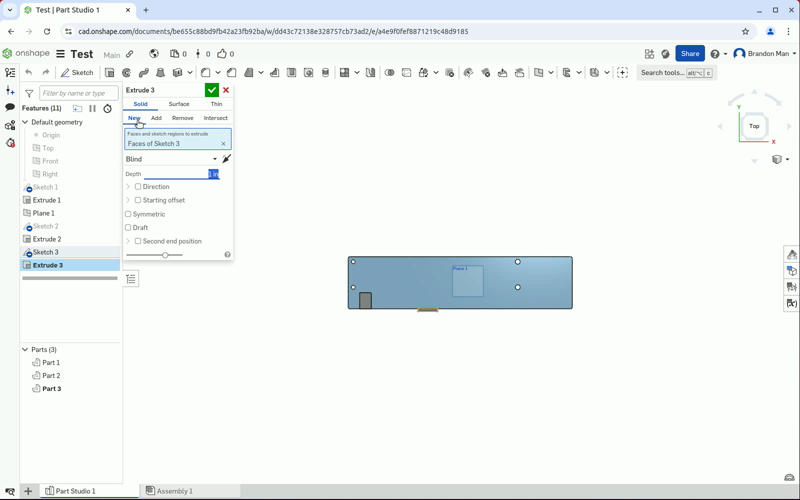
text(1.444)
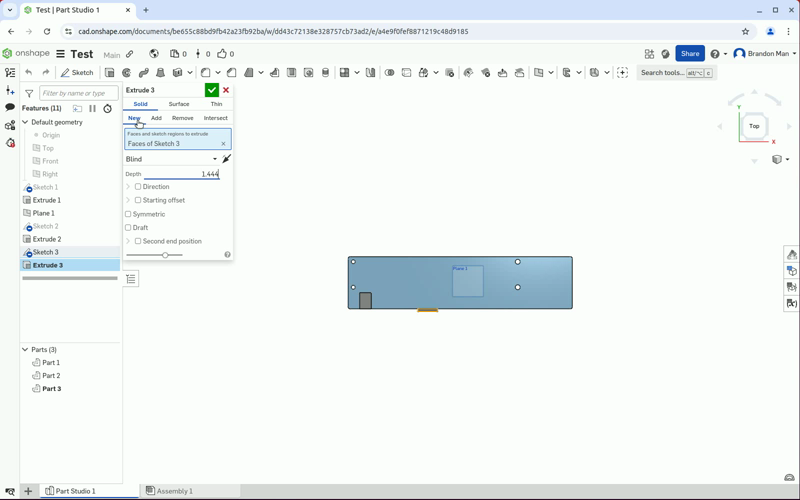
key(enter)
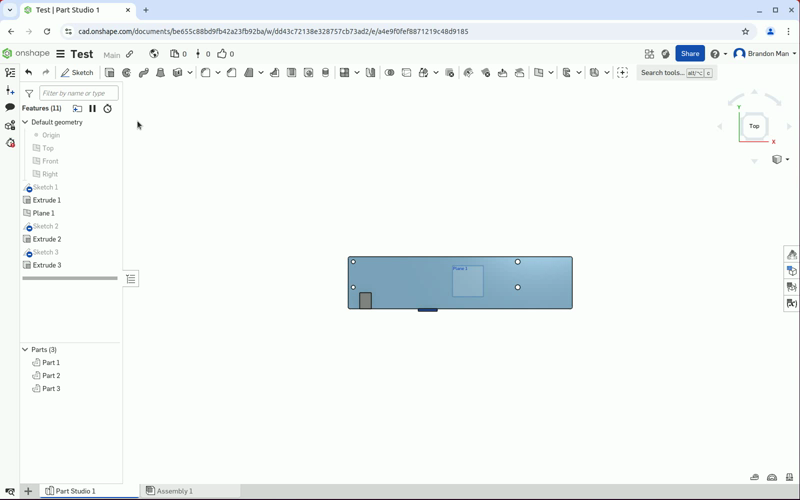
key(shift+h)
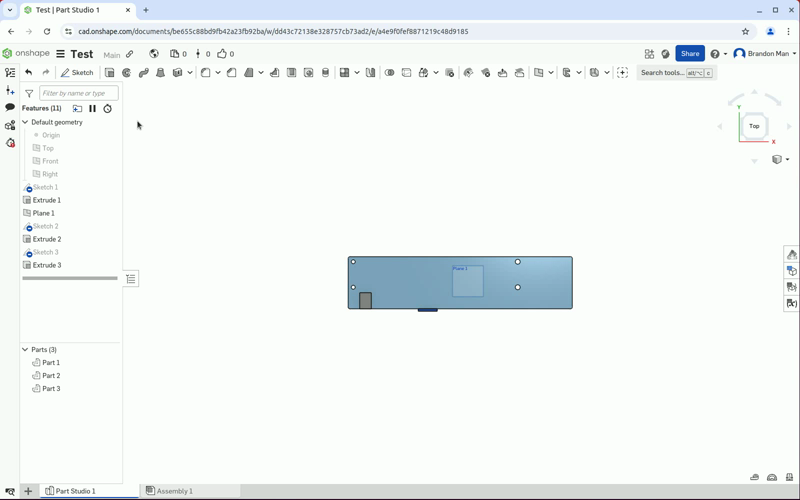
key(shift+h)
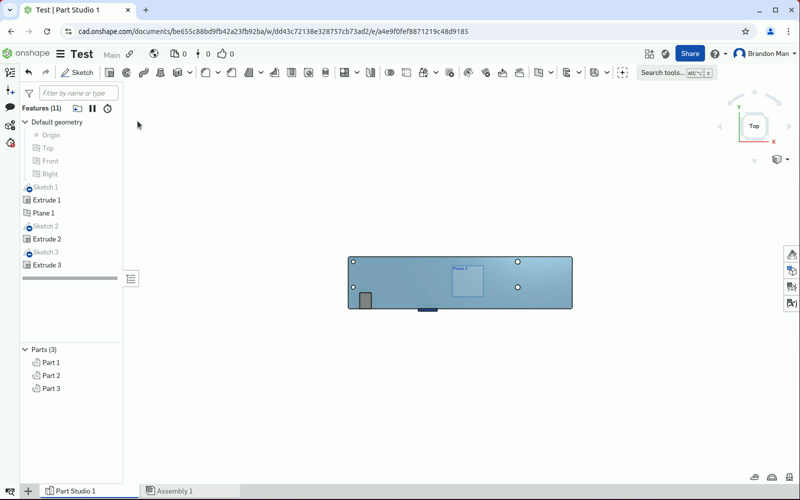
mouse_move(73, 189)
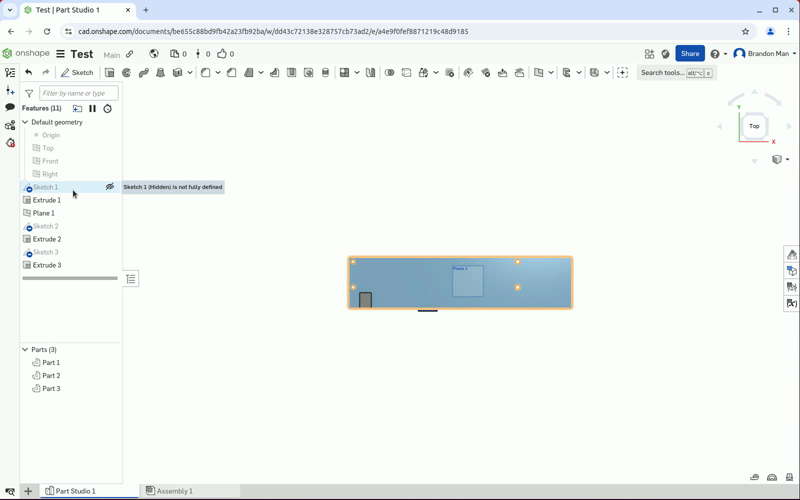
click(73, 189)
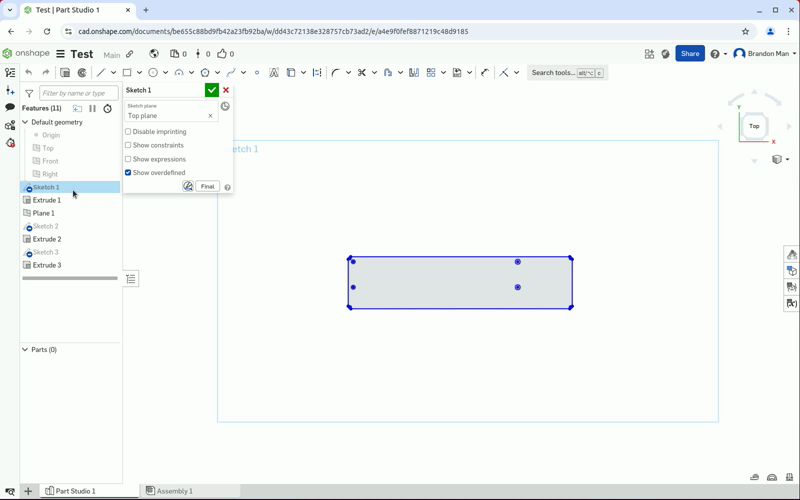
mouse_move(229, 92)
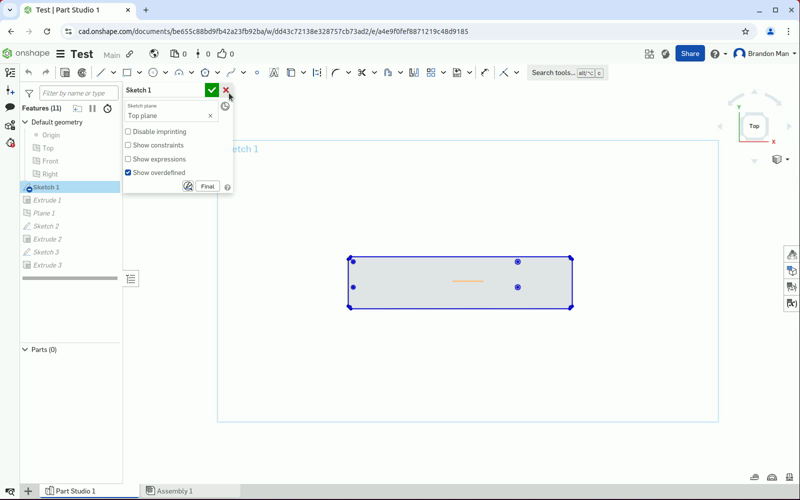
click(229, 92)
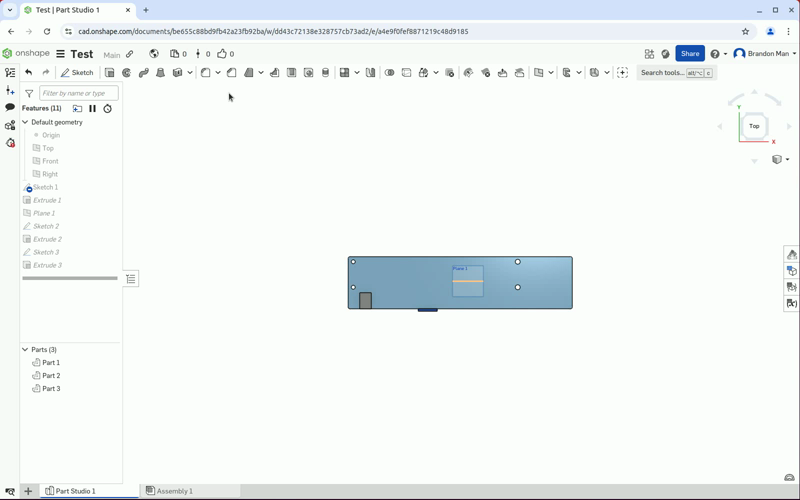
key(shift+s)
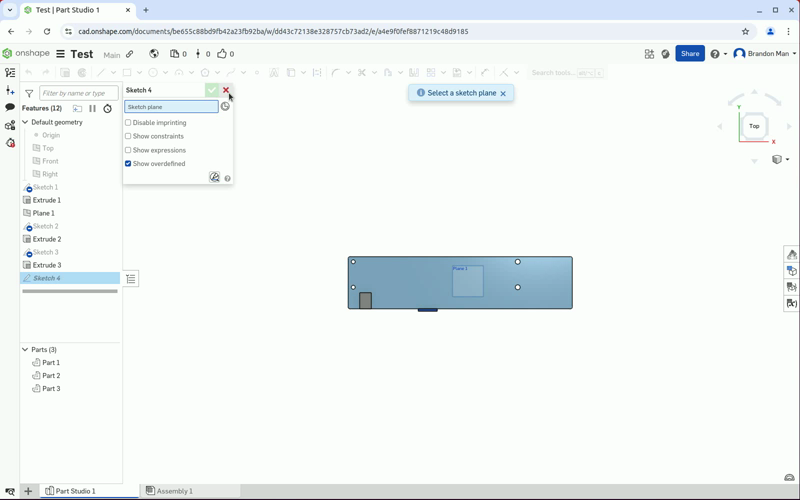
mouse_move(73, 215)
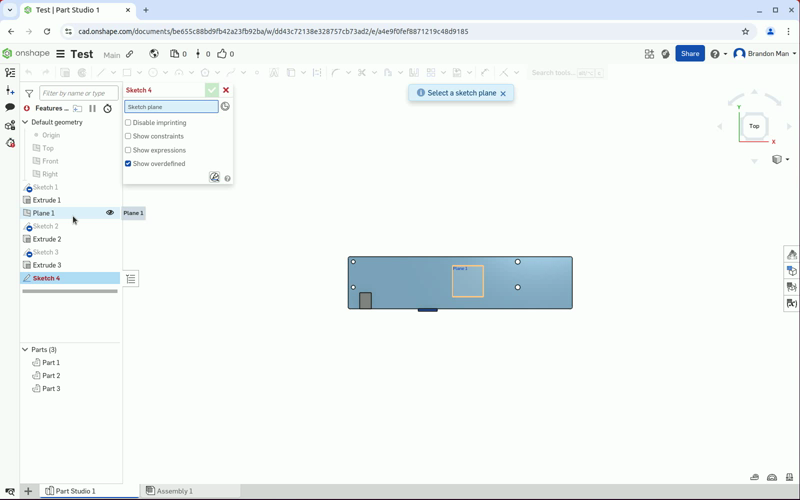
click(73, 215)
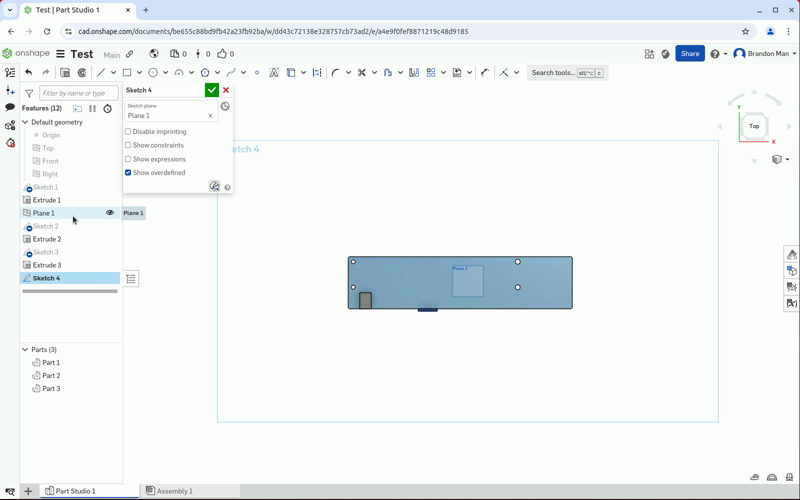
mouse_move(73, 352)
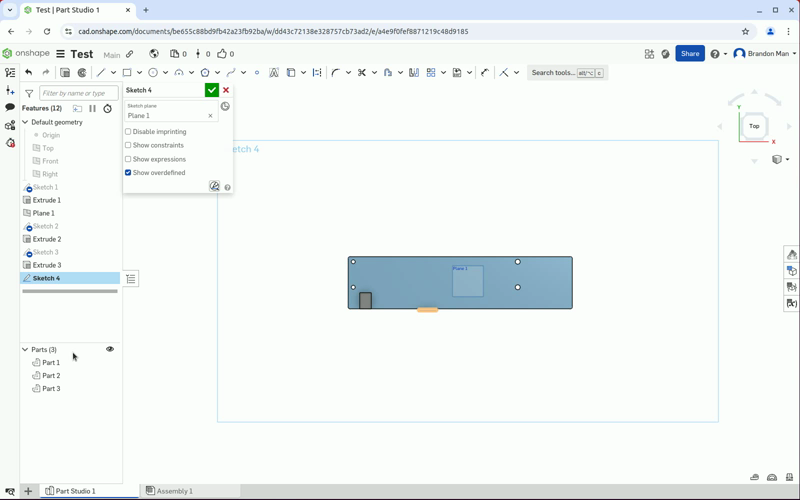
key(y)
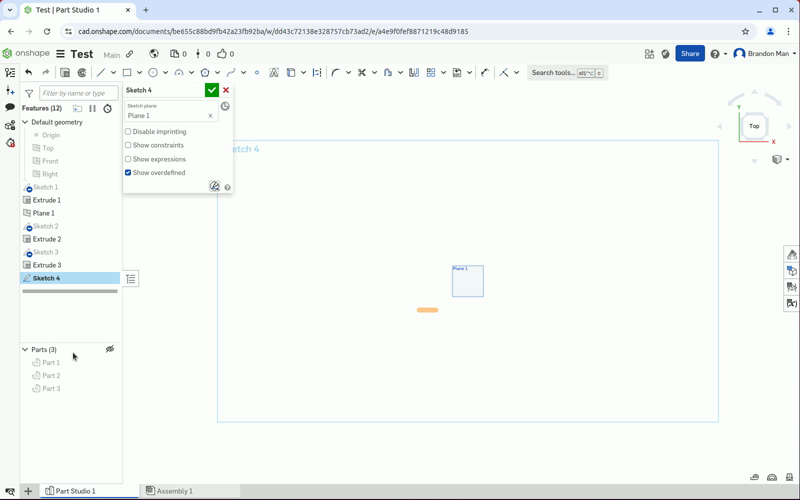
key(l)
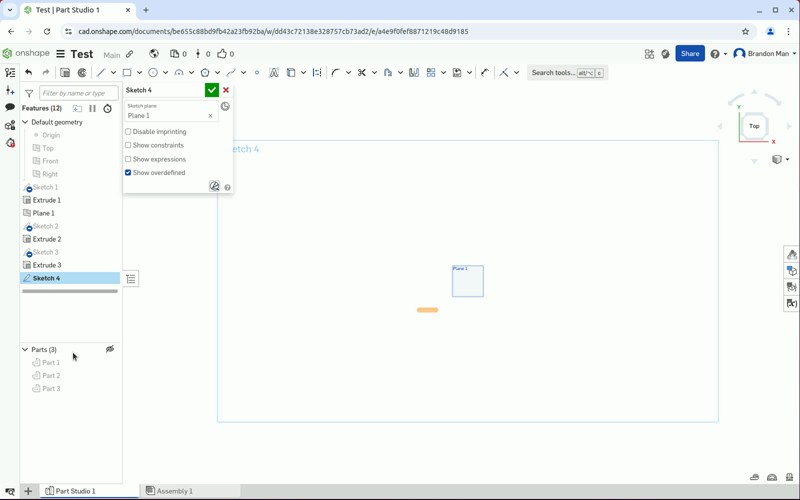
key_down(shift)
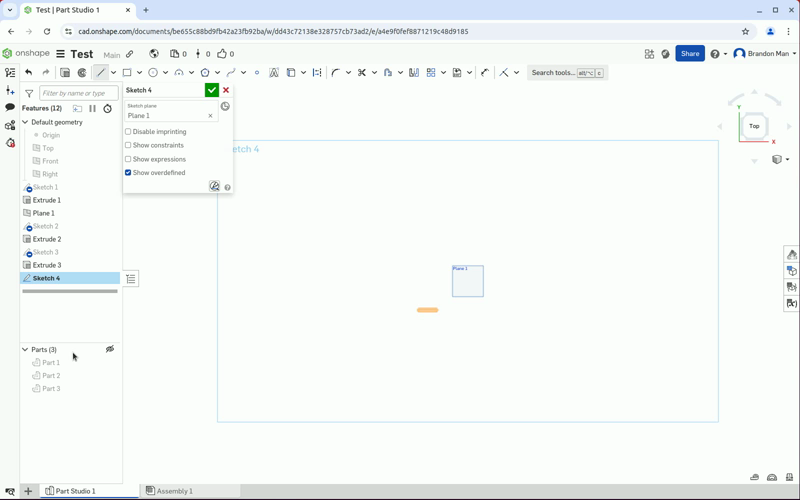
mouse_move(418, 308)
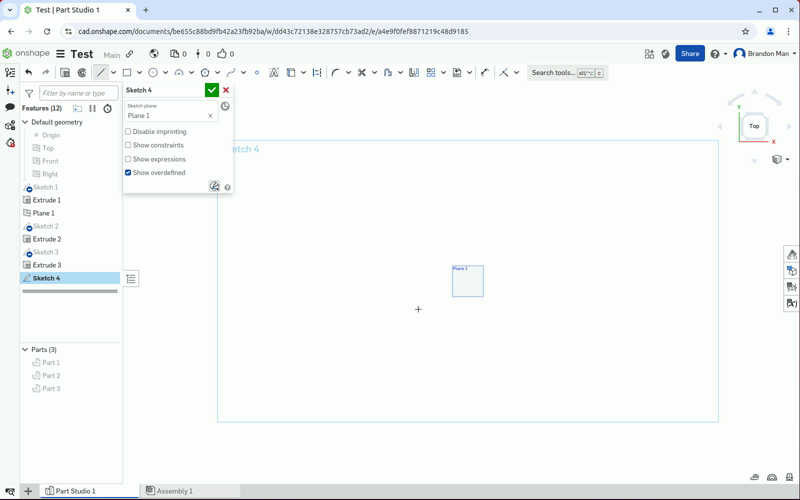
click(418, 308)
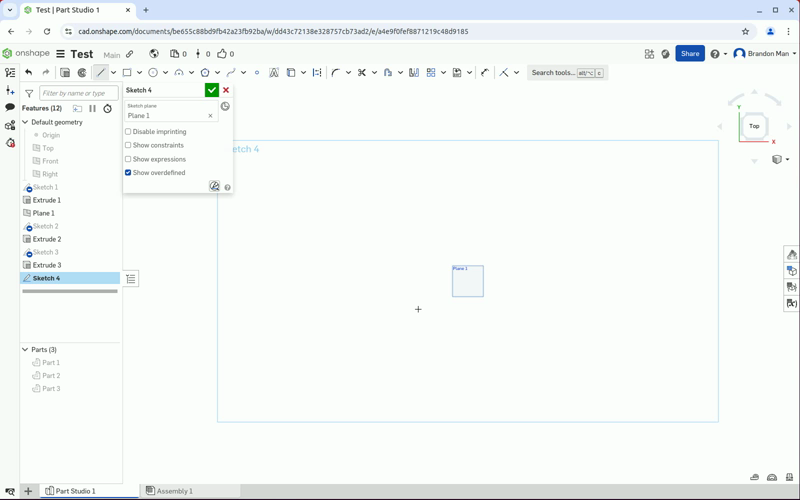
key_up(shift)
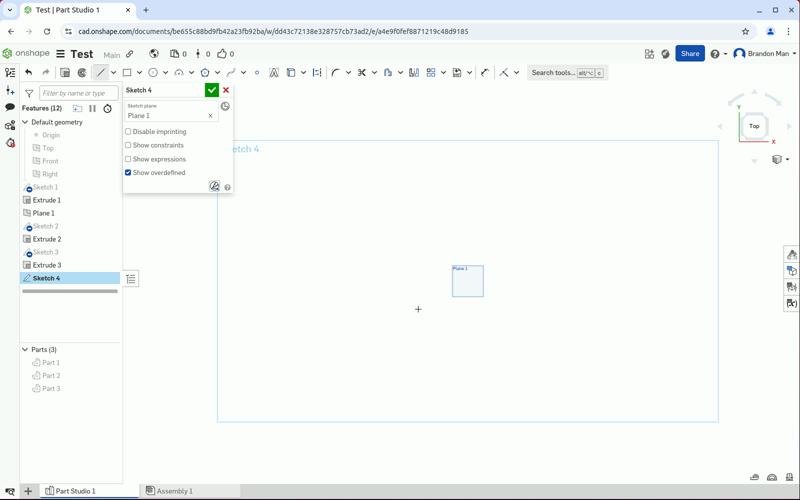
key_down(shift)
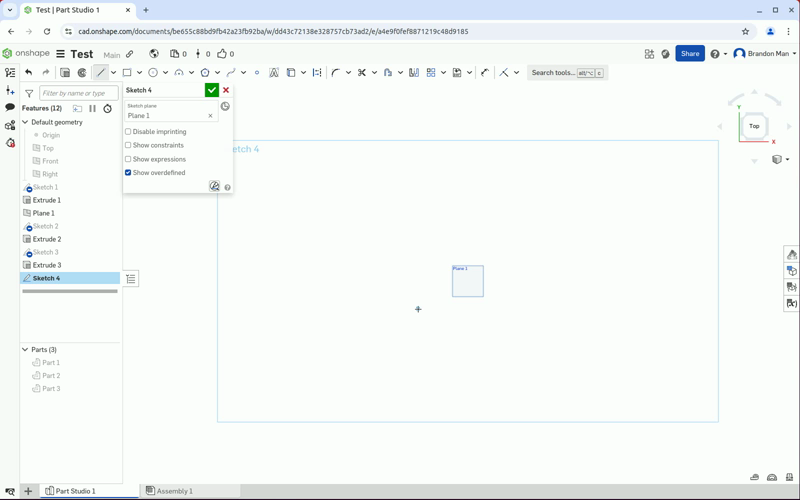
mouse_move(448, 308)
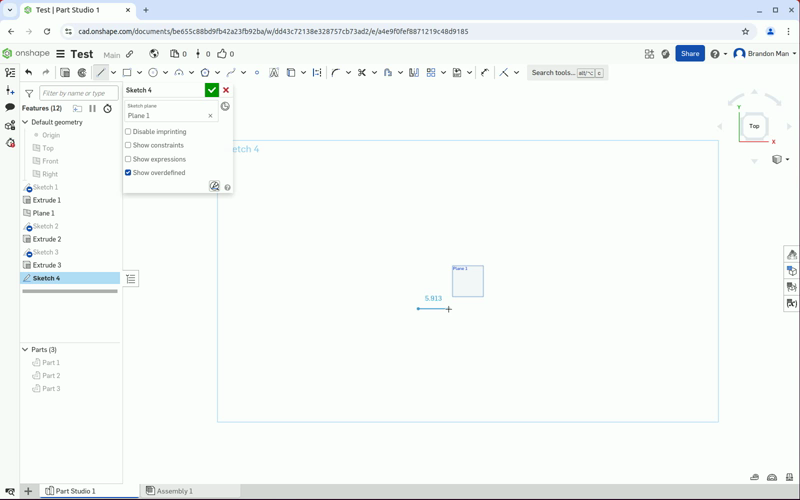
mouse_move(437, 308)
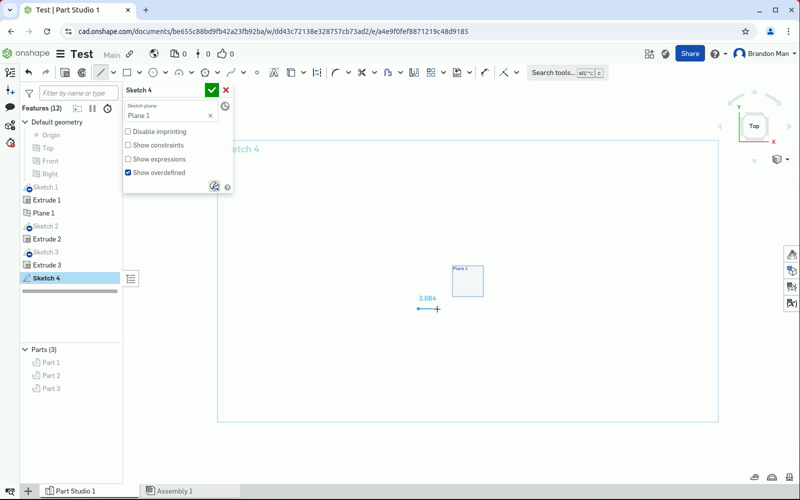
click(437, 308)
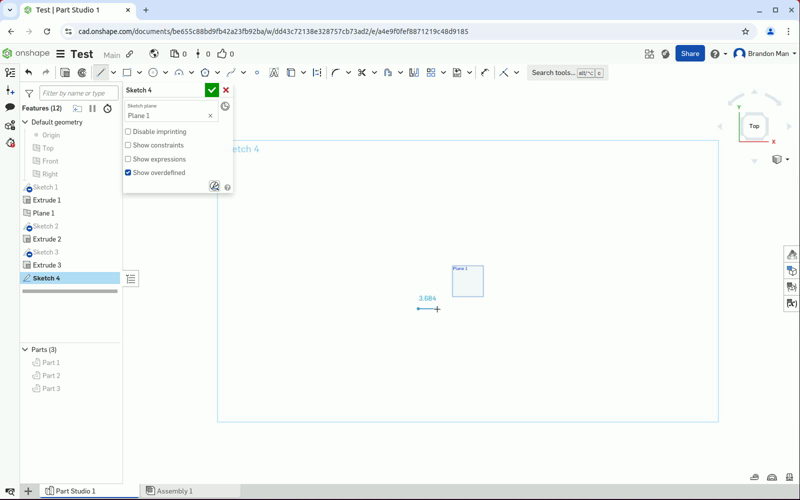
key_up(shift)
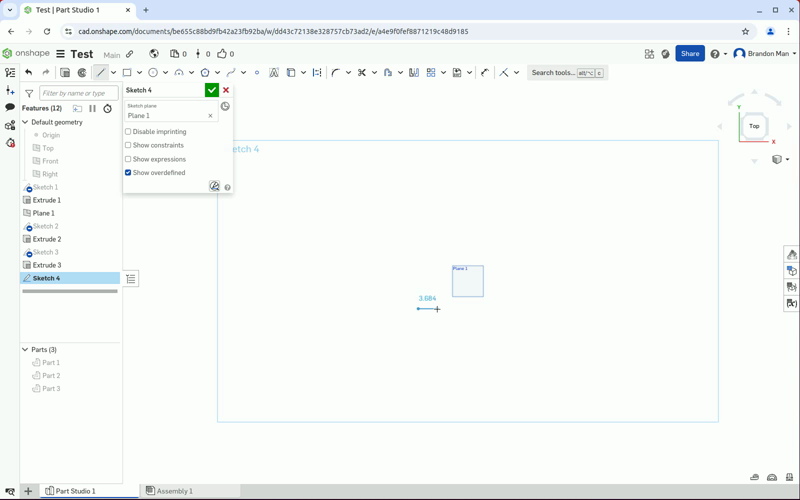
key_down(shift)
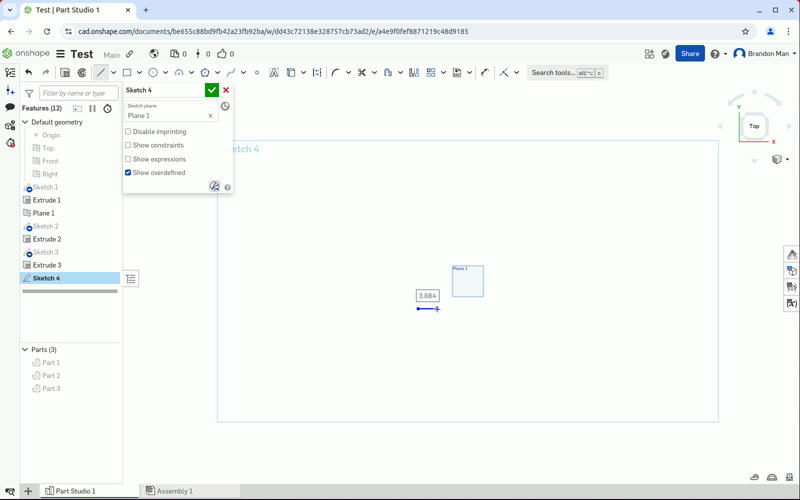
mouse_move(467, 308)
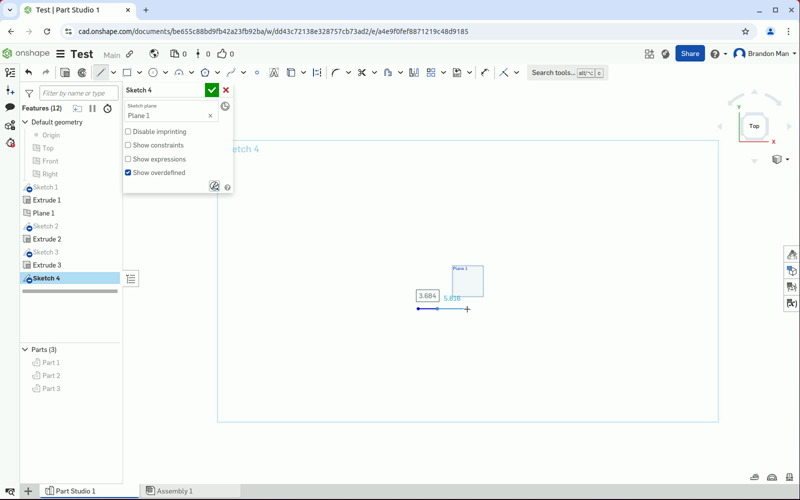
mouse_move(437, 296)
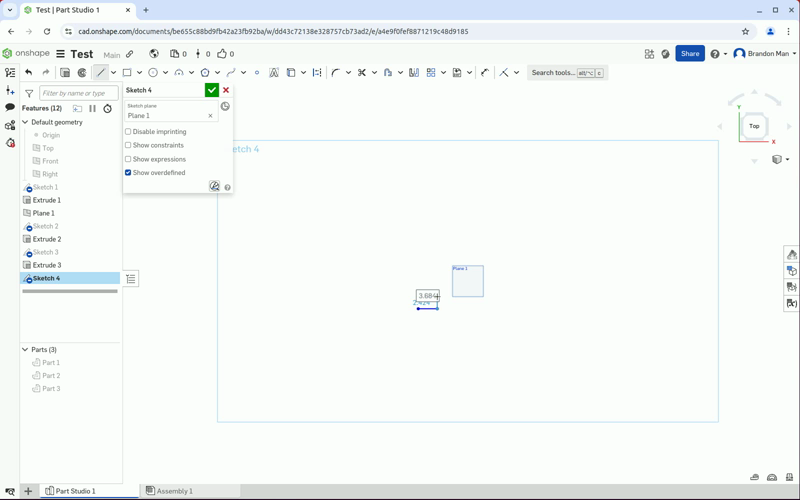
click(437, 296)
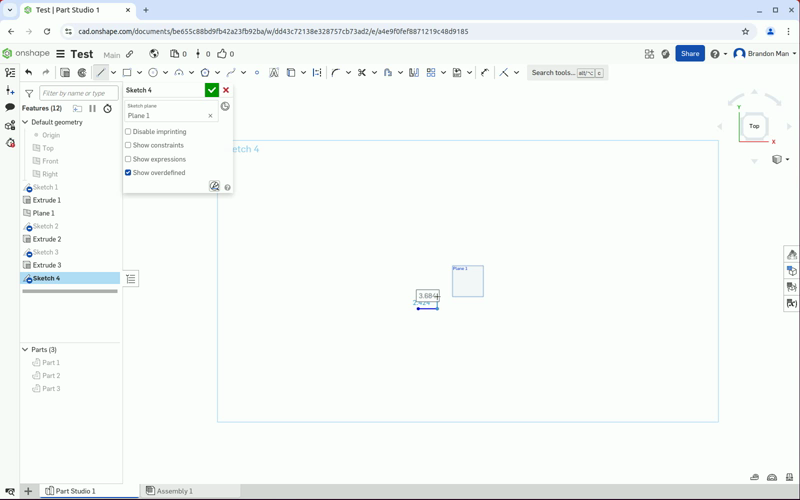
key_up(shift)
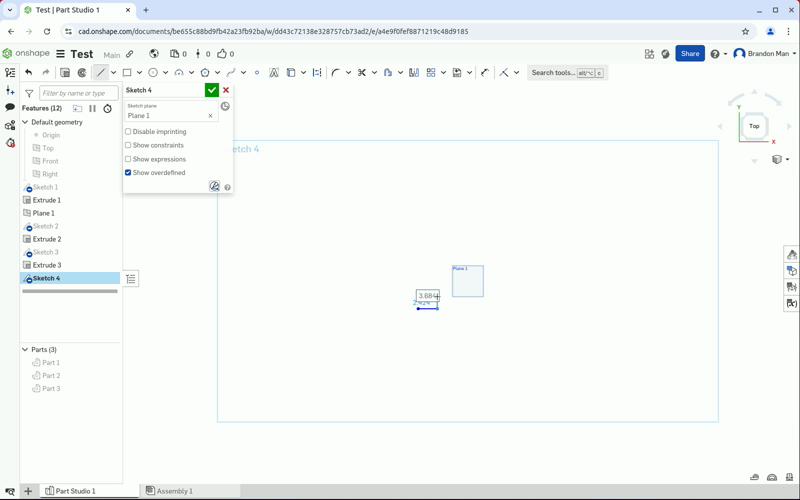
key_down(shift)
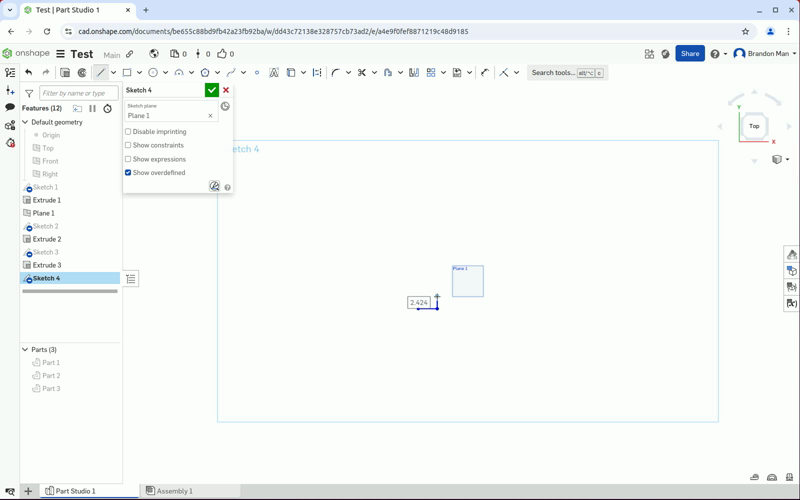
mouse_move(467, 296)
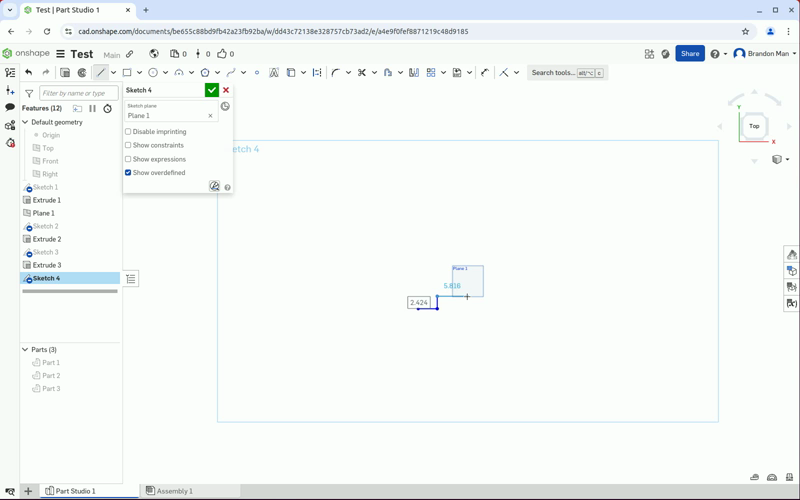
mouse_move(418, 296)
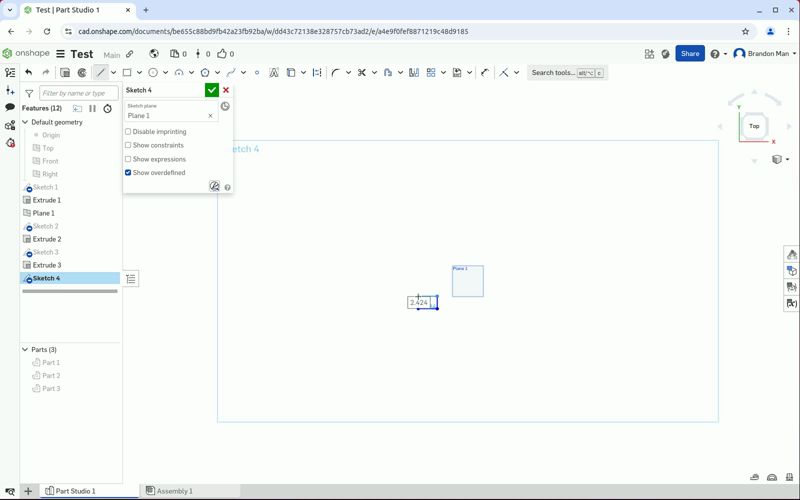
click(418, 296)
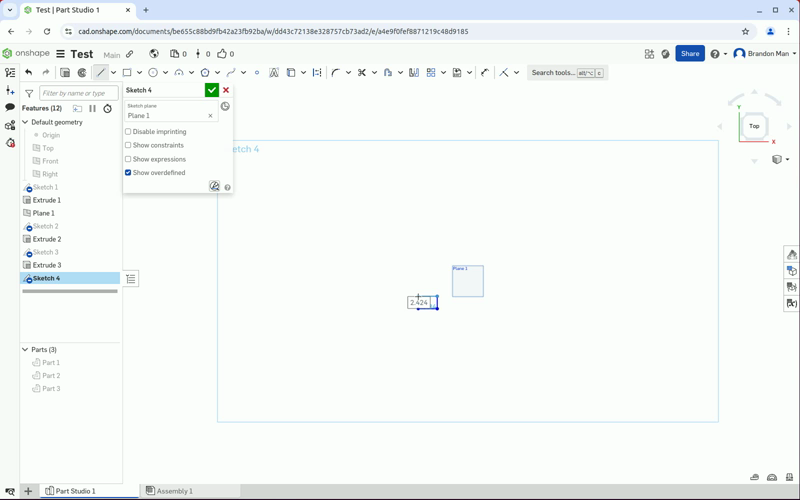
key_up(shift)
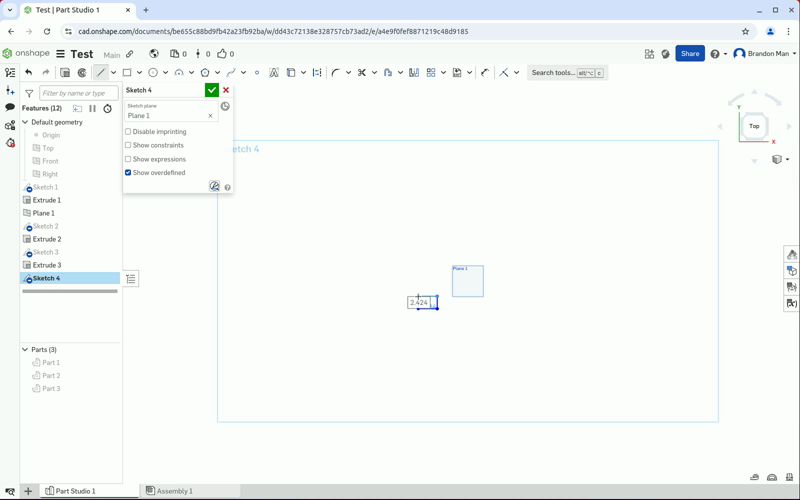
mouse_move(448, 296)
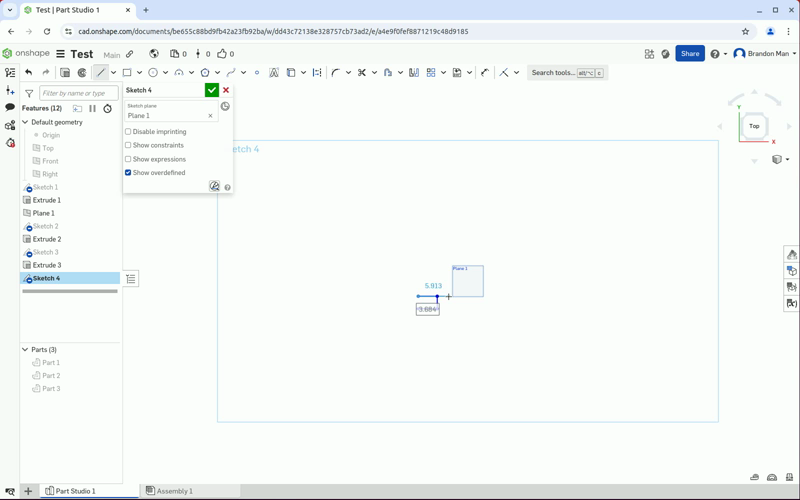
key_down(shift)
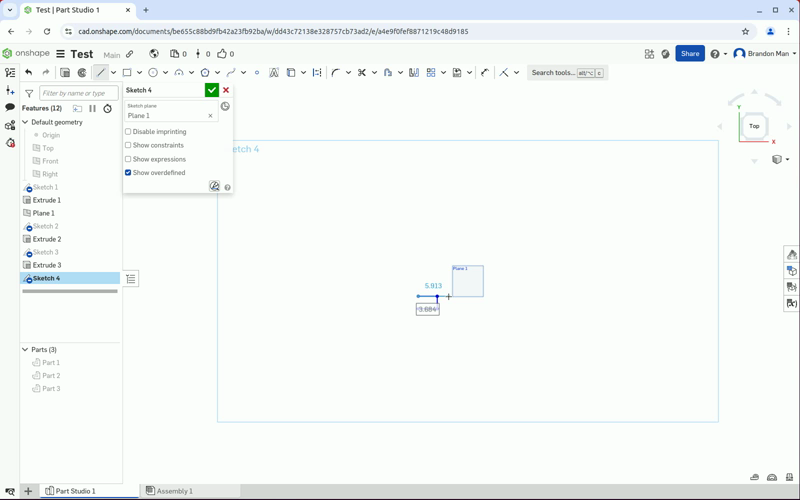
mouse_move(418, 308)
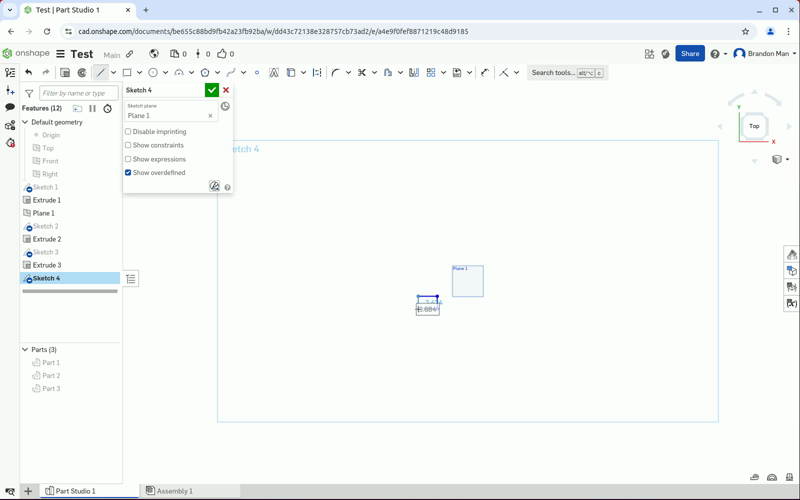
key_up(shift)
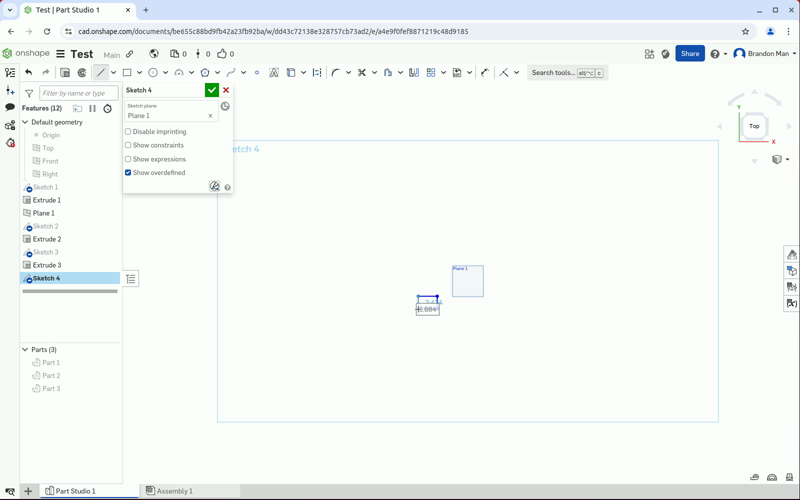
click(418, 308)
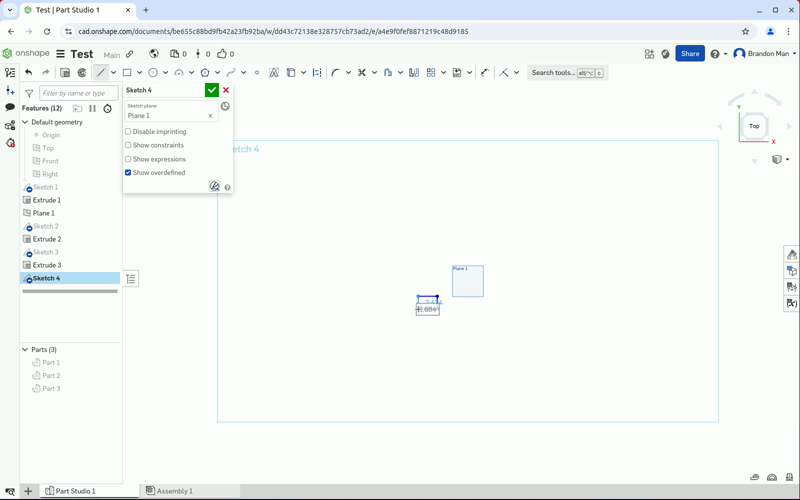
key(esc)
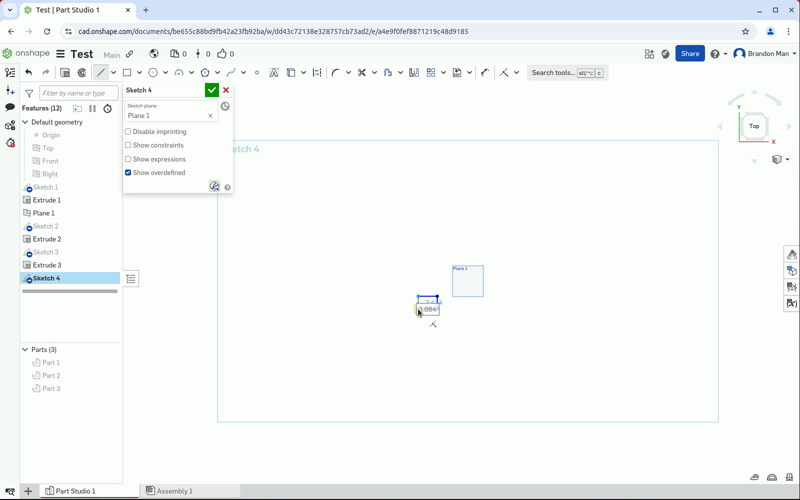
mouse_move(425, 297)
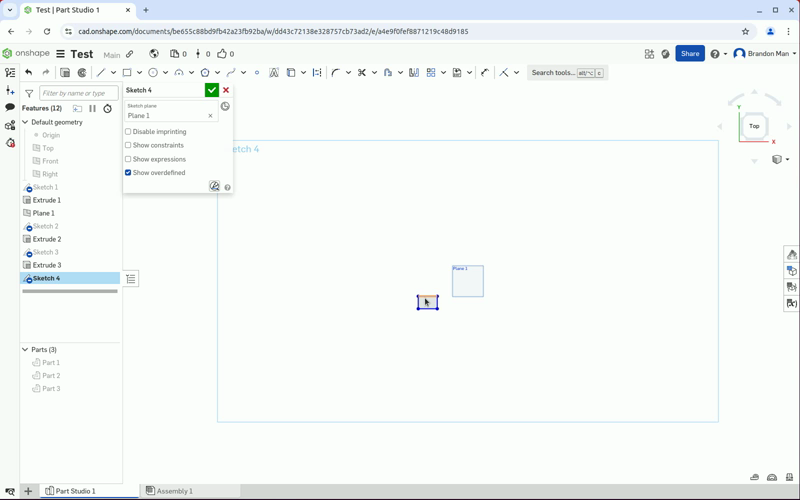
scroll(6)
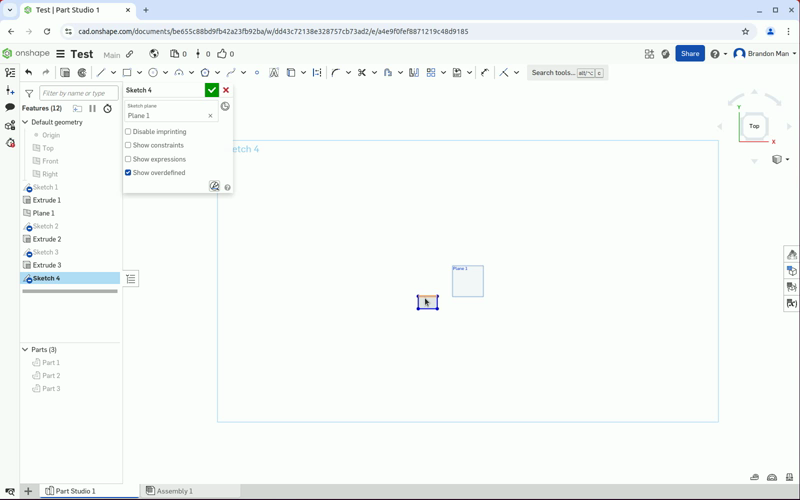
scroll(6)
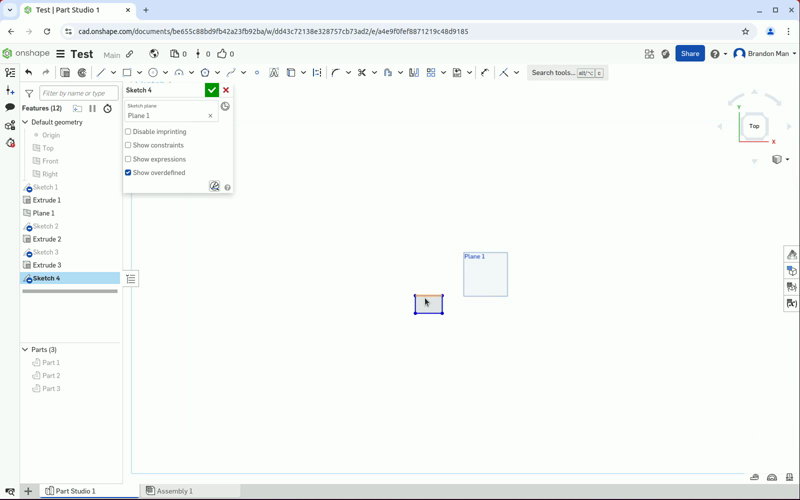
scroll(6)
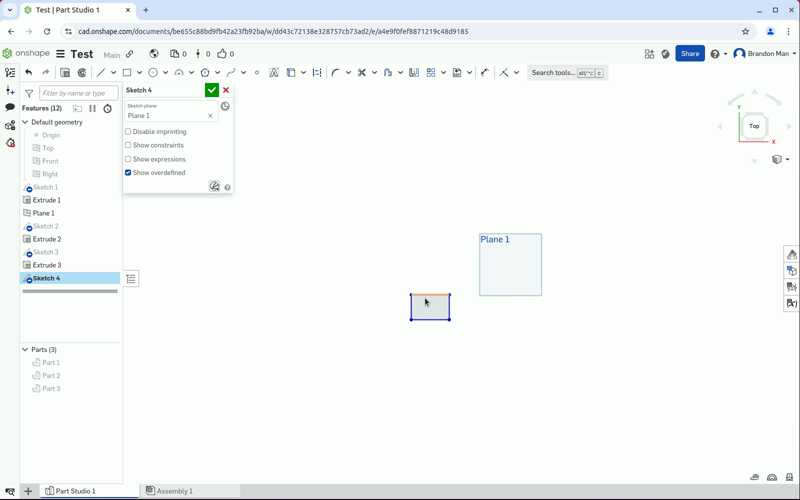
scroll(6)
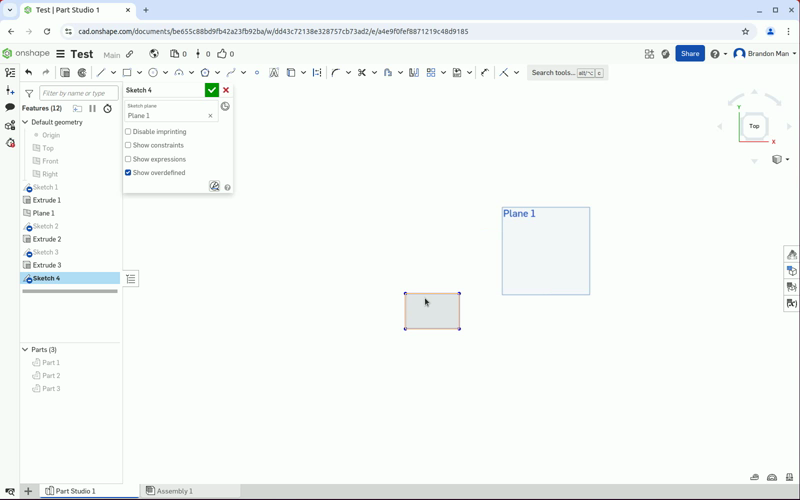
scroll(6)
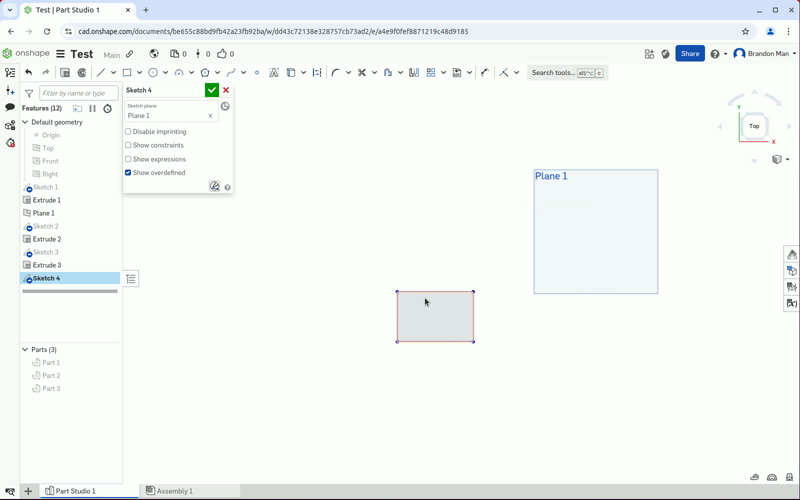
scroll(6)
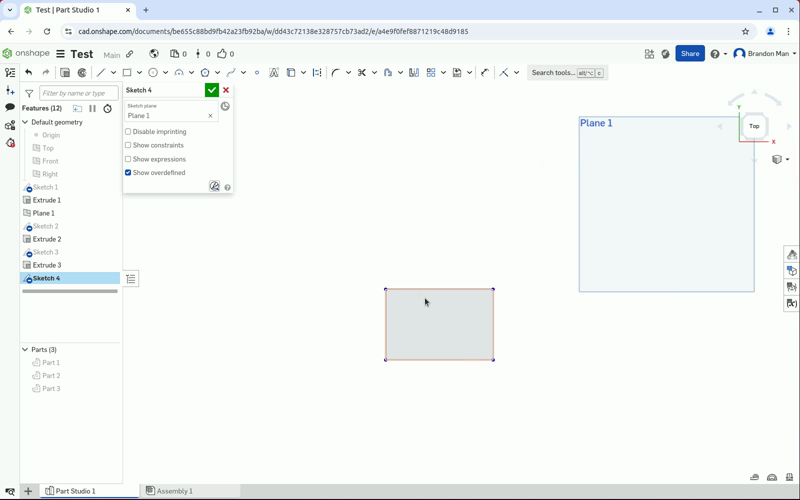
scroll(6)
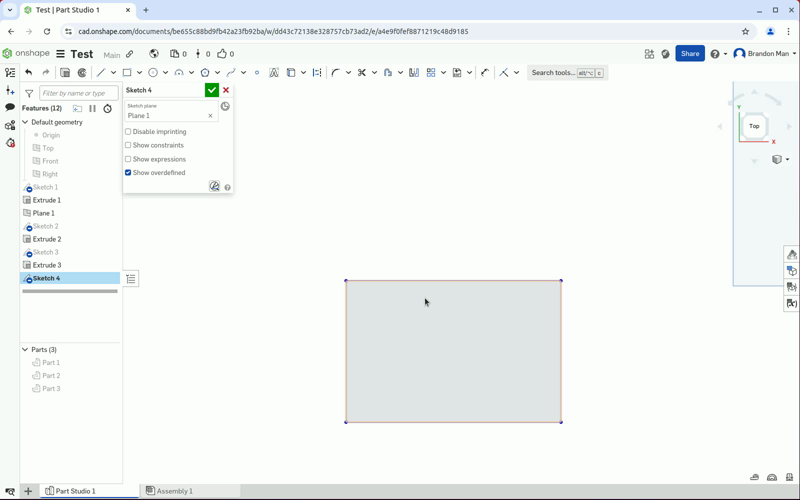
click(425, 297)
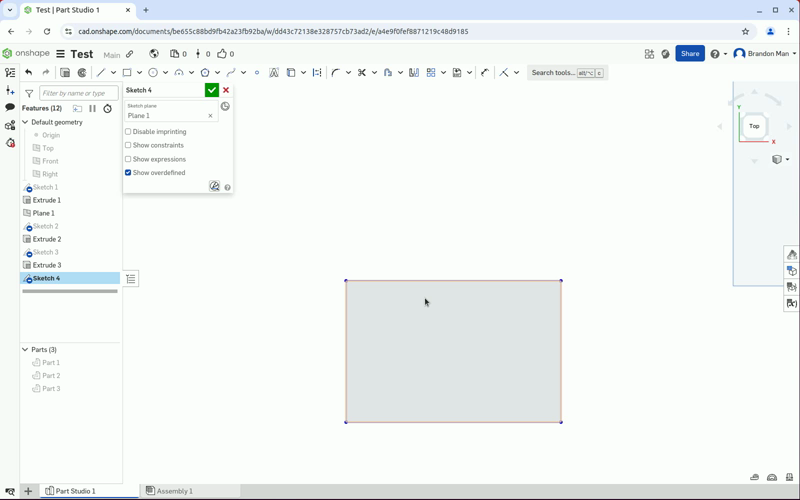
scroll(-6)
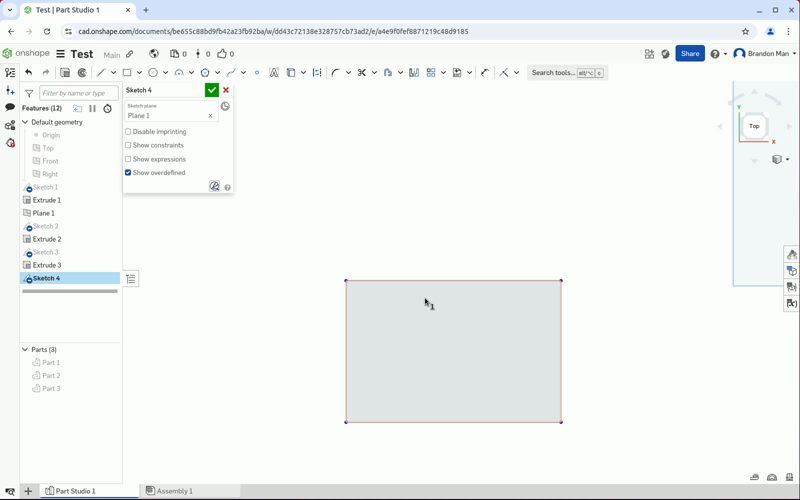
scroll(-6)
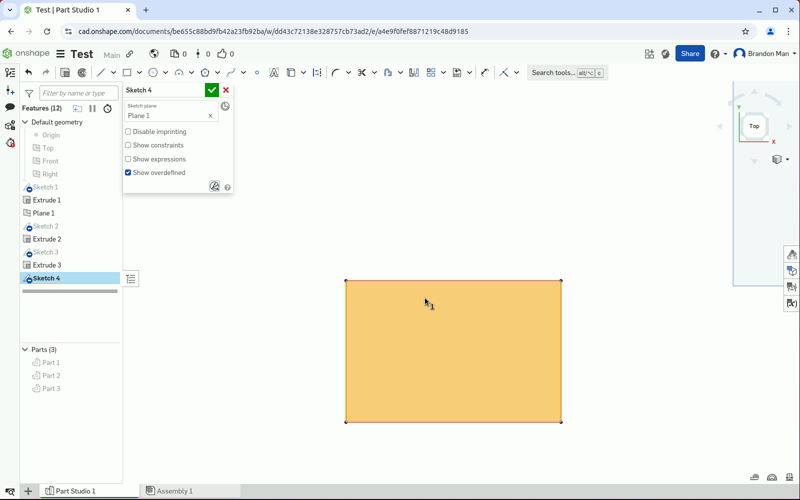
scroll(-6)
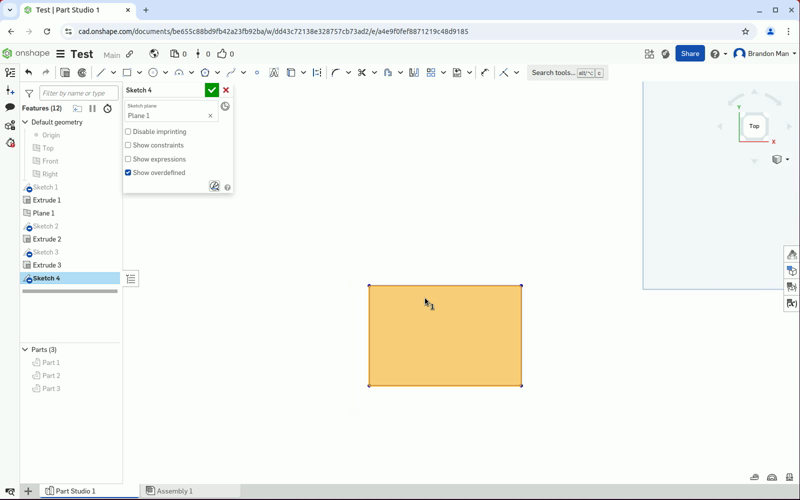
scroll(-6)
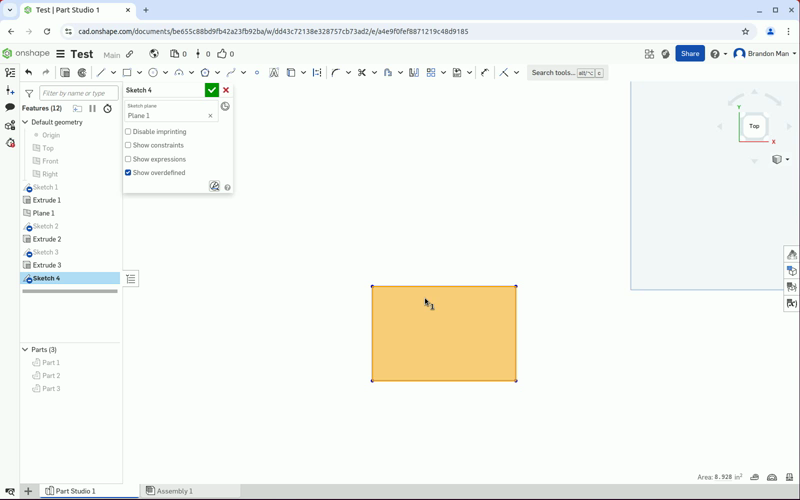
scroll(-6)
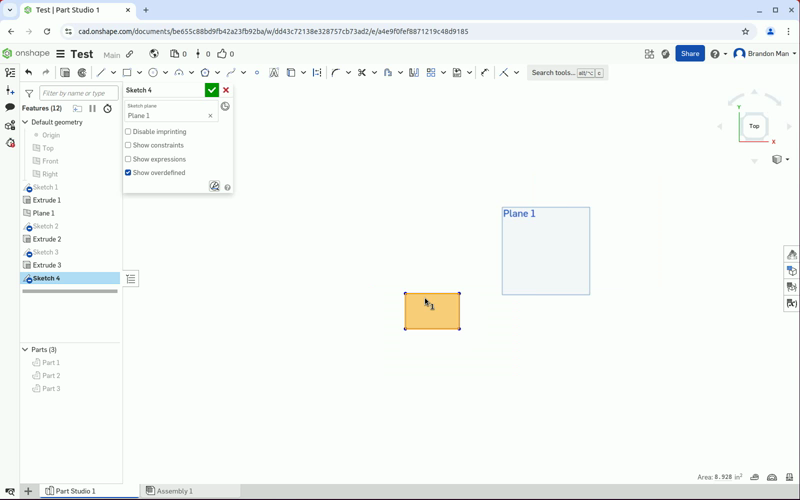
scroll(-6)
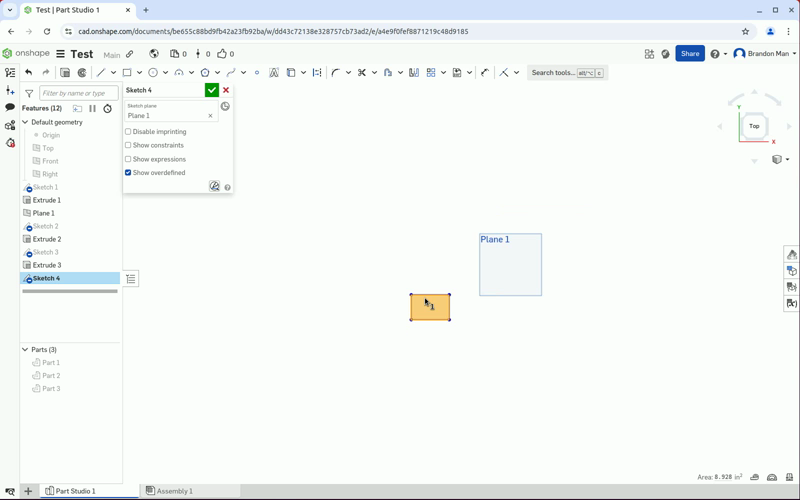
scroll(-6)
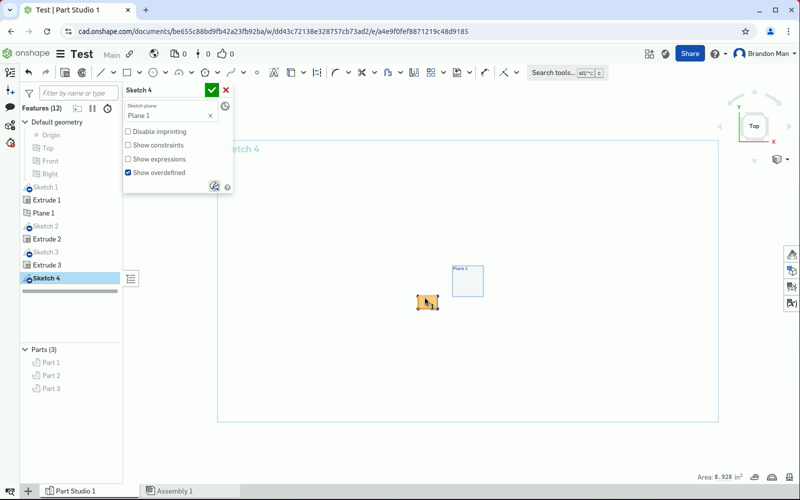
mouse_move(73, 352)
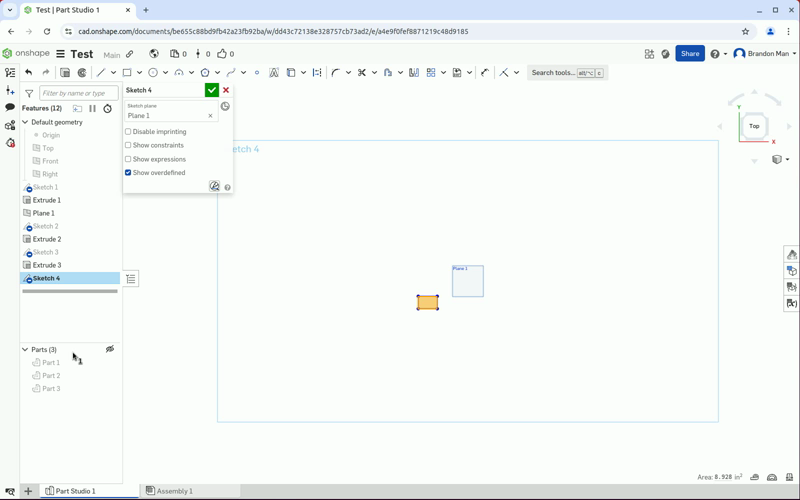
key(shift+y)
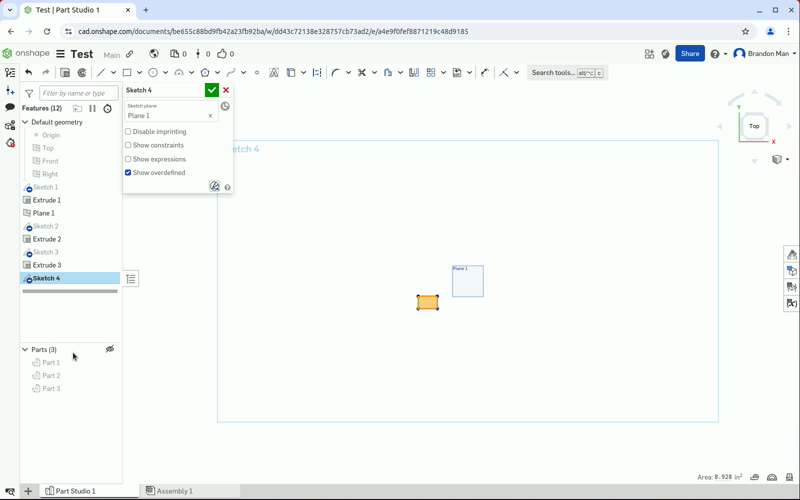
key(shift+e)
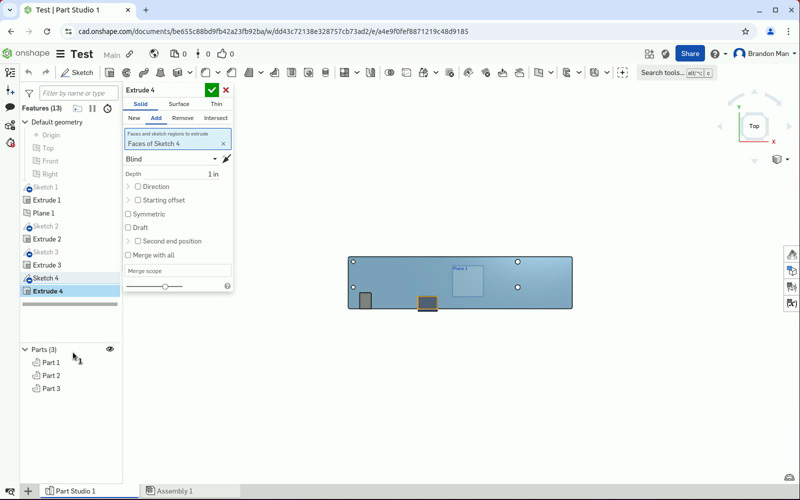
mouse_move(143, 106)
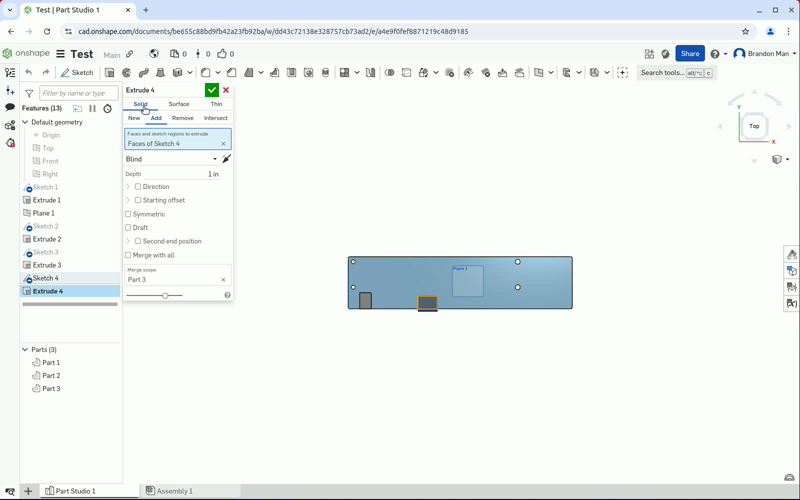
click(143, 106)
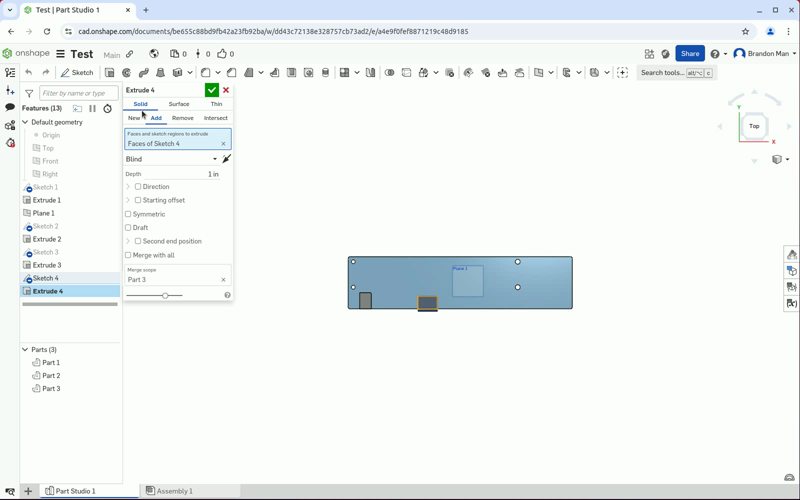
mouse_move(137, 120)
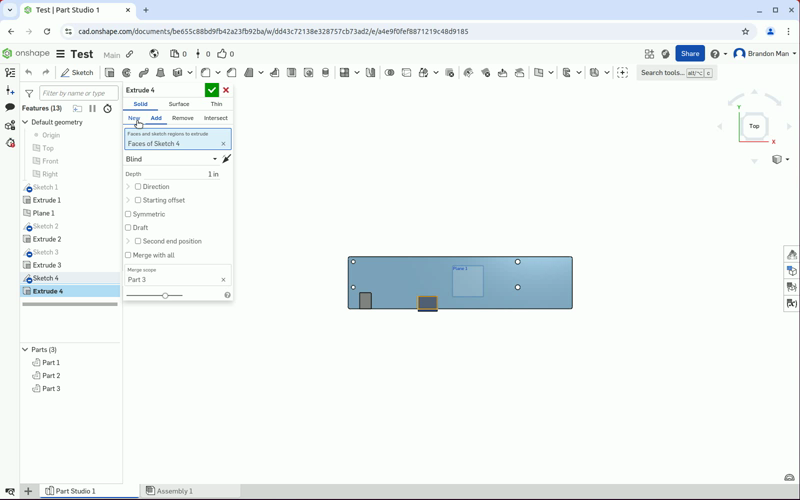
click(137, 120)
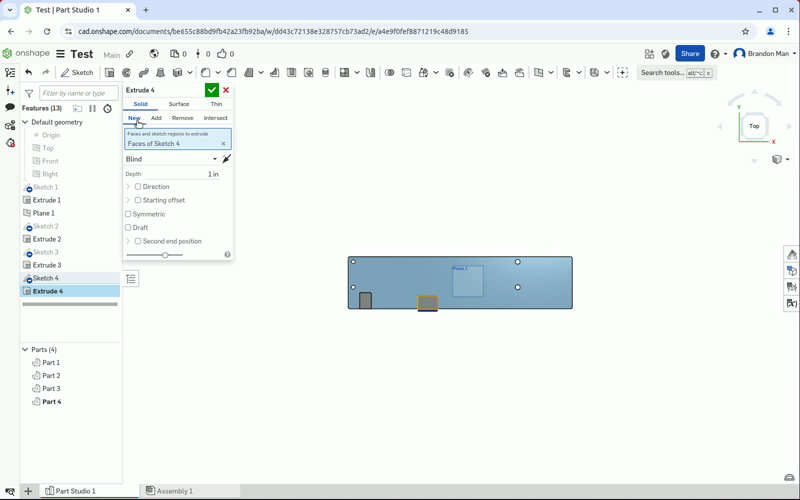
key(tab, 4)
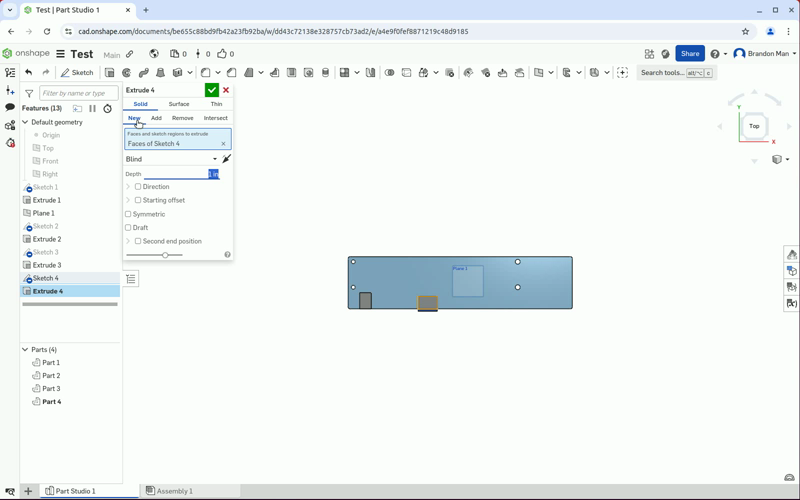
text(1.444)
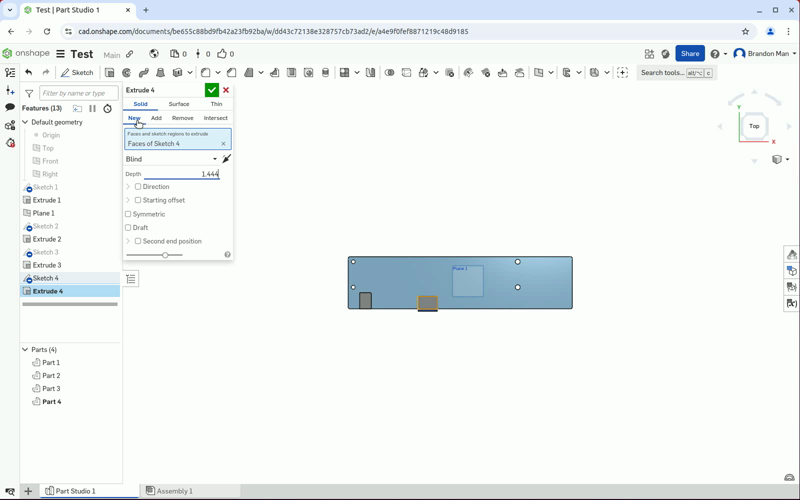
key(enter)
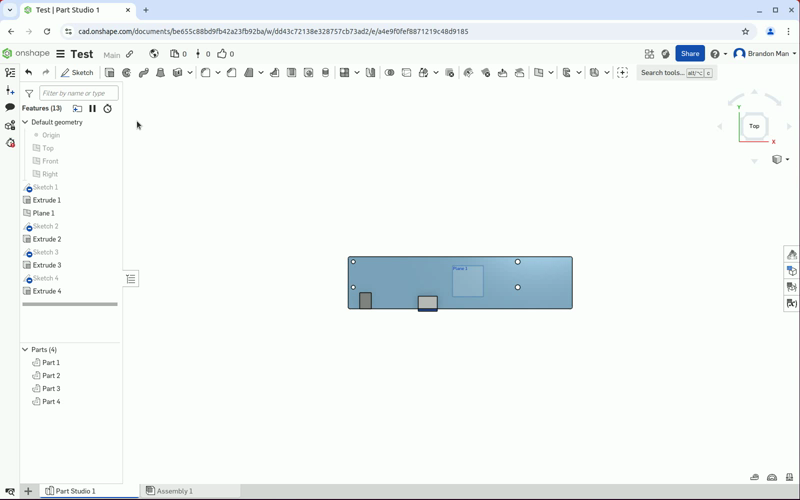
key(shift+h)
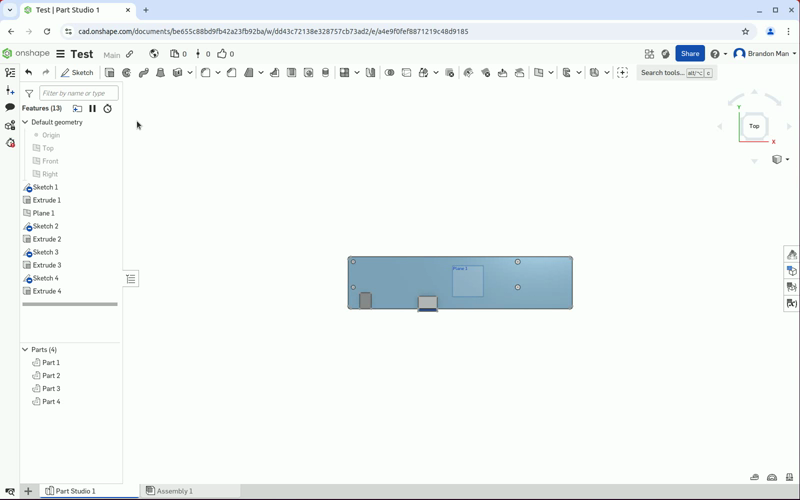
key(shift+h)
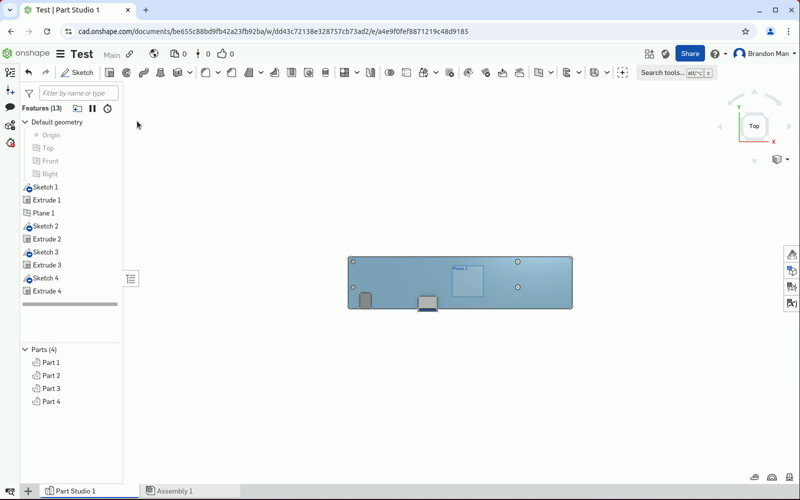
key(shift+7)
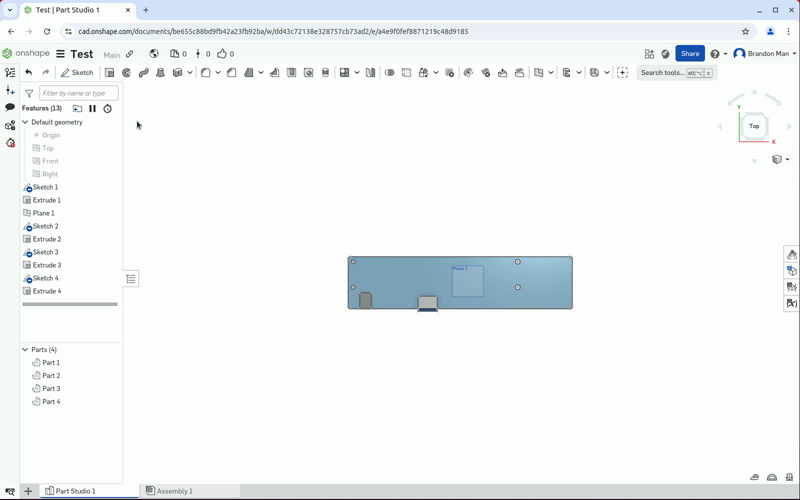
key(up, 3)
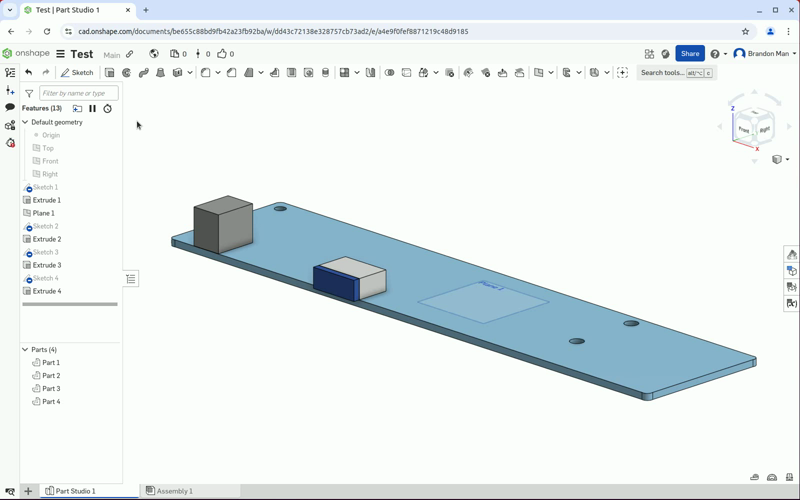
key(left, 3)
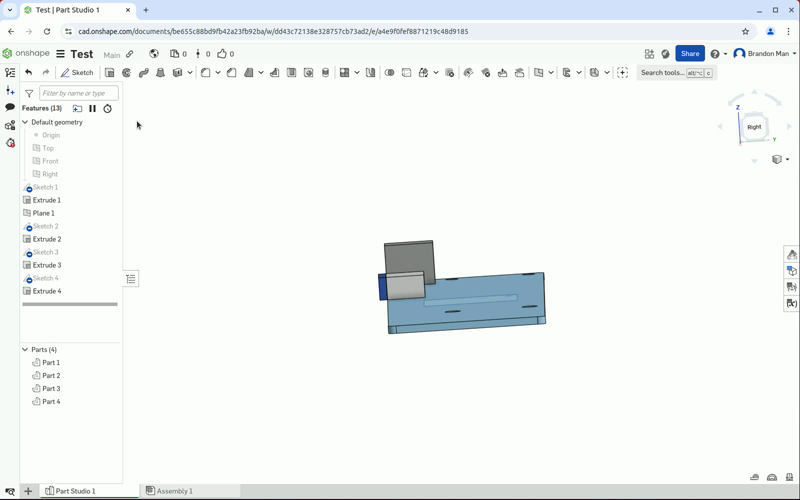
key(right, 3)
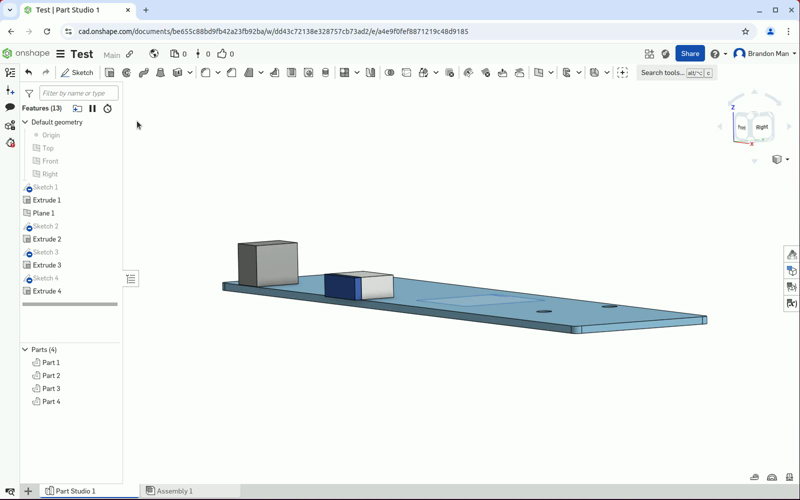
key(down, 3)
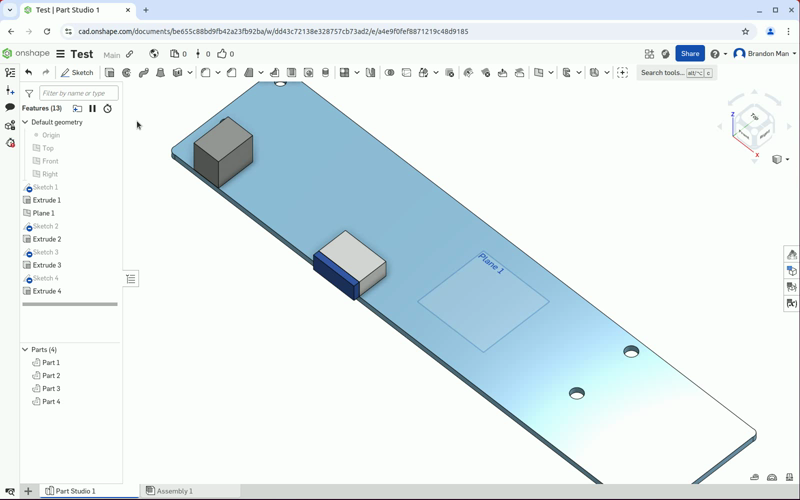
mouse_move(73, 189)
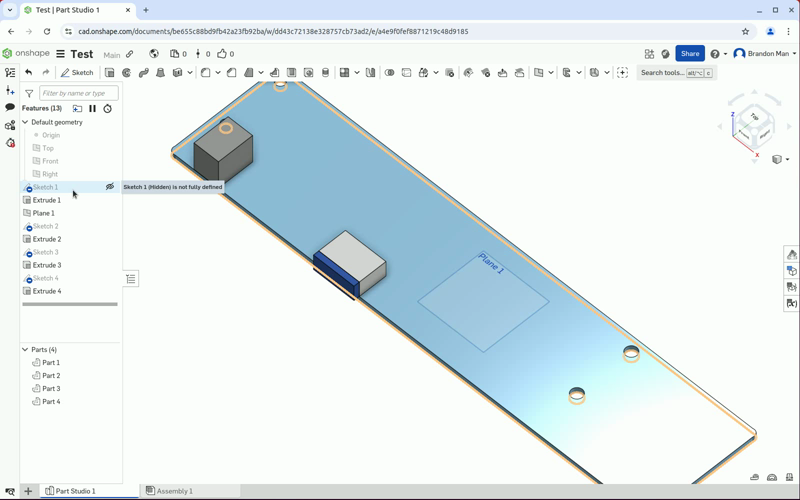
click(73, 189)